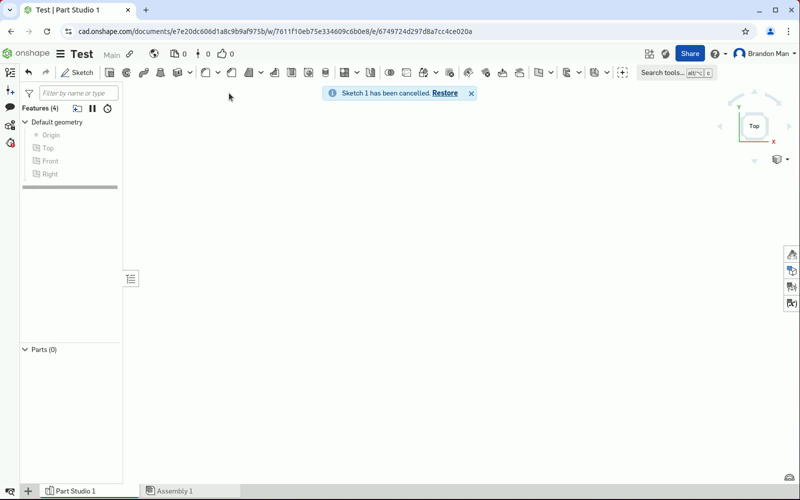
key(shift+h)
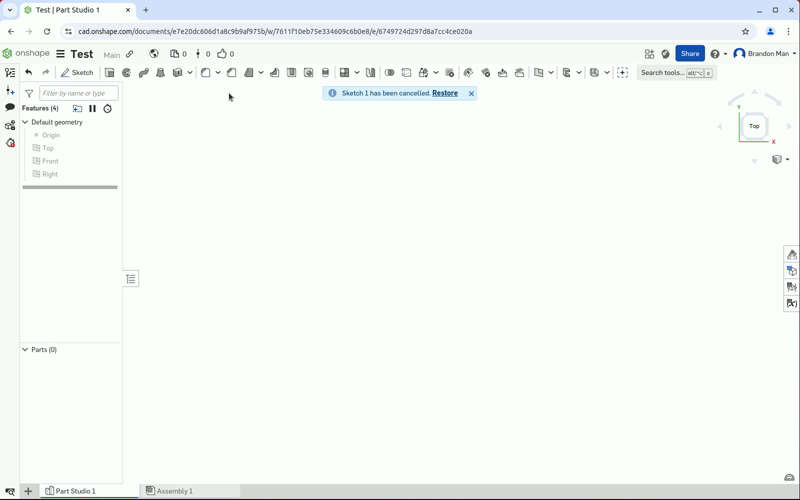
key(shift+s)
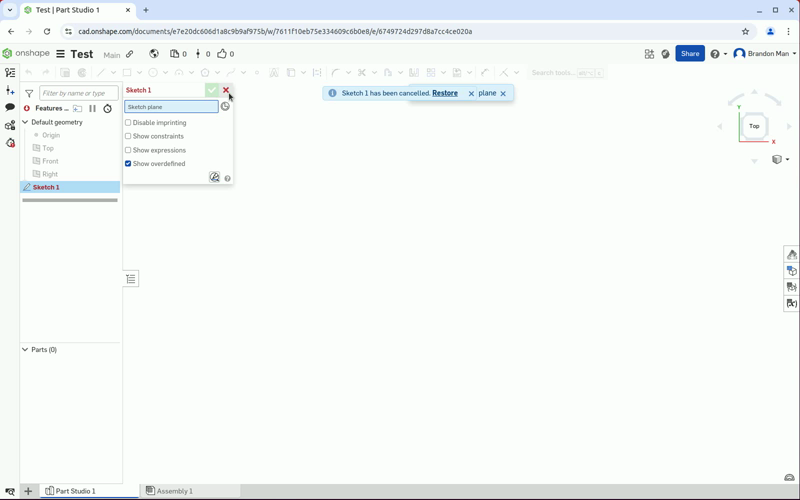
mouse_move(73, 150)
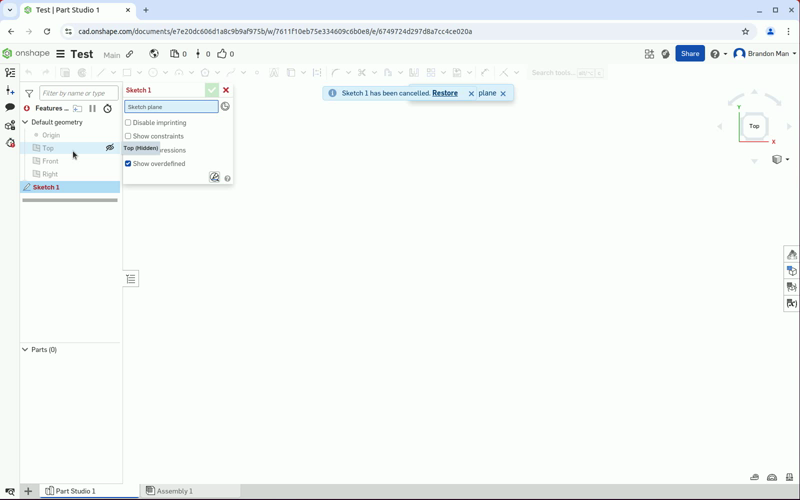
click(73, 150)
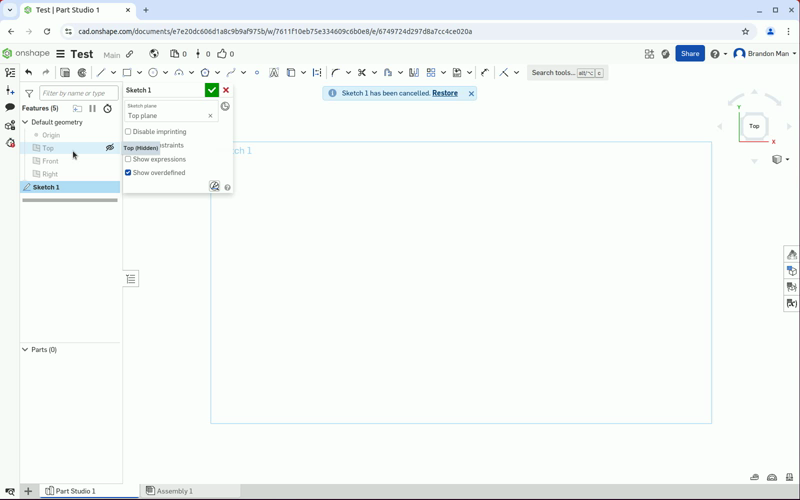
mouse_move(73, 352)
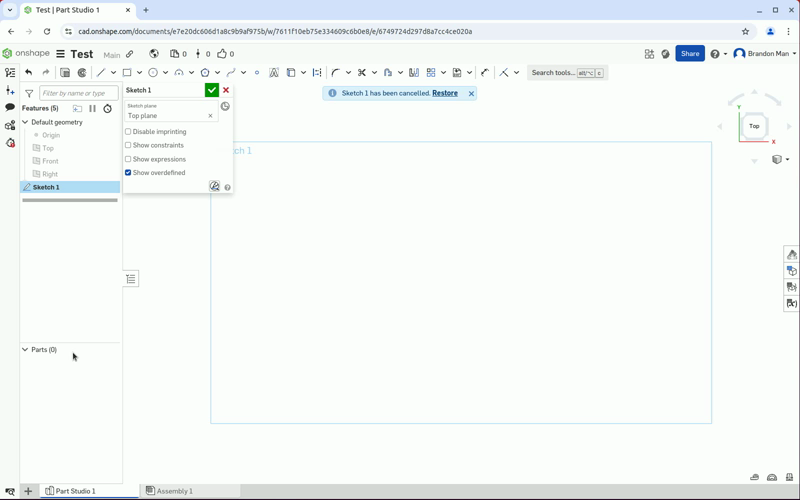
key(y)
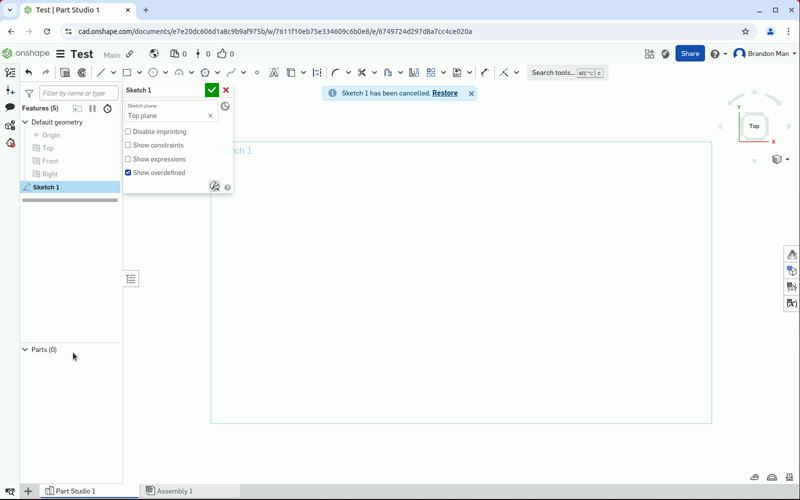
key(c)
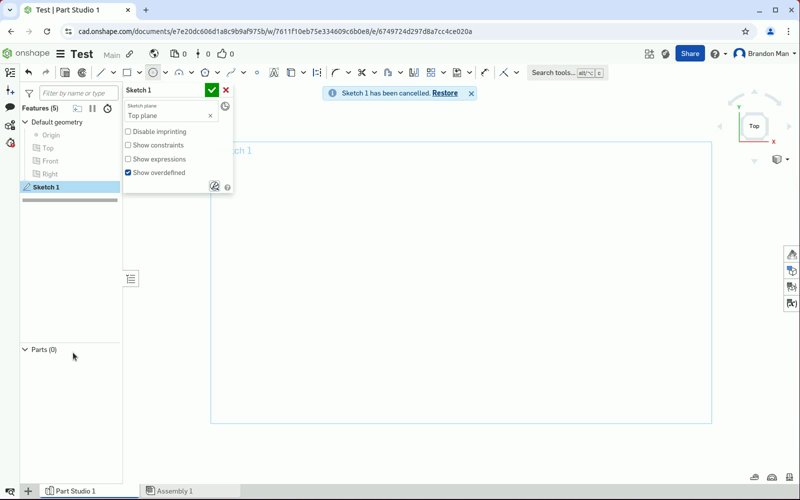
key_down(shift)
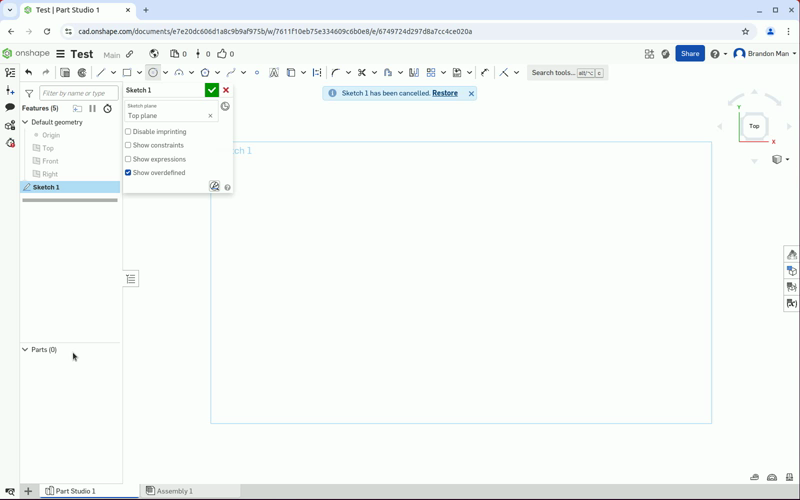
mouse_move(461, 282)
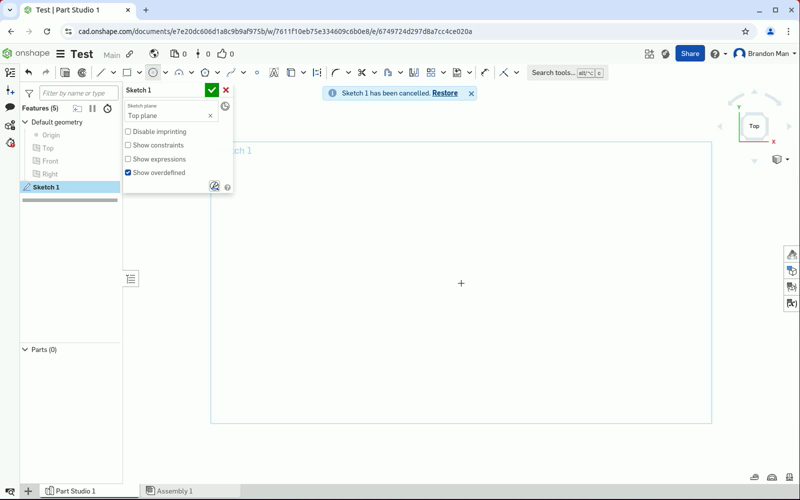
click(461, 282)
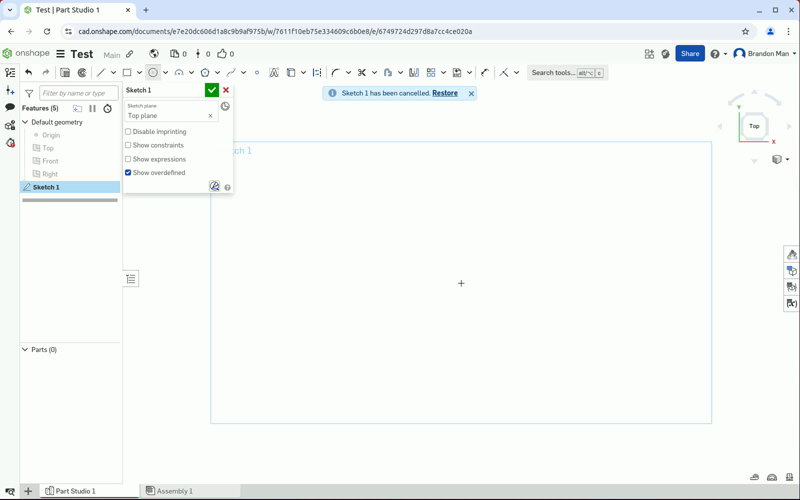
key_up(shift)
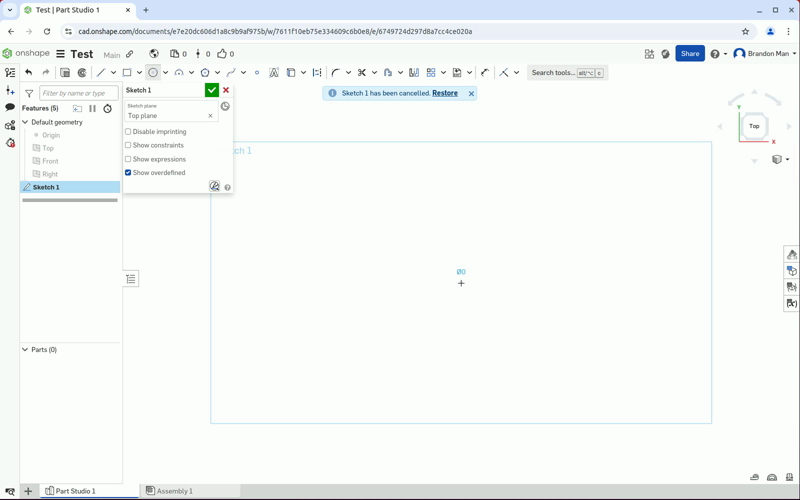
mouse_move(487, 282)
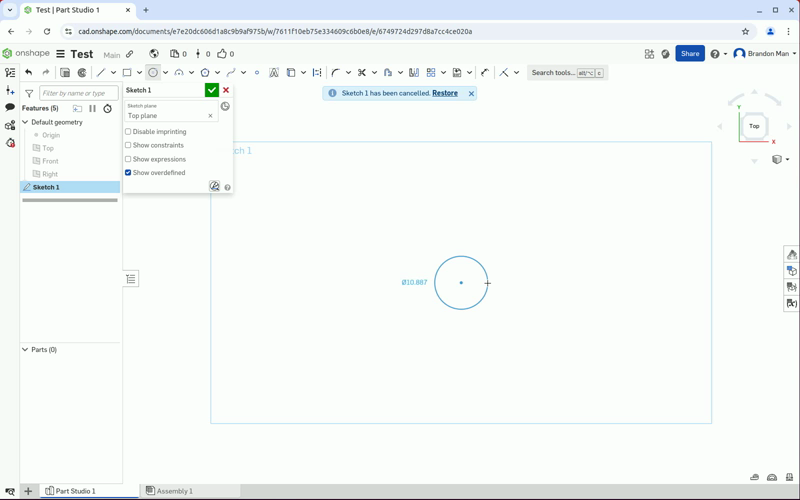
click(487, 282)
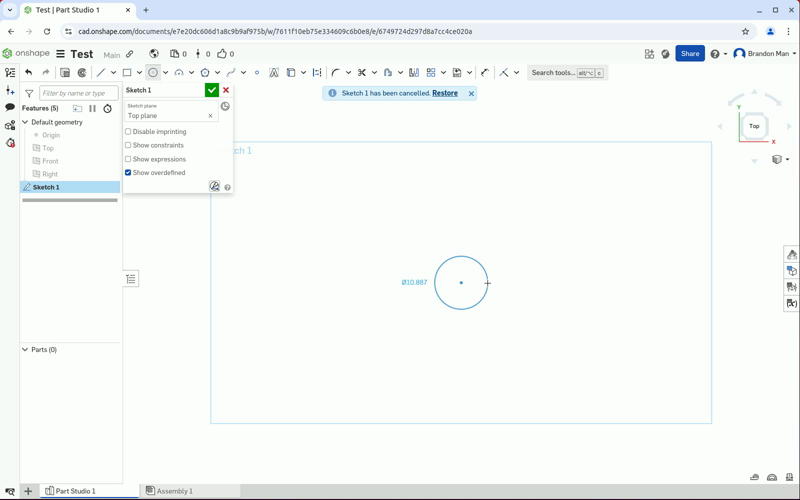
key(esc)
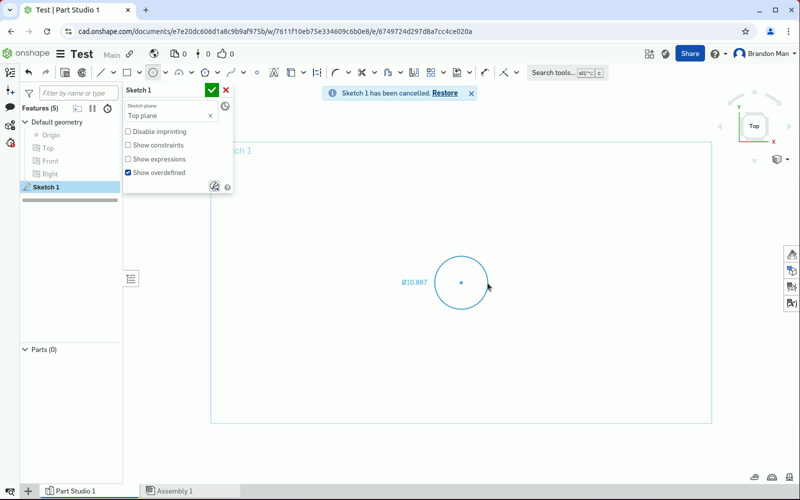
key(c)
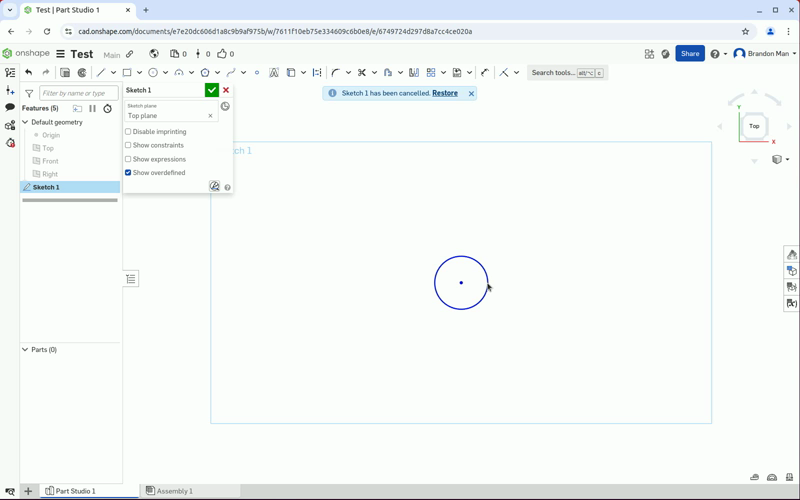
key_down(shift)
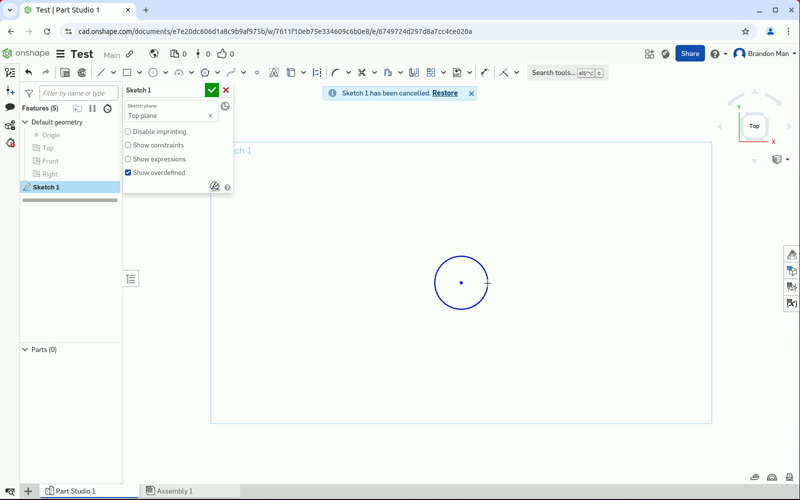
mouse_move(449, 294)
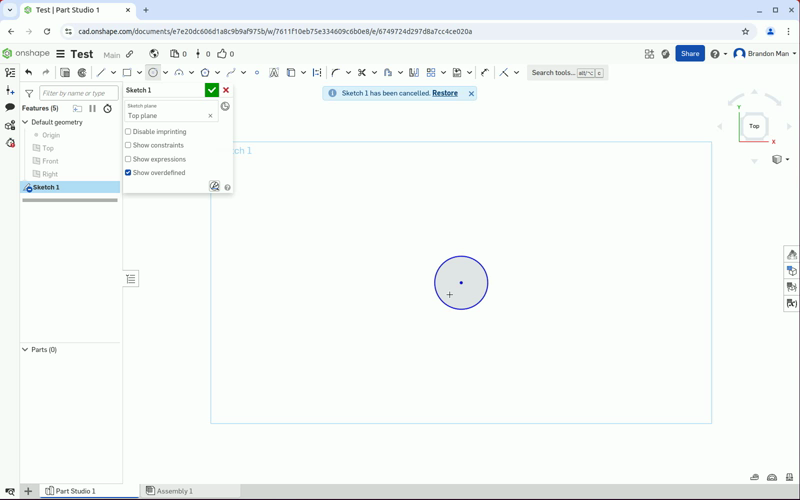
click(449, 294)
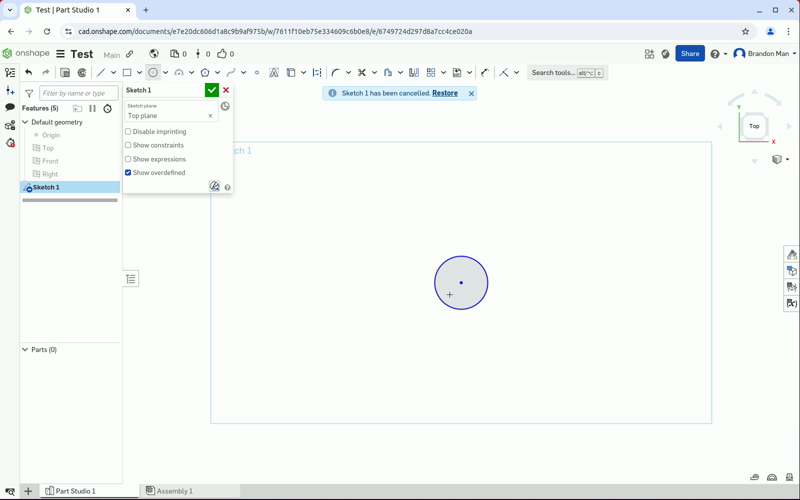
key_up(shift)
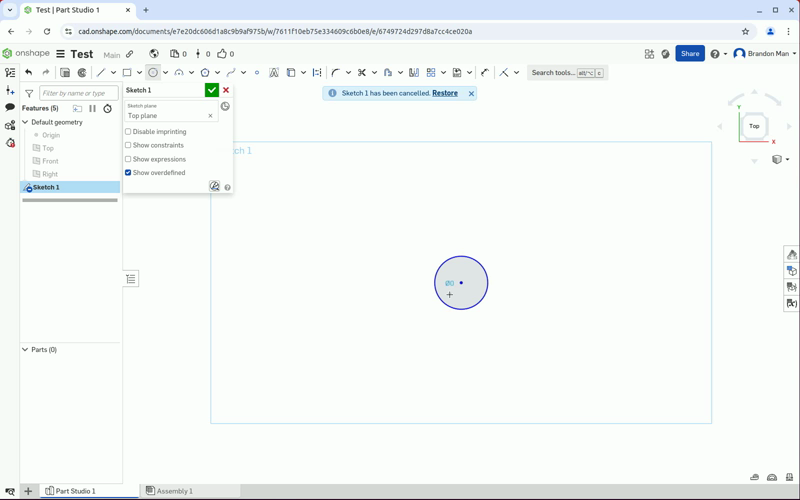
mouse_move(451, 294)
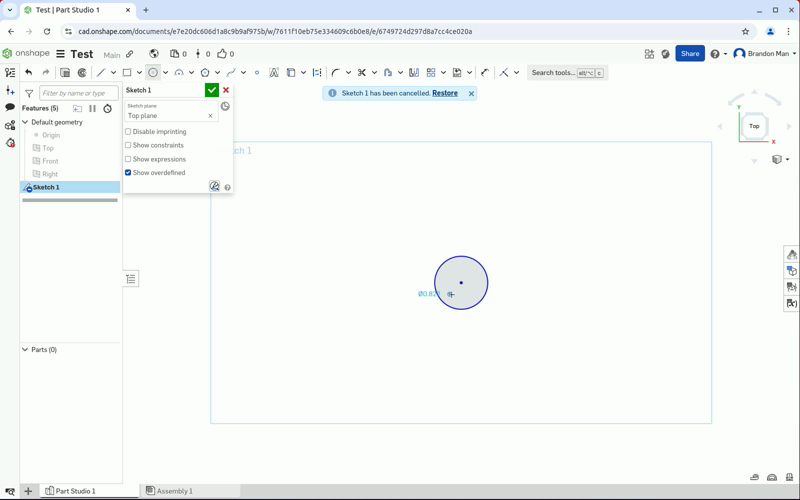
scroll(6)
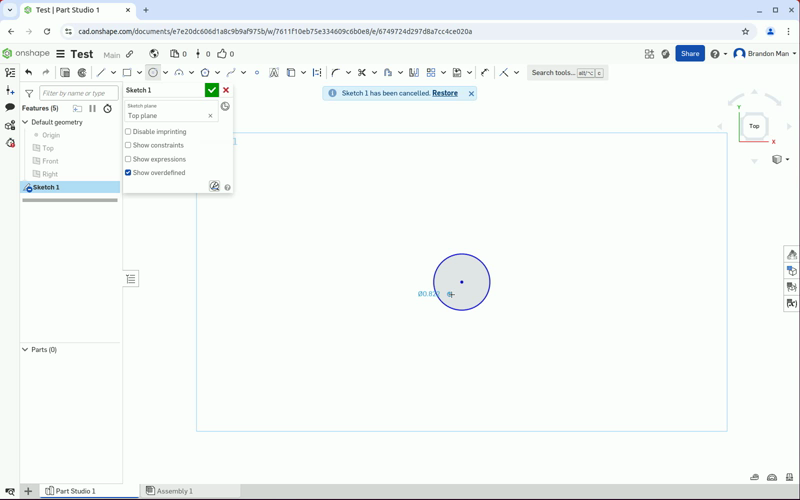
scroll(6)
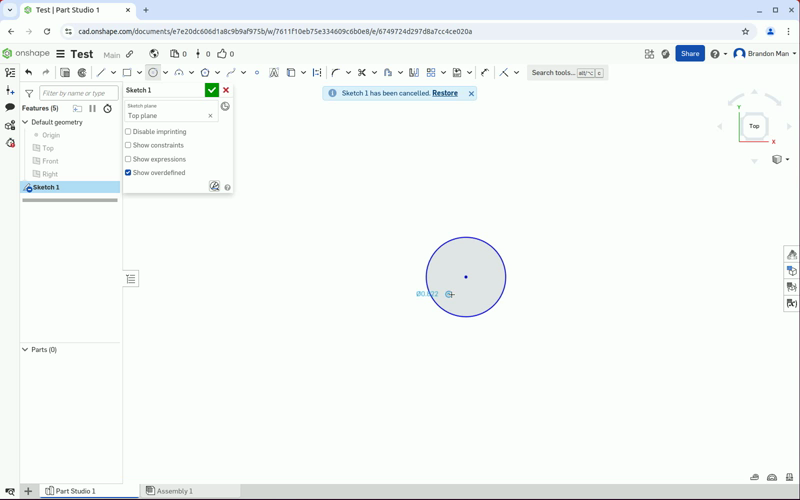
scroll(6)
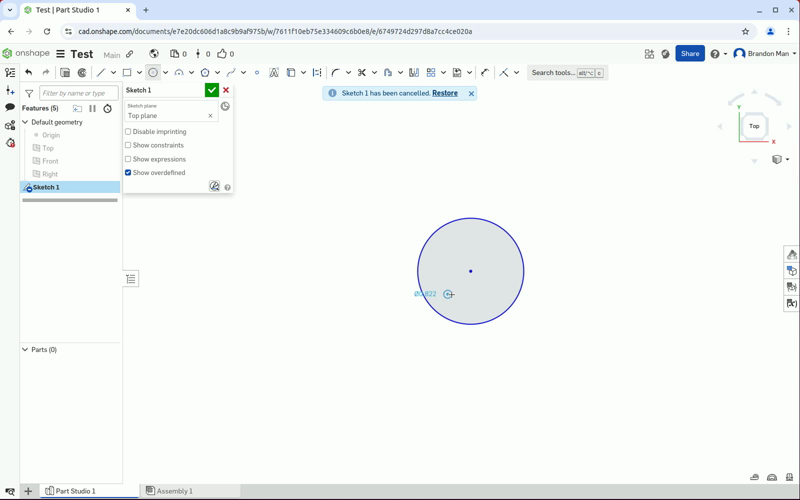
scroll(6)
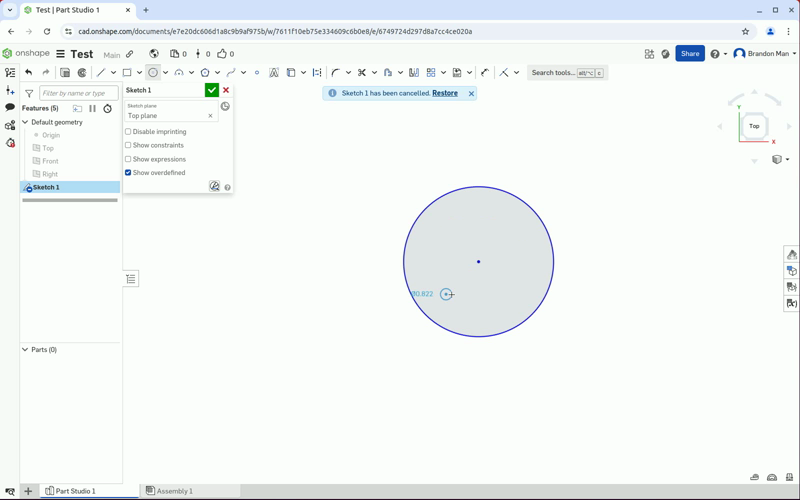
scroll(6)
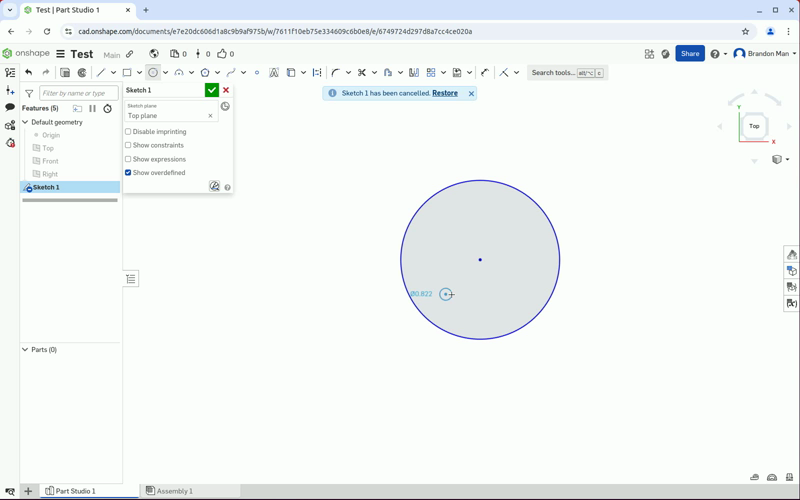
scroll(6)
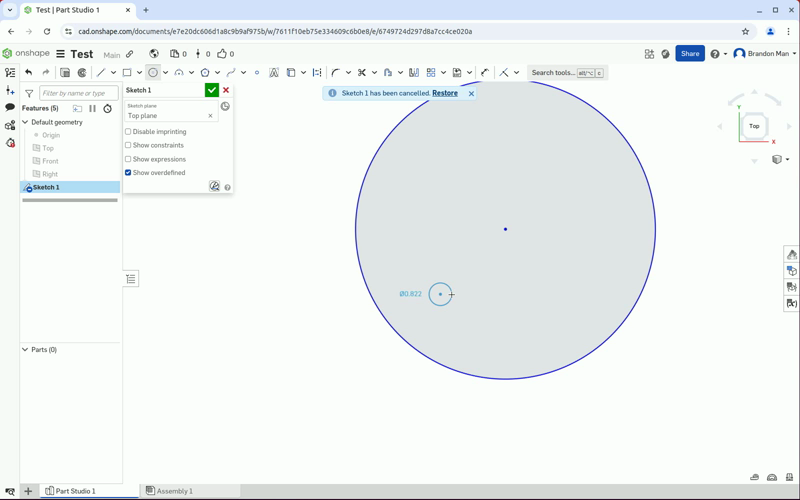
scroll(6)
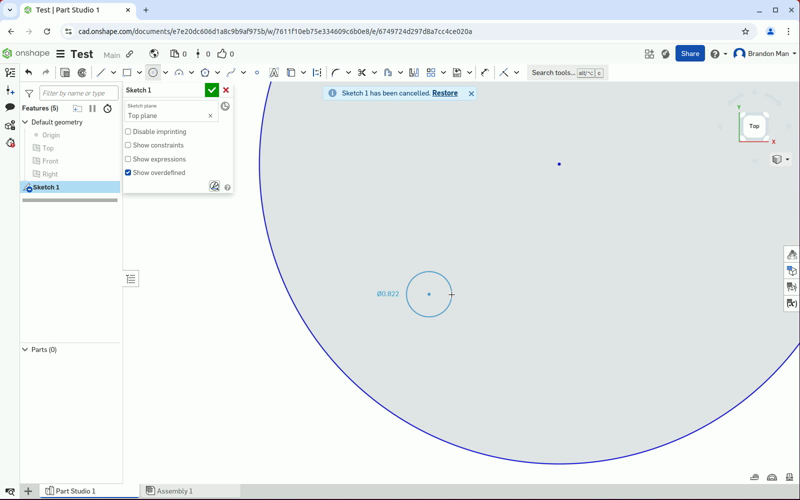
click(451, 294)
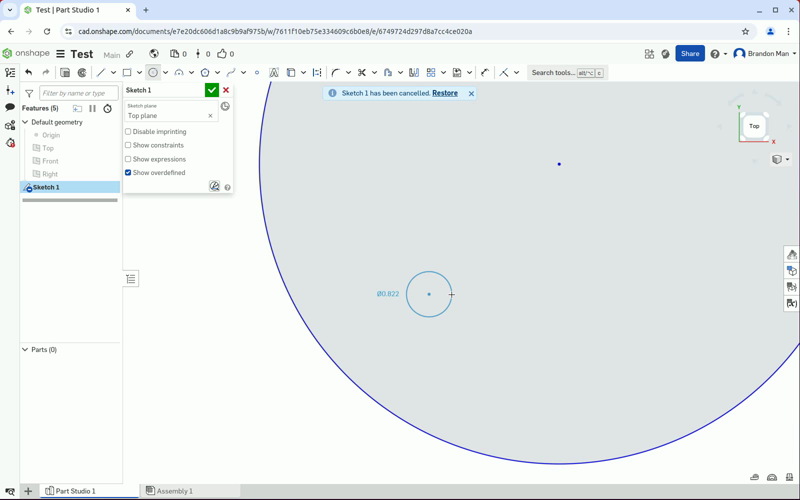
scroll(-6)
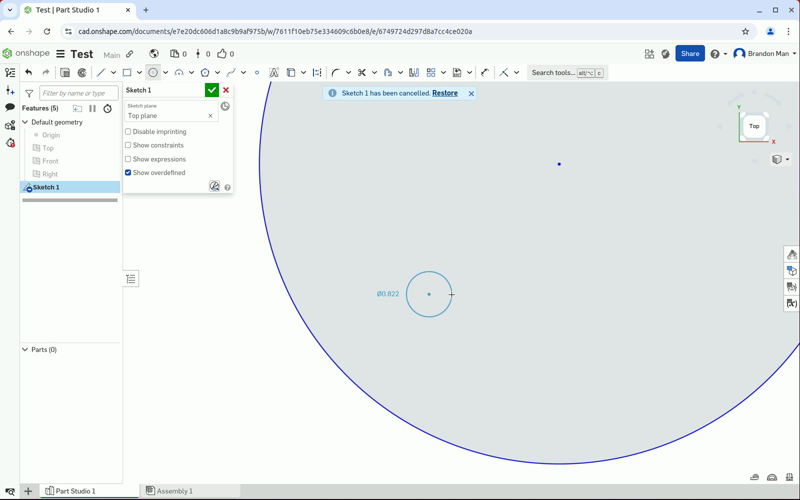
scroll(-6)
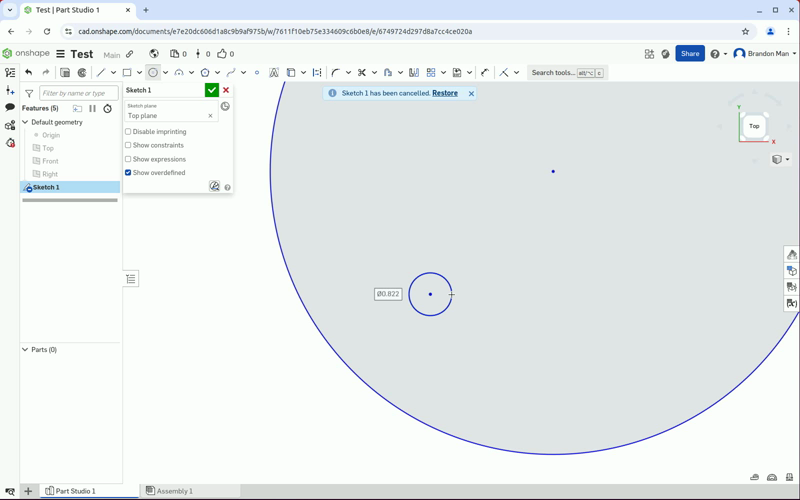
scroll(-6)
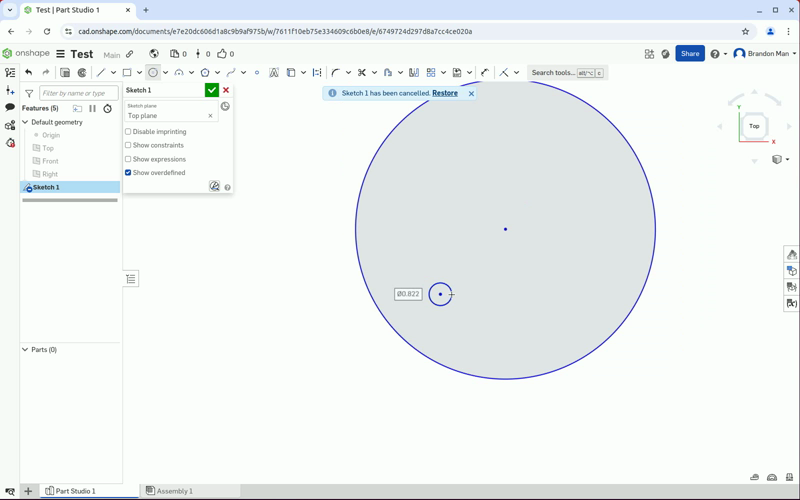
scroll(-6)
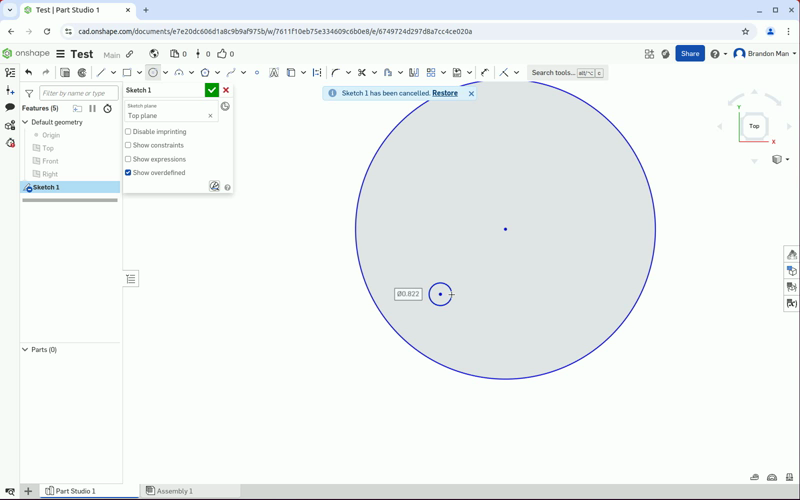
scroll(-6)
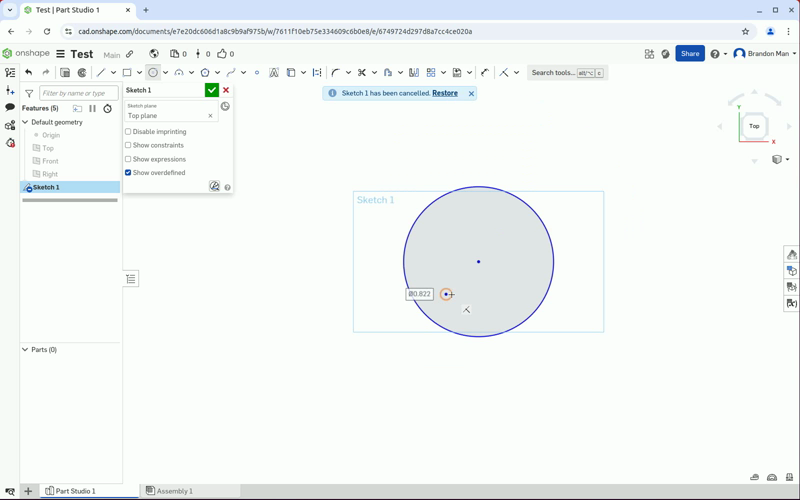
scroll(-6)
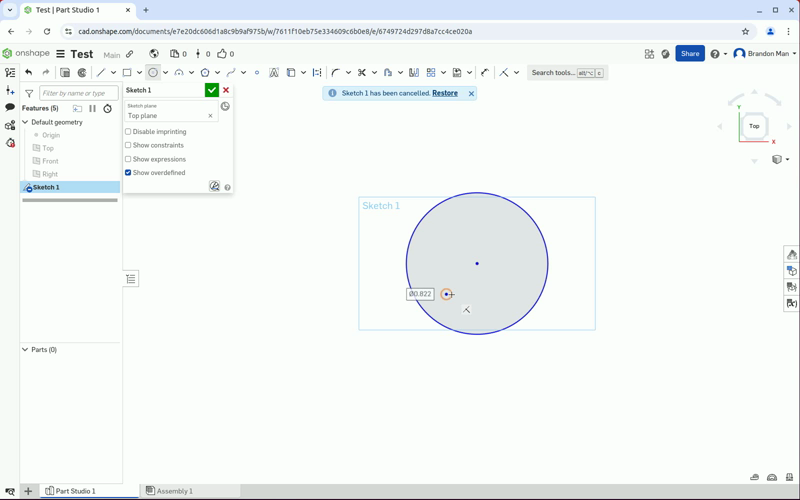
scroll(-6)
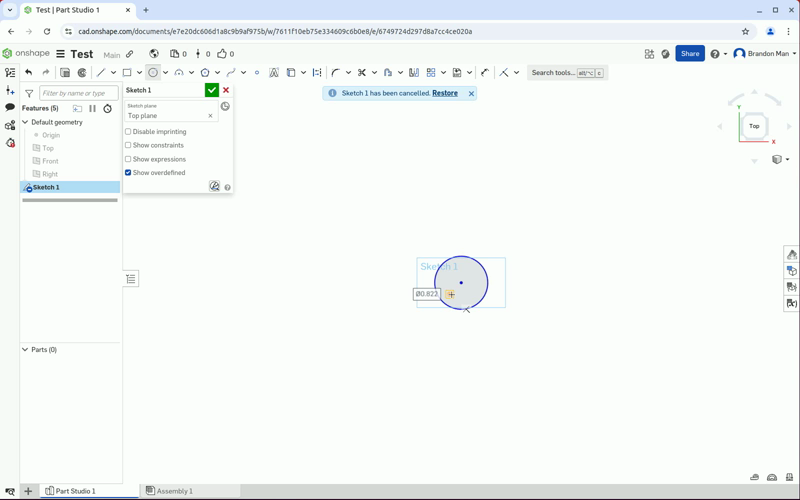
key(esc)
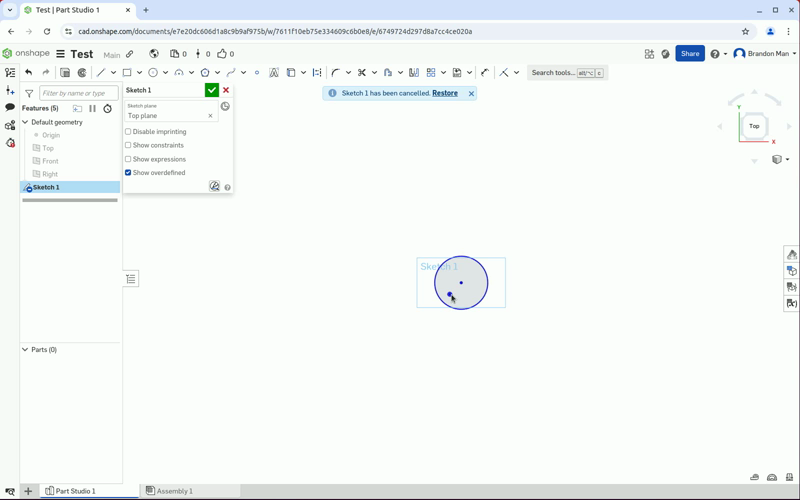
key(c)
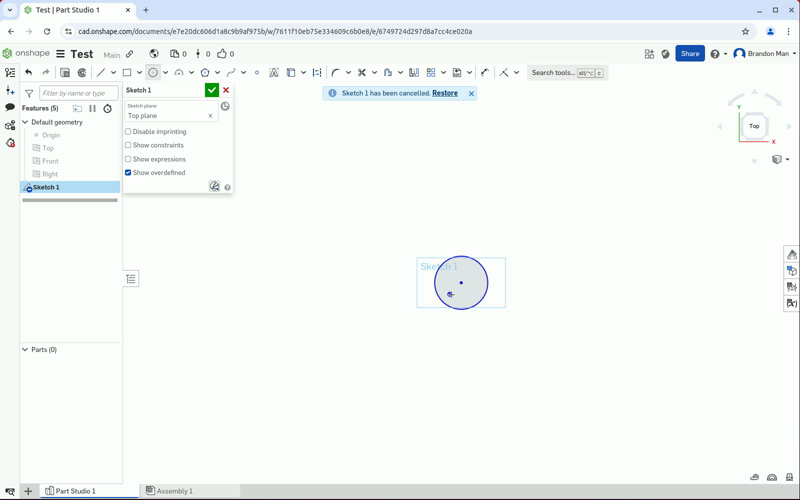
key_down(shift)
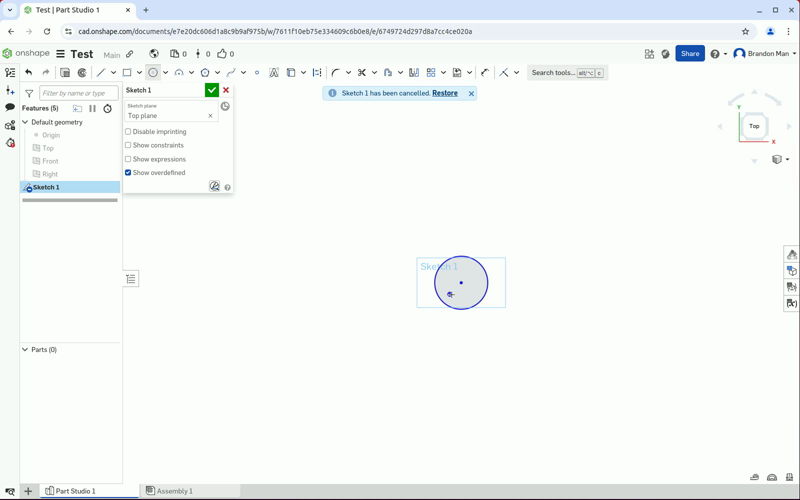
mouse_move(449, 271)
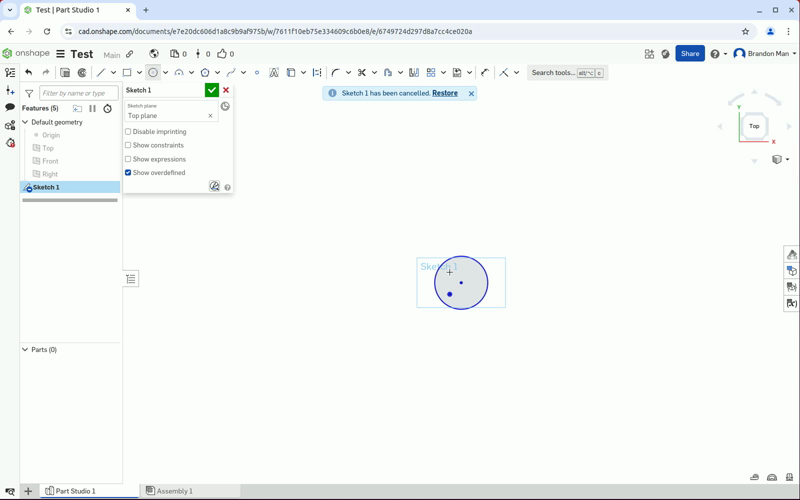
click(449, 271)
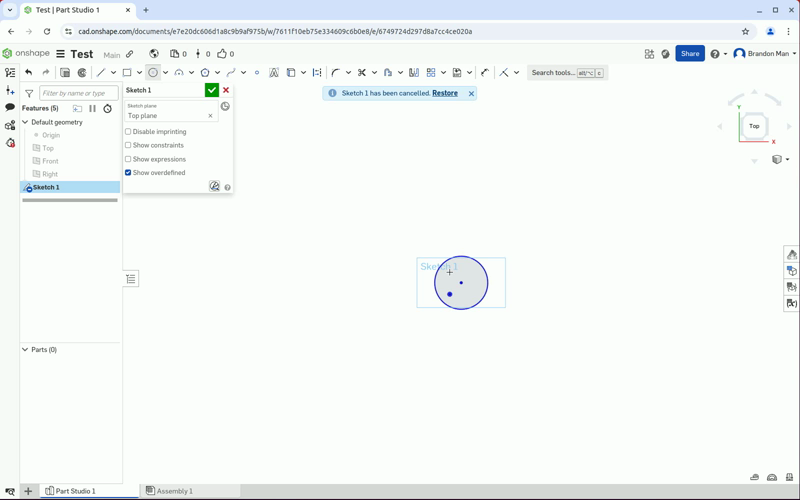
key_up(shift)
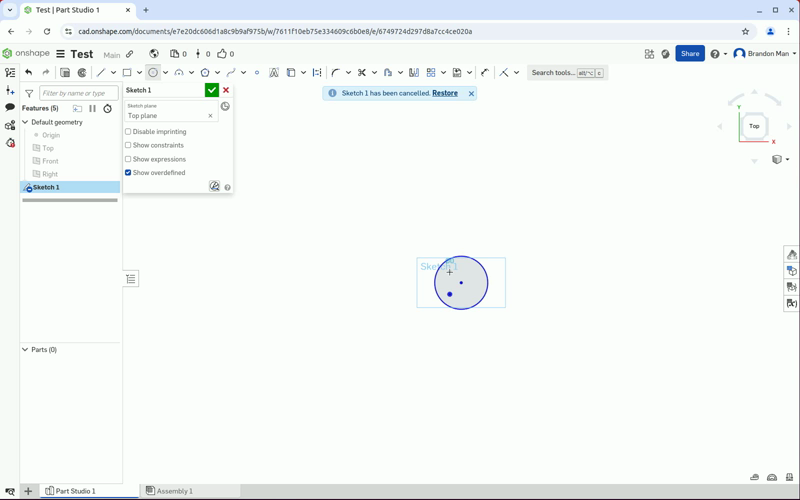
mouse_move(451, 271)
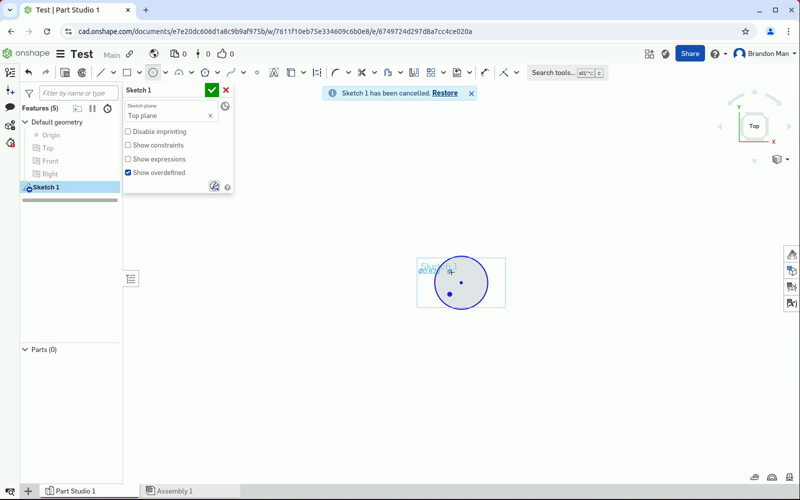
scroll(6)
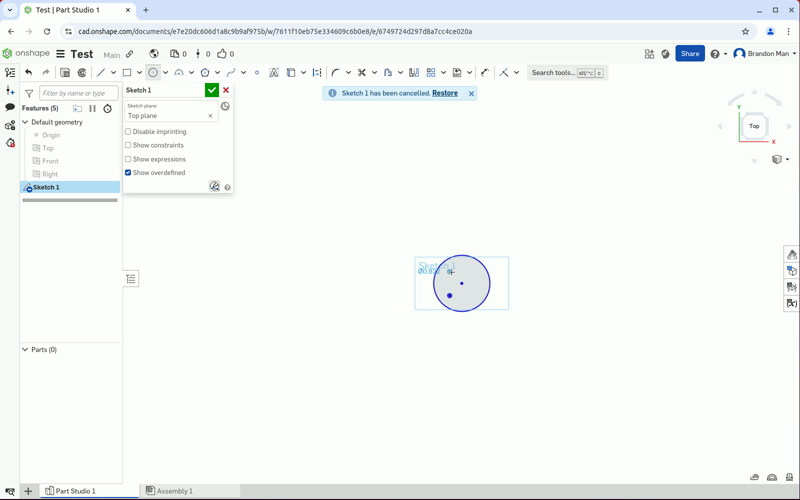
scroll(6)
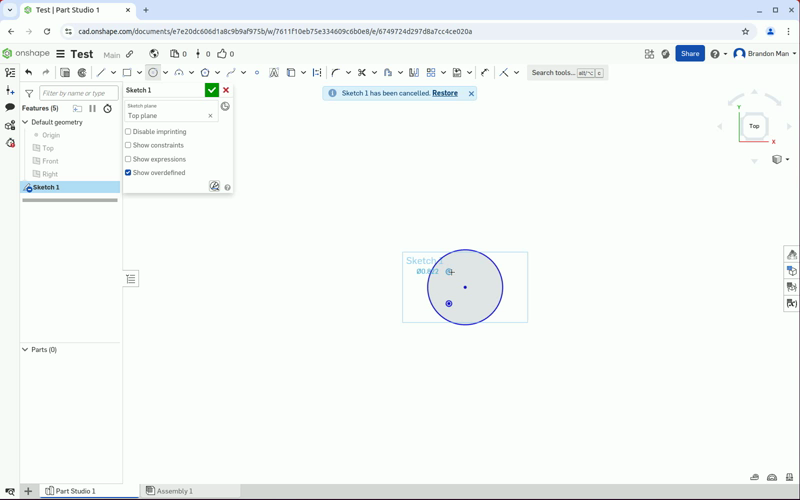
scroll(6)
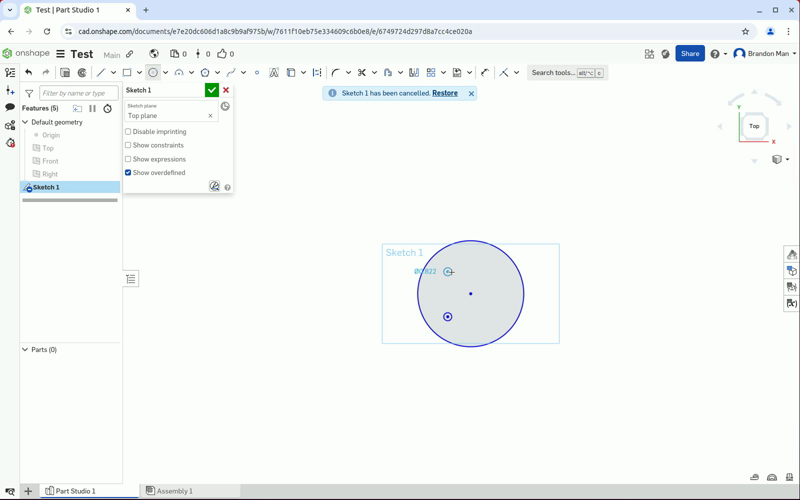
scroll(6)
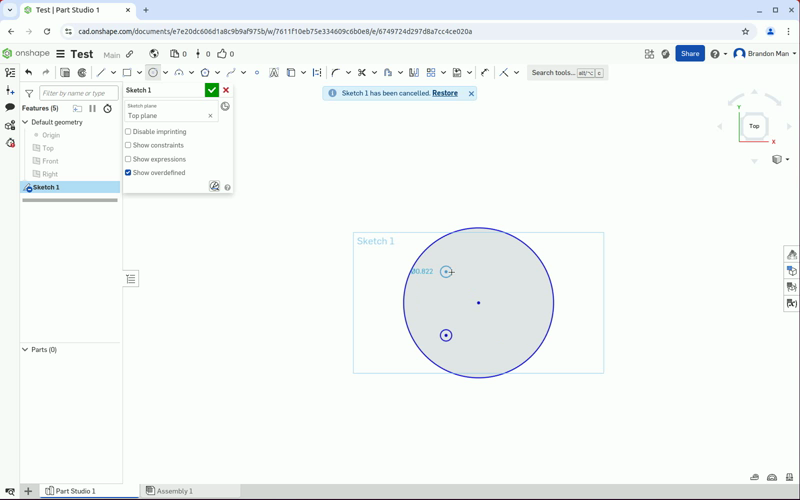
scroll(6)
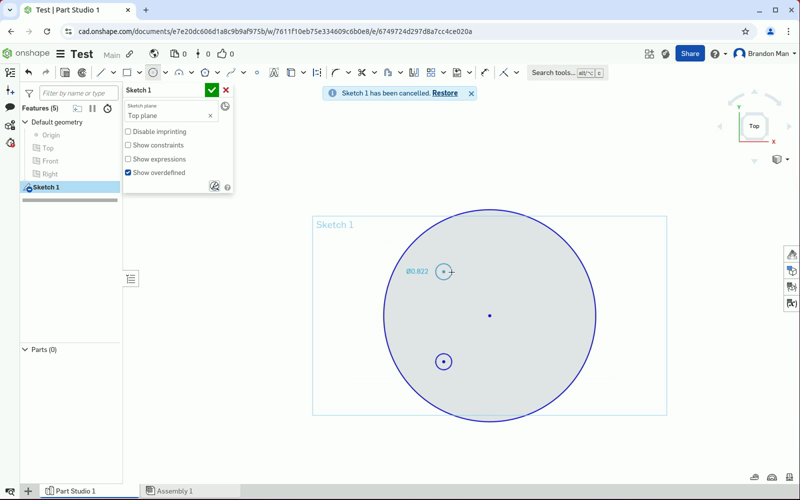
scroll(6)
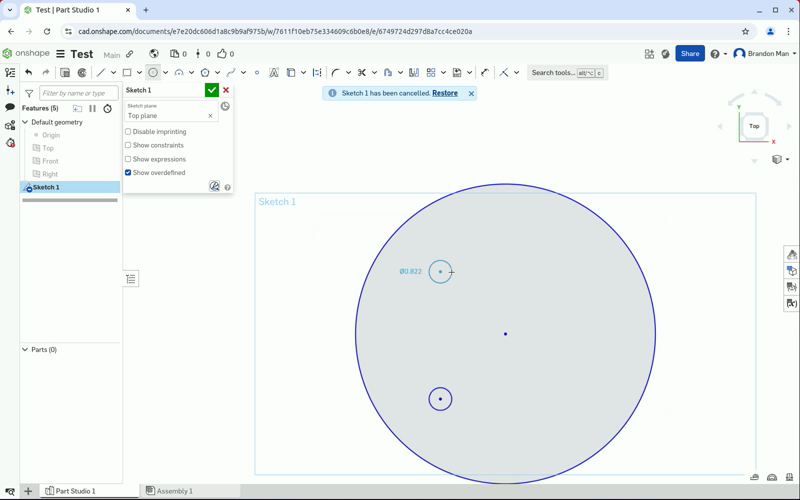
scroll(6)
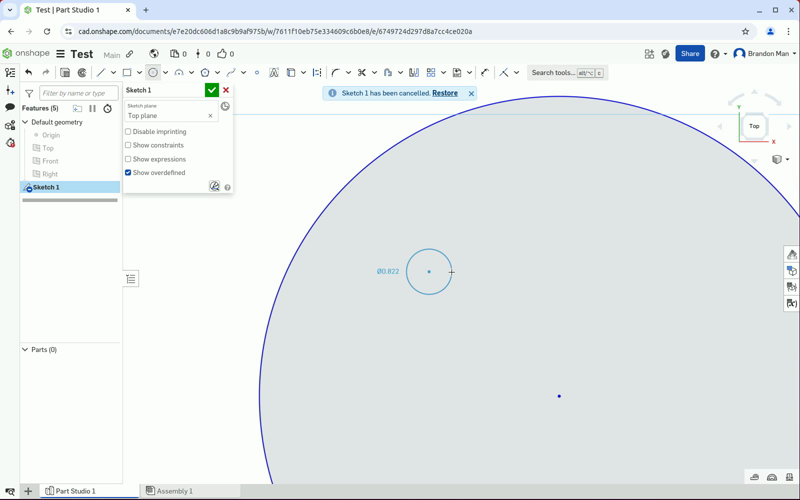
click(451, 271)
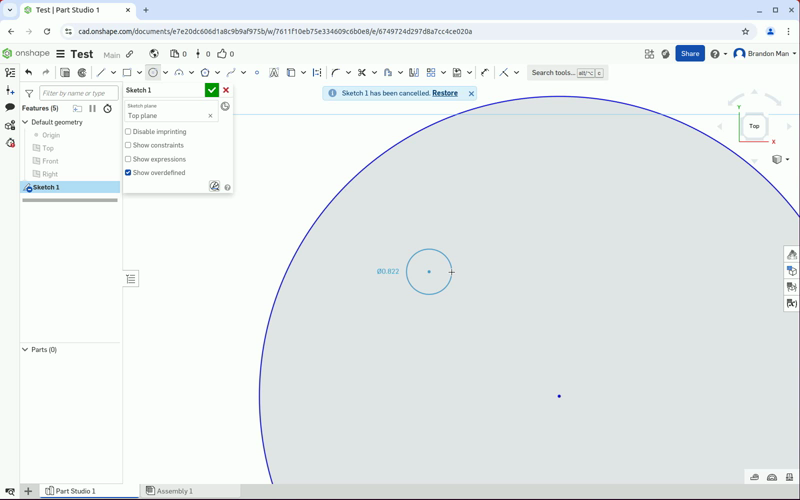
scroll(-6)
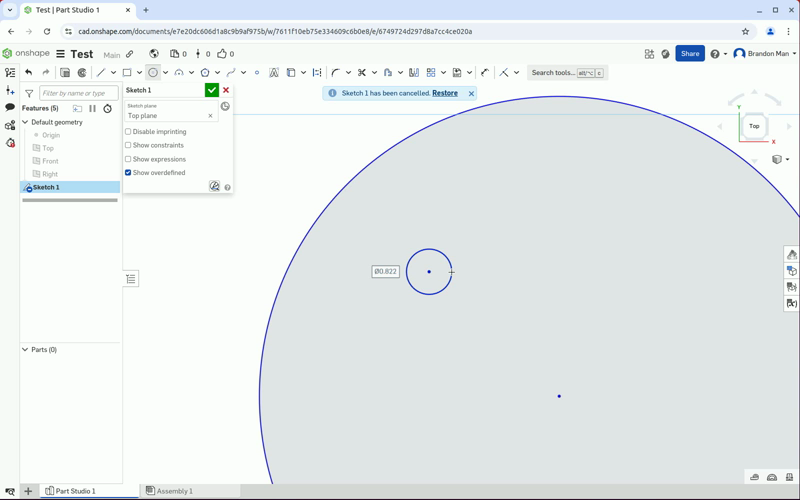
scroll(-6)
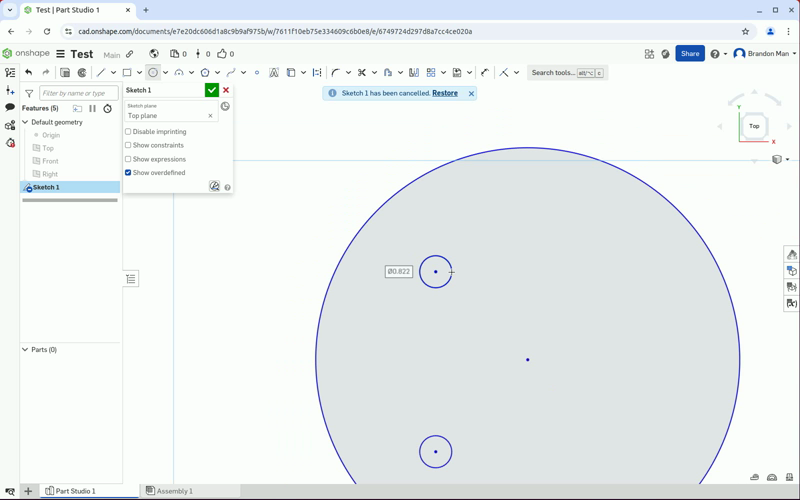
scroll(-6)
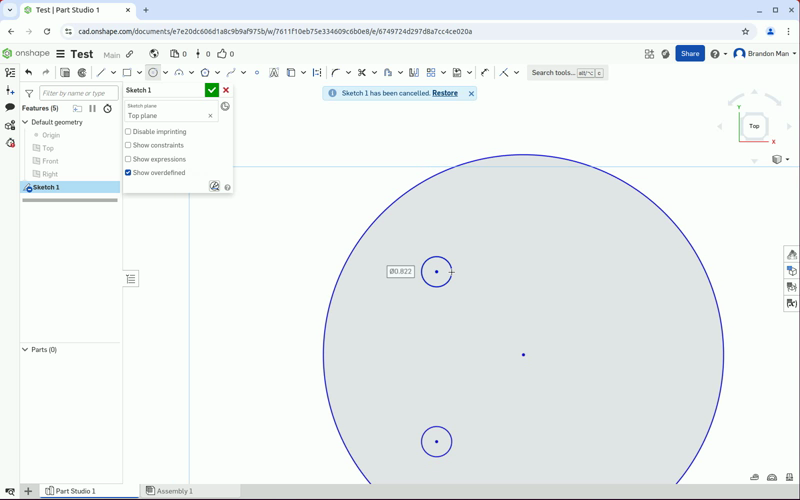
scroll(-6)
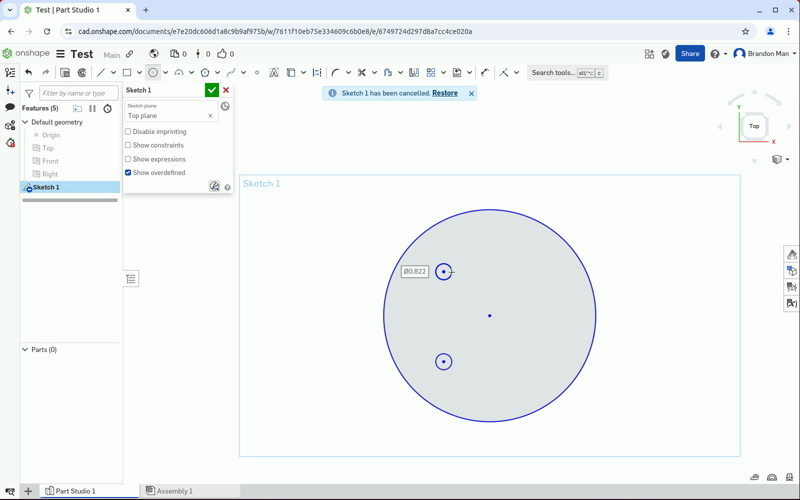
scroll(-6)
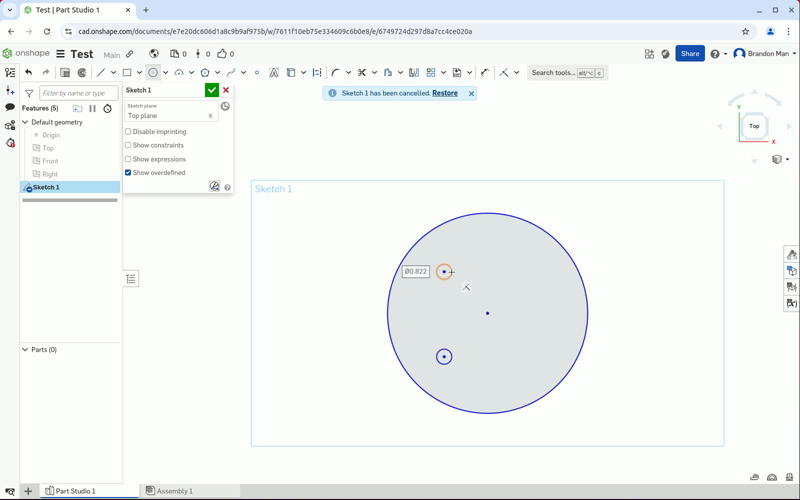
scroll(-6)
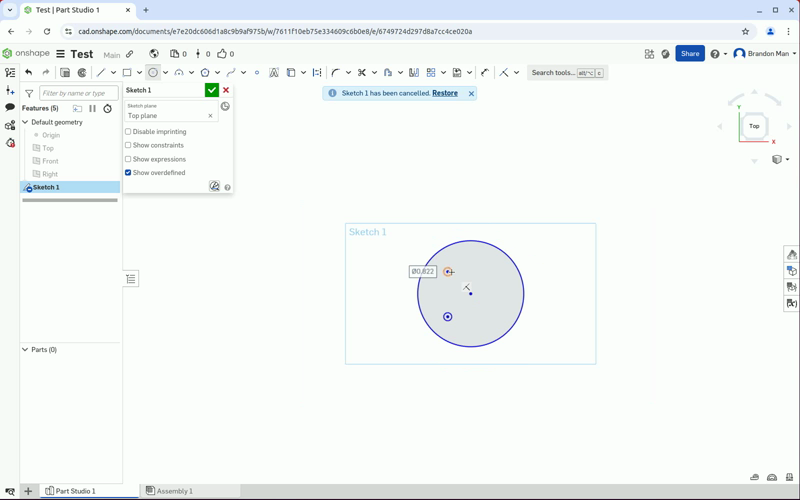
scroll(-6)
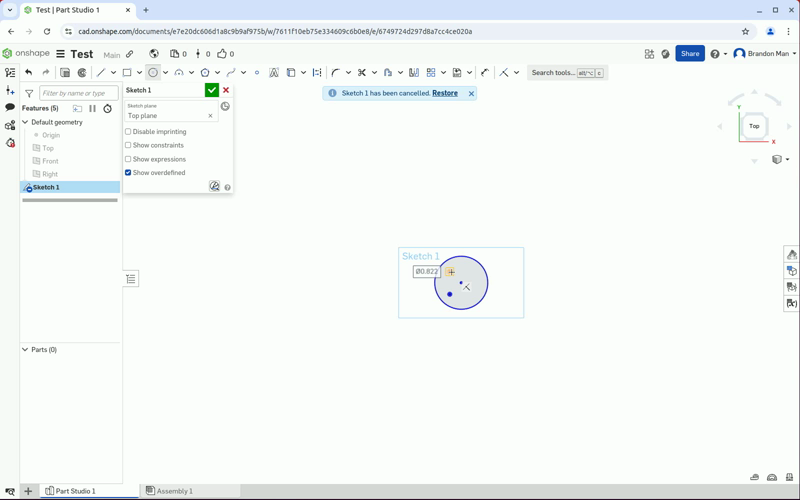
key(esc)
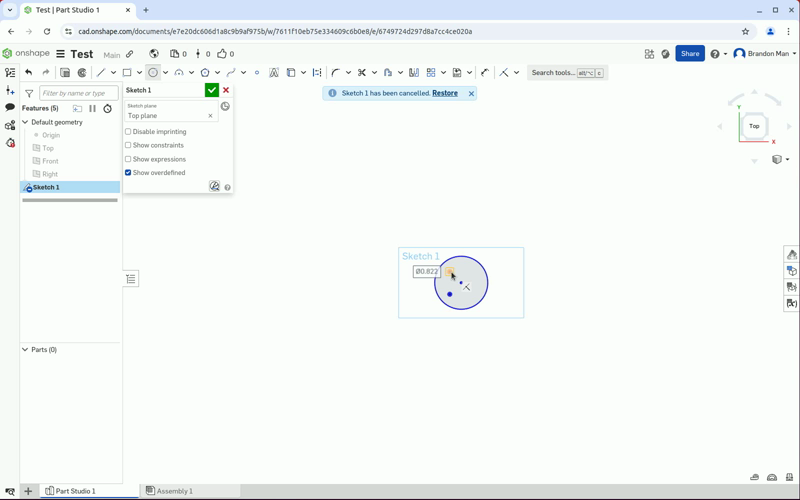
key(c)
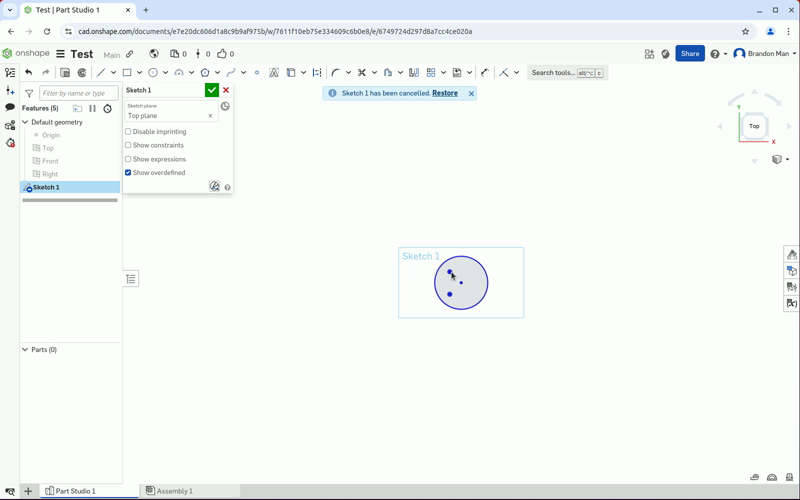
key_down(shift)
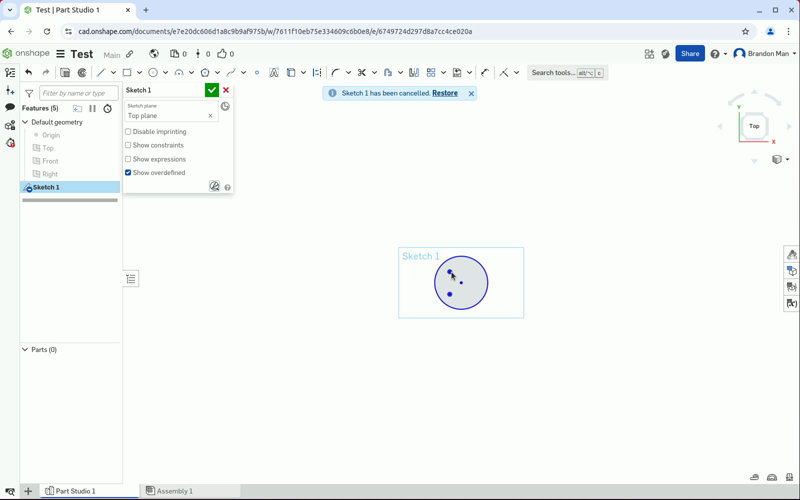
mouse_move(461, 282)
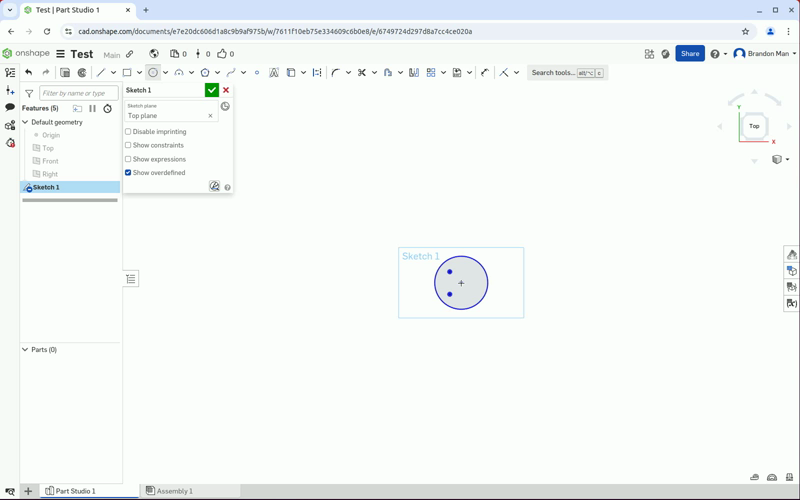
click(461, 282)
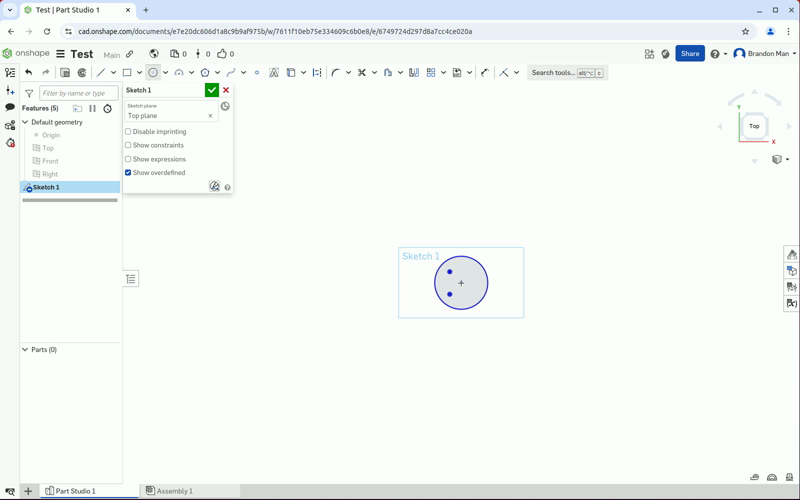
key_up(shift)
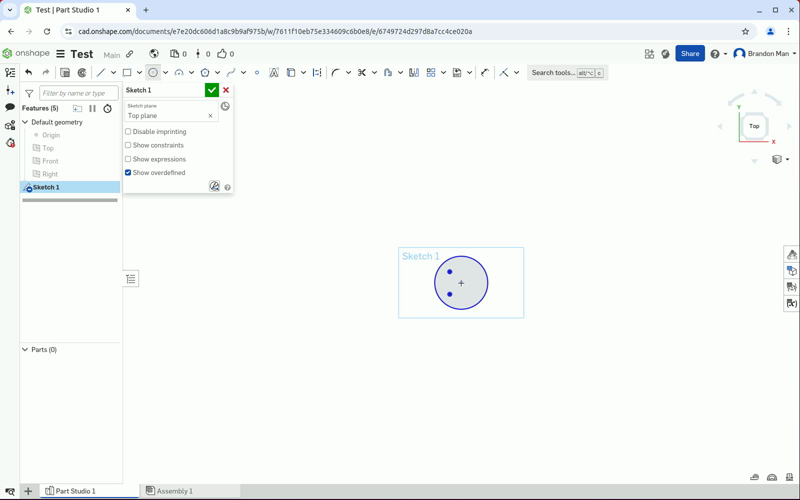
mouse_move(471, 282)
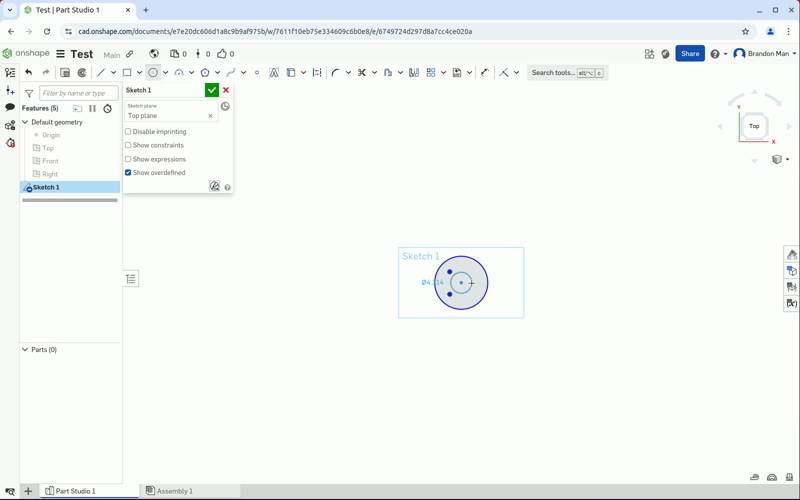
click(471, 282)
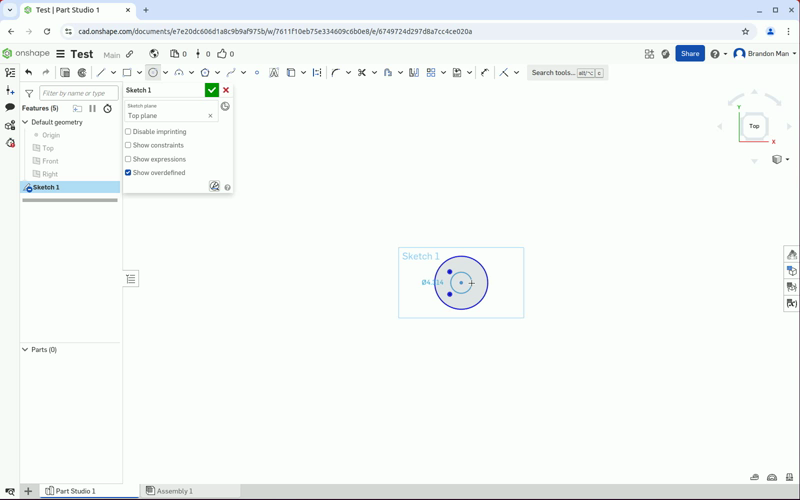
key(esc)
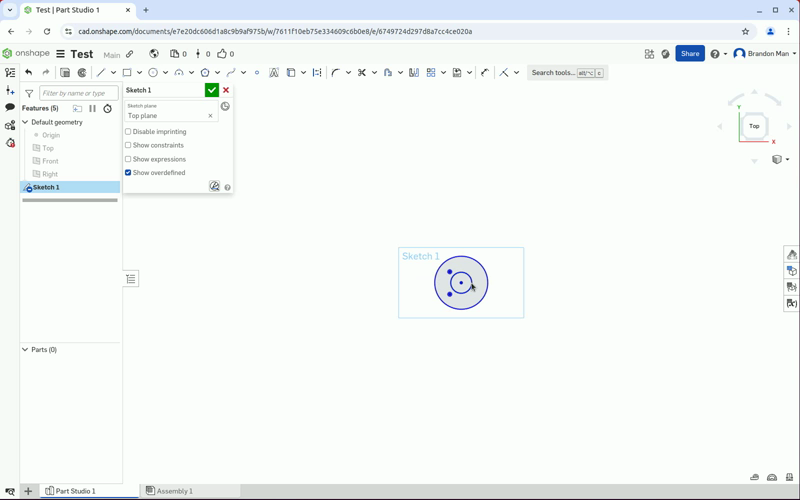
key(c)
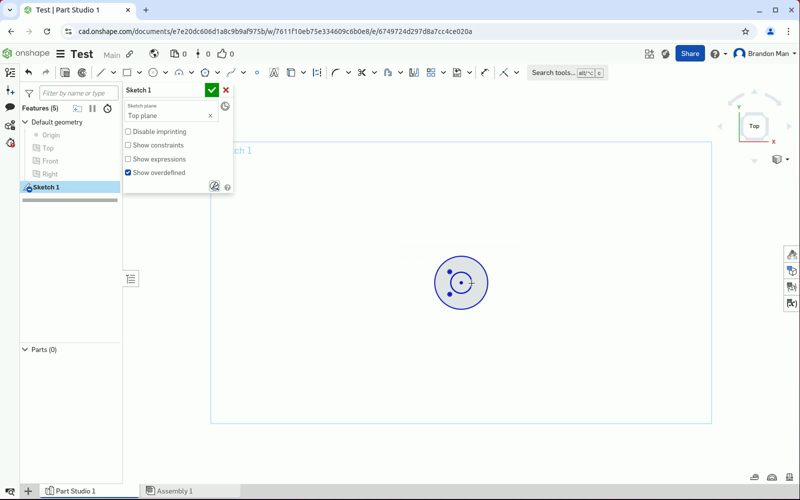
key_down(shift)
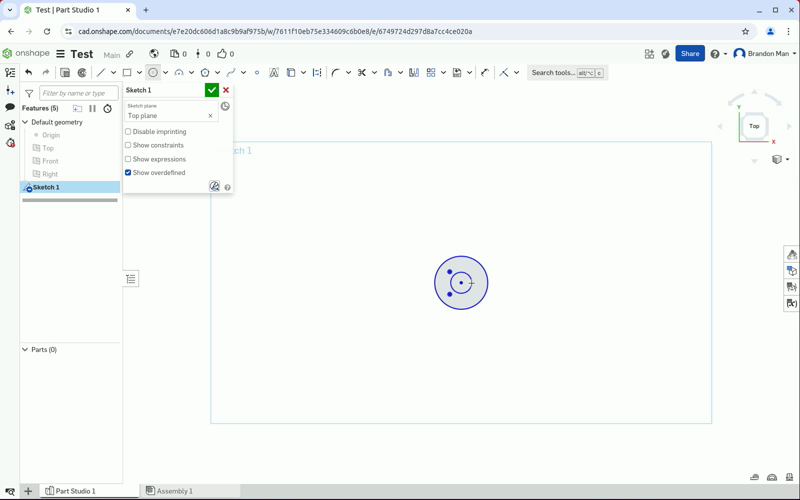
mouse_move(472, 294)
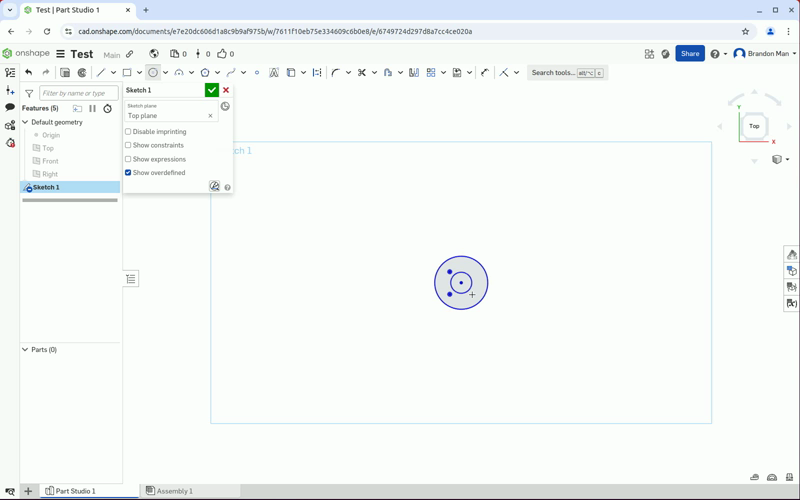
click(472, 294)
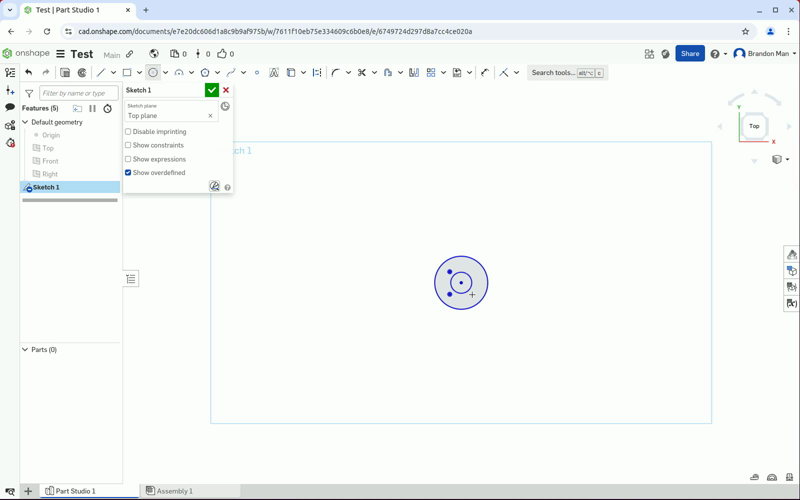
key_up(shift)
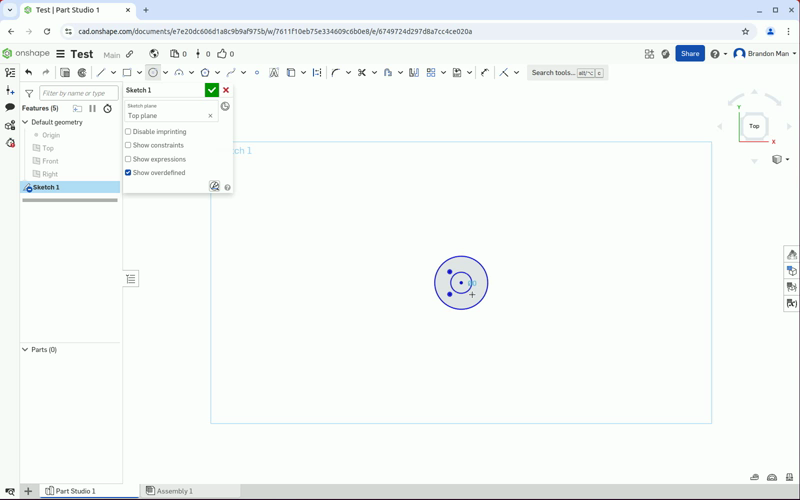
mouse_move(474, 294)
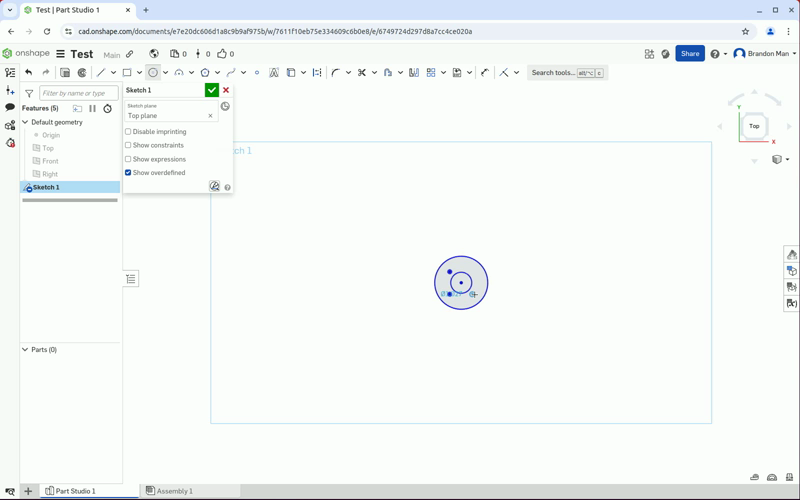
scroll(6)
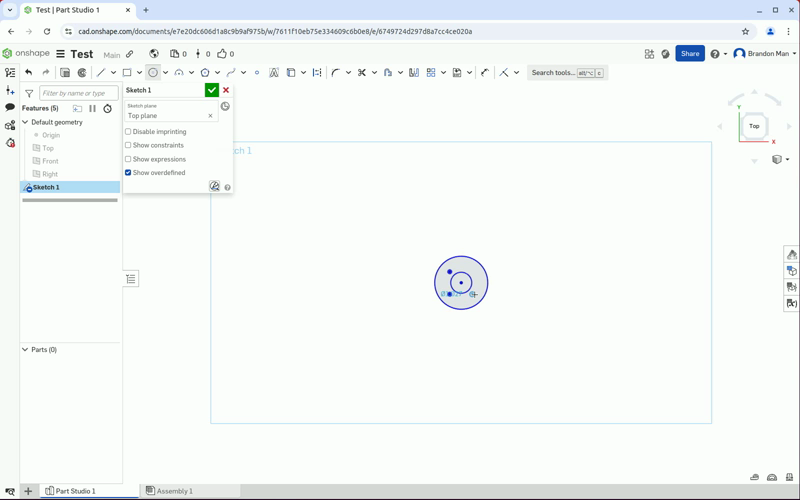
scroll(6)
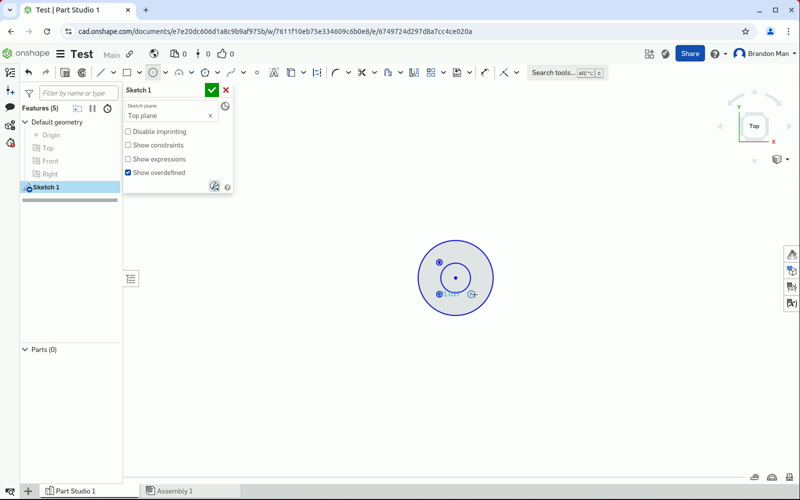
scroll(6)
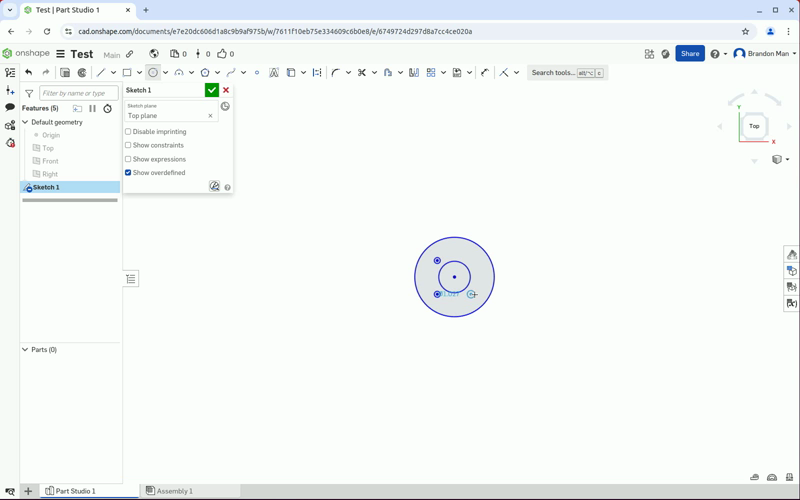
scroll(6)
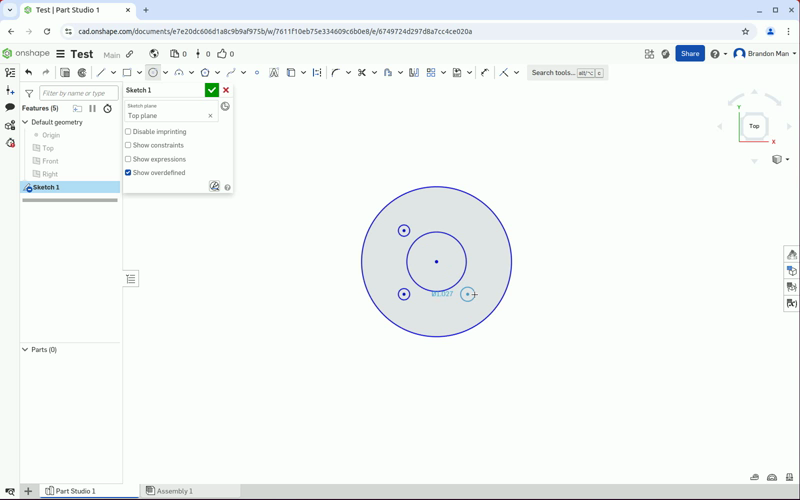
scroll(6)
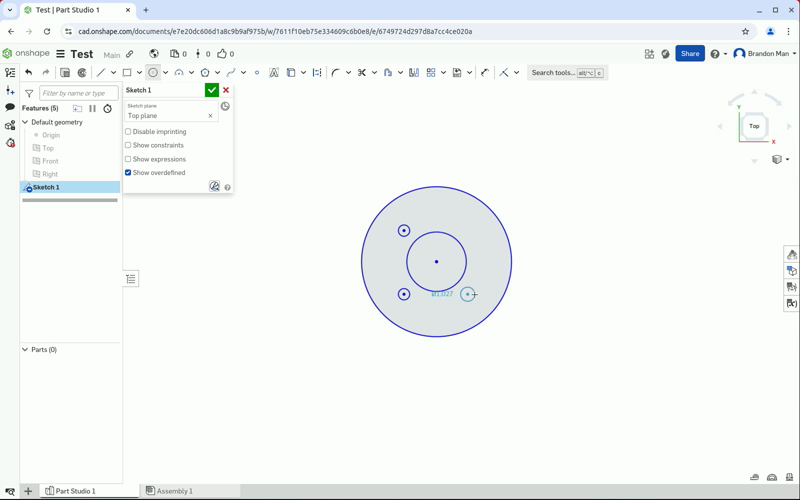
scroll(6)
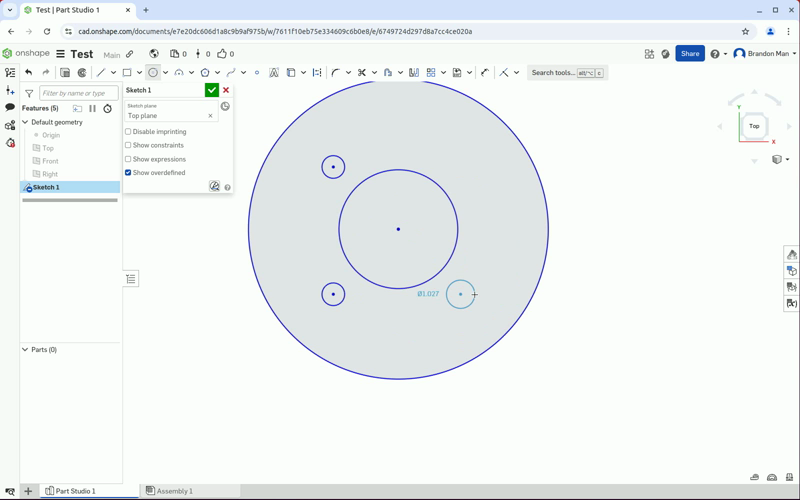
scroll(6)
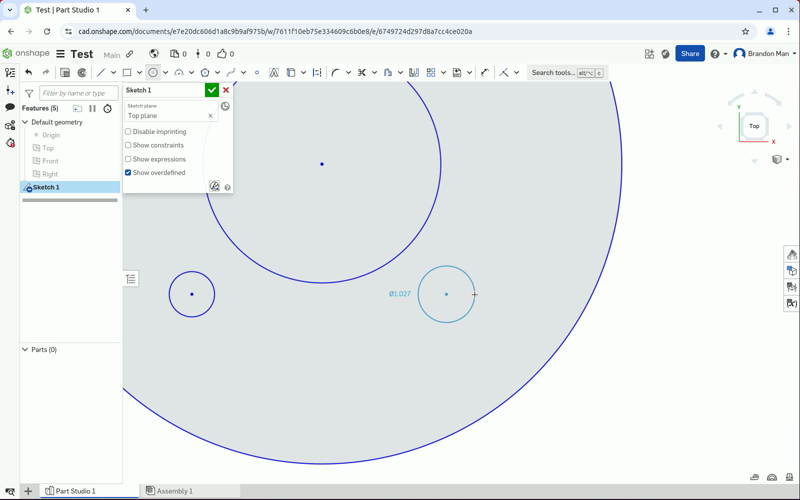
click(474, 294)
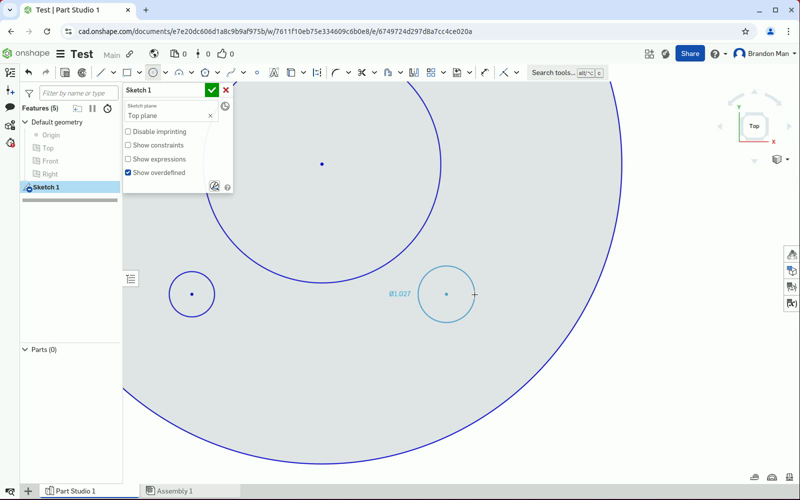
scroll(-6)
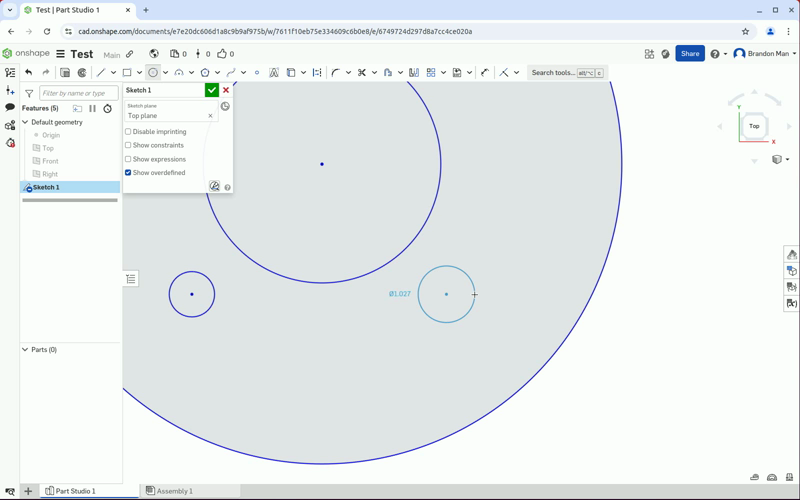
scroll(-6)
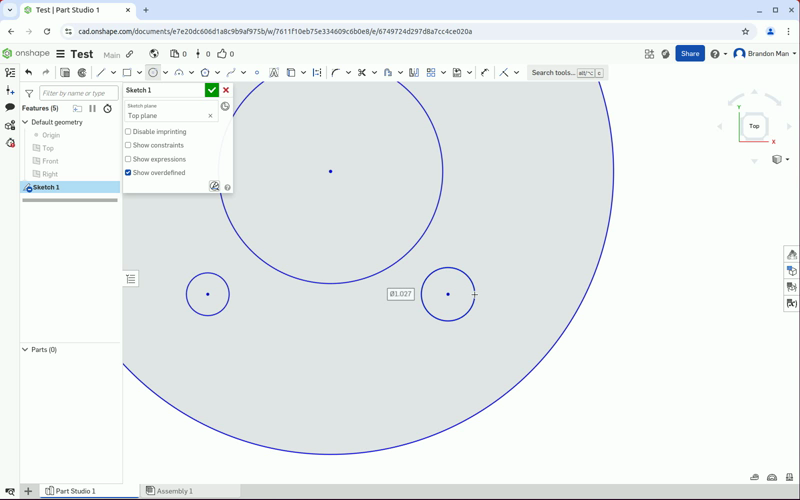
scroll(-6)
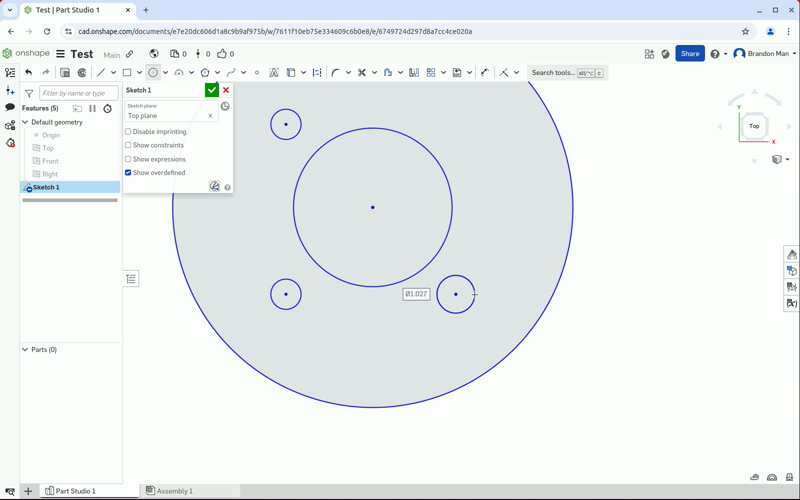
scroll(-6)
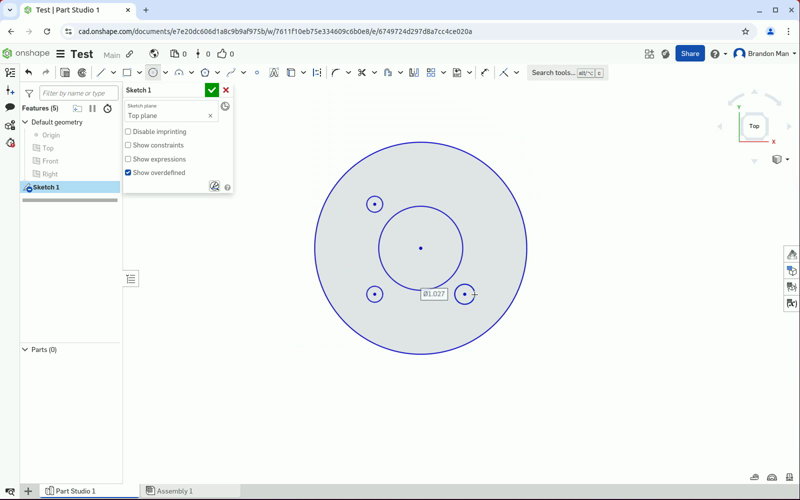
scroll(-6)
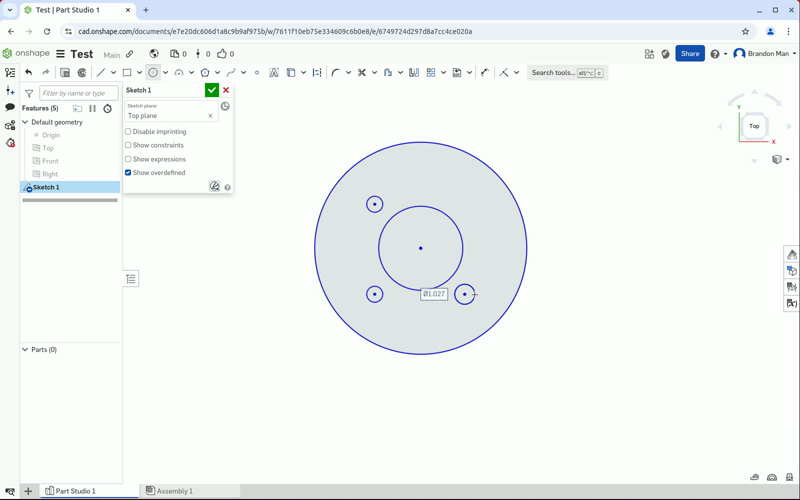
scroll(-6)
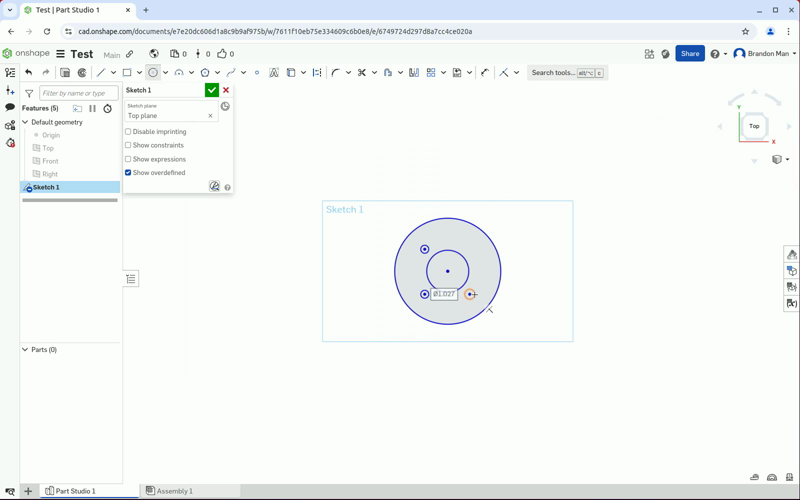
scroll(-6)
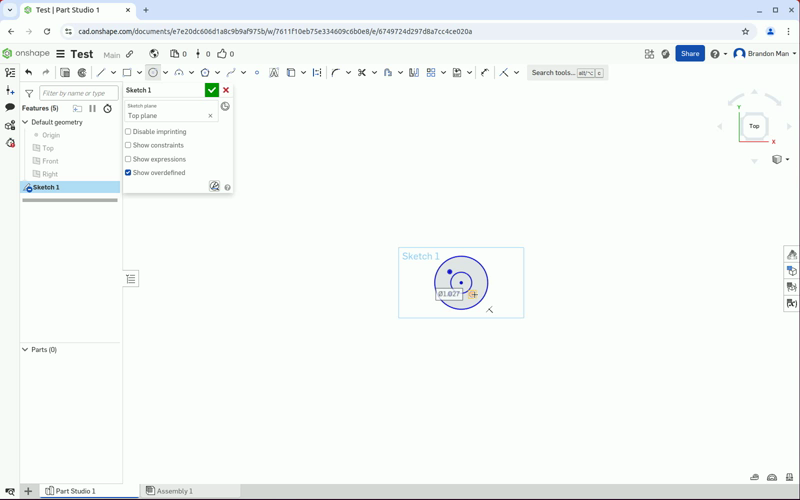
key(esc)
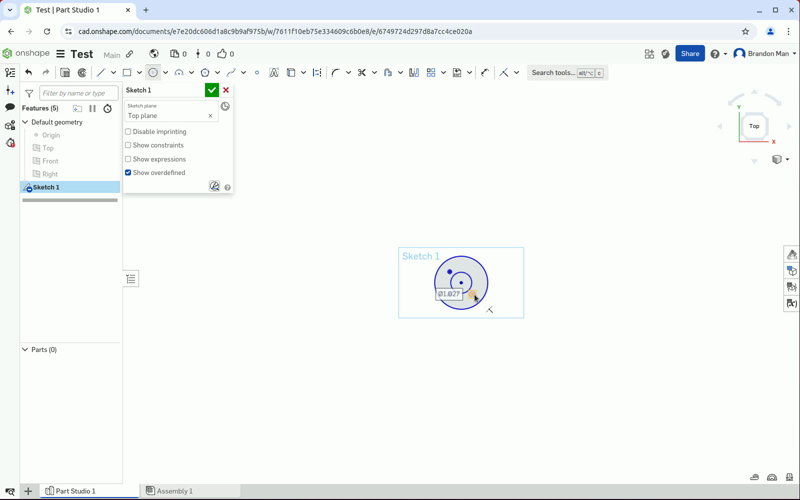
key(c)
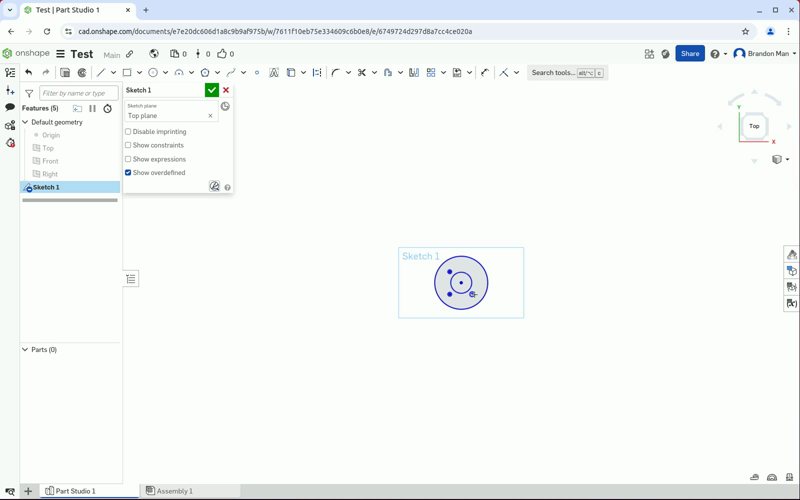
key_down(shift)
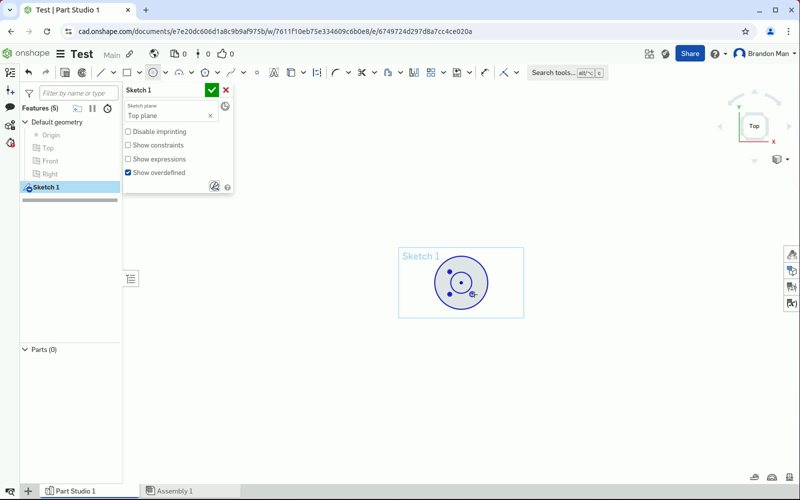
mouse_move(472, 271)
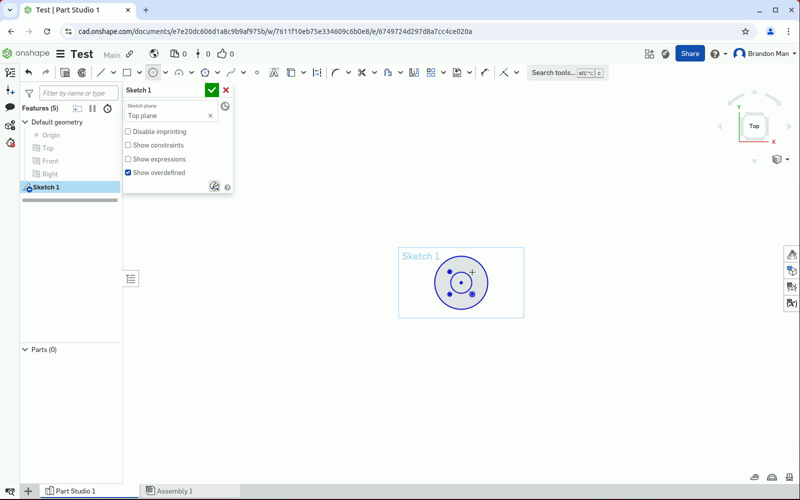
click(472, 271)
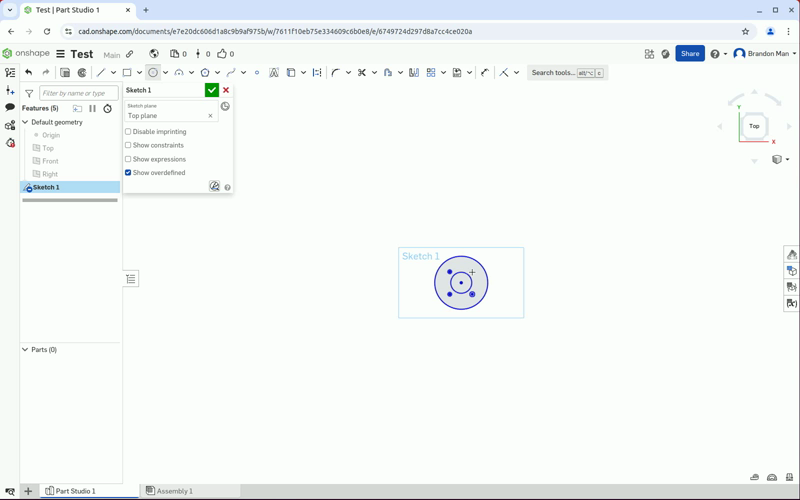
key_up(shift)
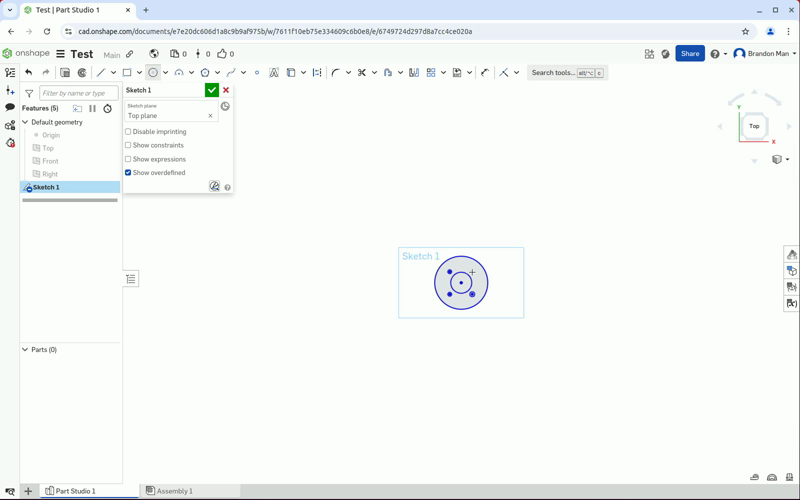
mouse_move(474, 271)
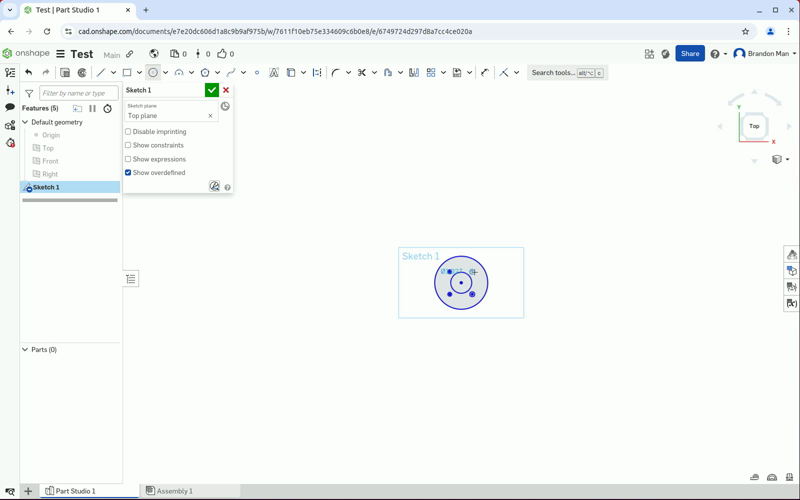
scroll(6)
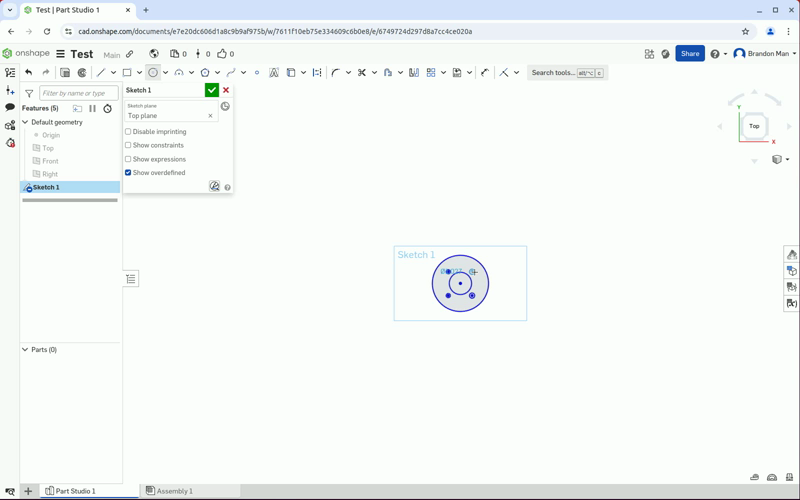
scroll(6)
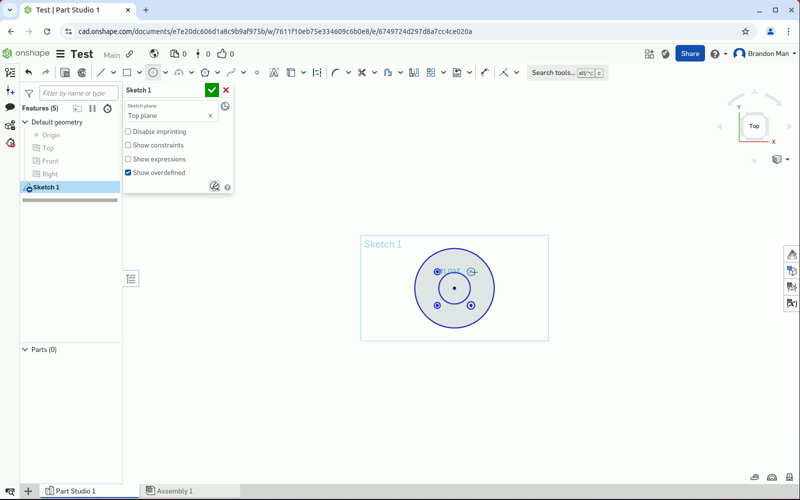
scroll(6)
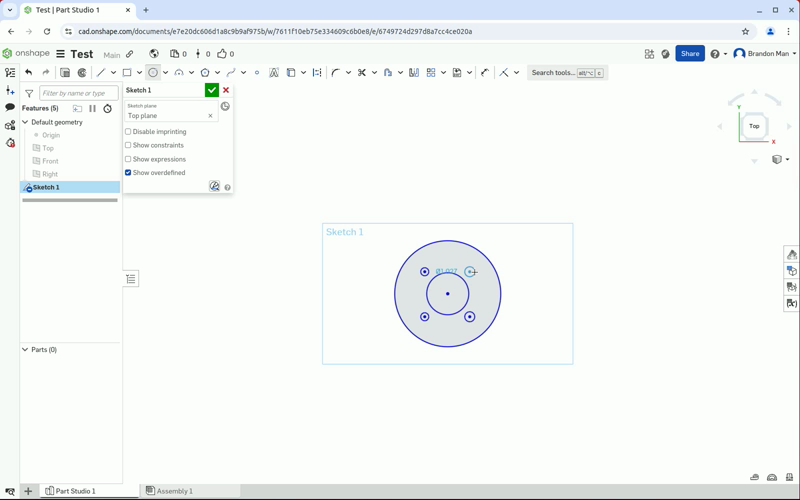
scroll(6)
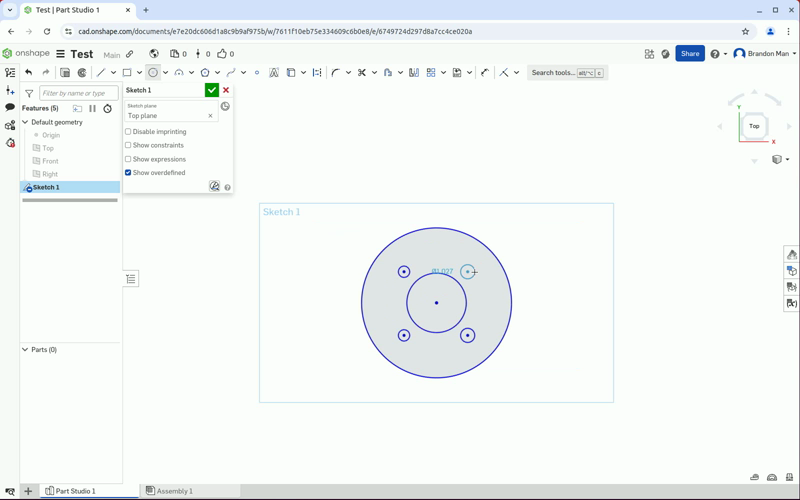
scroll(6)
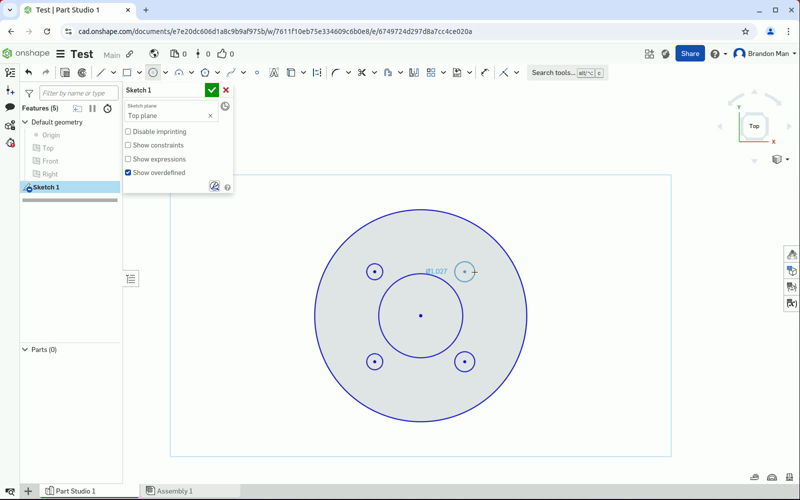
scroll(6)
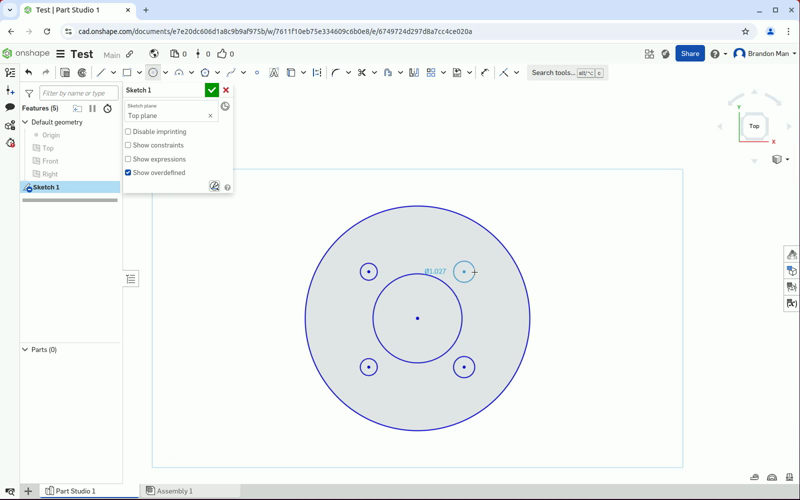
scroll(6)
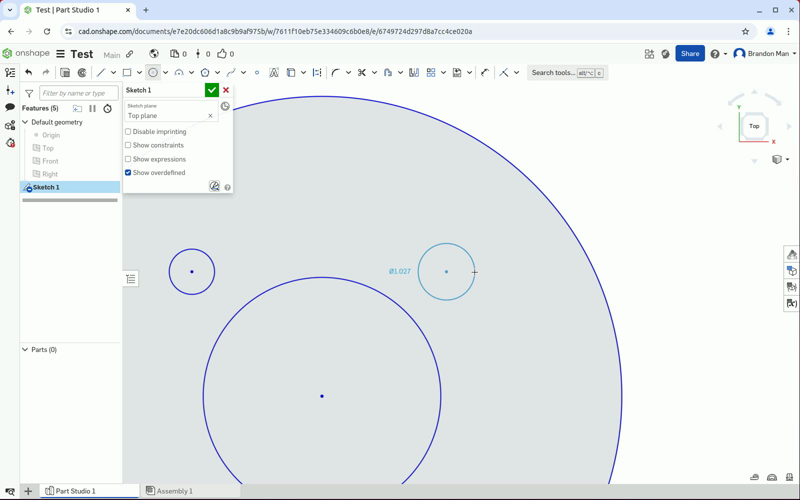
click(474, 271)
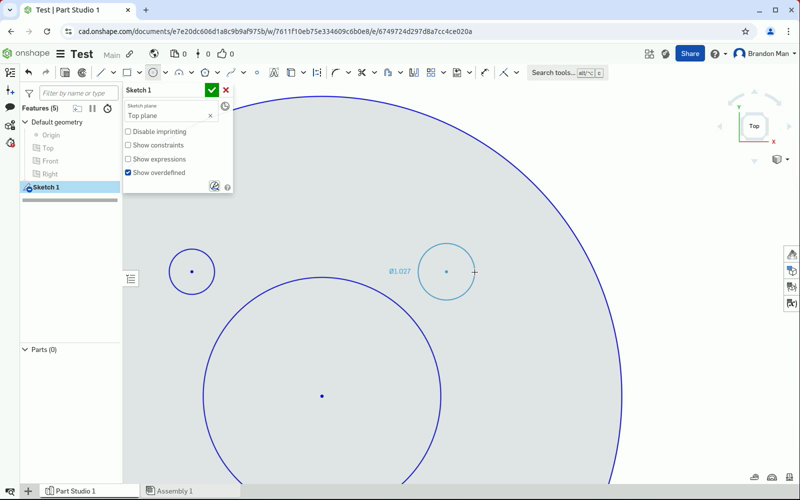
scroll(-6)
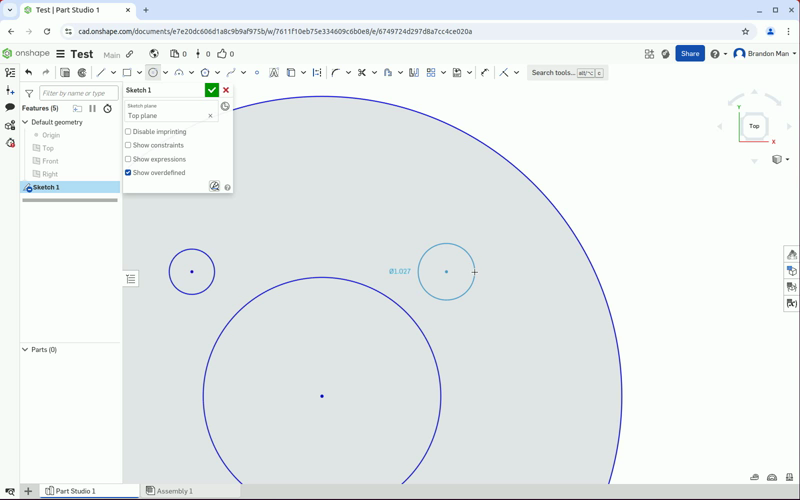
scroll(-6)
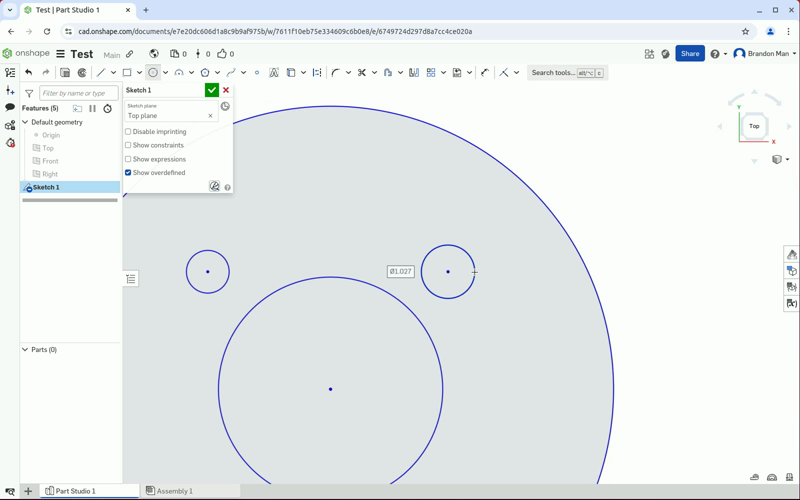
scroll(-6)
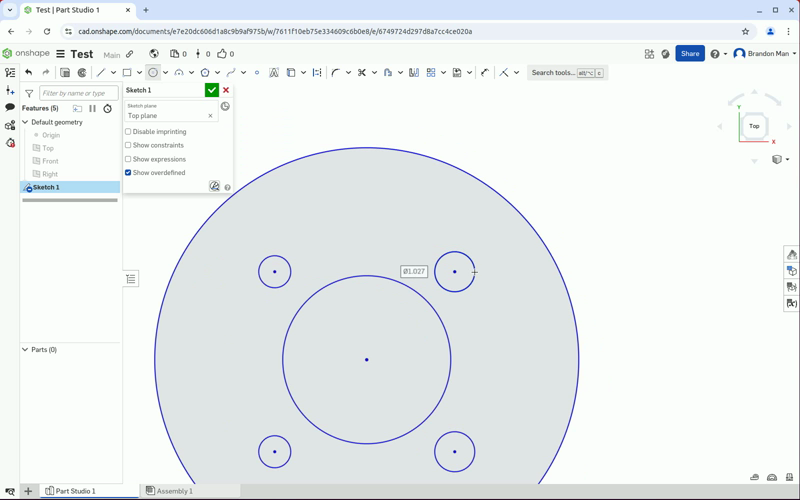
scroll(-6)
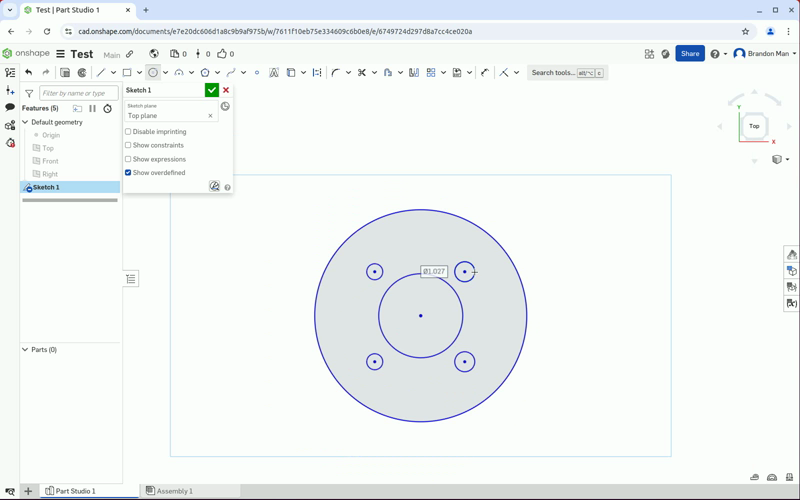
scroll(-6)
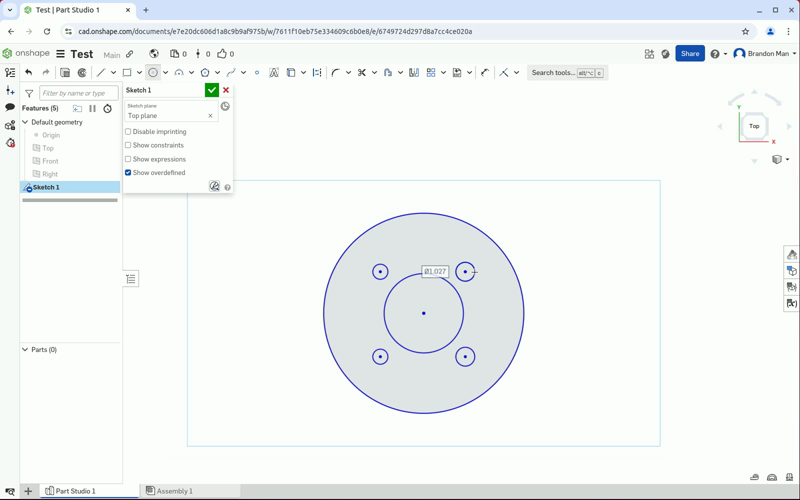
scroll(-6)
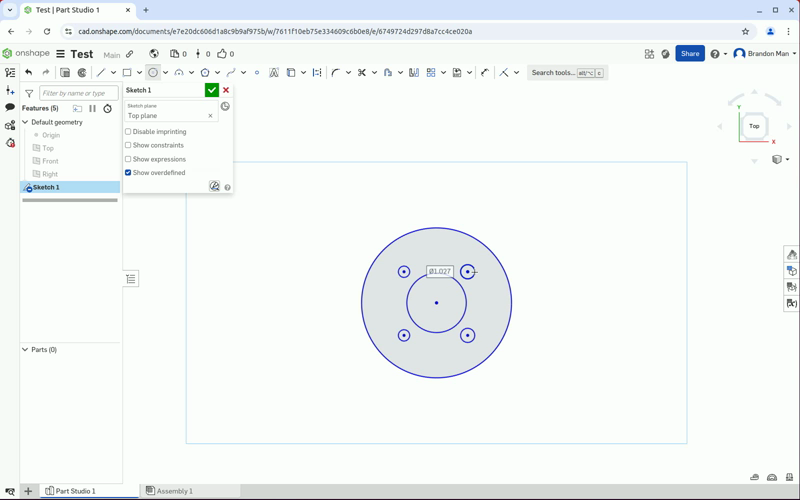
scroll(-6)
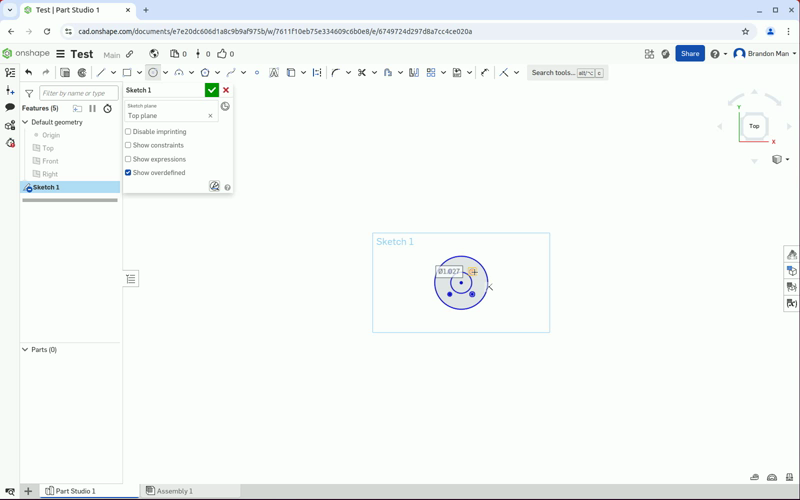
key(esc)
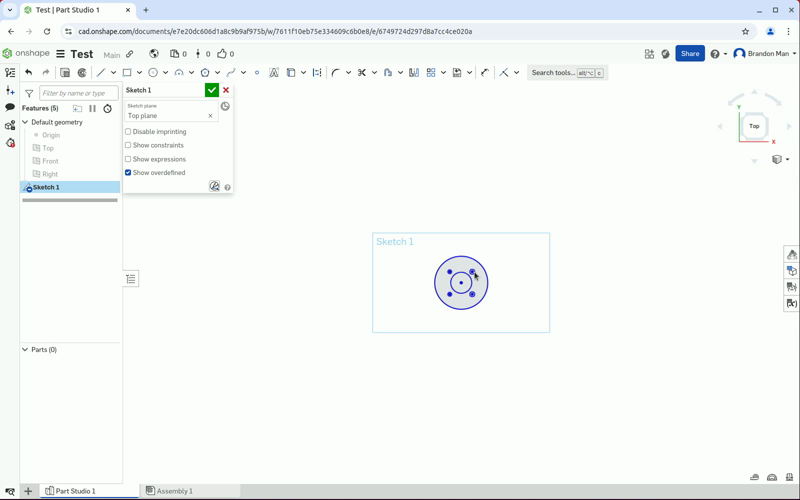
mouse_move(472, 278)
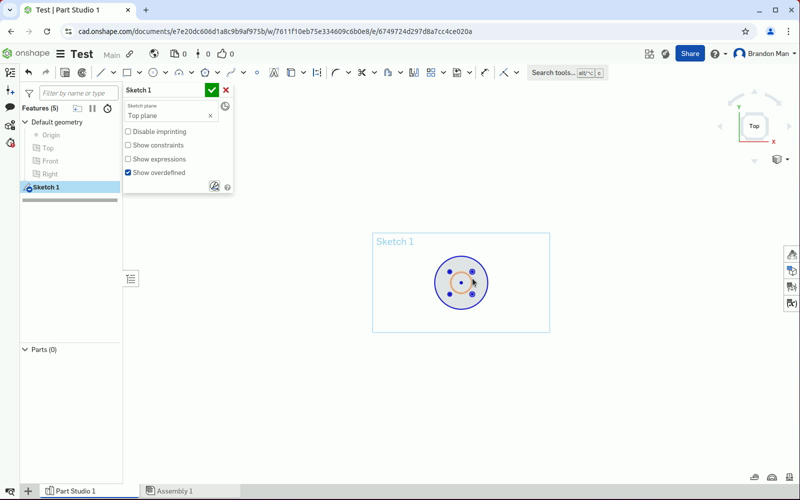
scroll(6)
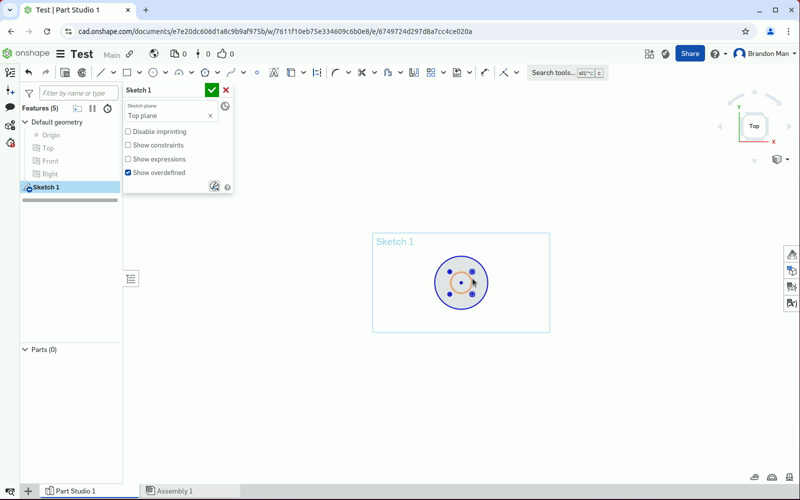
scroll(6)
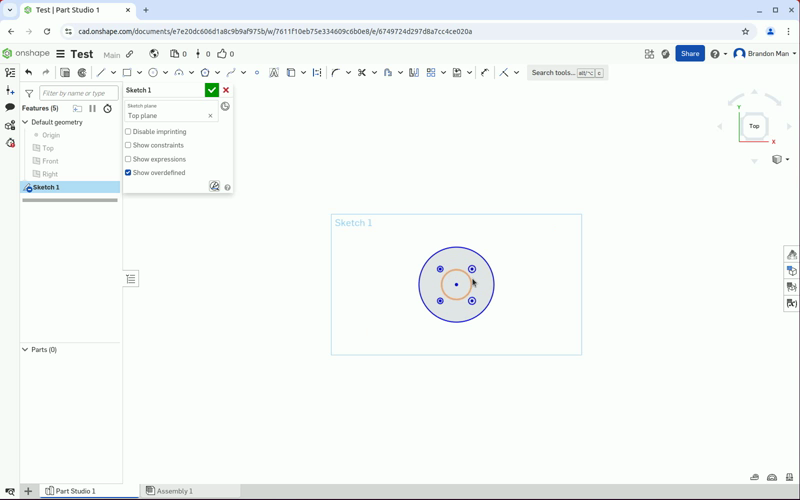
scroll(6)
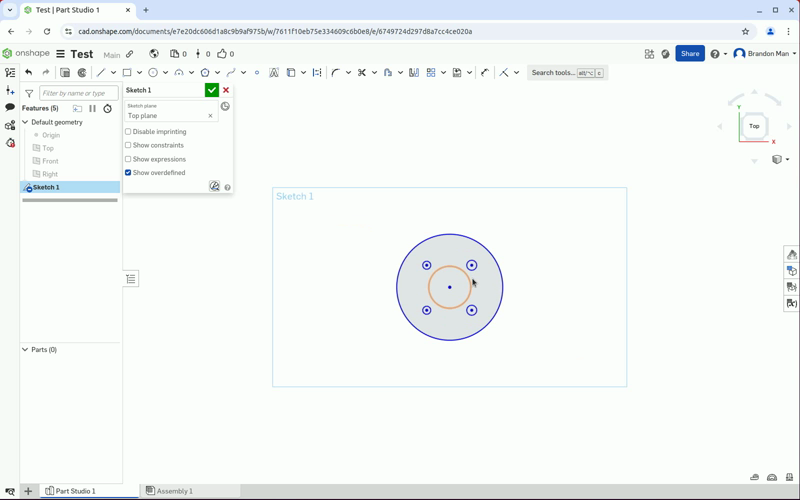
scroll(6)
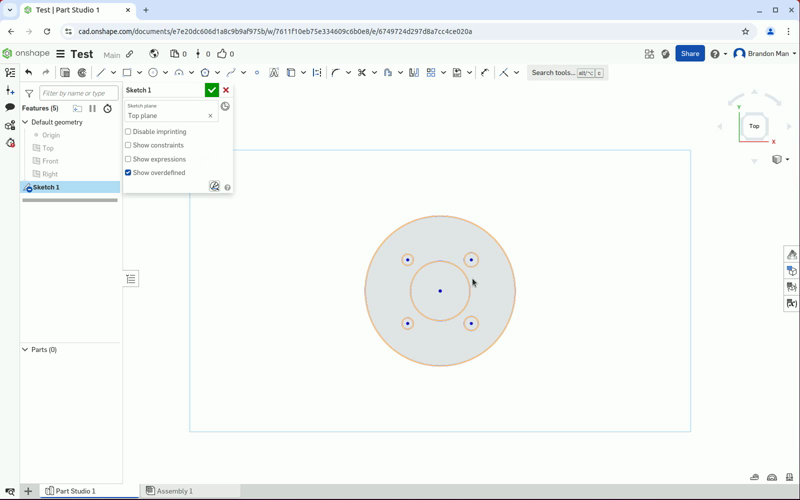
scroll(6)
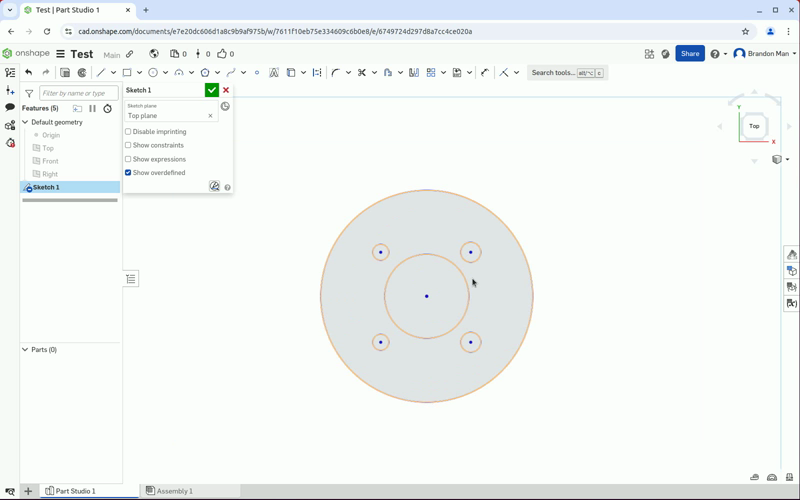
scroll(6)
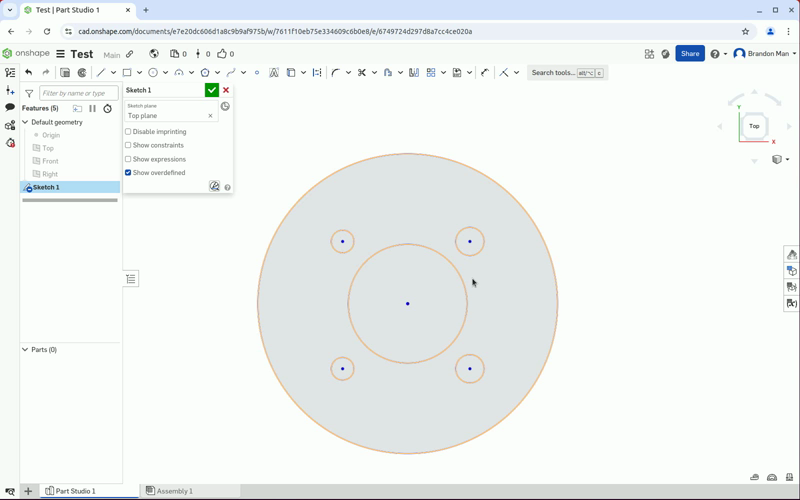
scroll(6)
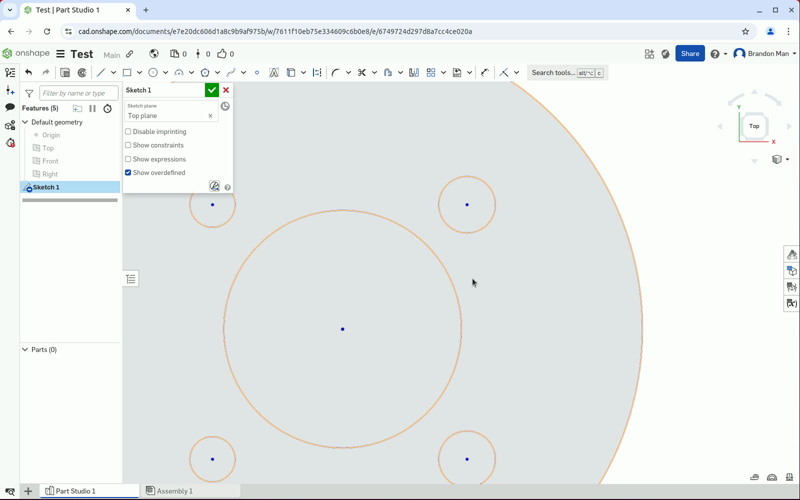
click(472, 278)
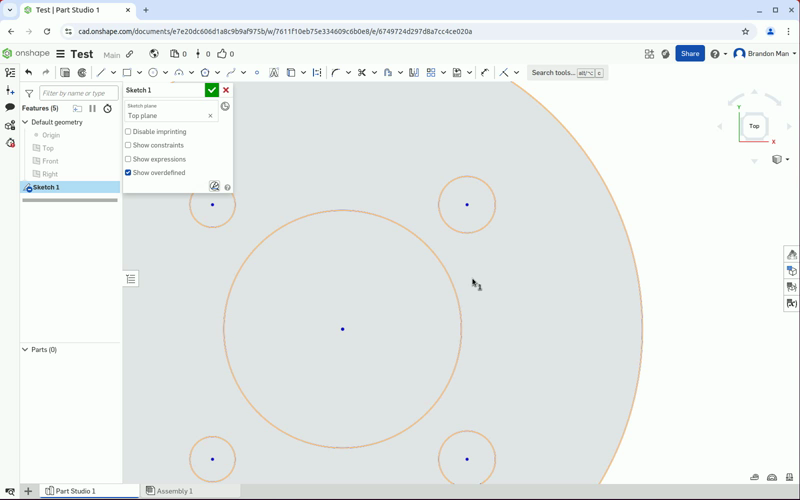
scroll(-6)
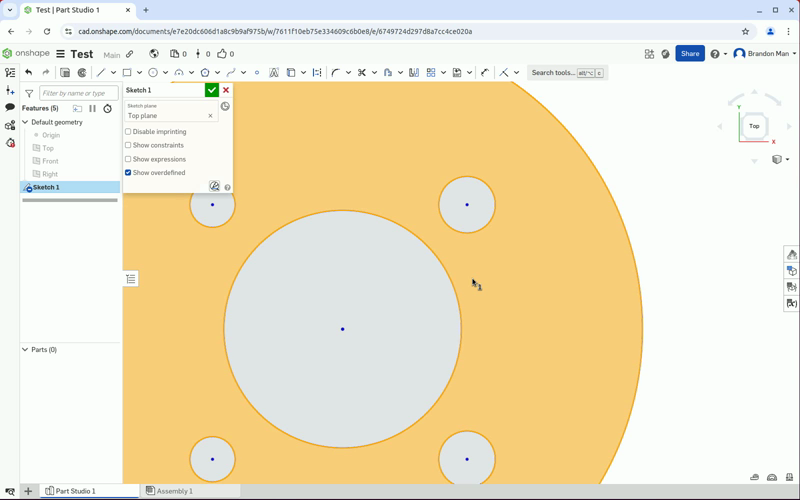
scroll(-6)
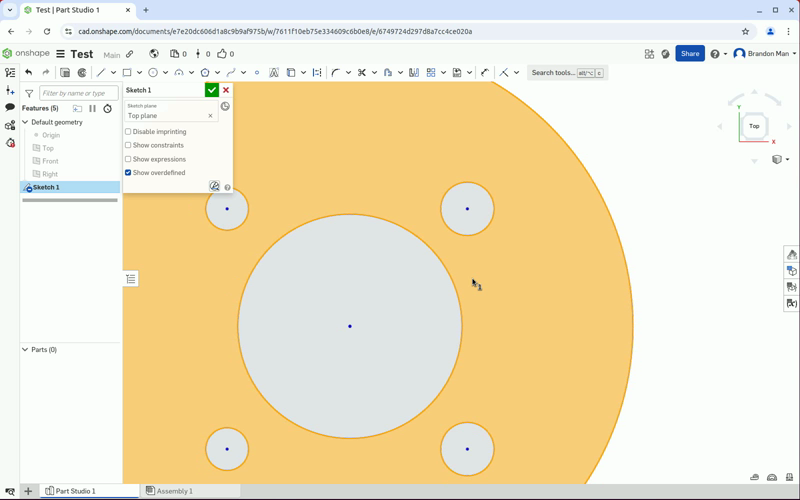
scroll(-6)
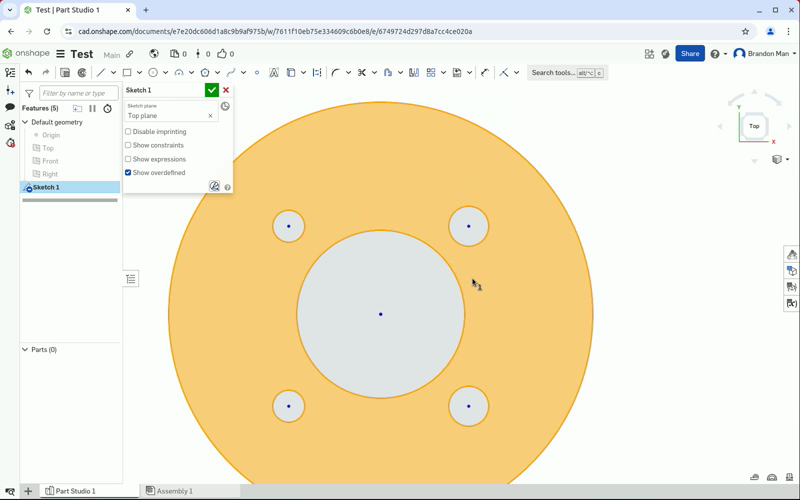
scroll(-6)
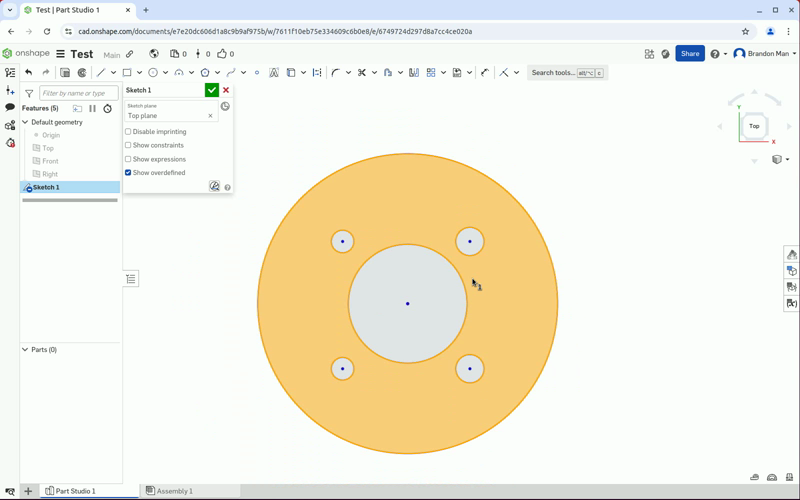
scroll(-6)
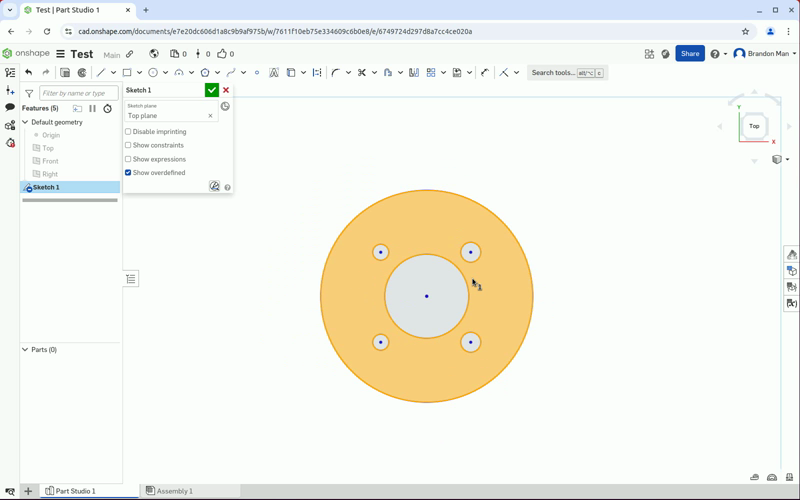
scroll(-6)
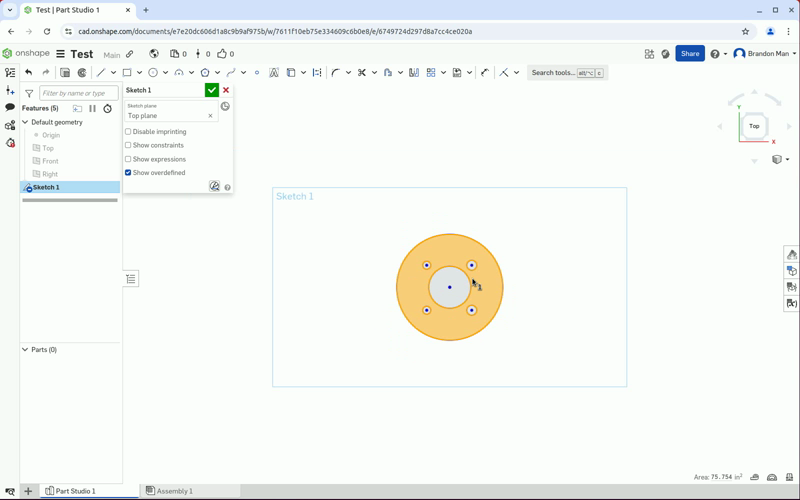
scroll(-6)
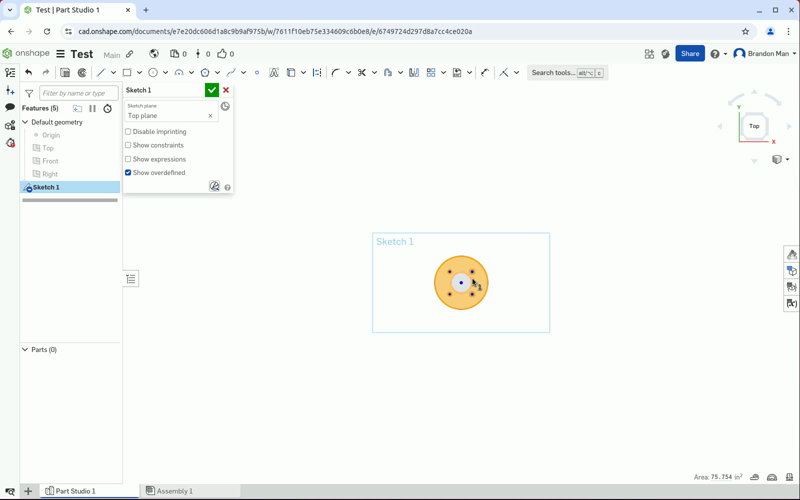
mouse_move(73, 352)
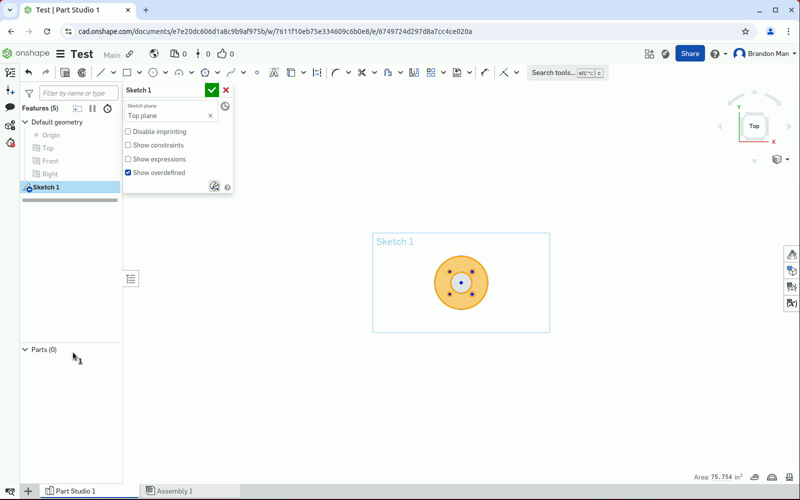
key(shift+y)
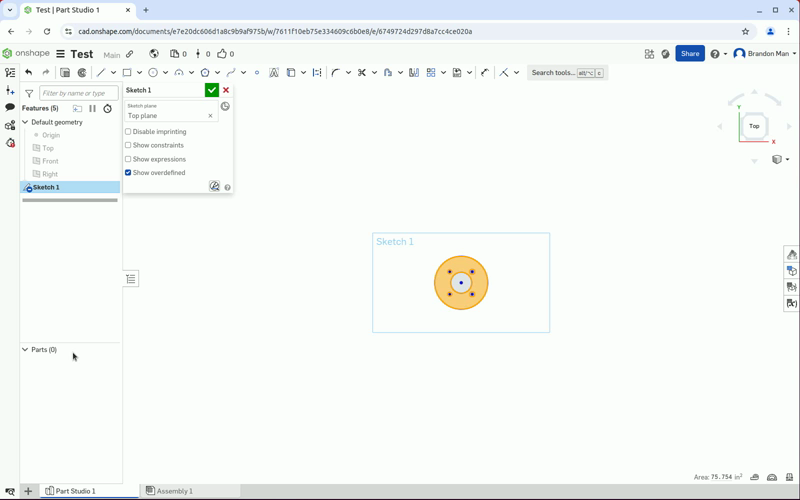
key(shift+e)
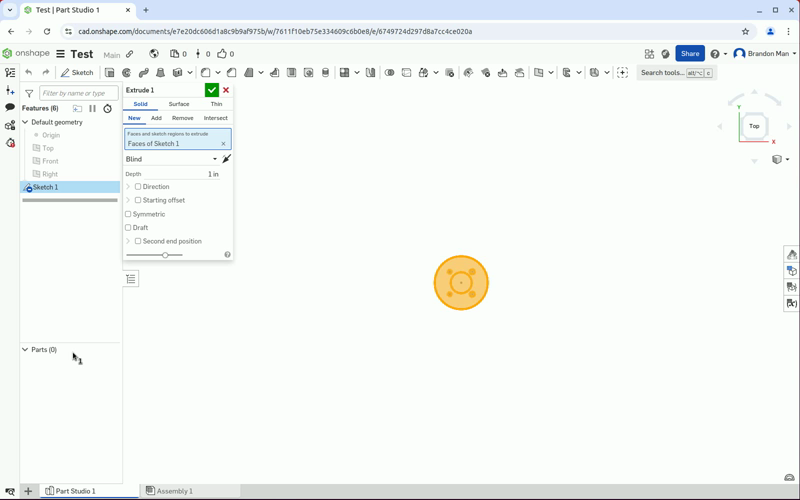
mouse_move(143, 106)
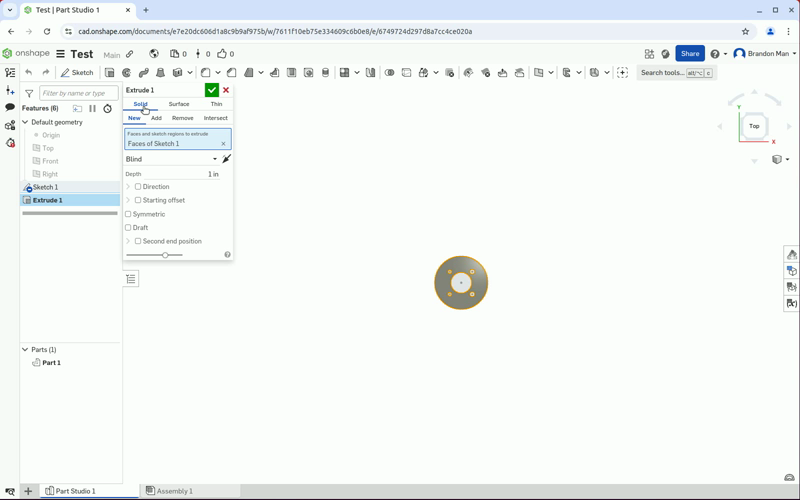
click(143, 106)
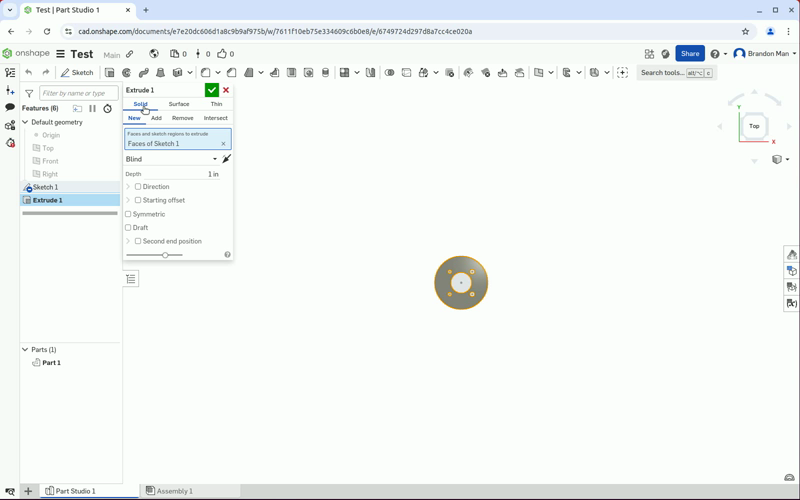
mouse_move(137, 120)
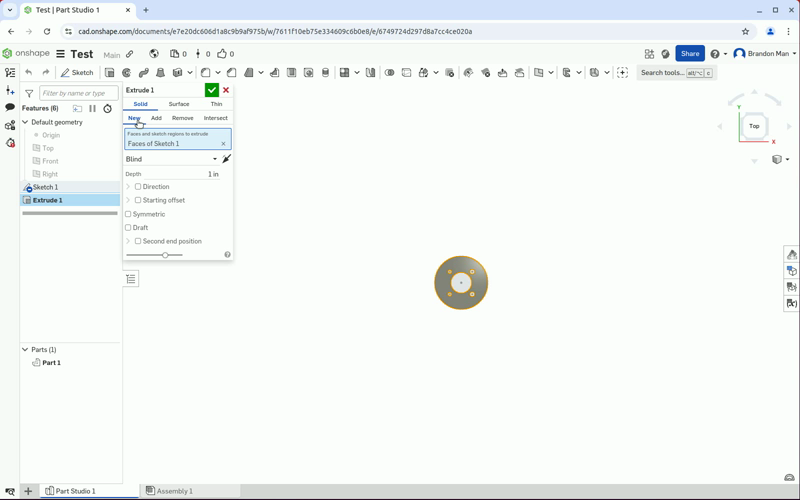
click(137, 120)
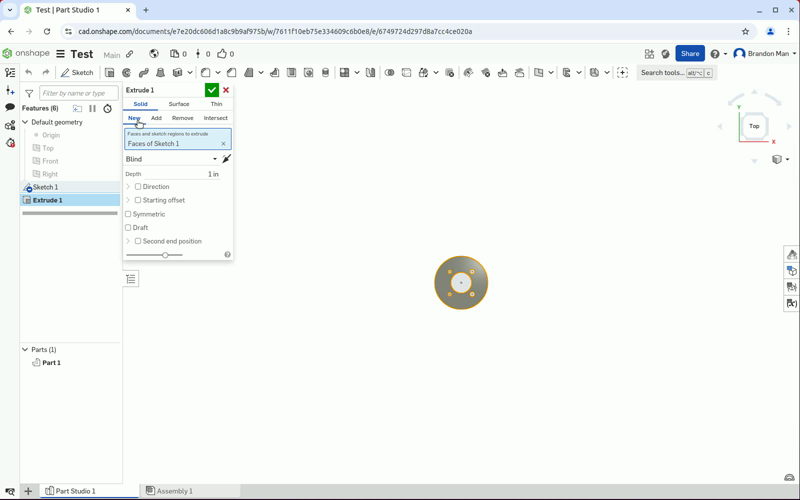
key(tab, 4)
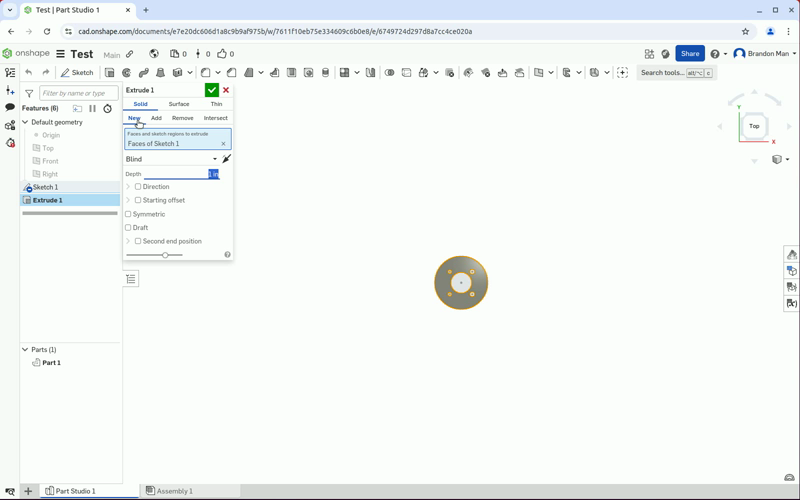
text(4.814)
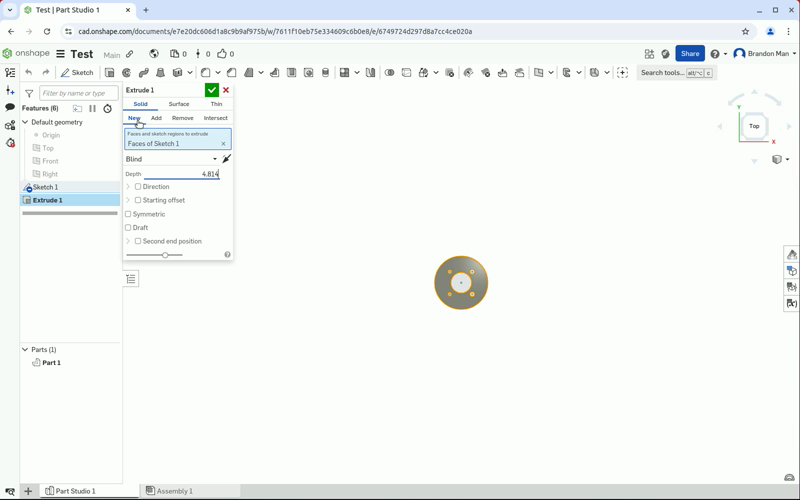
key(enter)
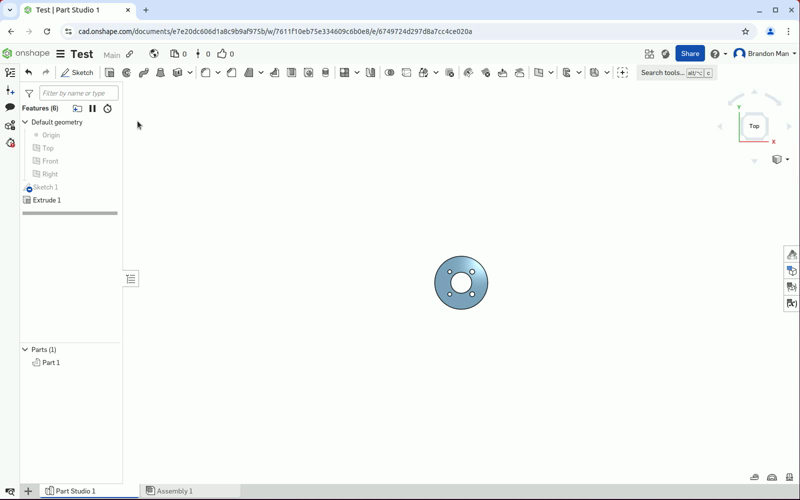
key(shift+h)
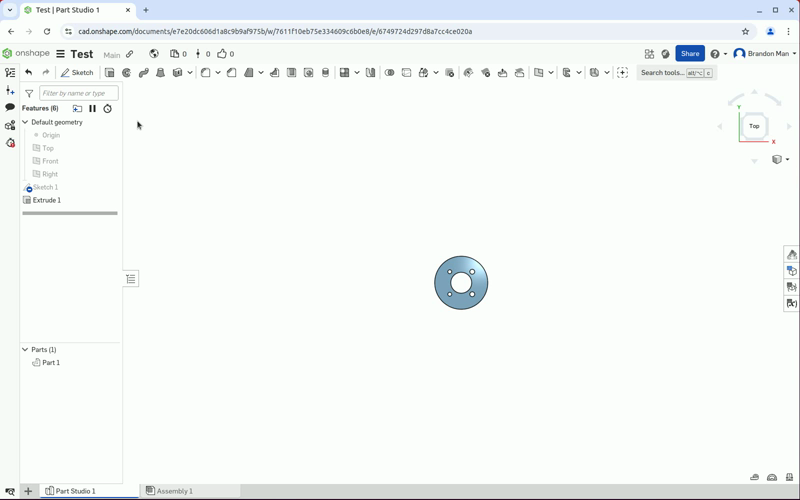
key(shift+h)
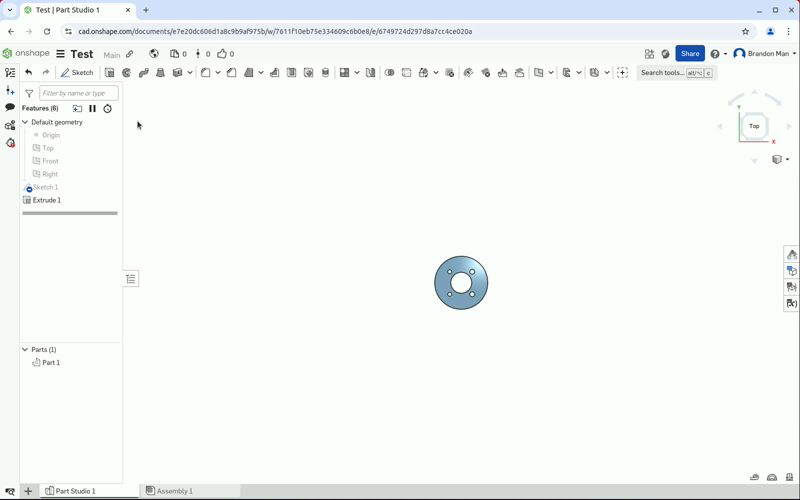
mouse_move(73, 189)
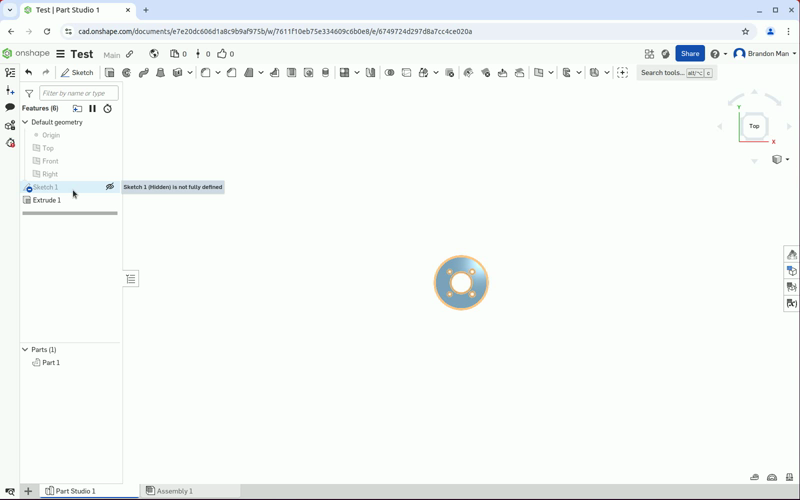
click(73, 189)
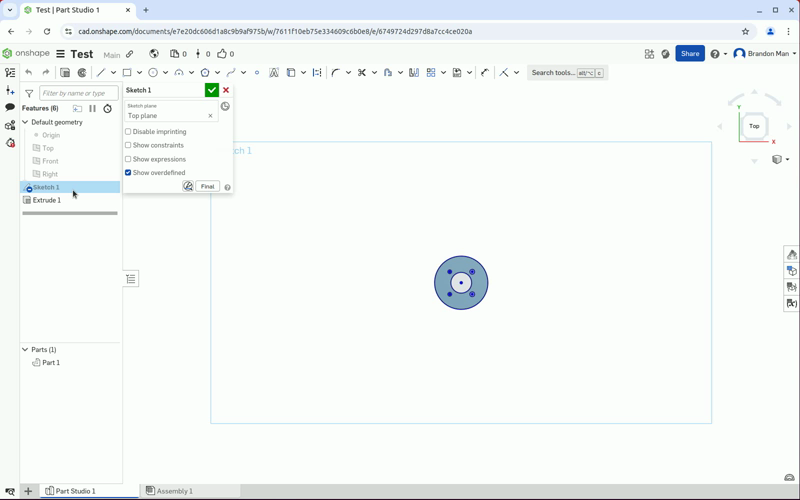
mouse_move(229, 92)
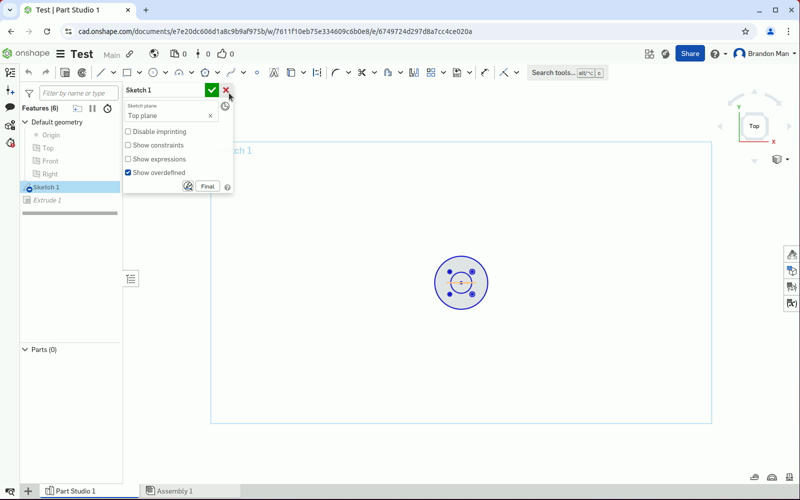
click(229, 92)
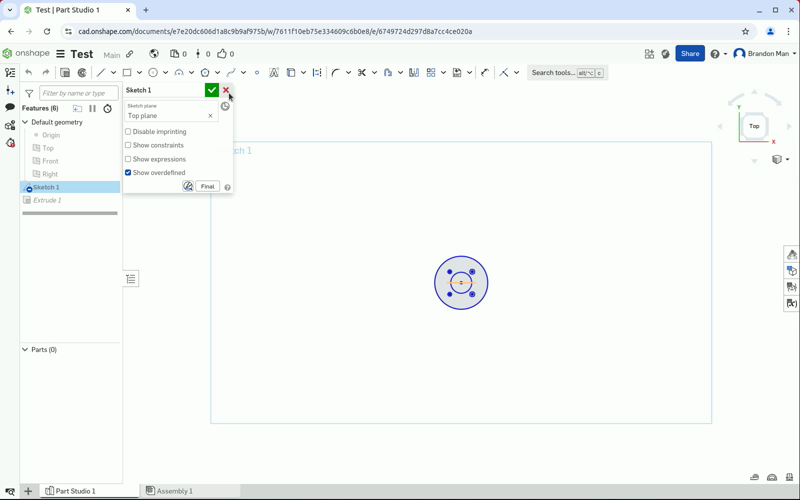
key(shift+s)
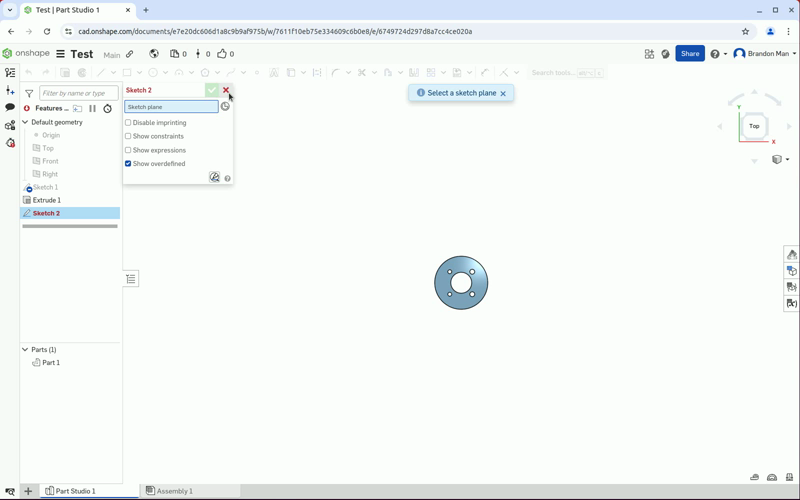
mouse_move(73, 150)
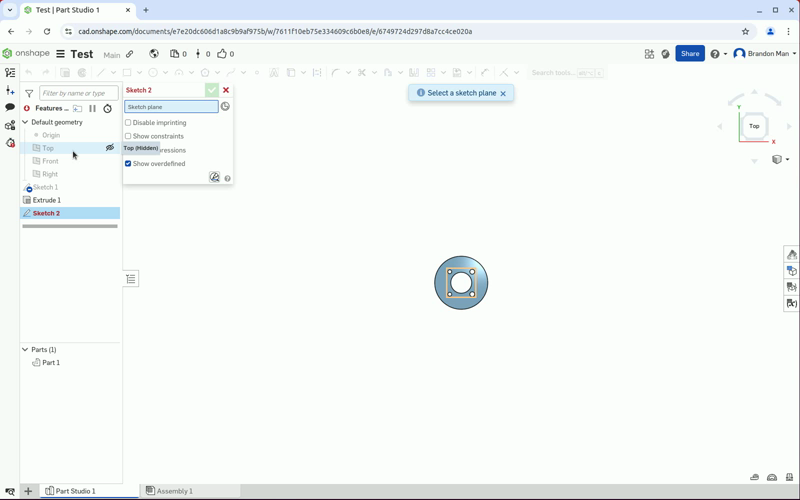
click(73, 150)
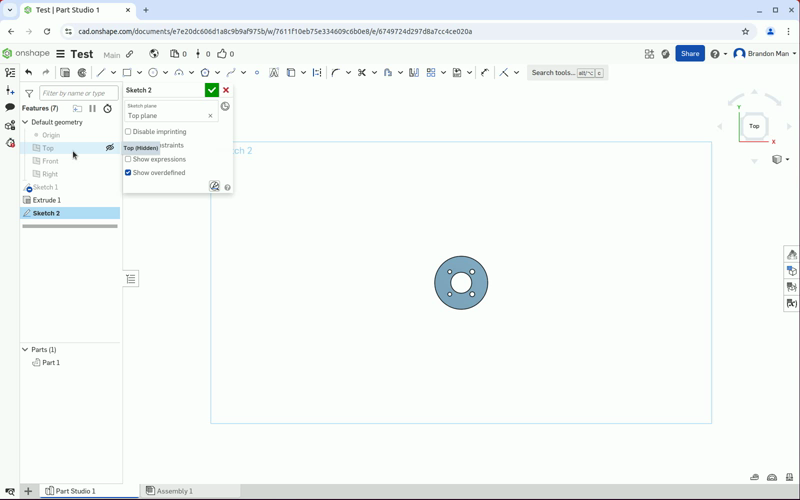
mouse_move(73, 352)
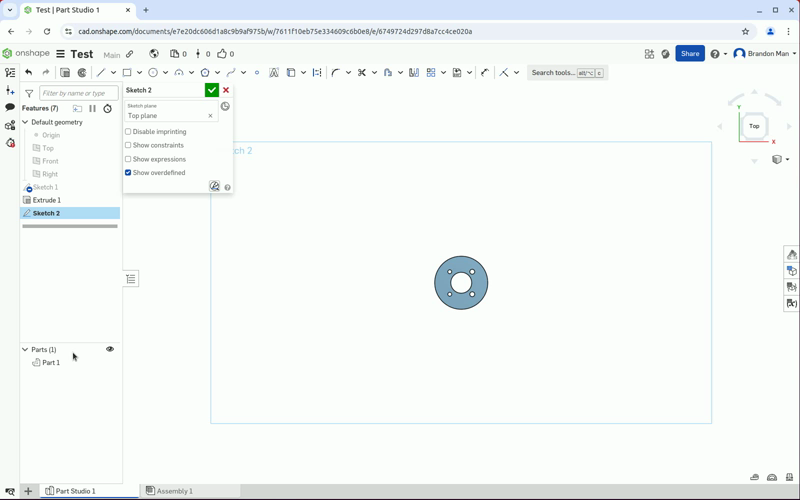
key(y)
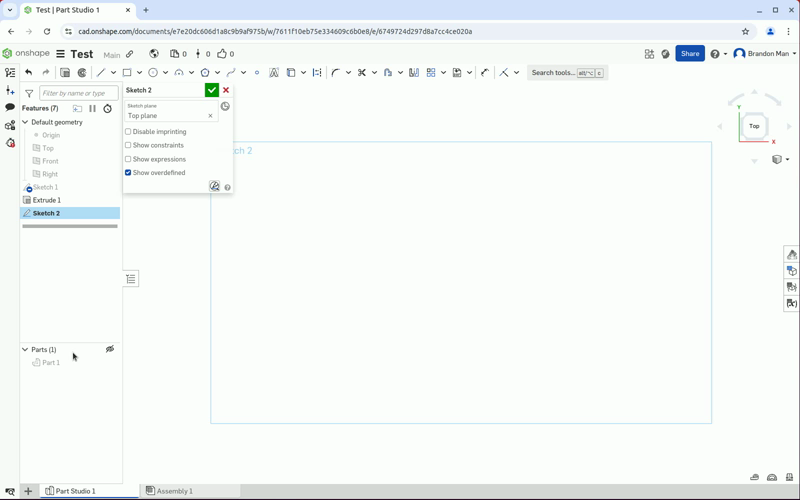
key(l)
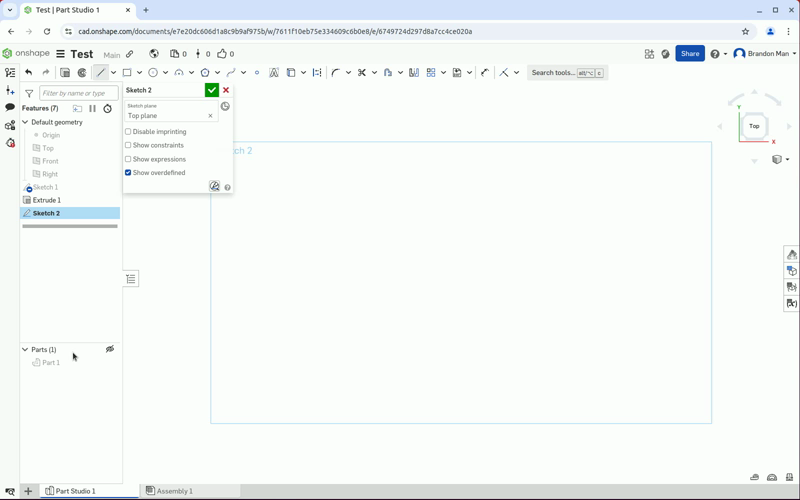
key_down(shift)
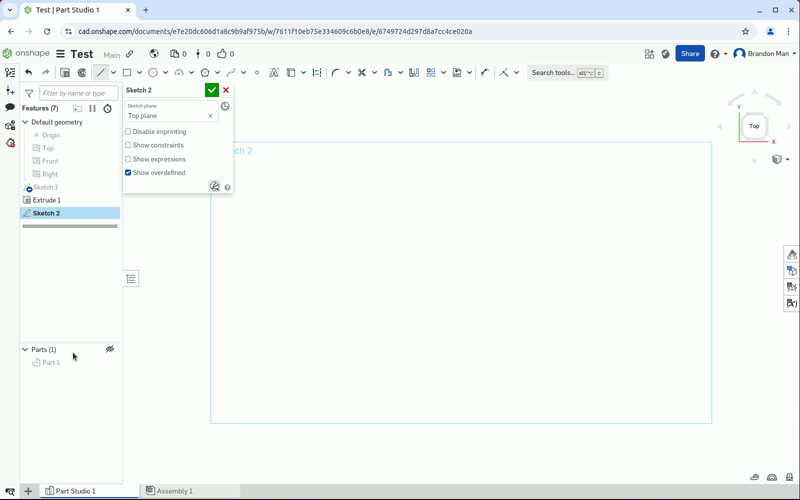
mouse_move(484, 294)
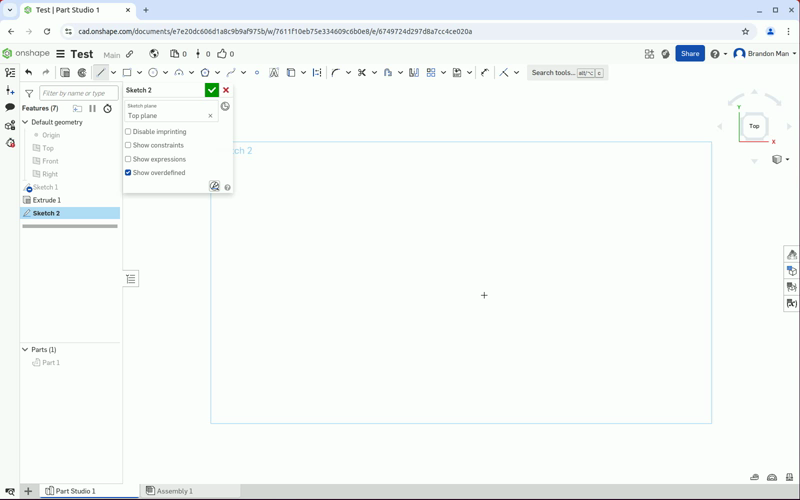
click(484, 294)
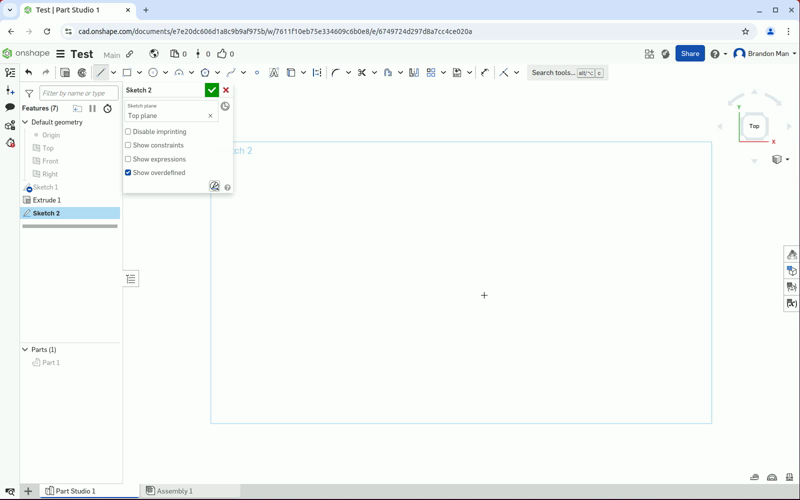
key_up(shift)
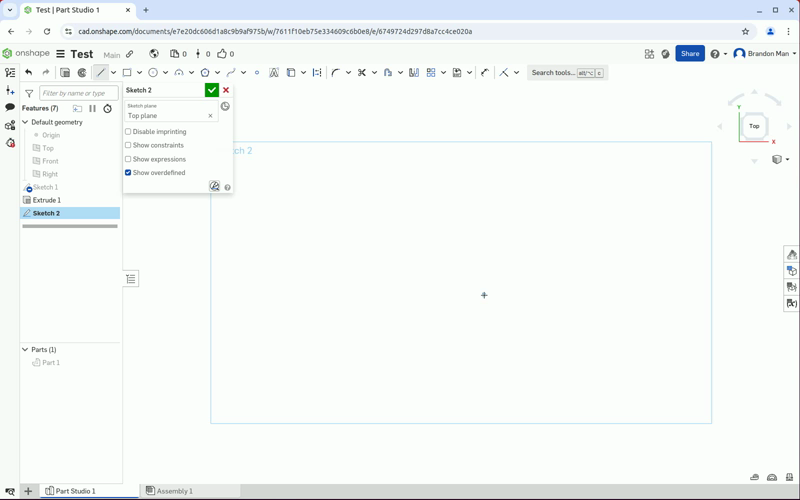
key_down(shift)
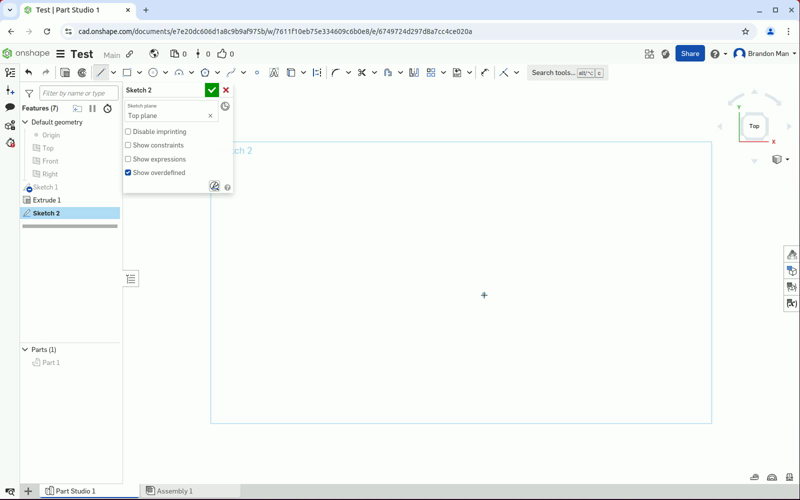
mouse_move(564, 291)
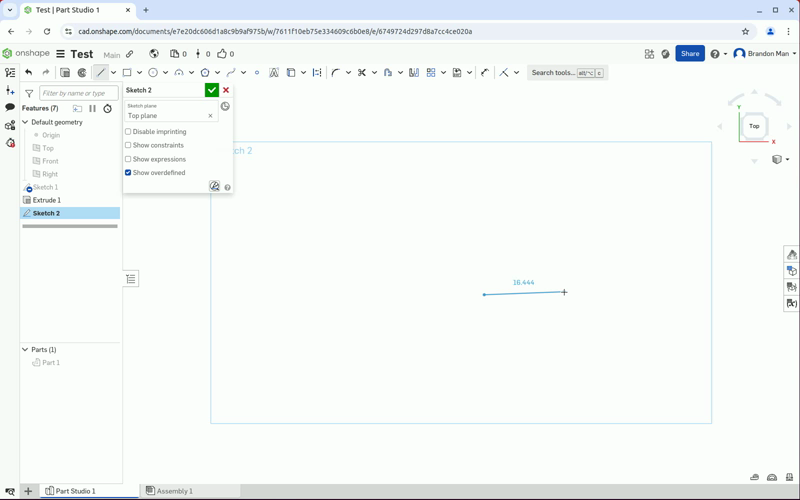
click(564, 291)
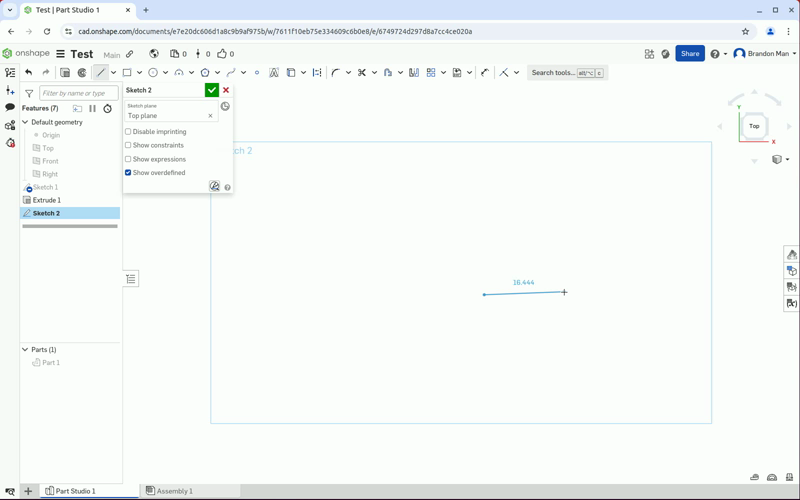
key_up(shift)
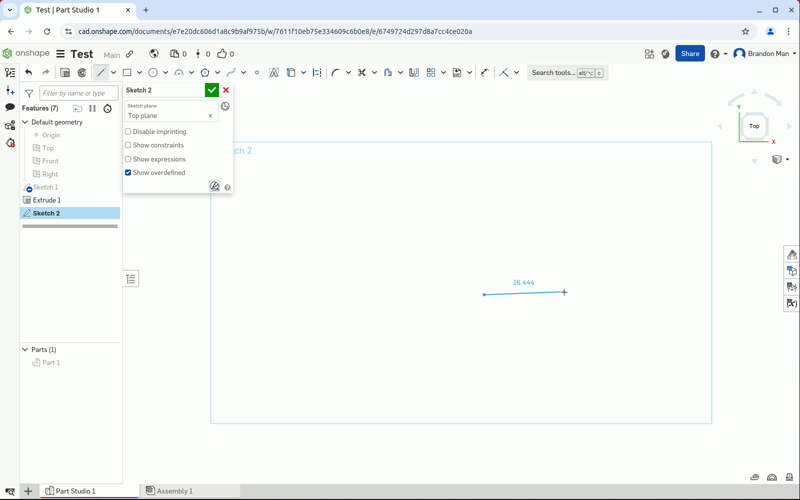
key(esc)
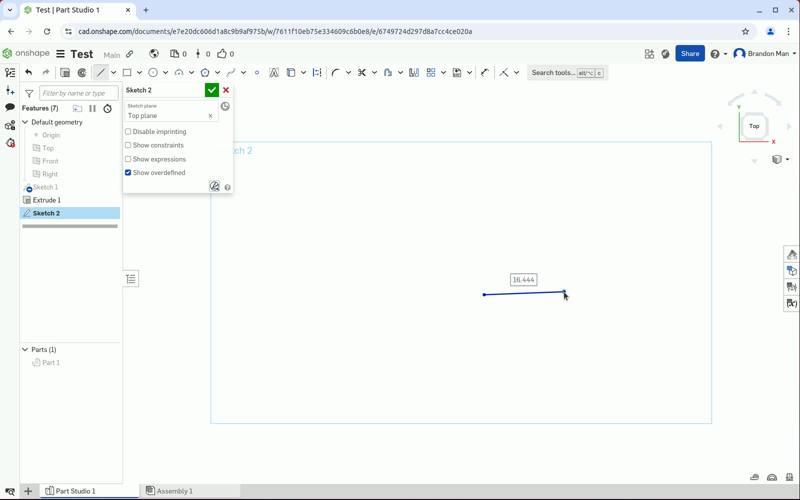
key(a)
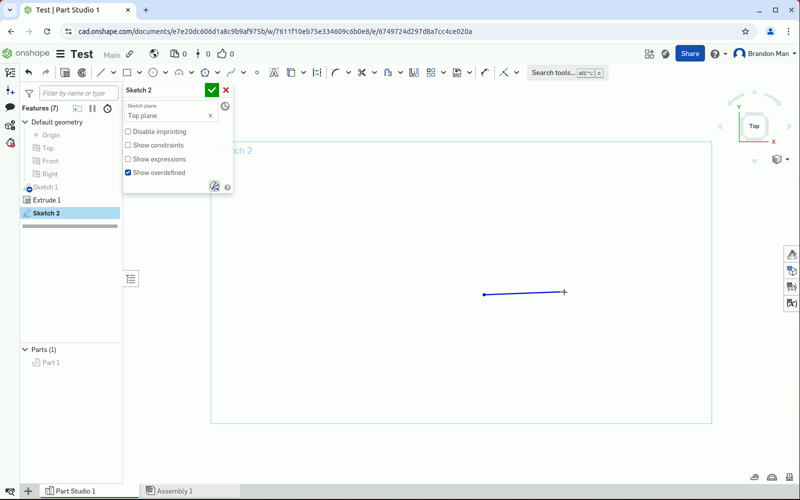
mouse_move(564, 291)
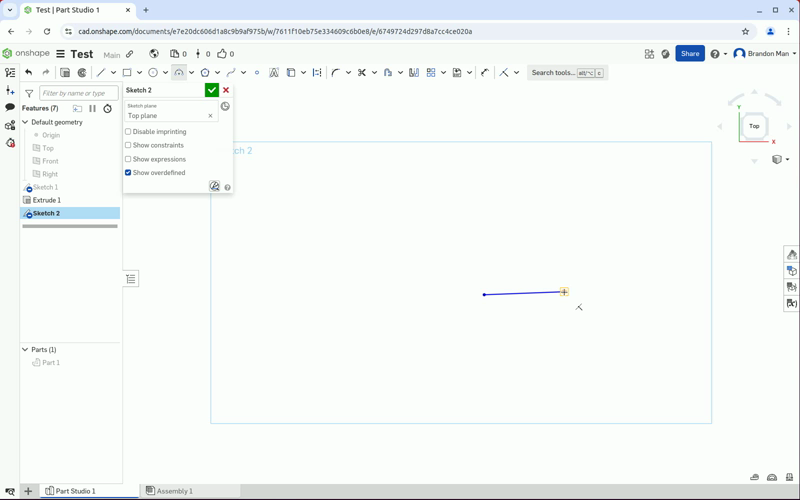
click(564, 291)
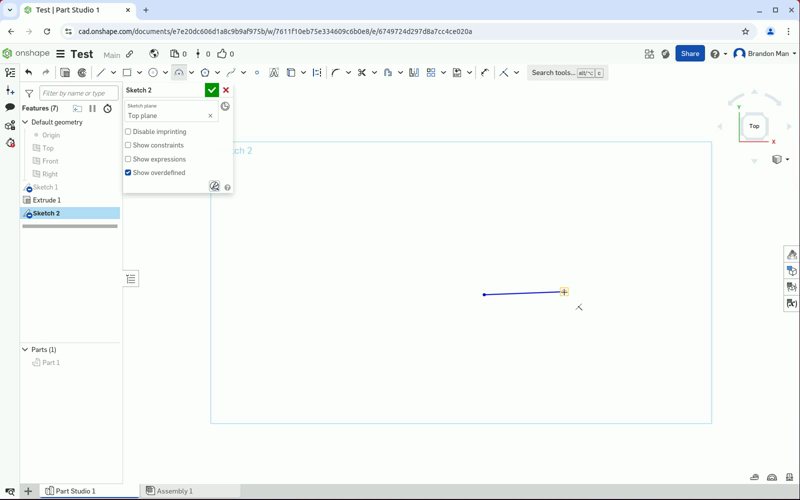
key_down(shift)
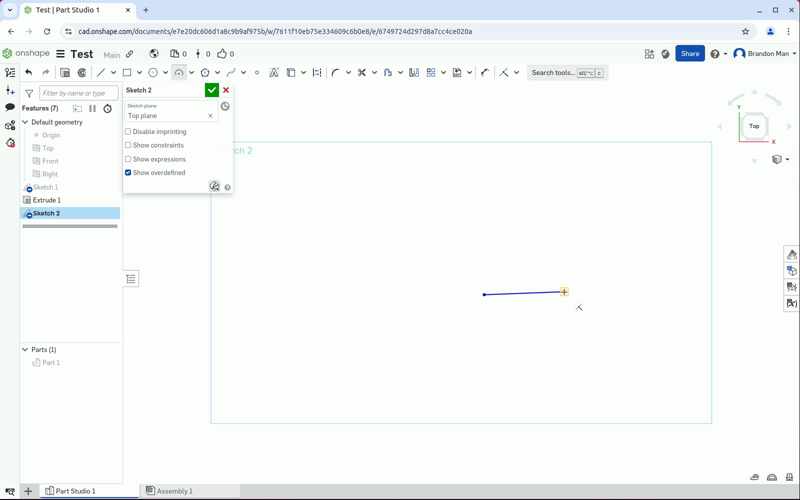
mouse_move(564, 273)
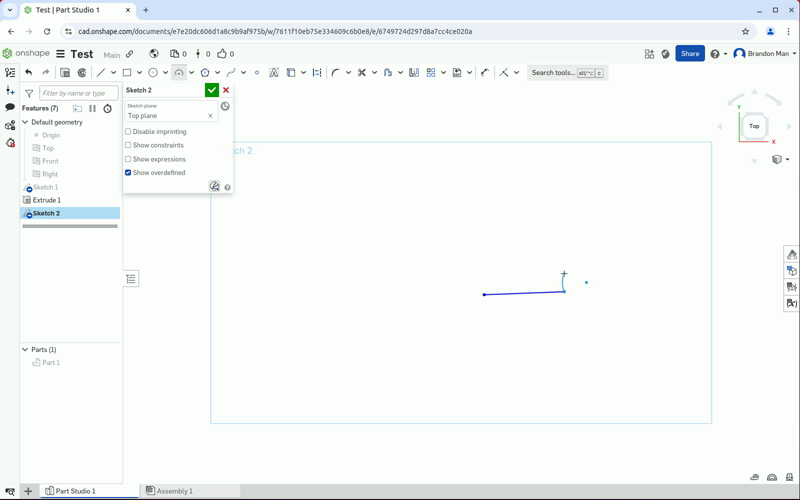
click(564, 273)
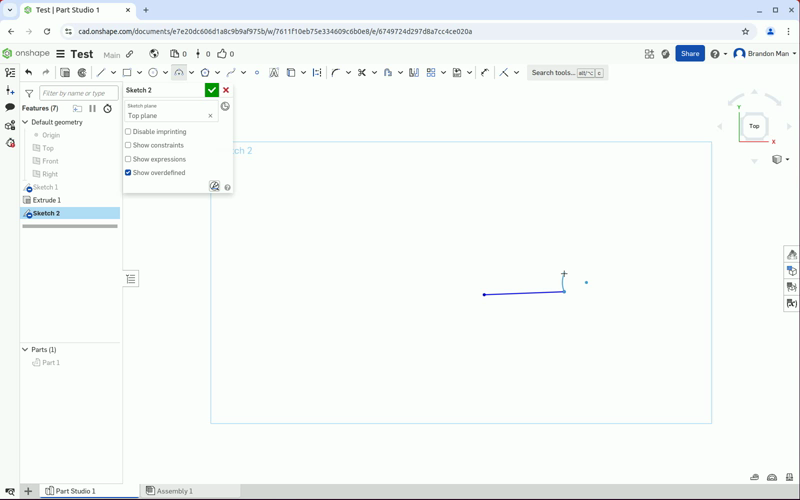
mouse_move(573, 282)
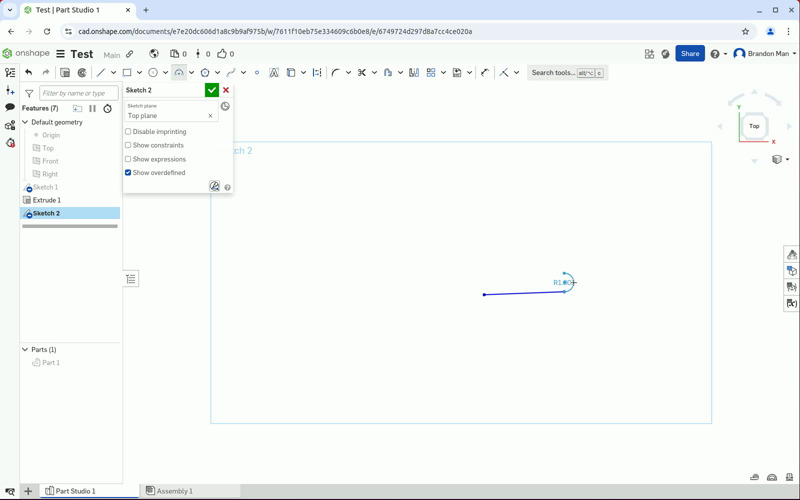
click(573, 282)
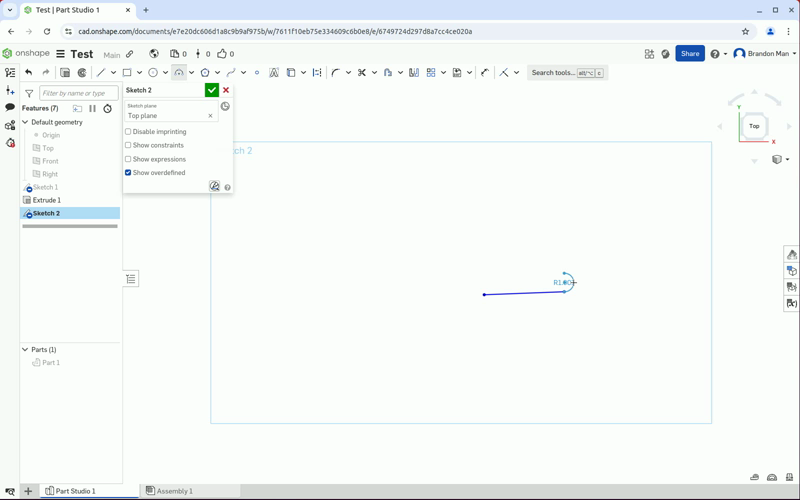
key_up(shift)
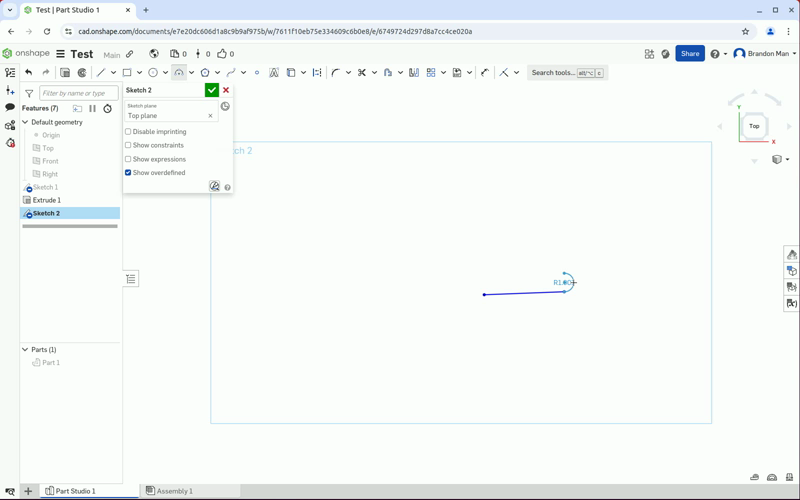
key(esc)
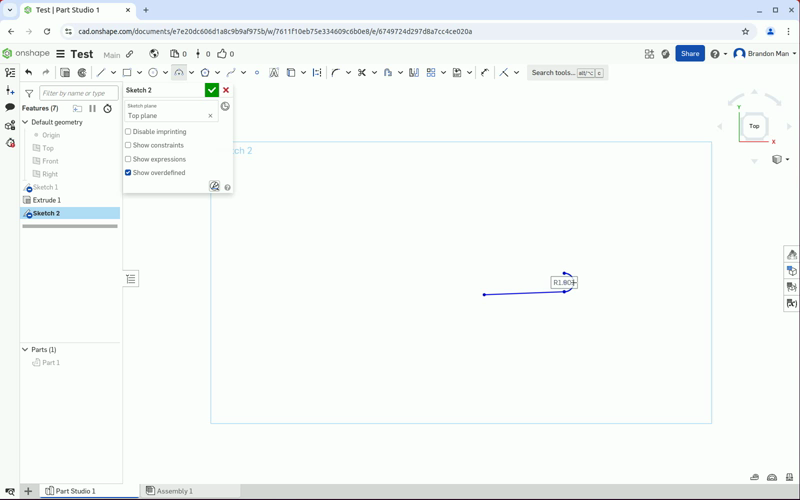
key(l)
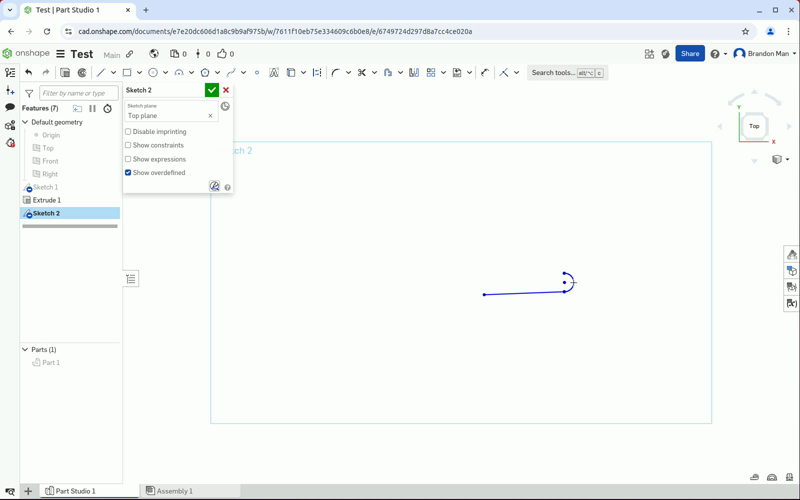
mouse_move(564, 273)
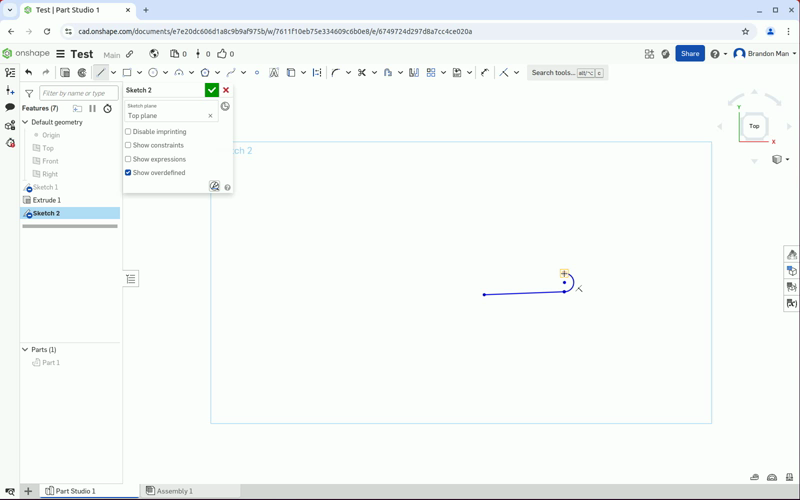
click(564, 273)
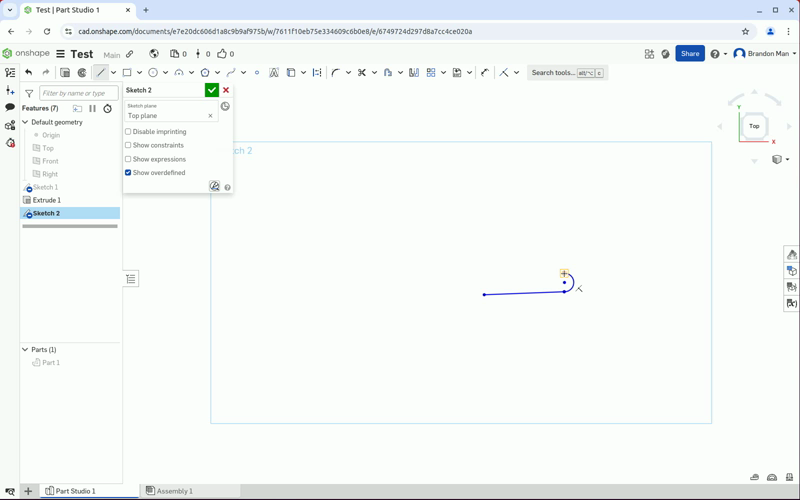
key_down(shift)
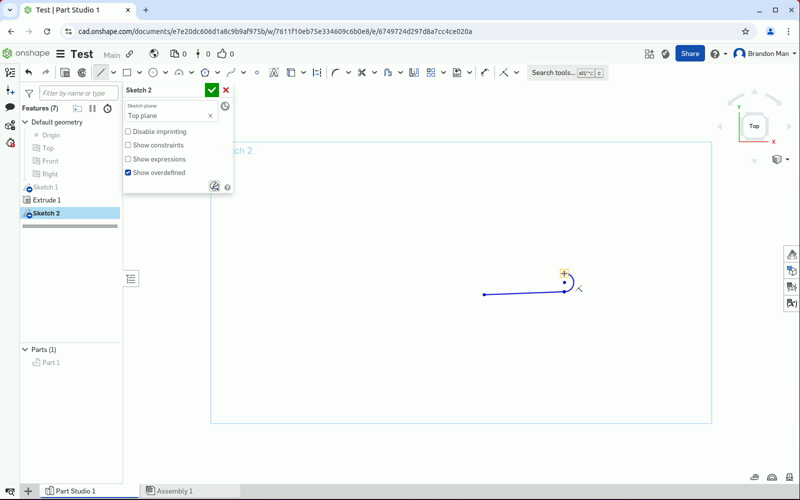
mouse_move(484, 271)
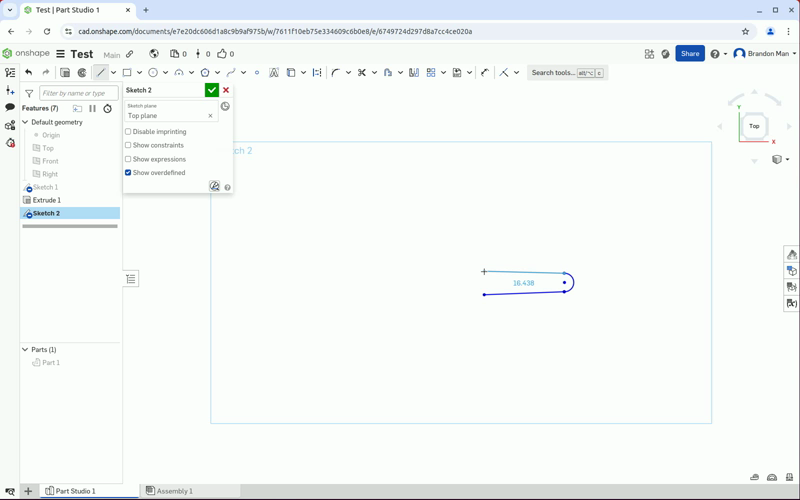
click(484, 271)
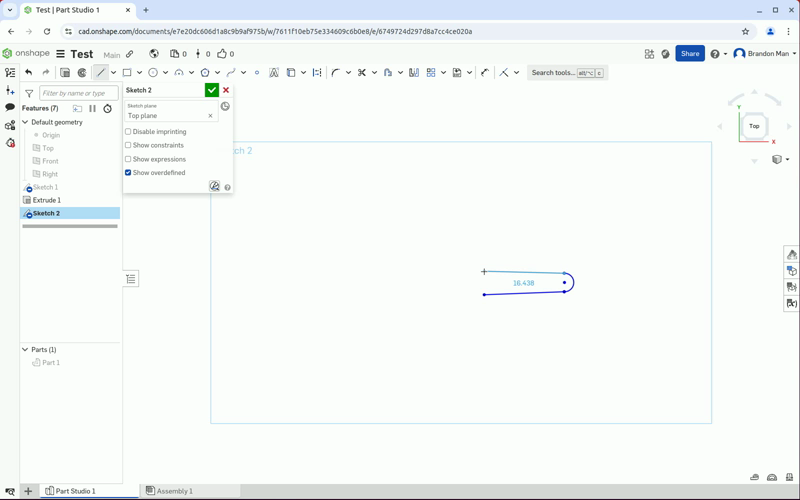
key_up(shift)
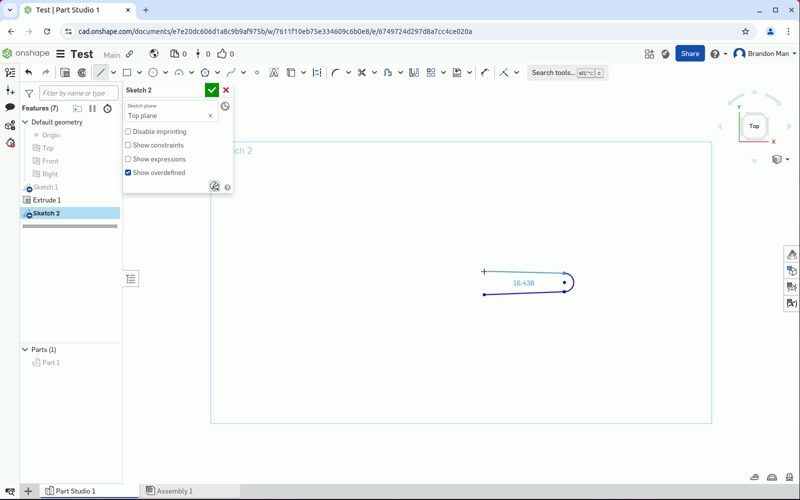
key(esc)
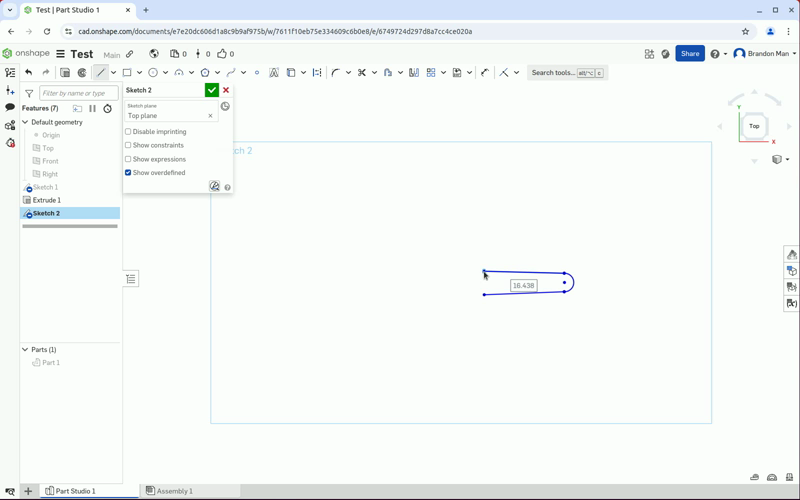
key(a)
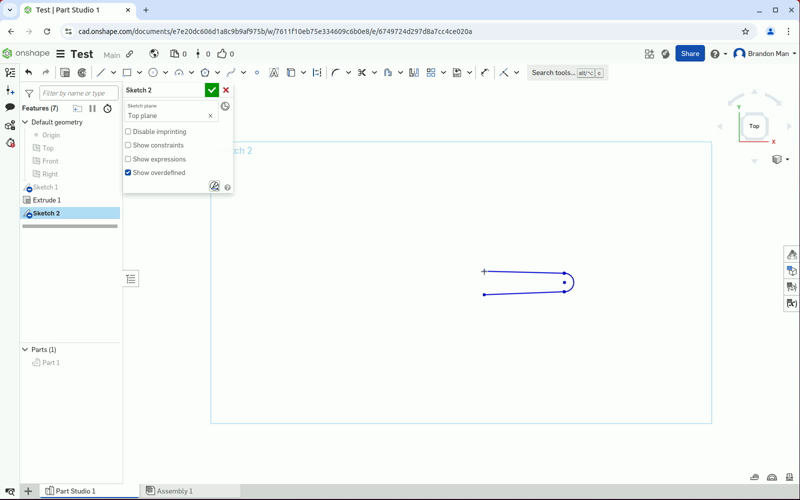
mouse_move(484, 271)
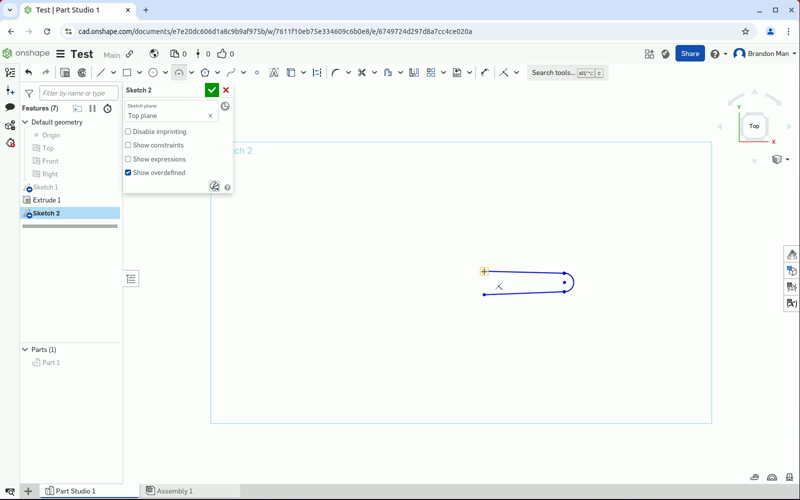
click(484, 271)
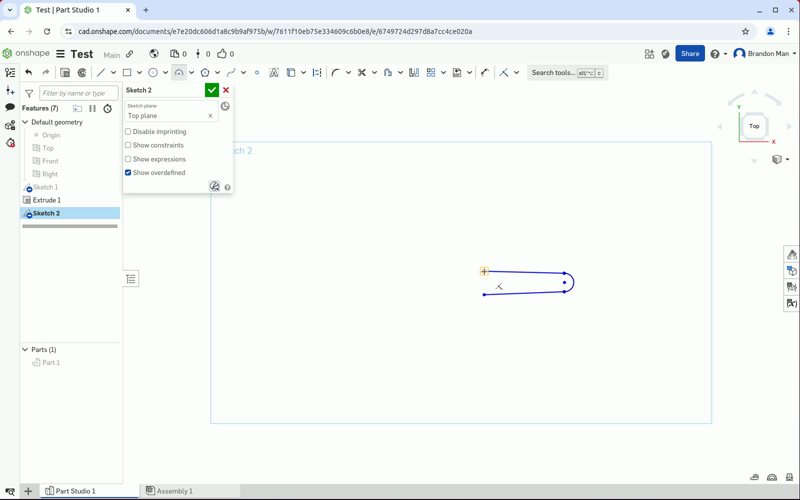
mouse_move(484, 294)
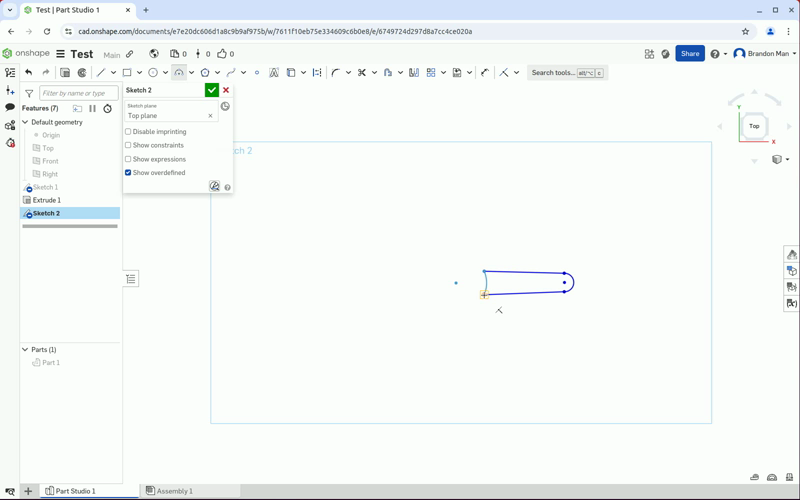
click(484, 294)
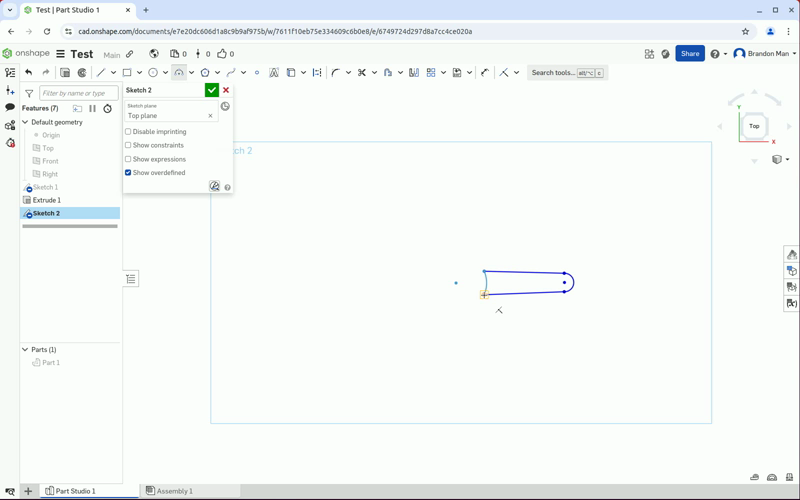
key_down(shift)
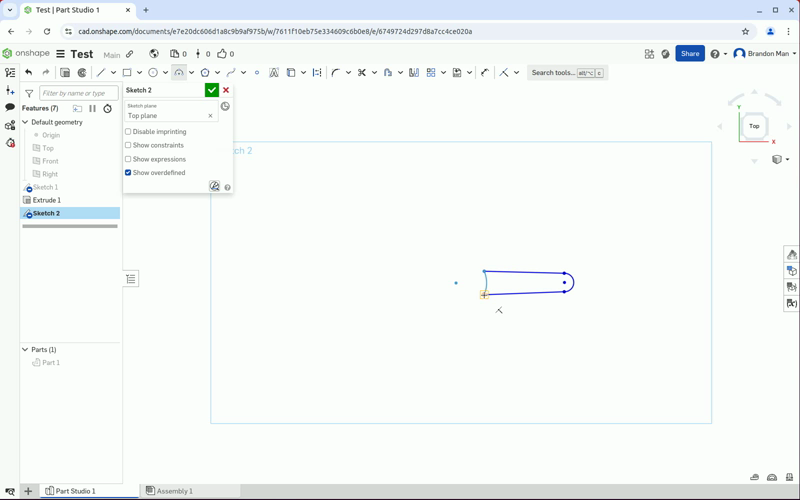
mouse_move(487, 282)
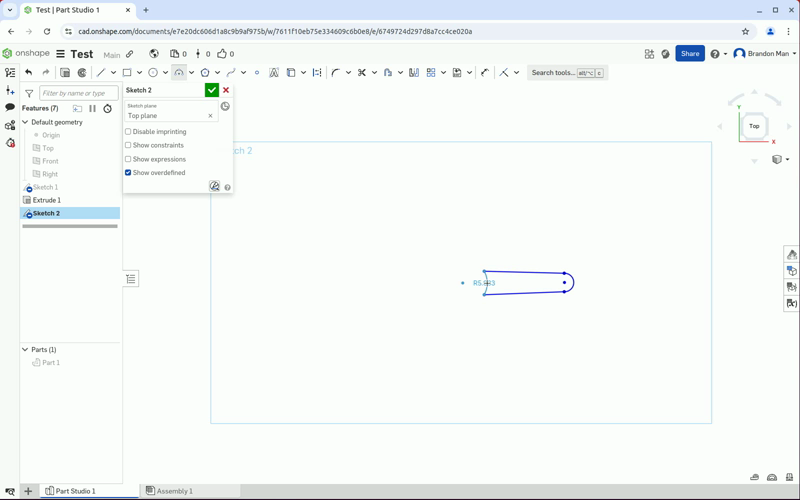
click(487, 282)
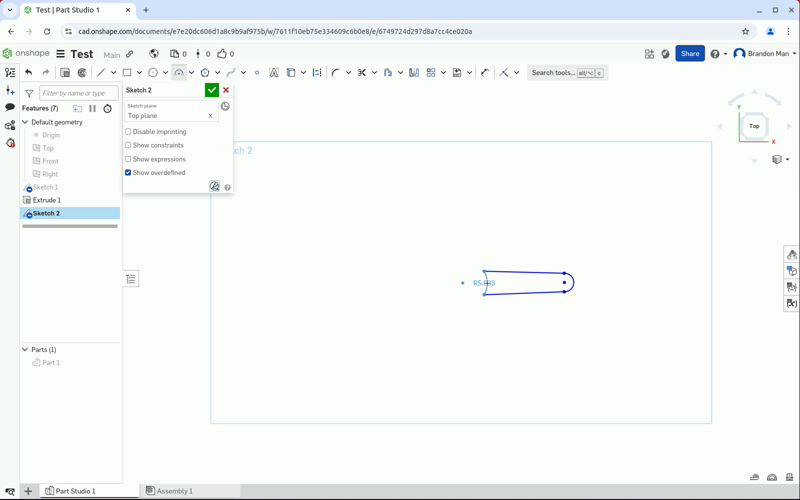
key_up(shift)
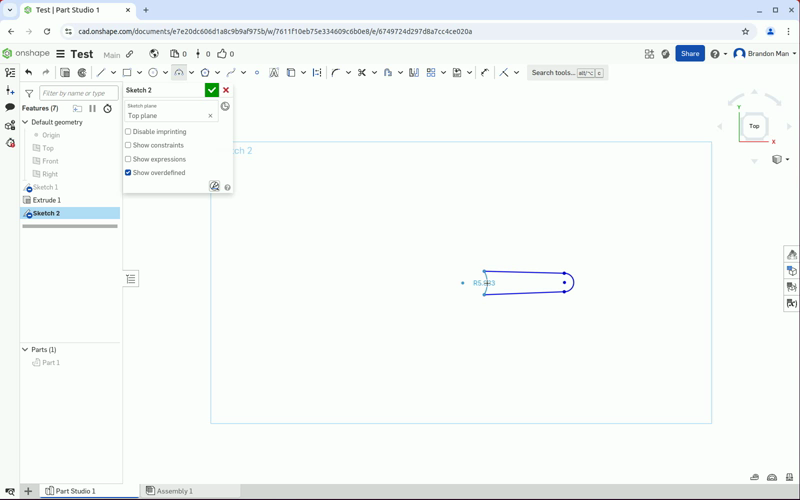
key(esc)
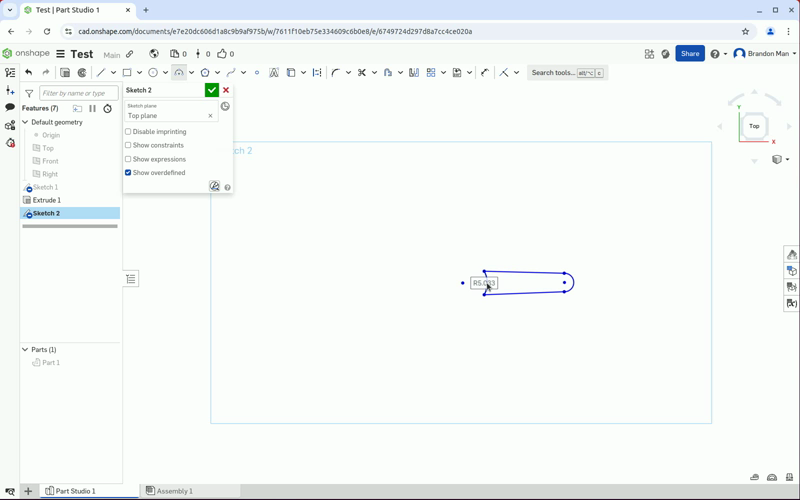
key(l)
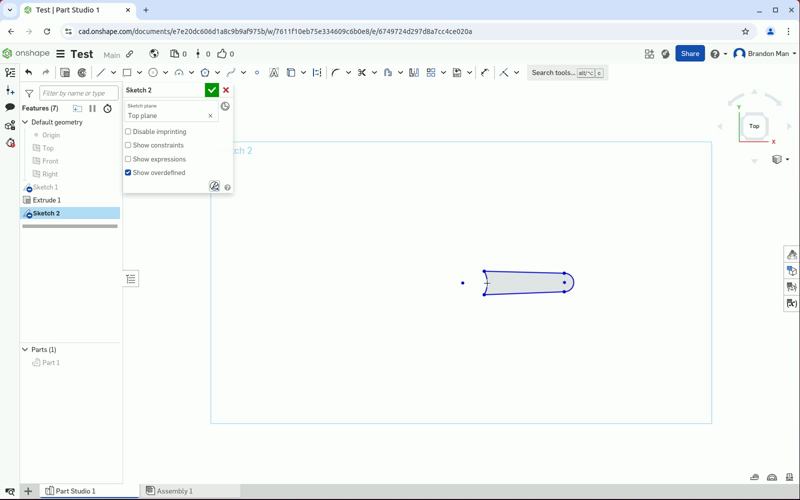
key_down(shift)
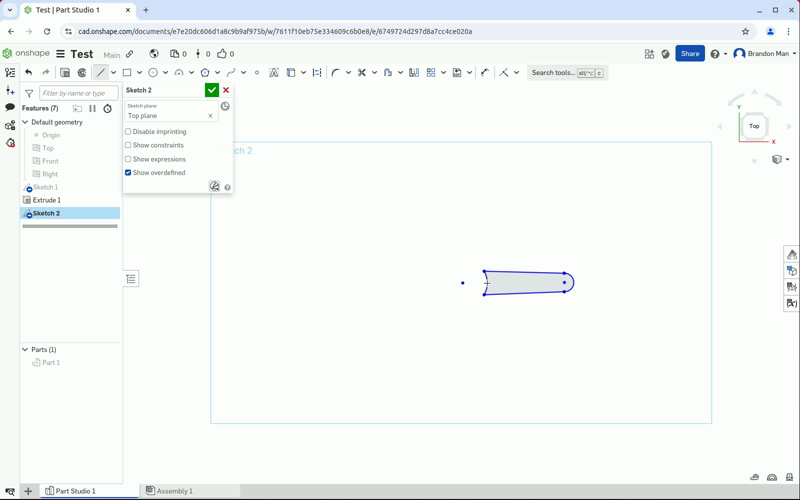
mouse_move(558, 286)
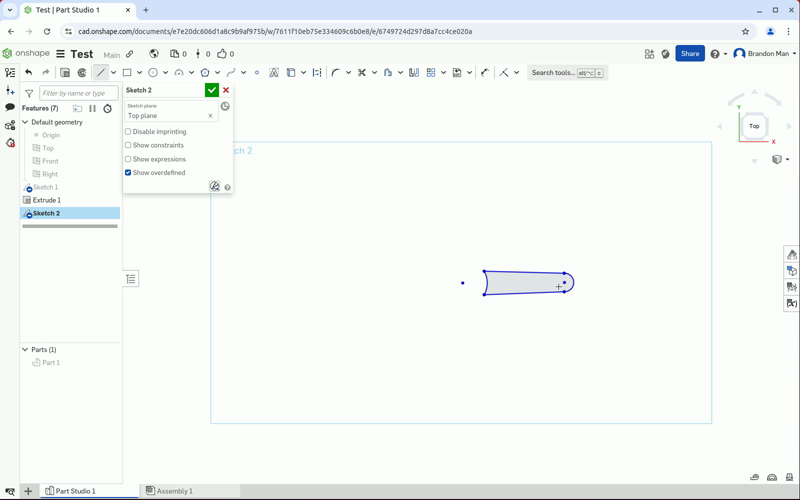
click(558, 286)
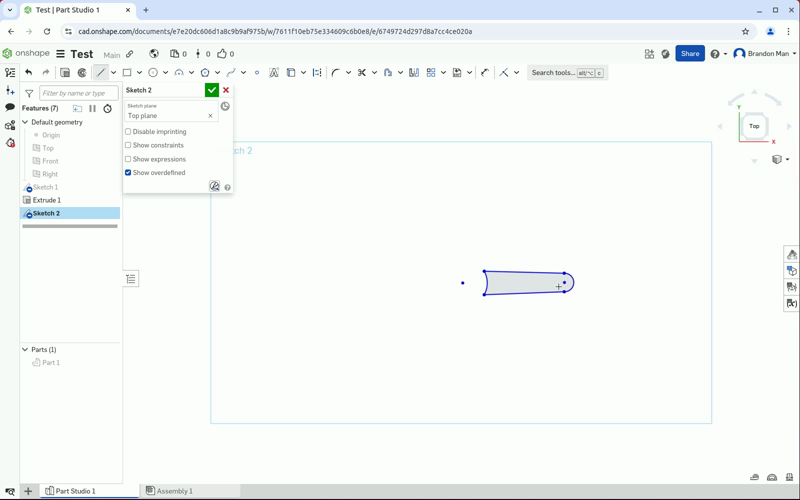
key_up(shift)
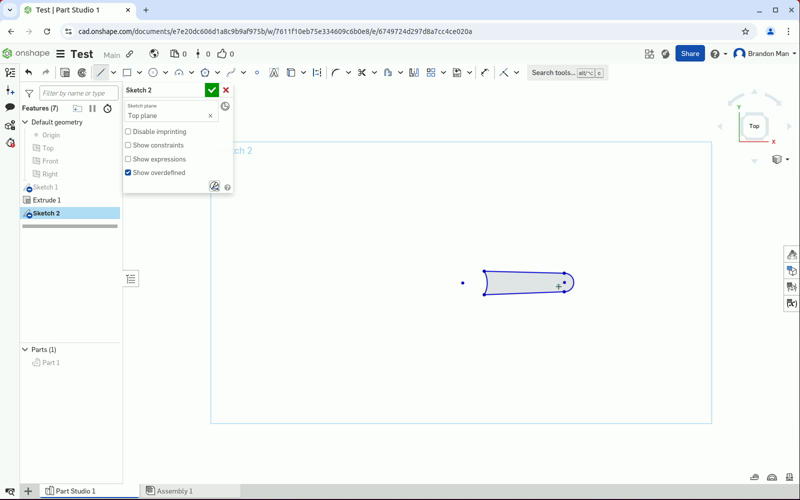
key_down(shift)
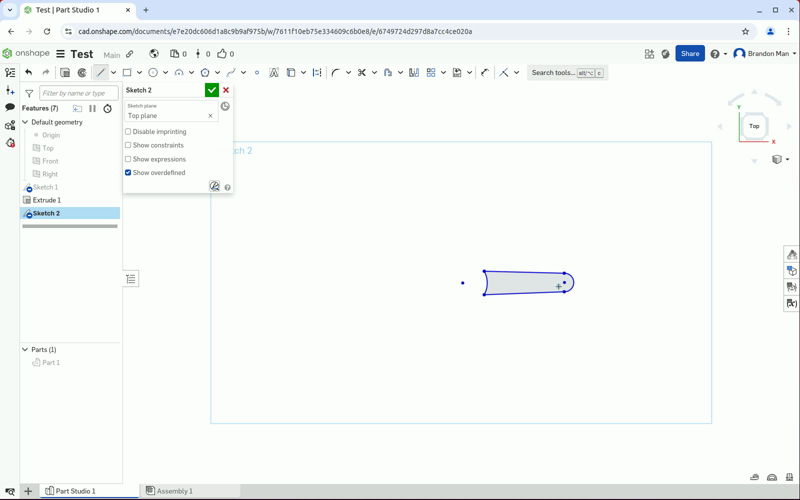
mouse_move(588, 286)
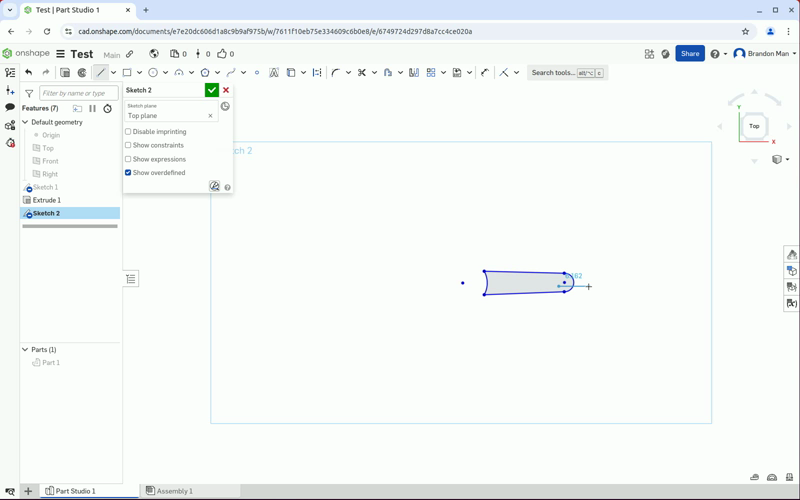
mouse_move(564, 286)
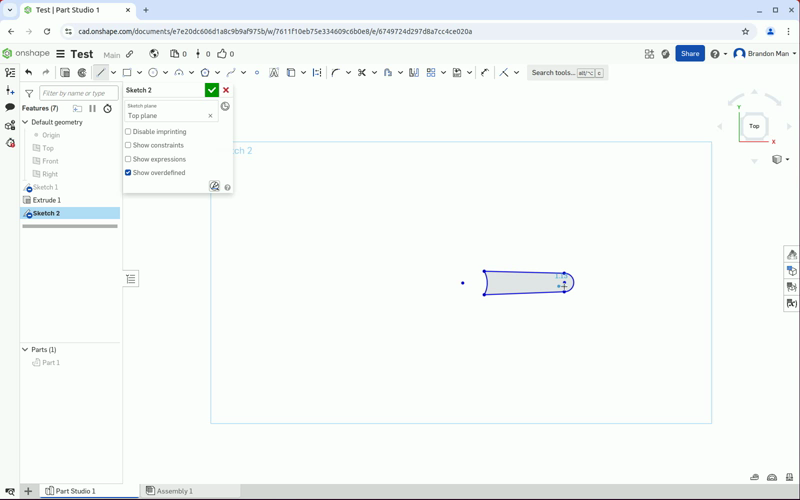
scroll(6)
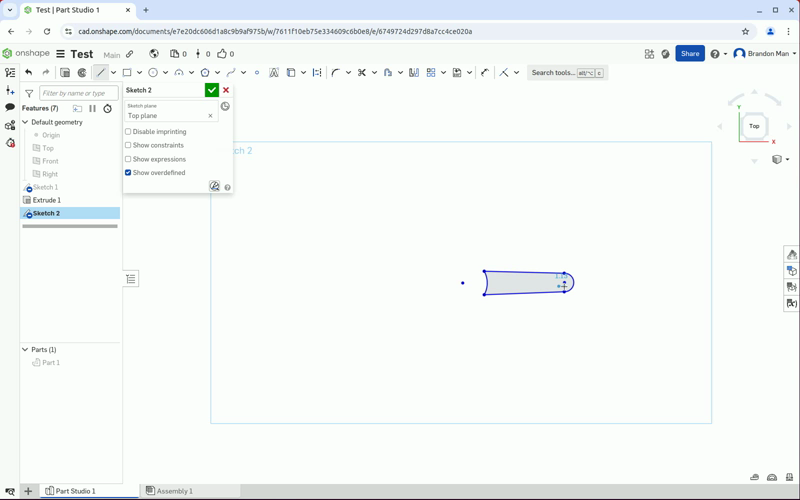
scroll(6)
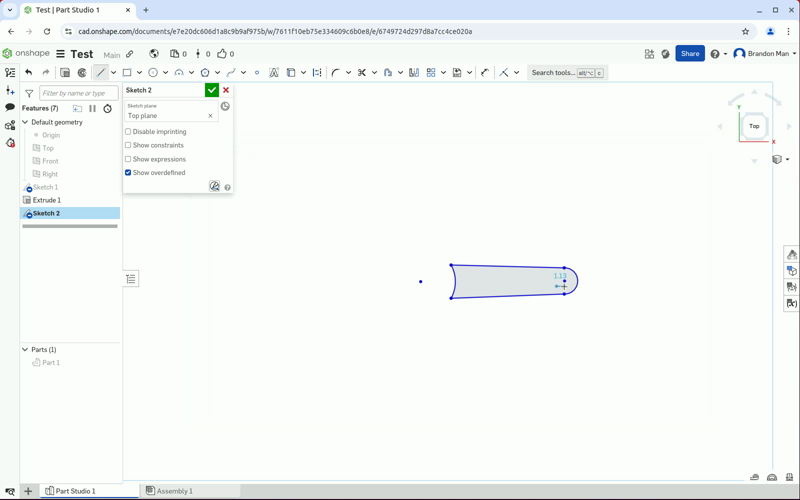
scroll(6)
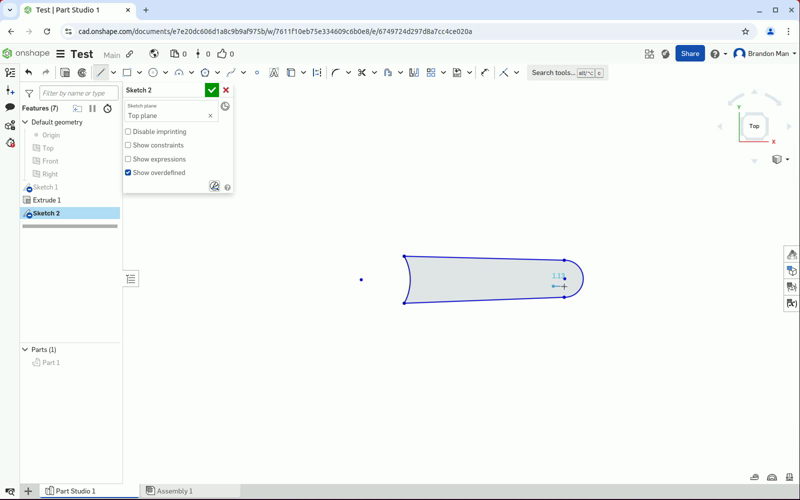
scroll(6)
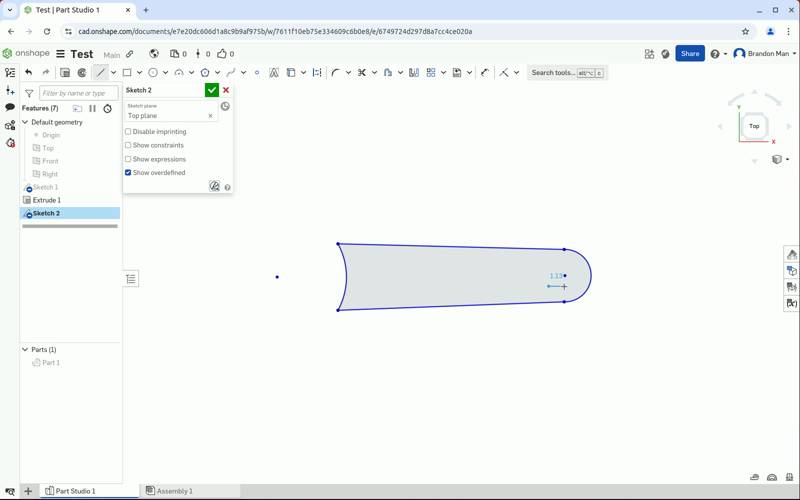
scroll(6)
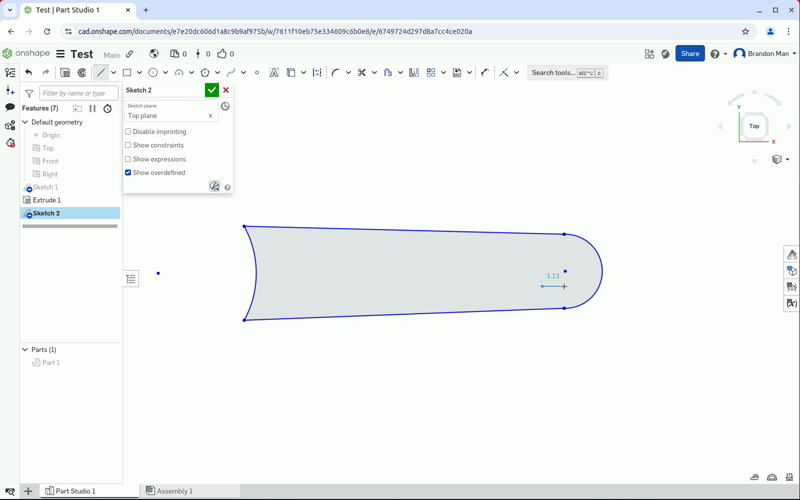
scroll(6)
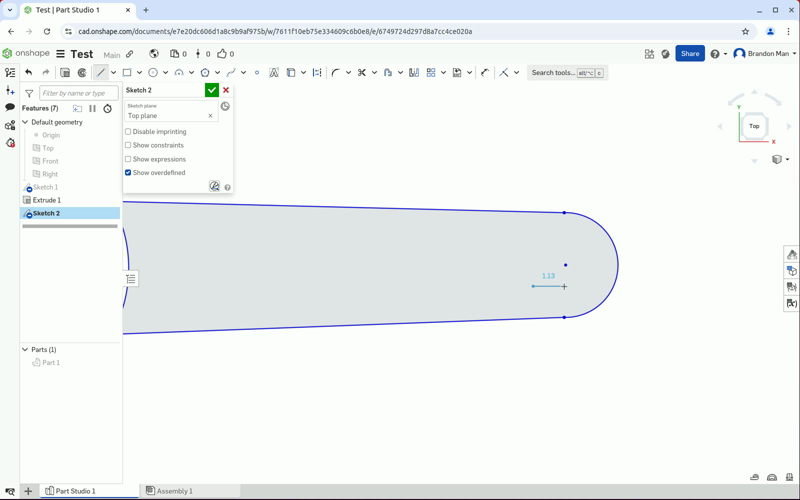
scroll(6)
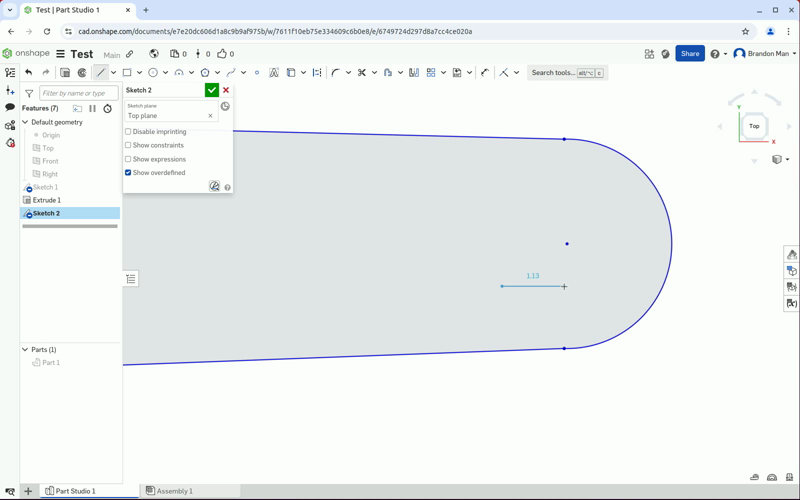
click(564, 286)
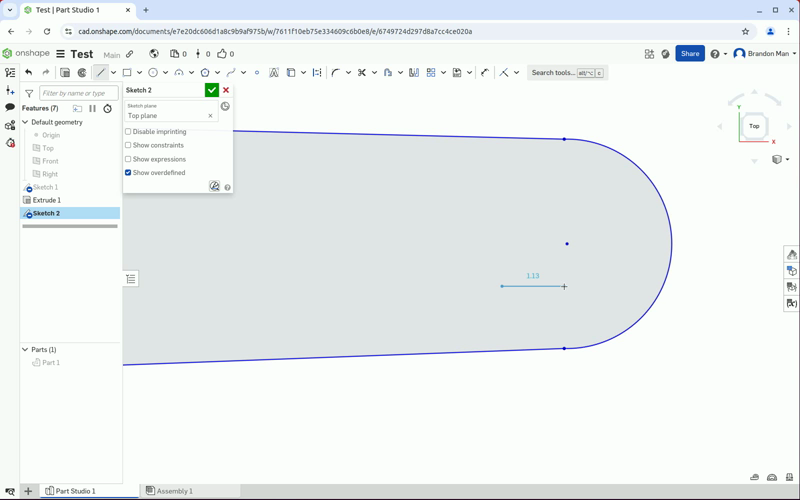
scroll(-6)
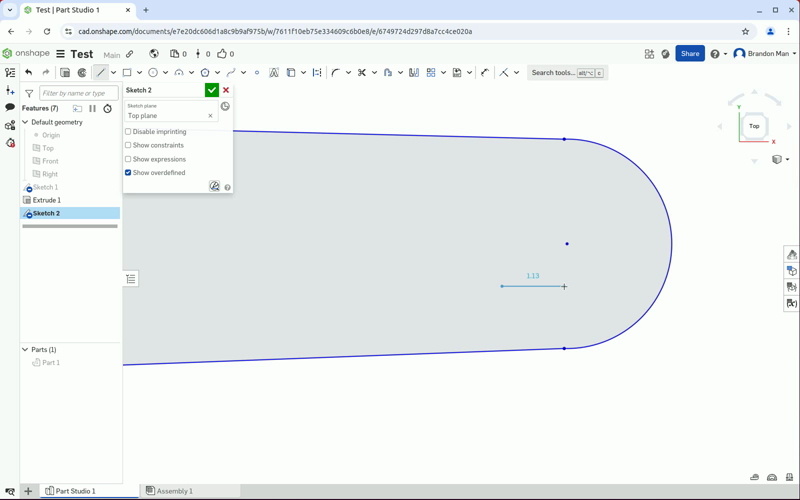
scroll(-6)
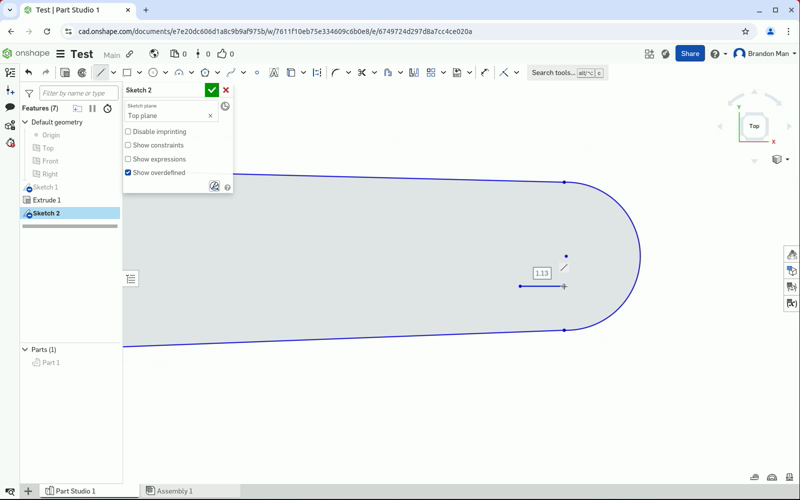
scroll(-6)
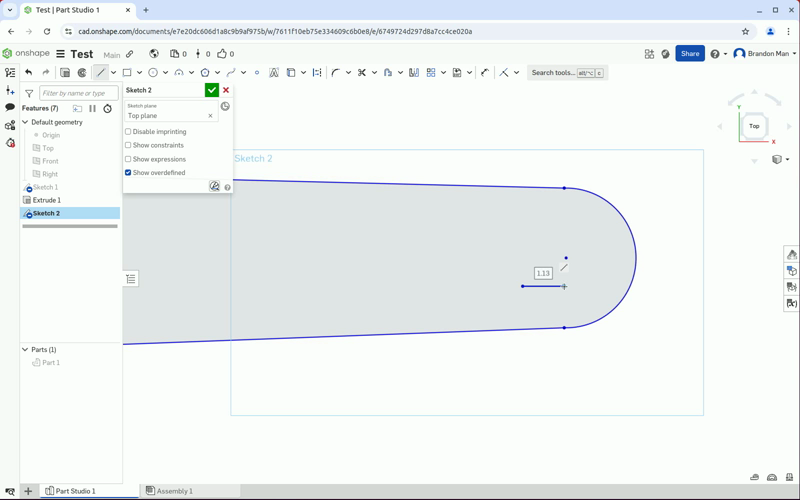
scroll(-6)
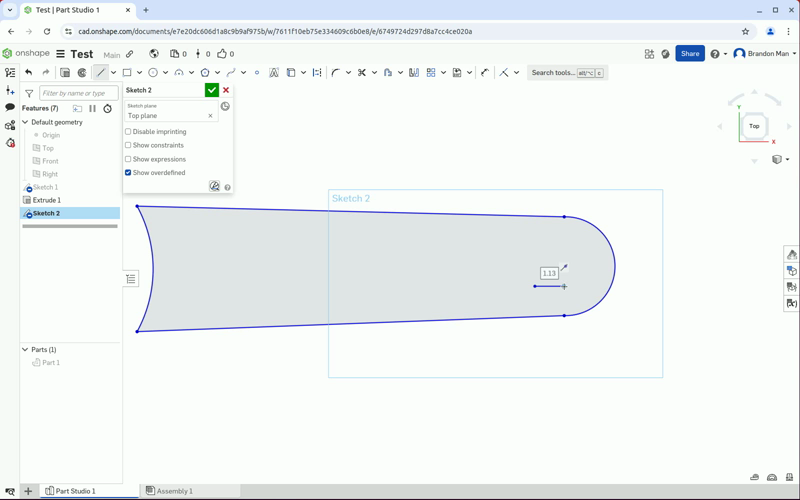
scroll(-6)
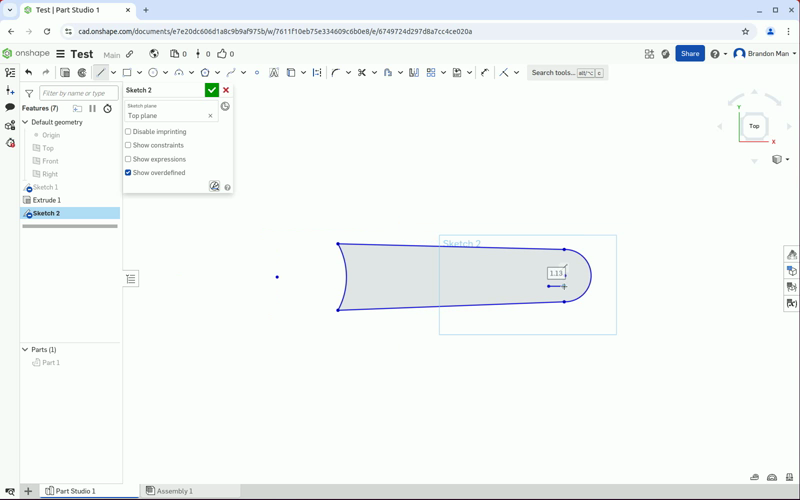
scroll(-6)
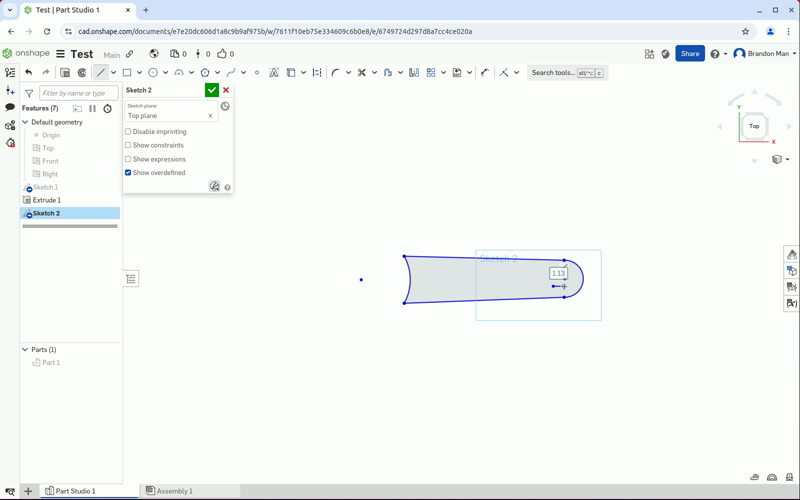
scroll(-6)
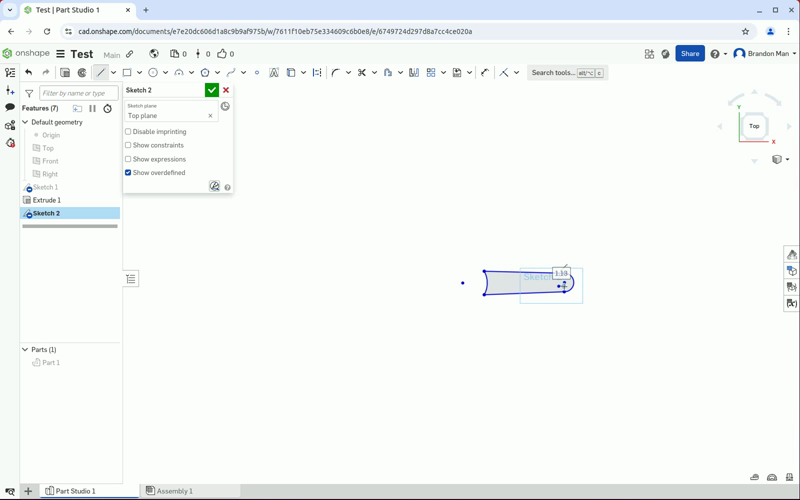
key_up(shift)
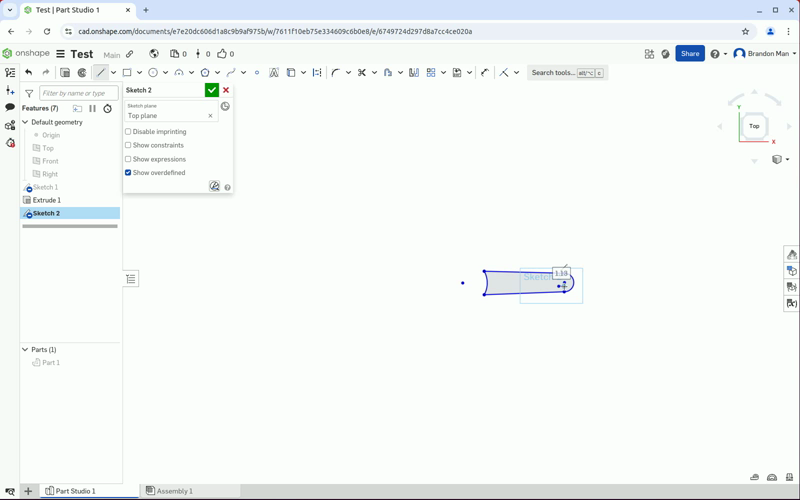
key(esc)
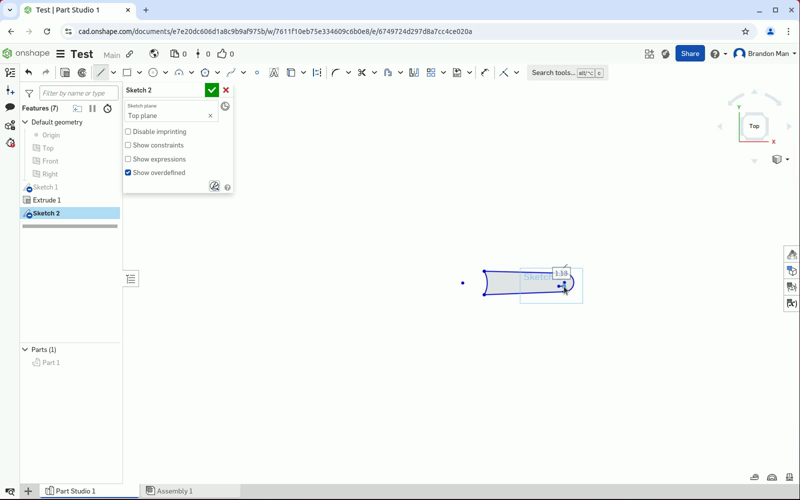
key(a)
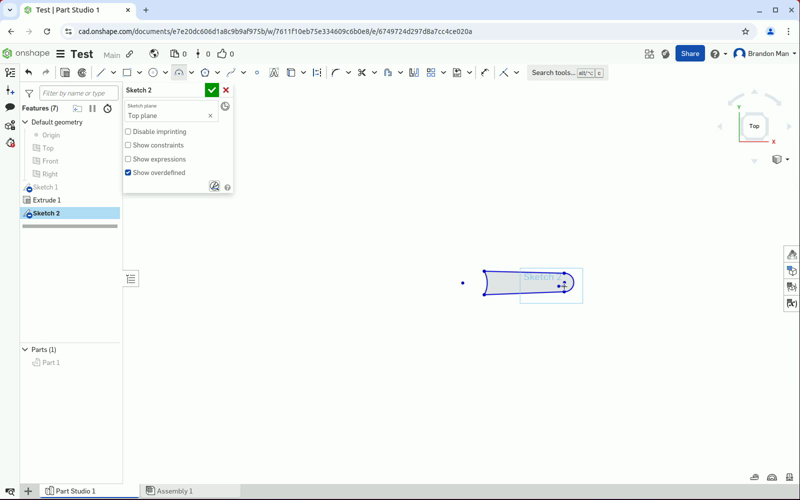
mouse_move(564, 286)
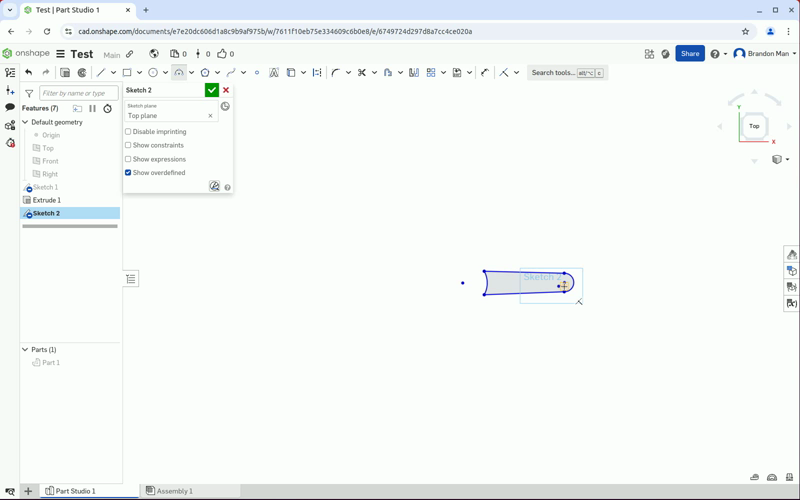
scroll(6)
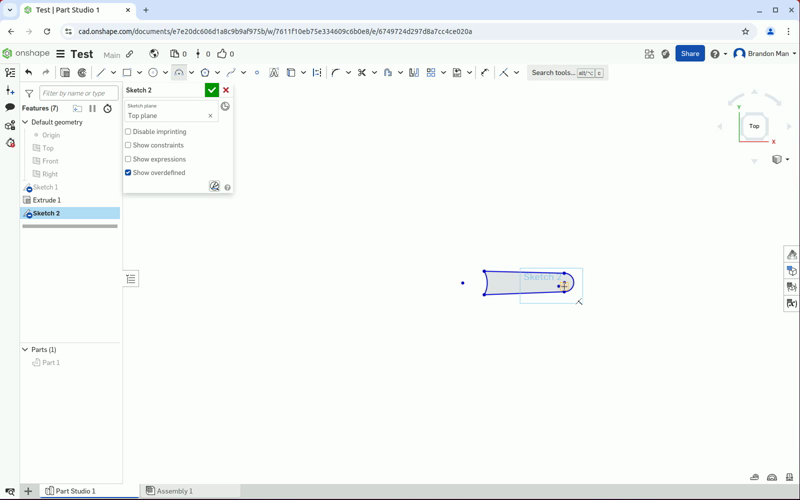
scroll(6)
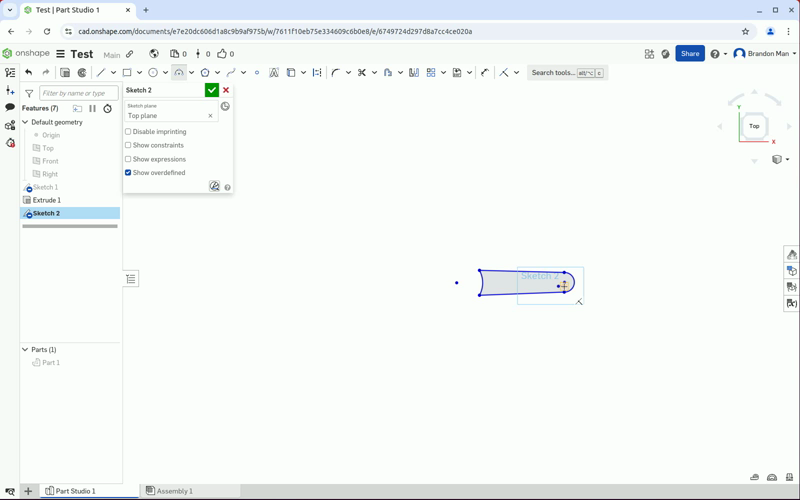
scroll(6)
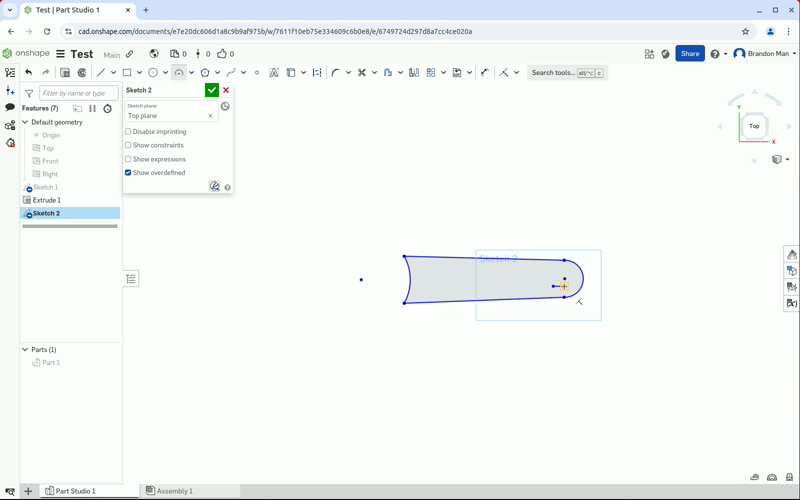
scroll(6)
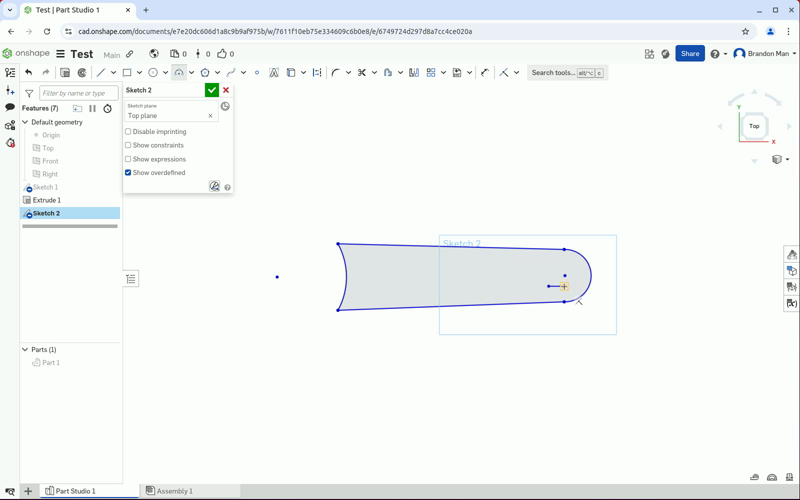
scroll(6)
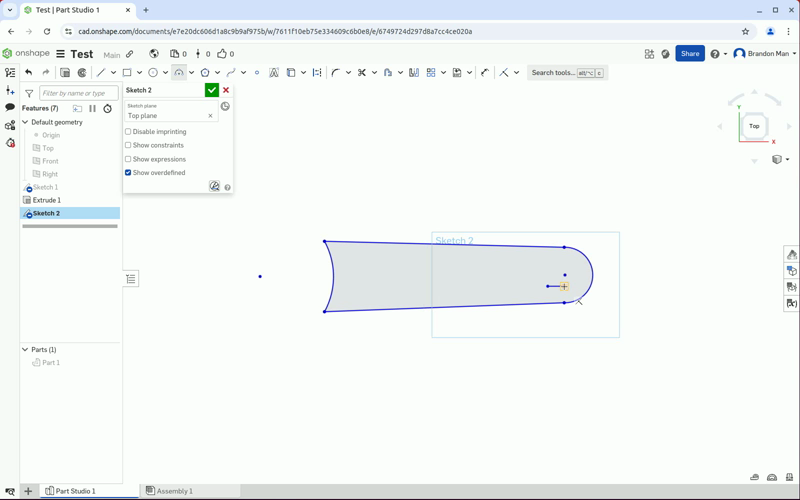
scroll(6)
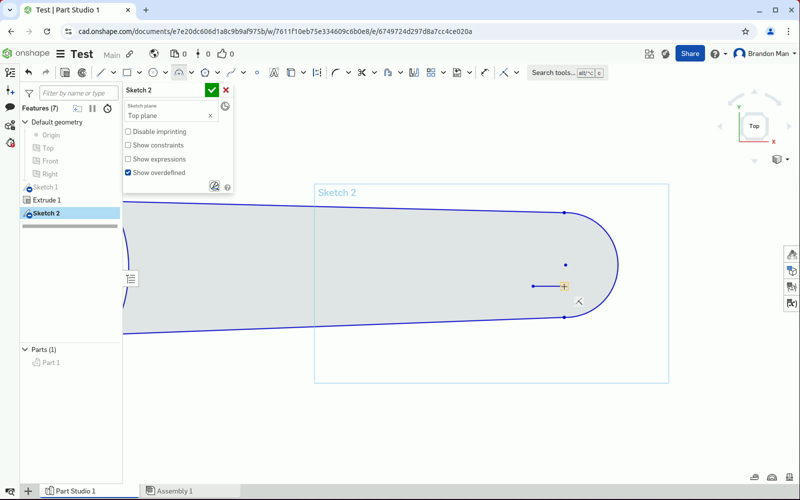
scroll(6)
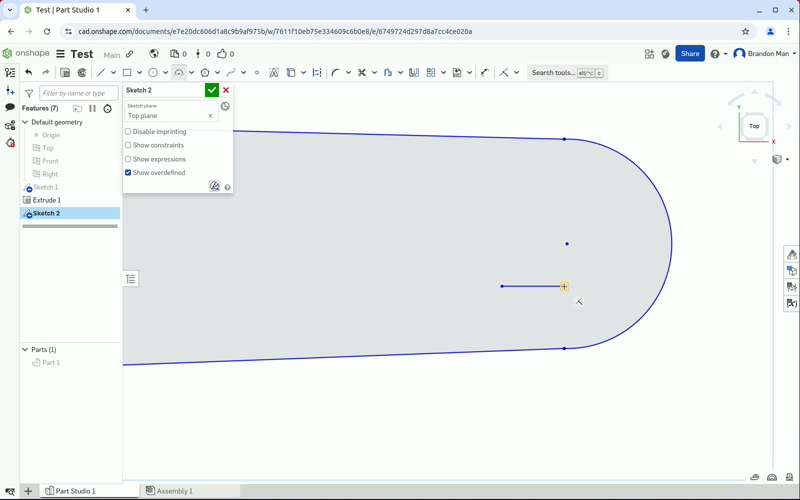
click(564, 286)
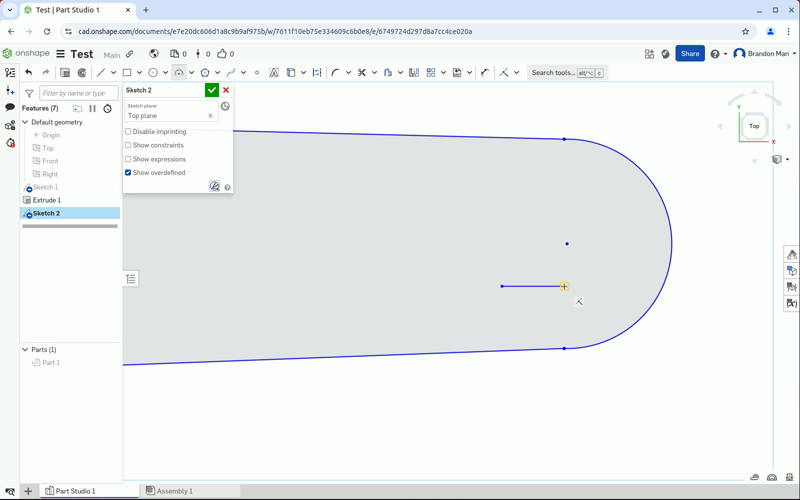
scroll(-6)
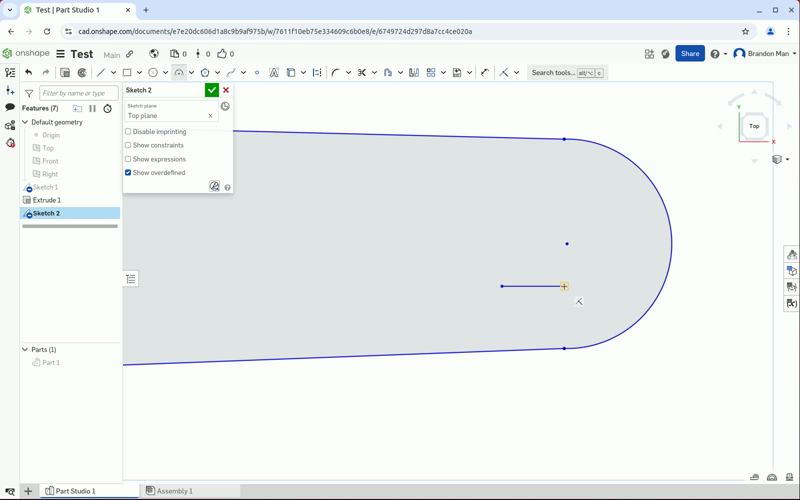
scroll(-6)
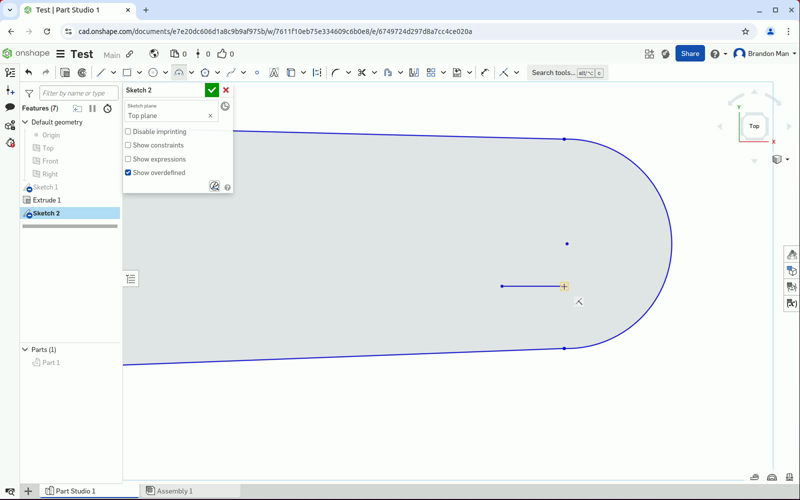
scroll(-6)
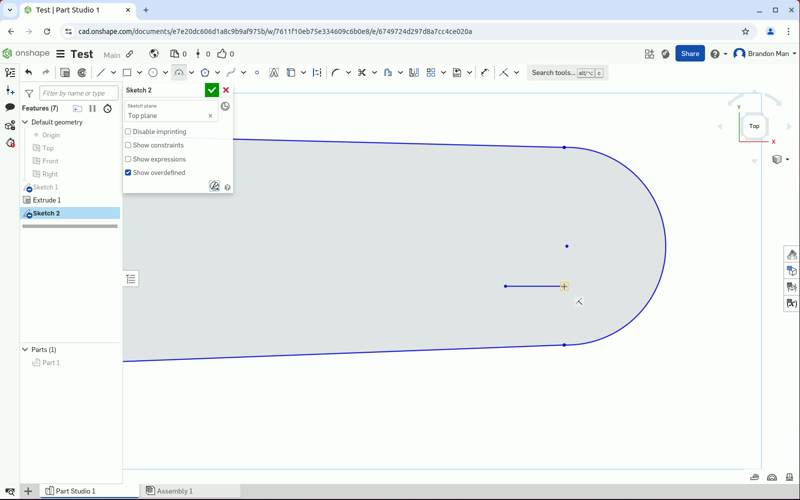
scroll(-6)
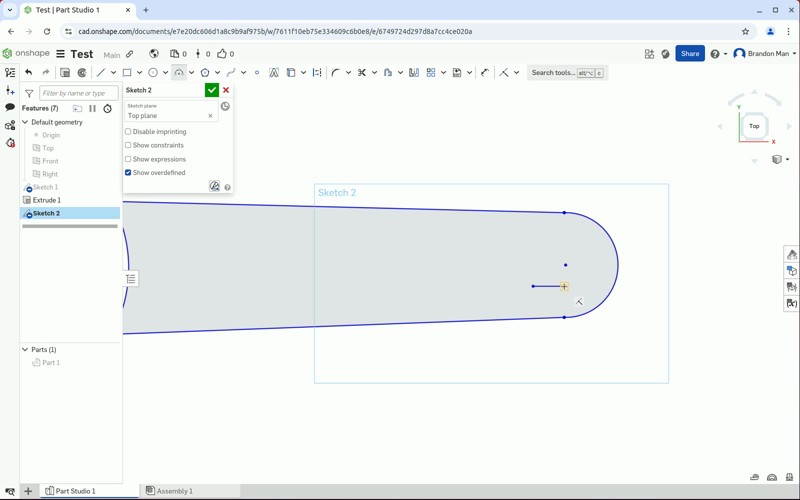
scroll(-6)
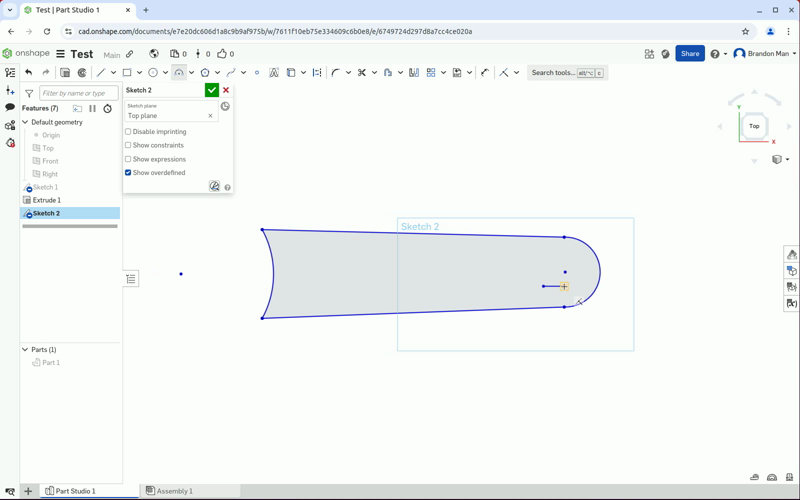
scroll(-6)
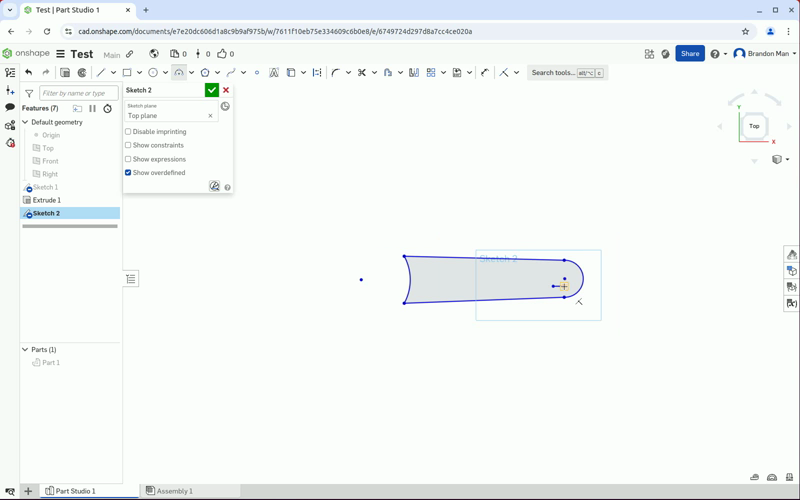
scroll(-6)
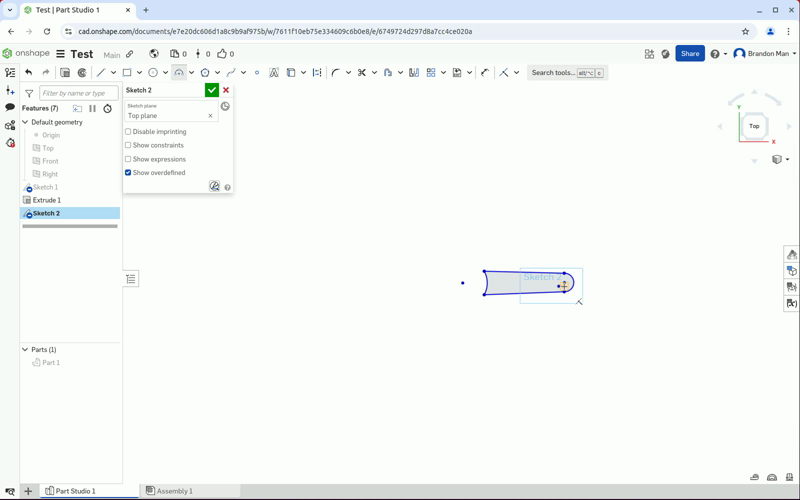
key_down(shift)
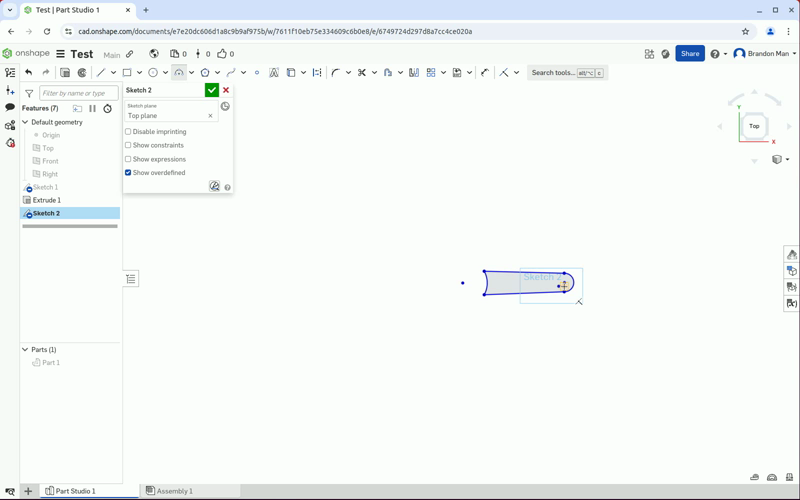
mouse_move(564, 279)
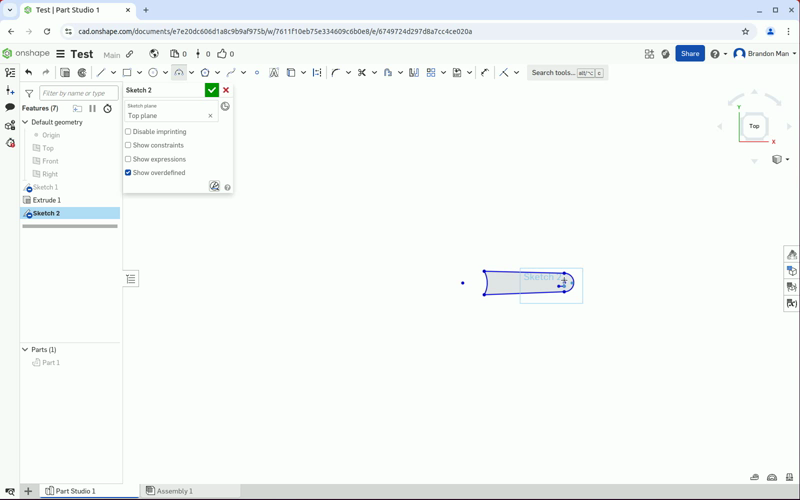
scroll(6)
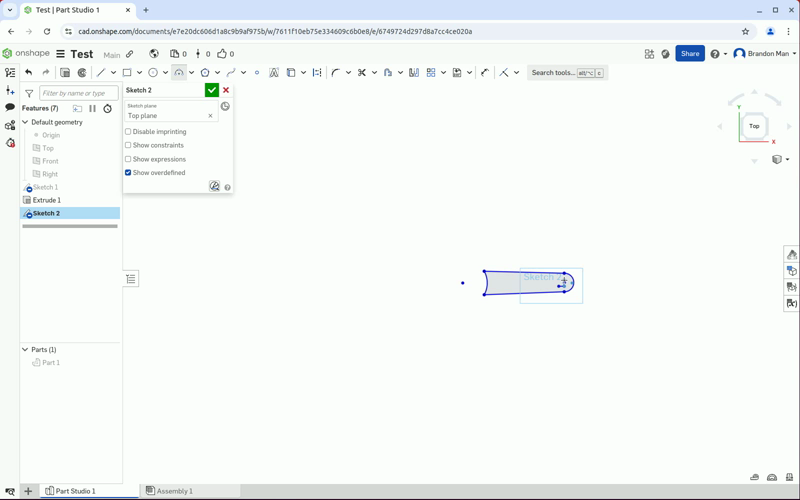
scroll(6)
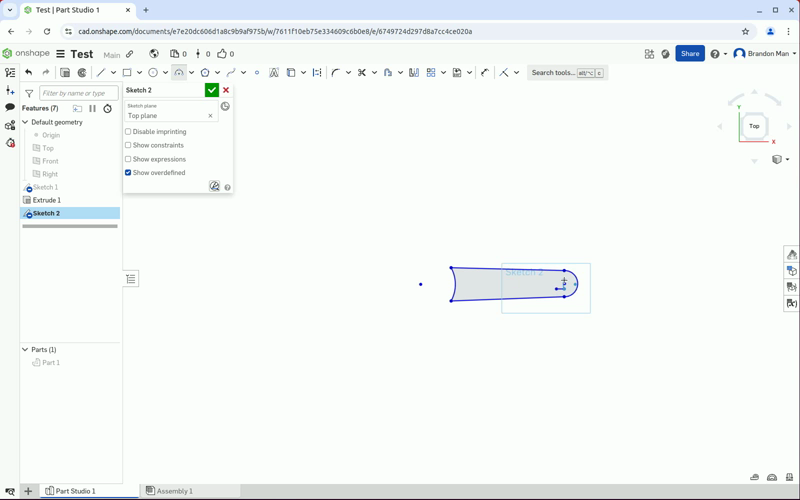
scroll(6)
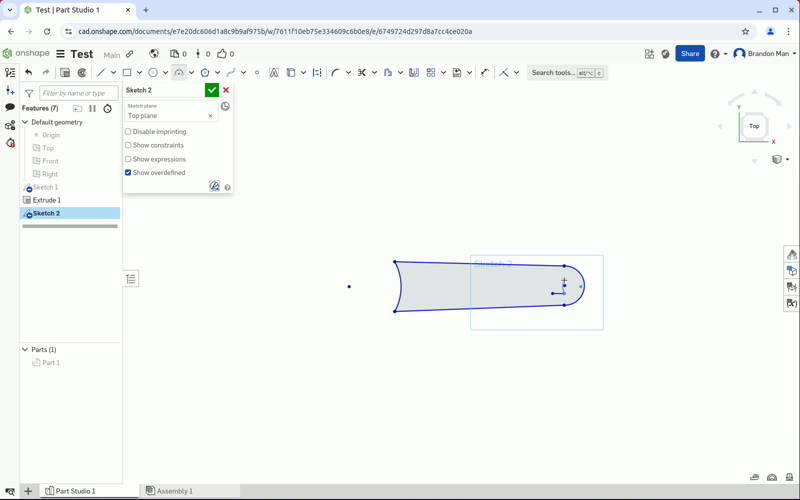
scroll(6)
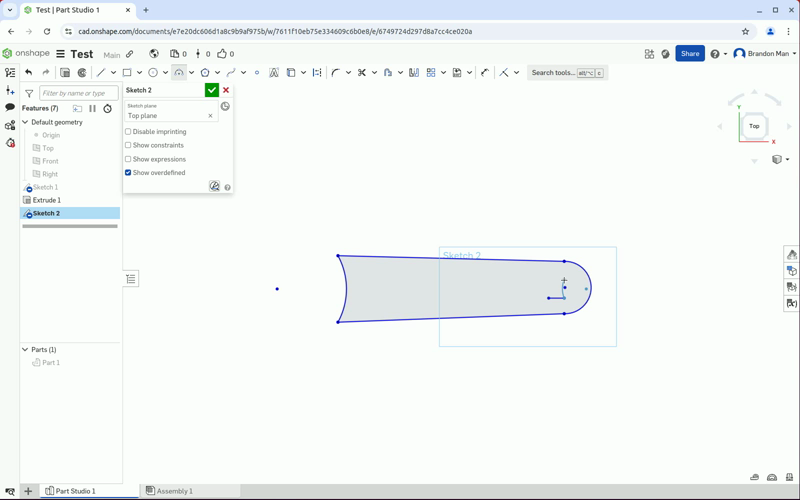
scroll(6)
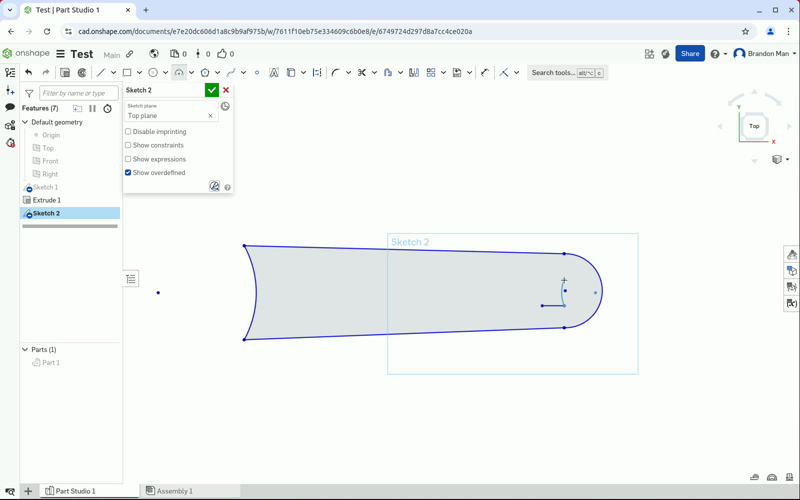
scroll(6)
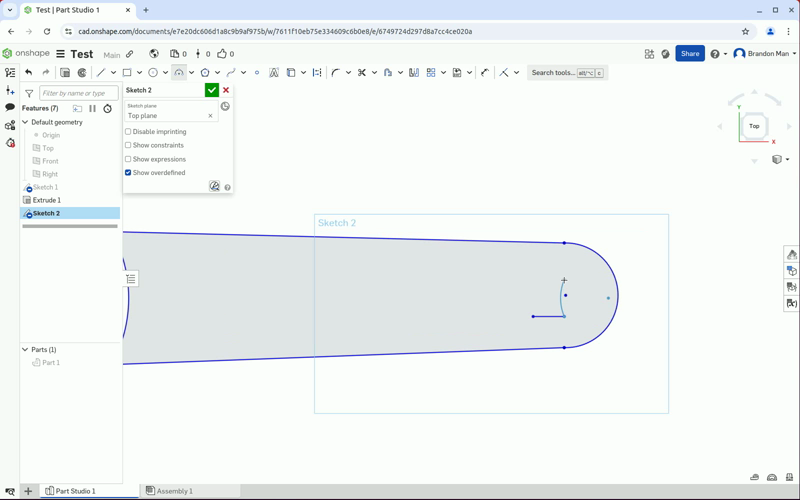
scroll(6)
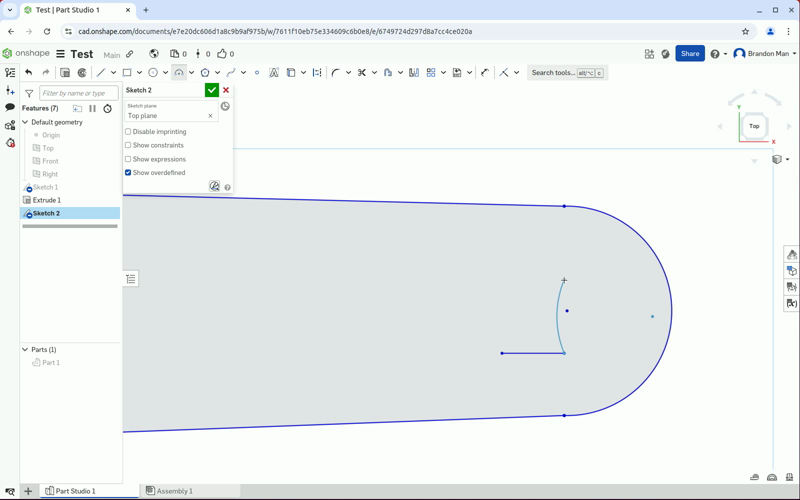
click(564, 279)
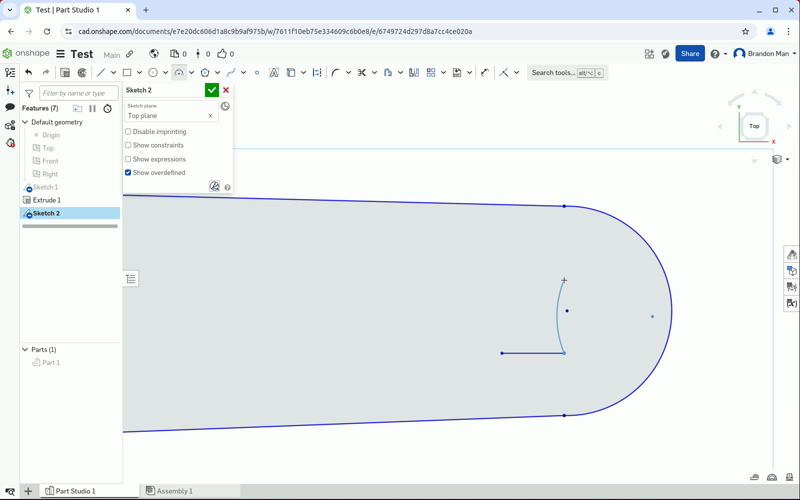
scroll(-6)
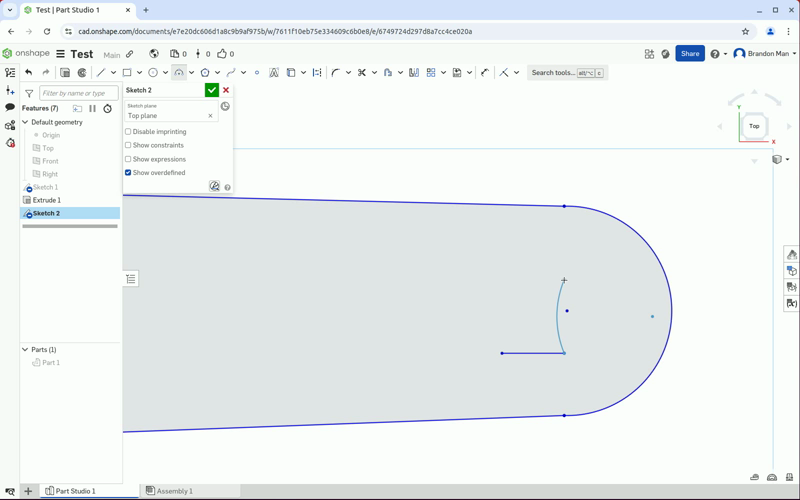
scroll(-6)
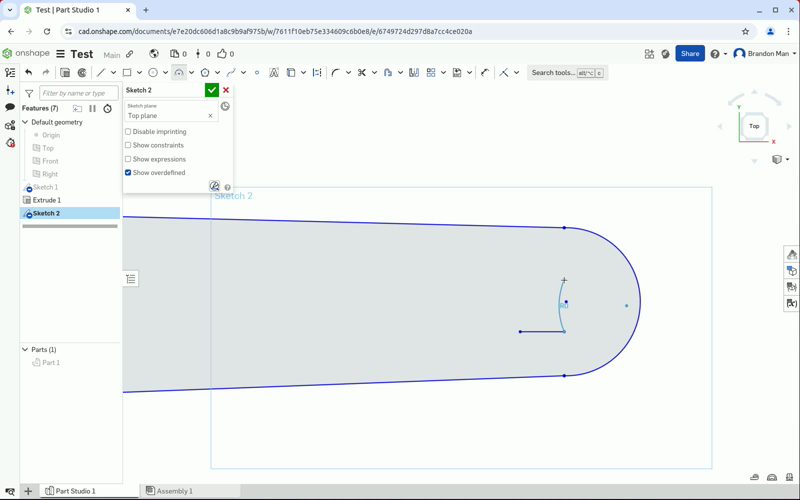
scroll(-6)
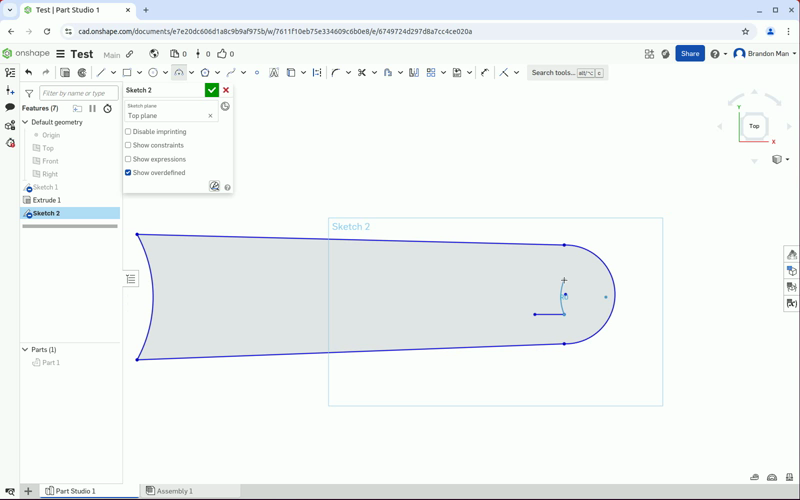
scroll(-6)
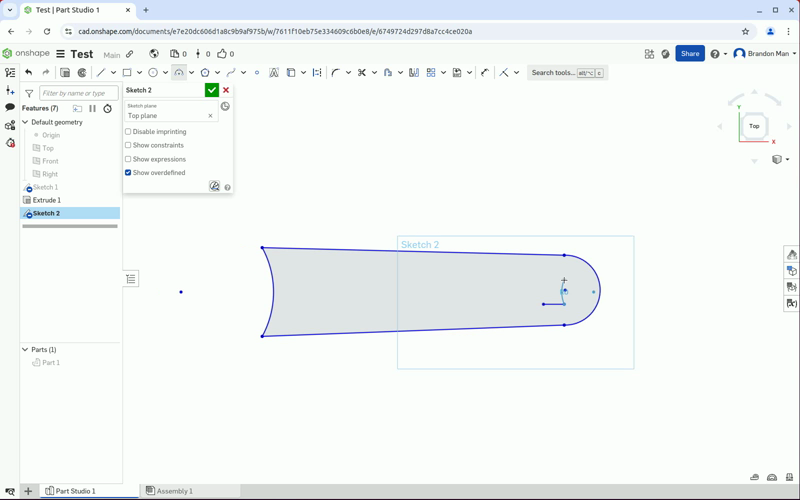
scroll(-6)
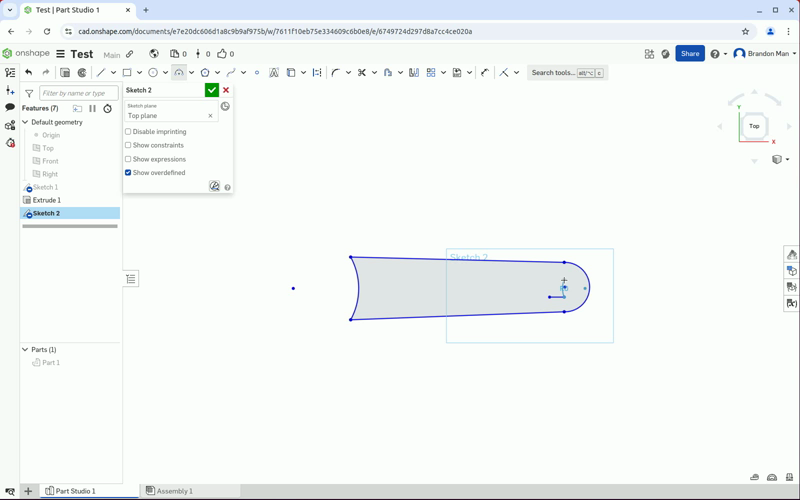
scroll(-6)
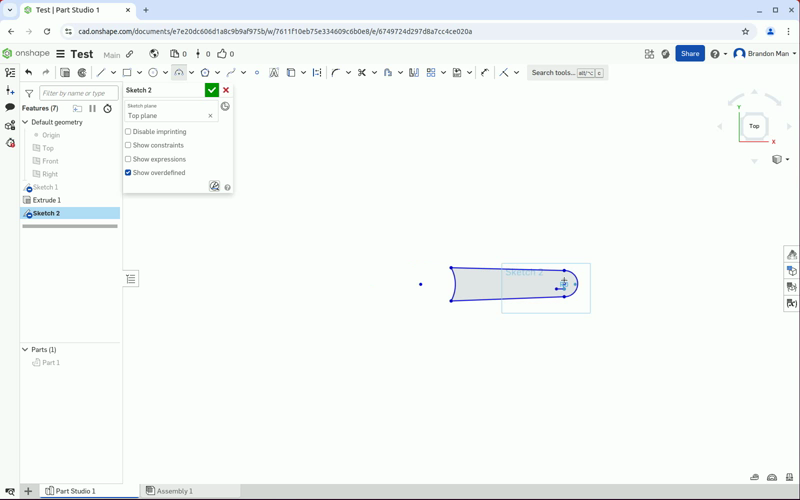
scroll(-6)
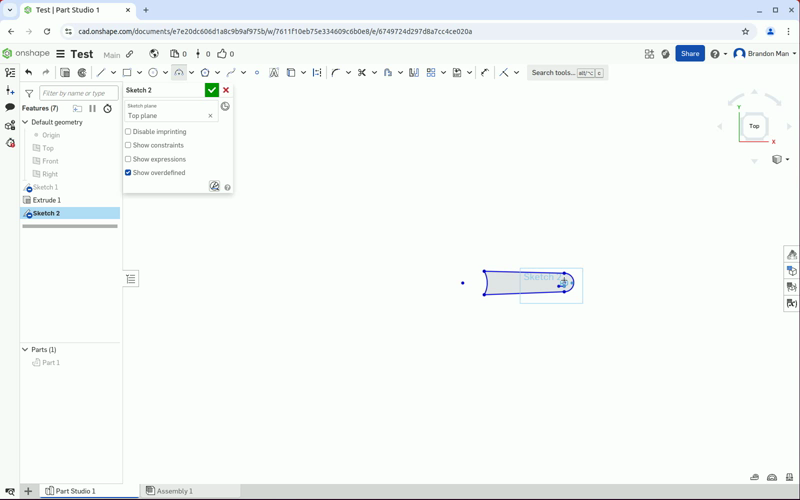
mouse_move(567, 282)
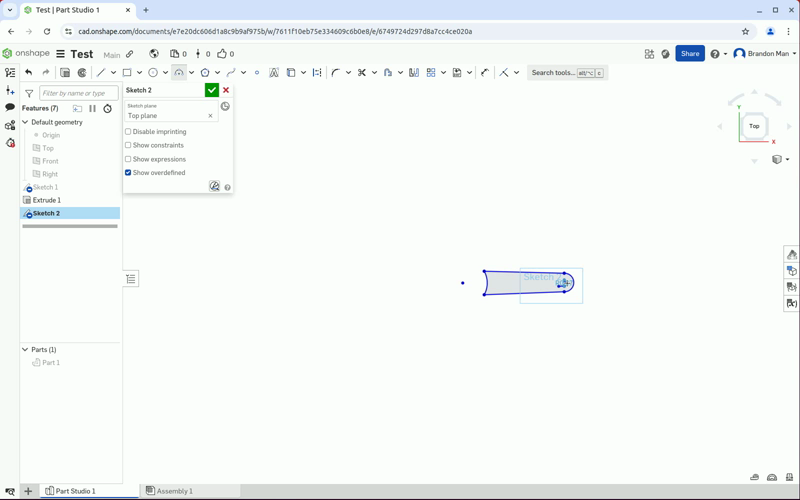
scroll(6)
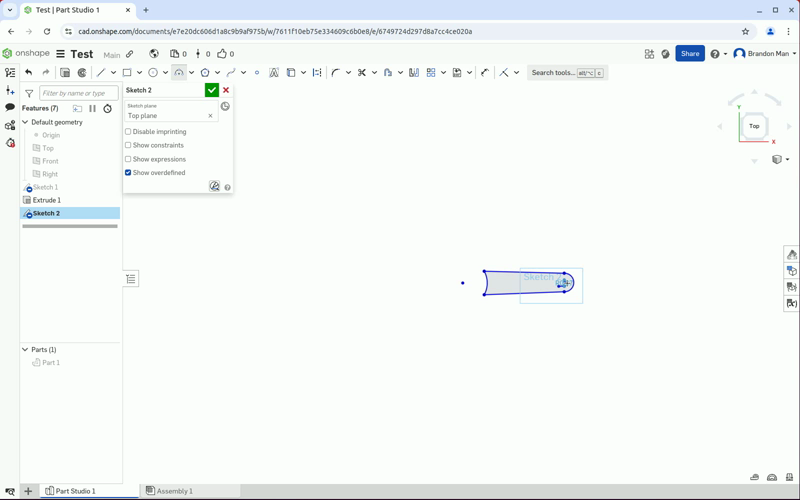
scroll(6)
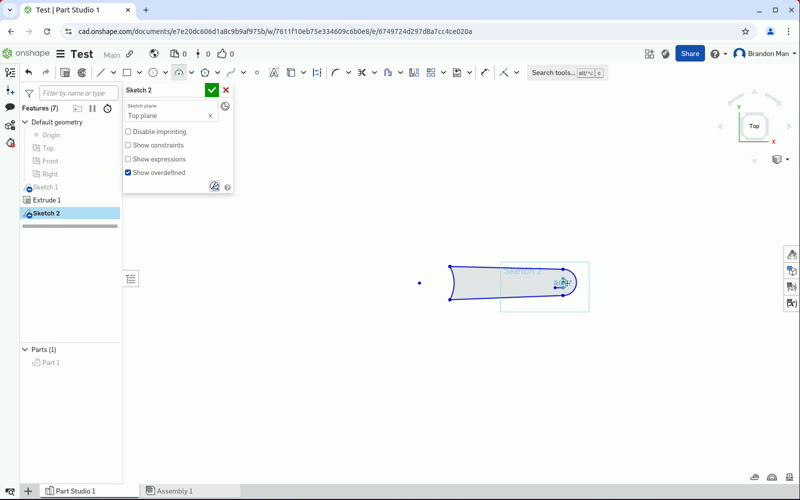
scroll(6)
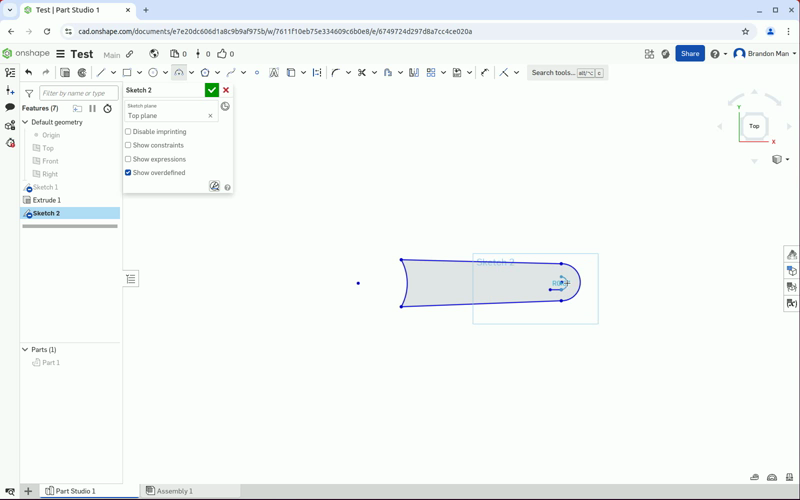
scroll(6)
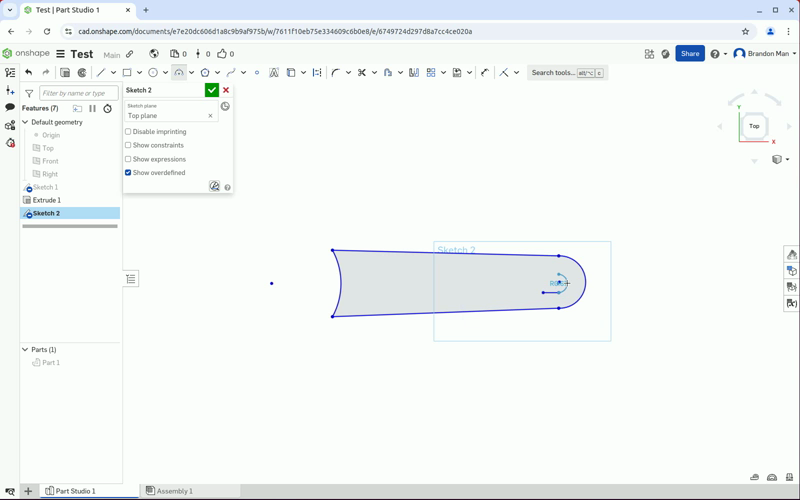
scroll(6)
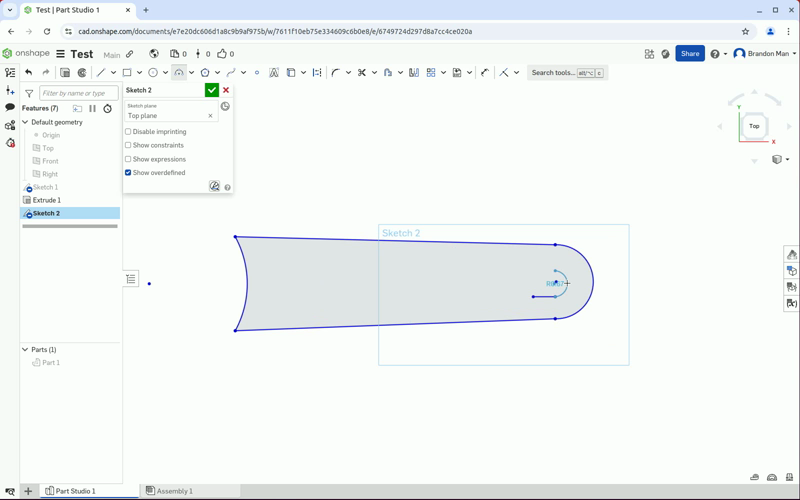
scroll(6)
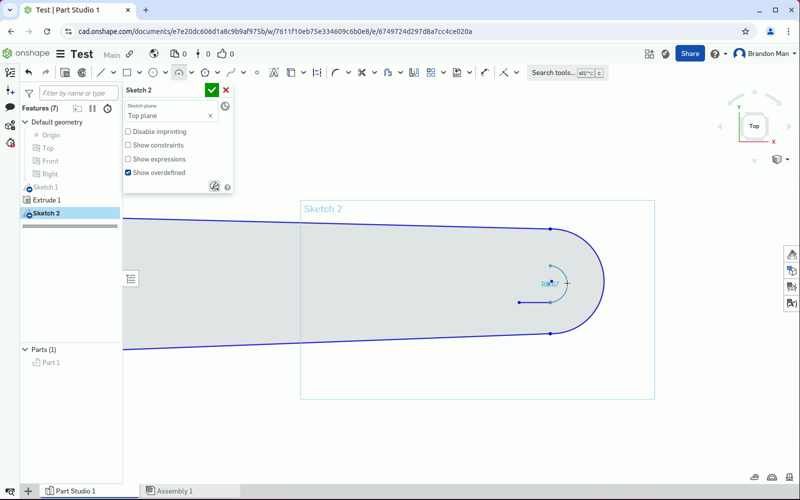
scroll(6)
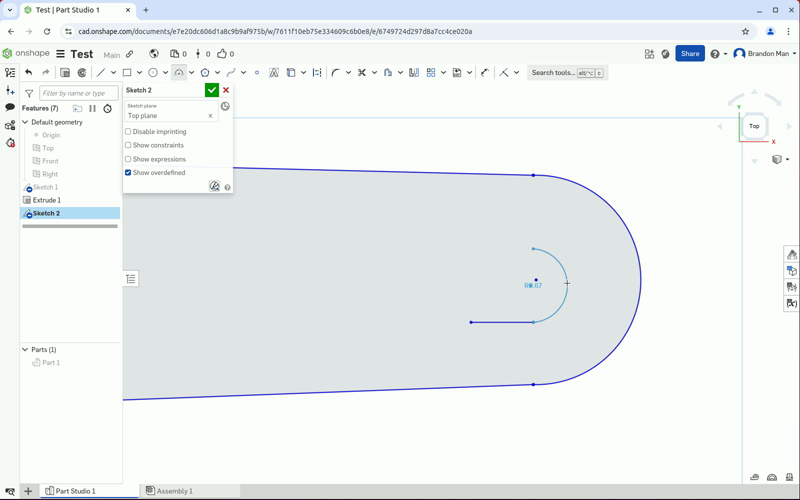
click(567, 282)
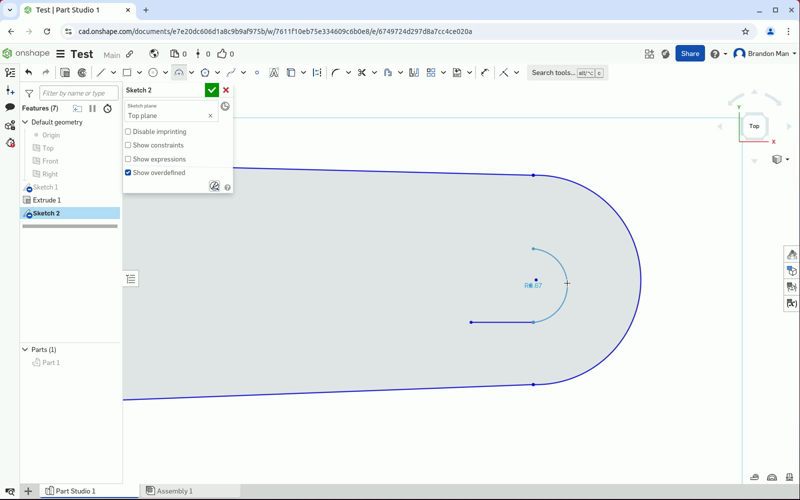
scroll(-6)
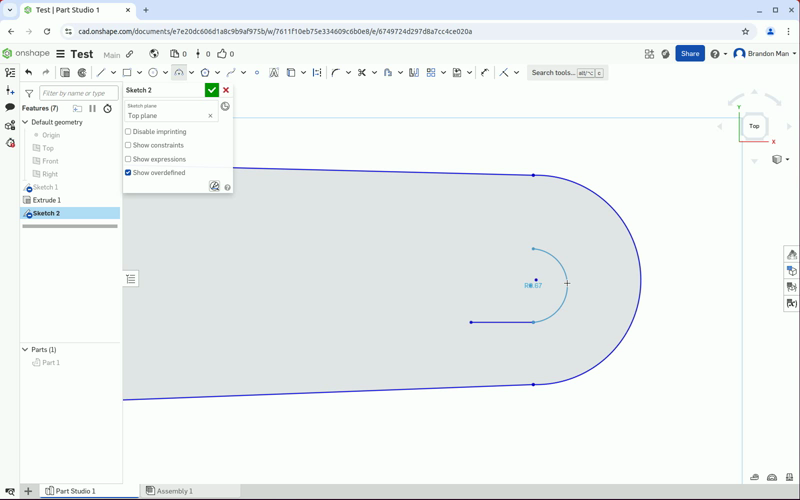
scroll(-6)
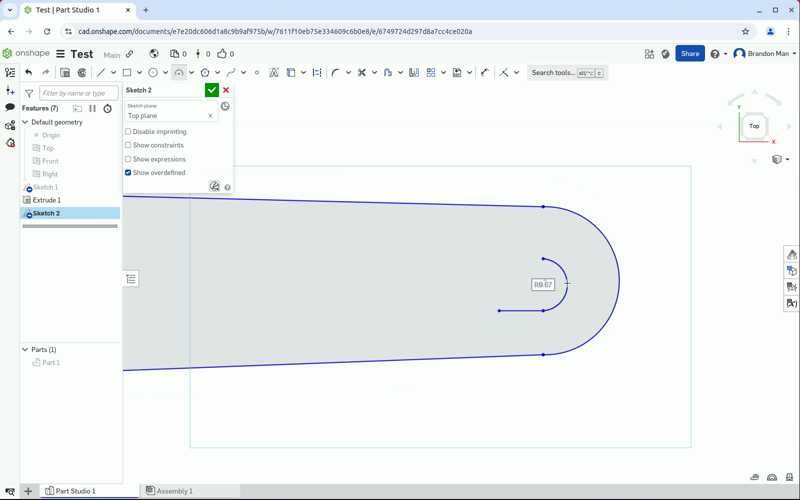
scroll(-6)
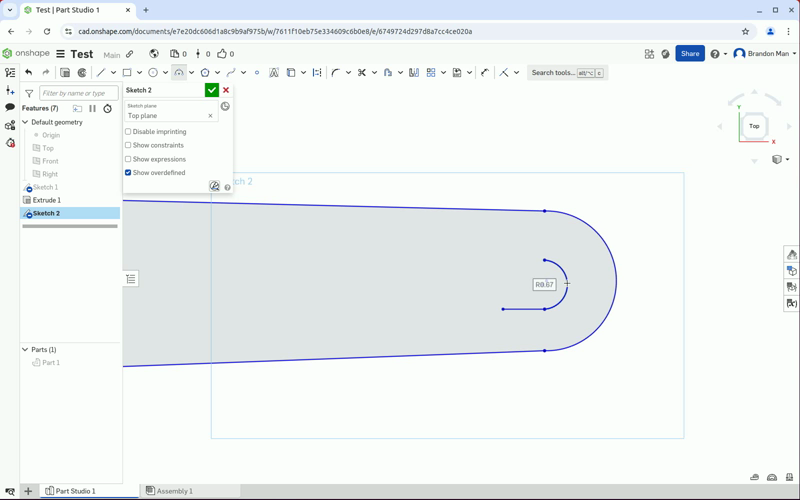
scroll(-6)
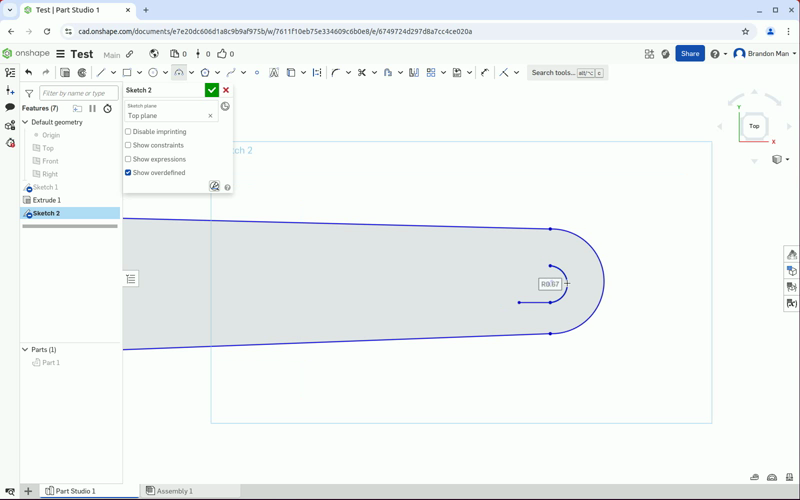
scroll(-6)
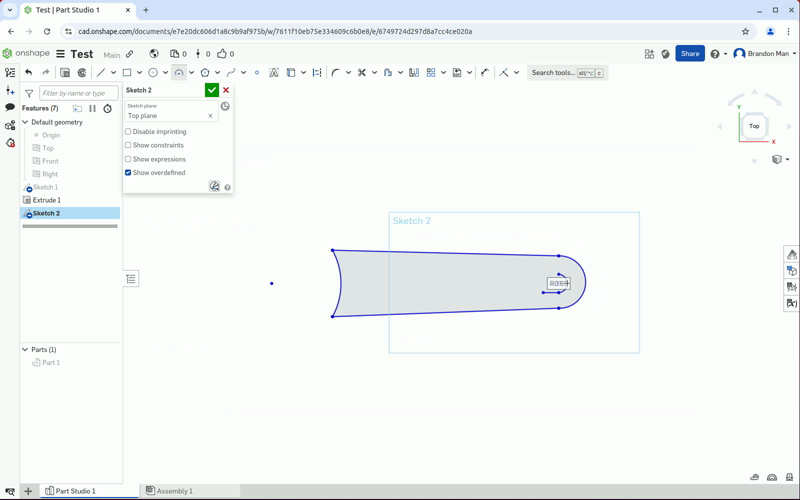
scroll(-6)
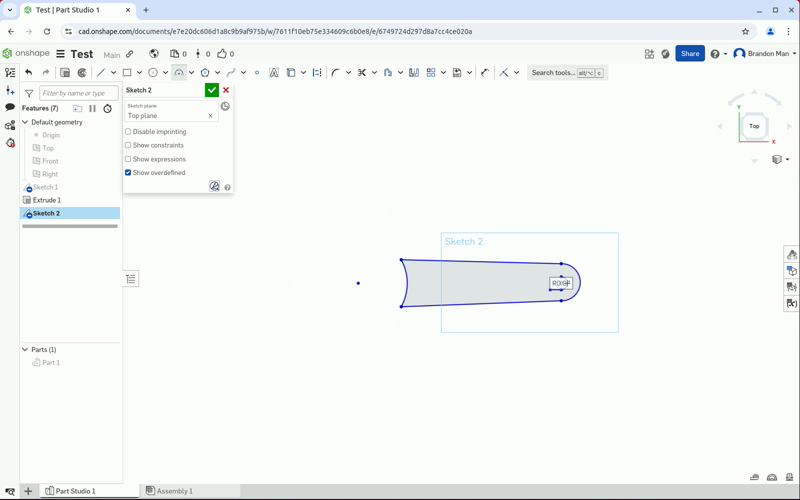
scroll(-6)
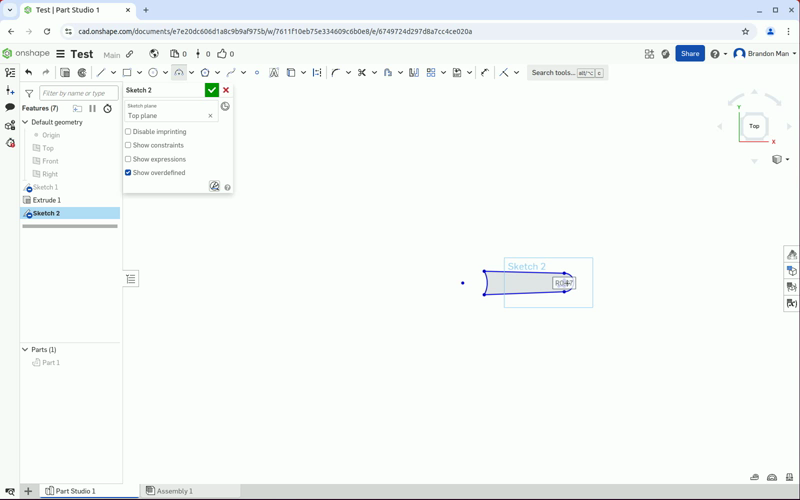
key_up(shift)
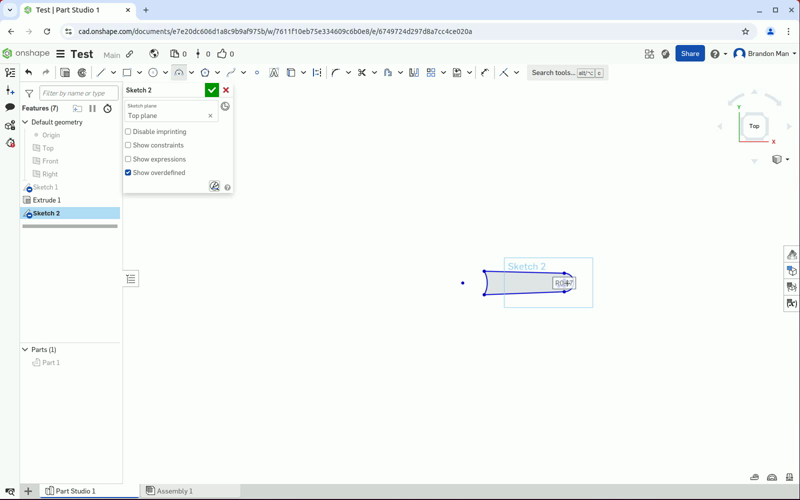
key(esc)
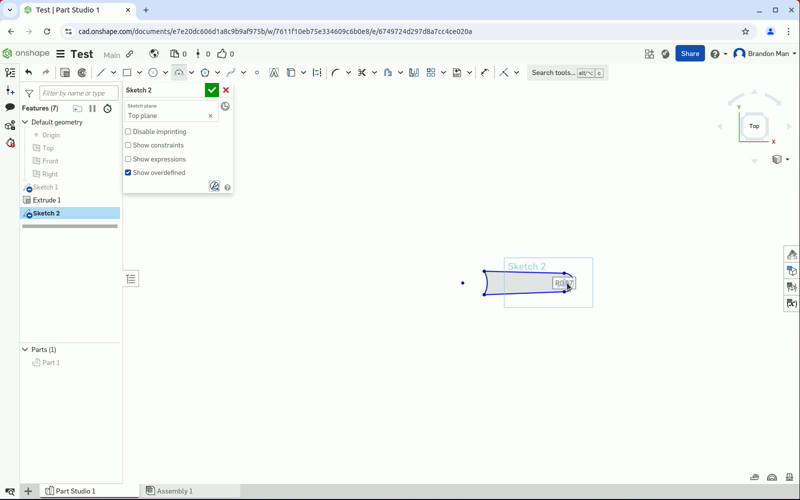
key(l)
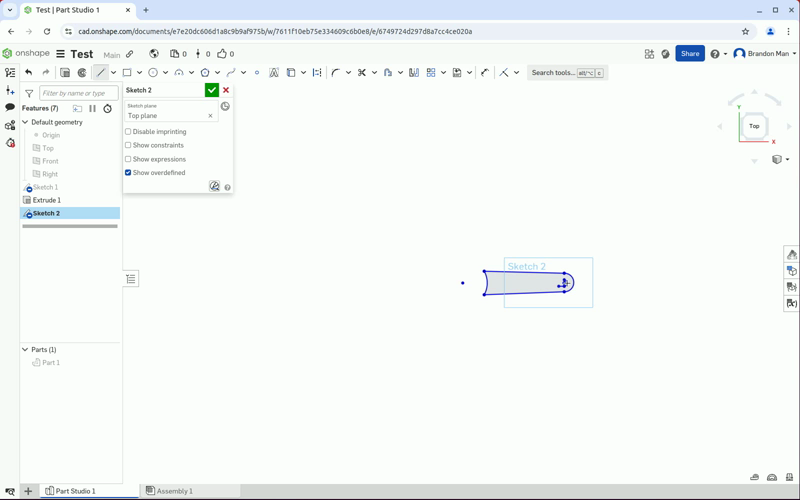
mouse_move(564, 279)
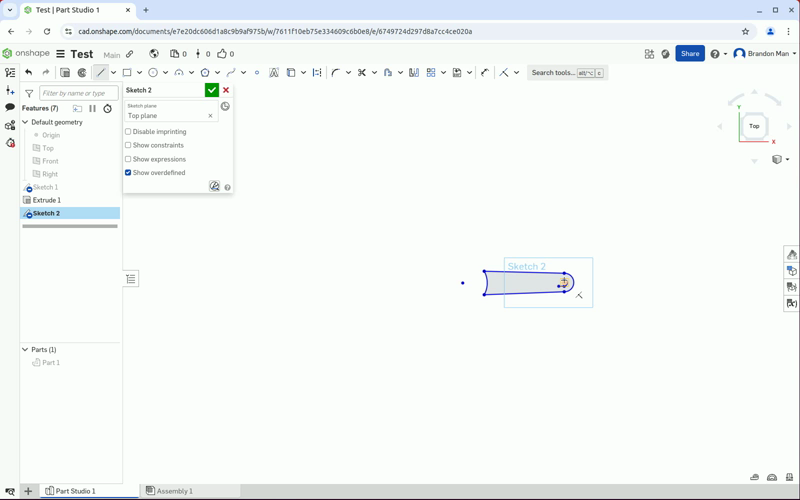
scroll(6)
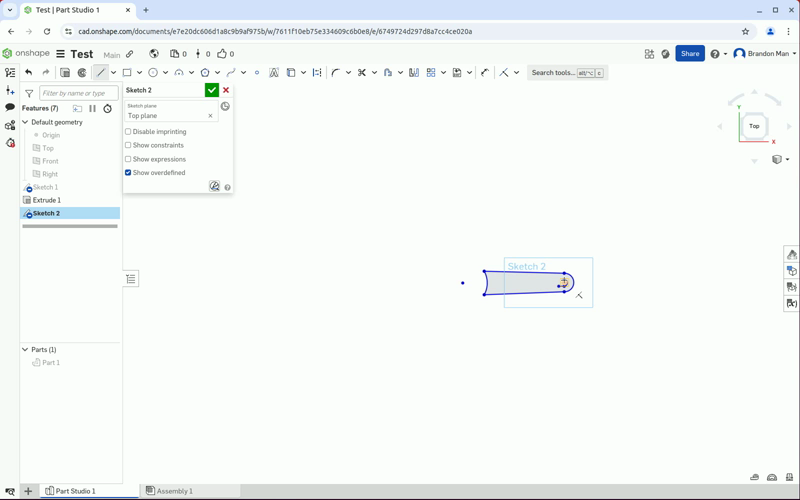
scroll(6)
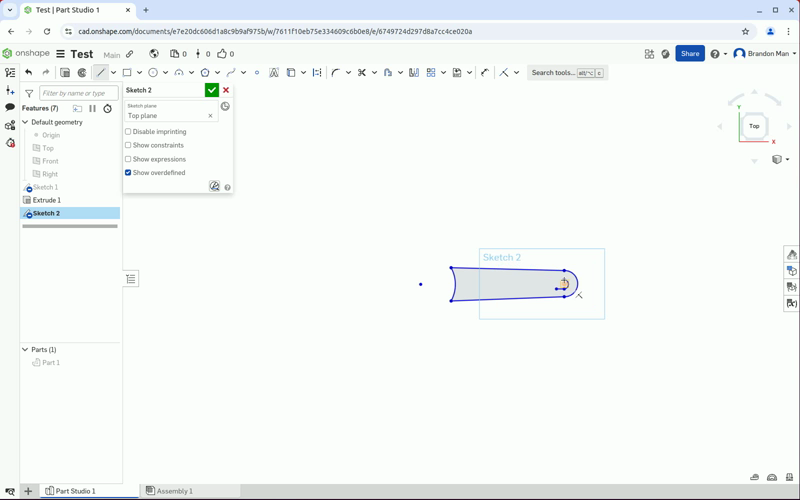
scroll(6)
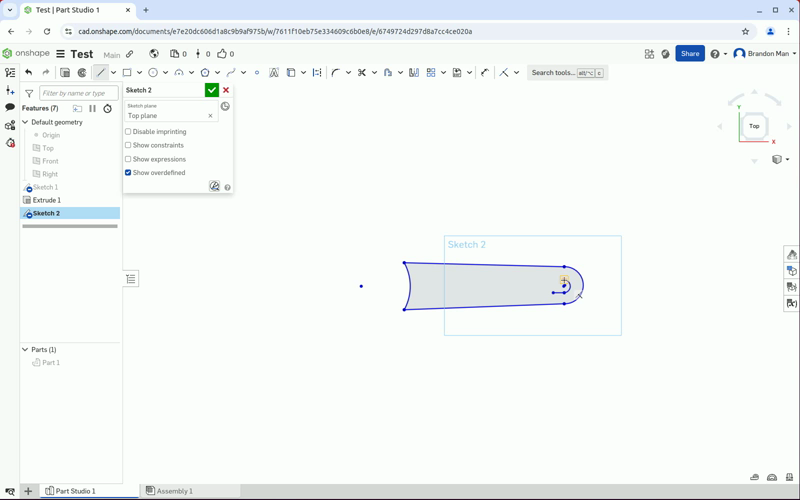
scroll(6)
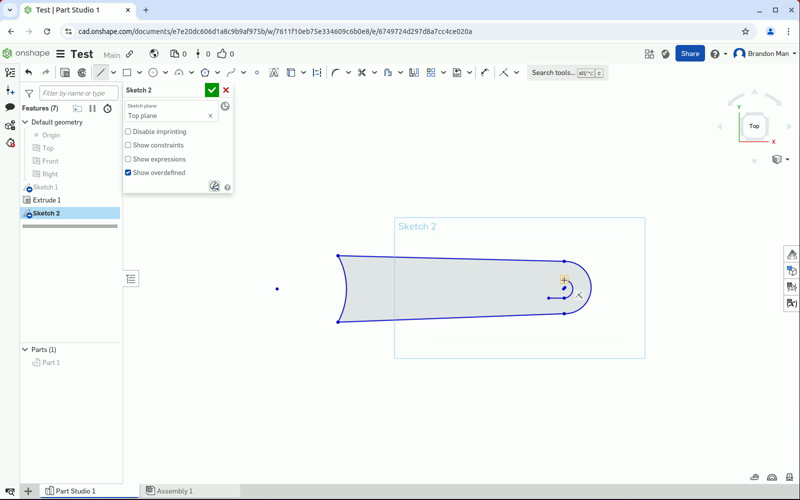
scroll(6)
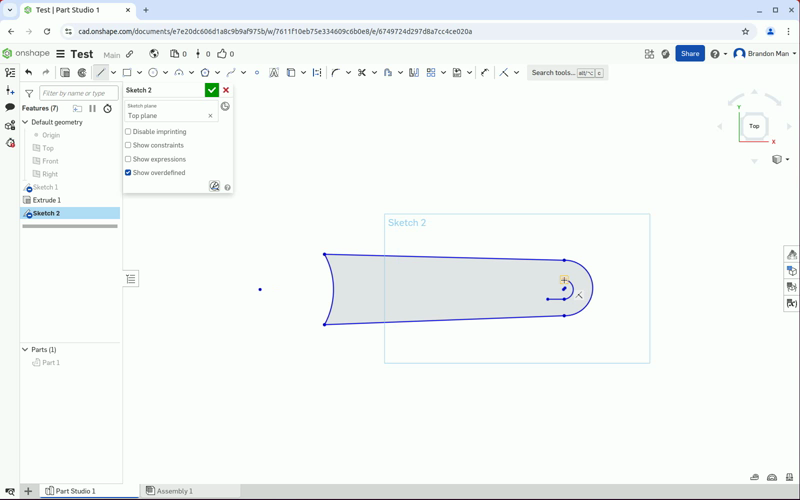
scroll(6)
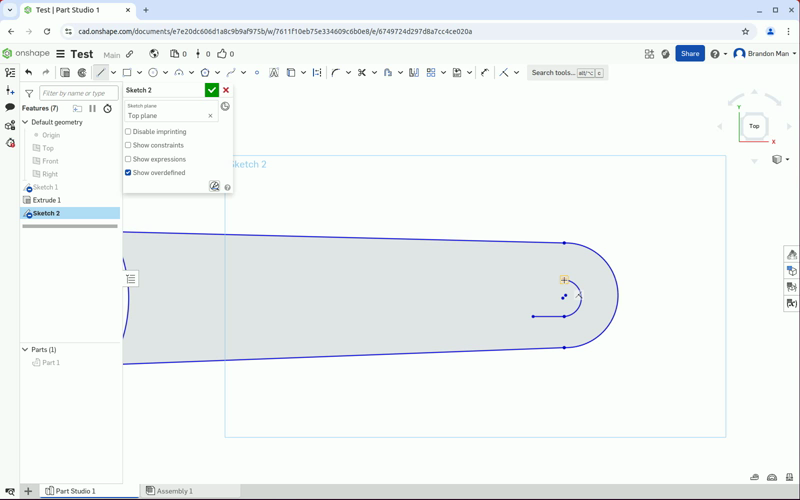
scroll(6)
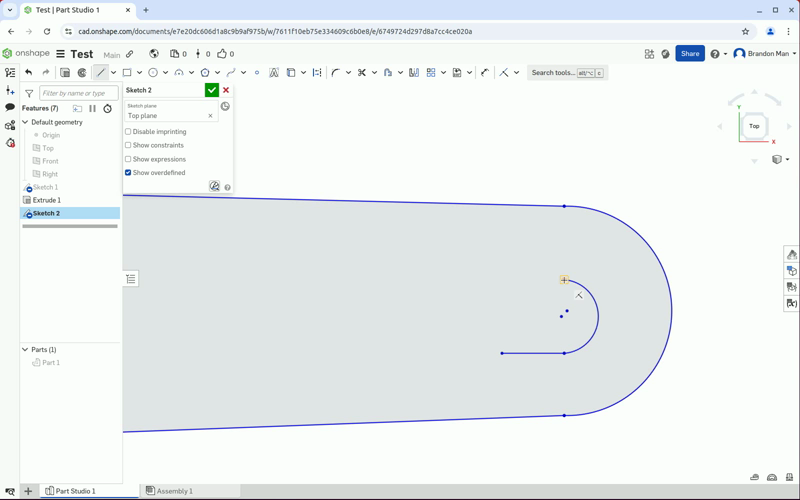
click(564, 279)
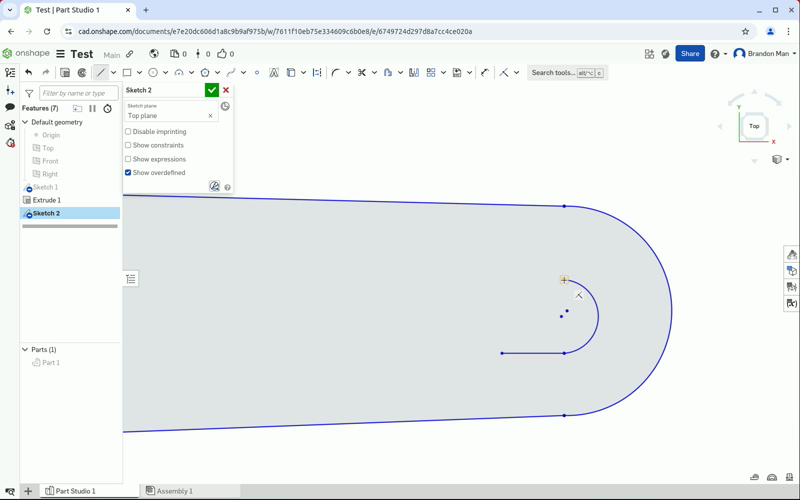
scroll(-6)
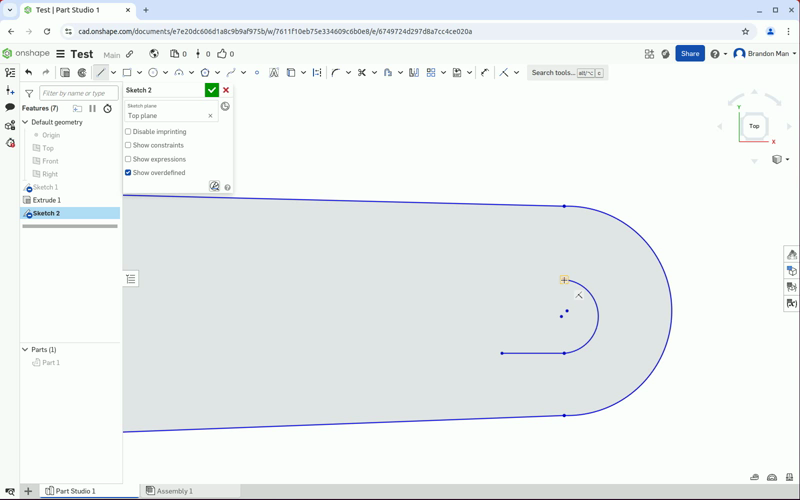
scroll(-6)
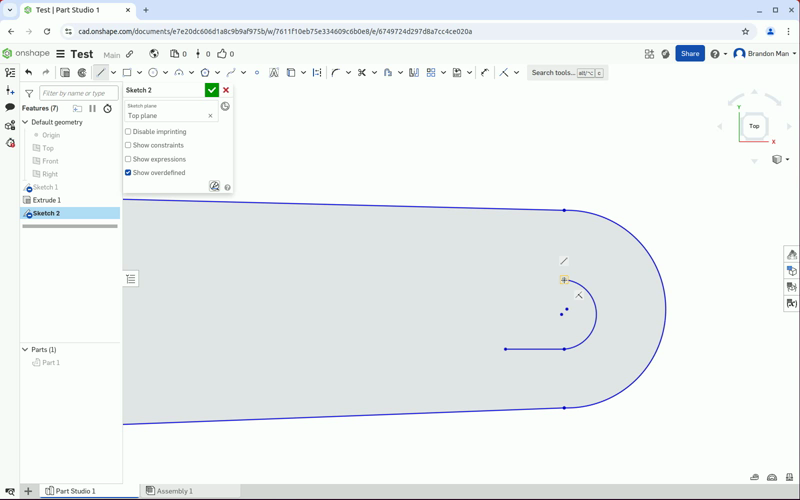
scroll(-6)
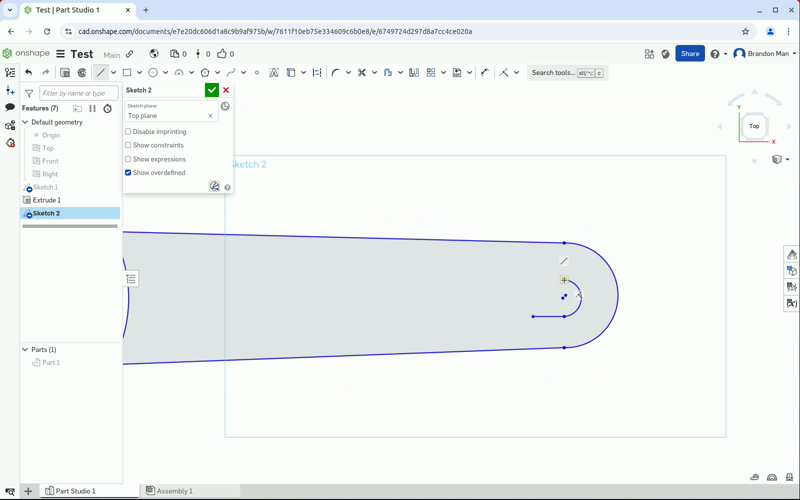
scroll(-6)
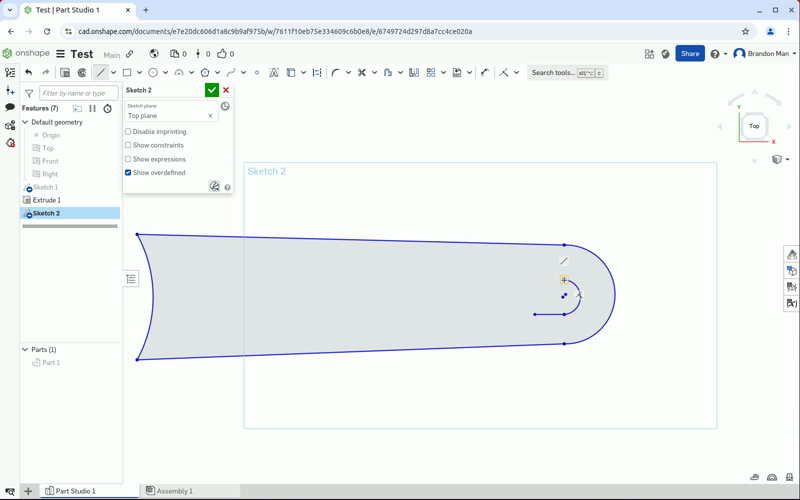
scroll(-6)
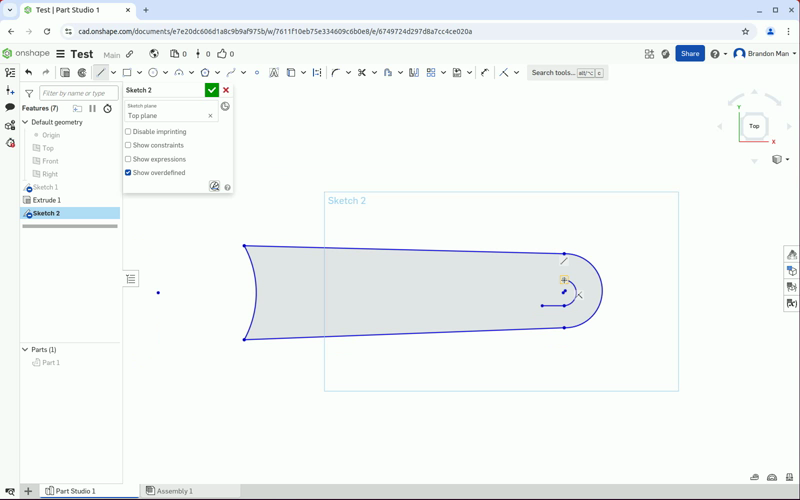
scroll(-6)
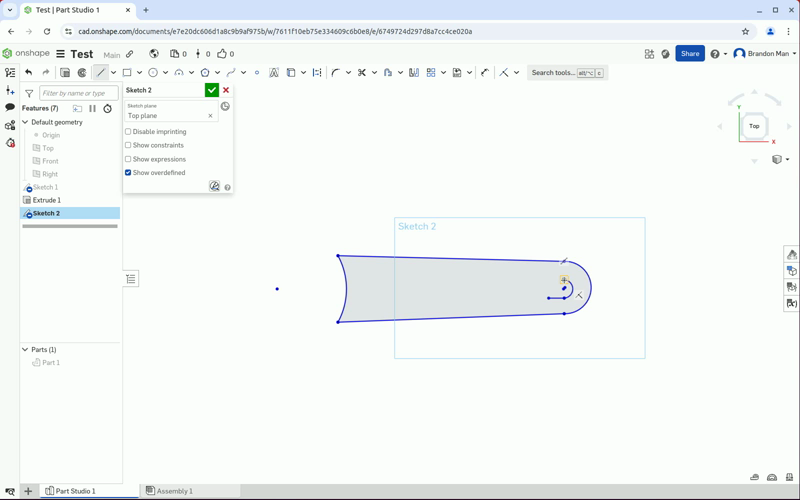
scroll(-6)
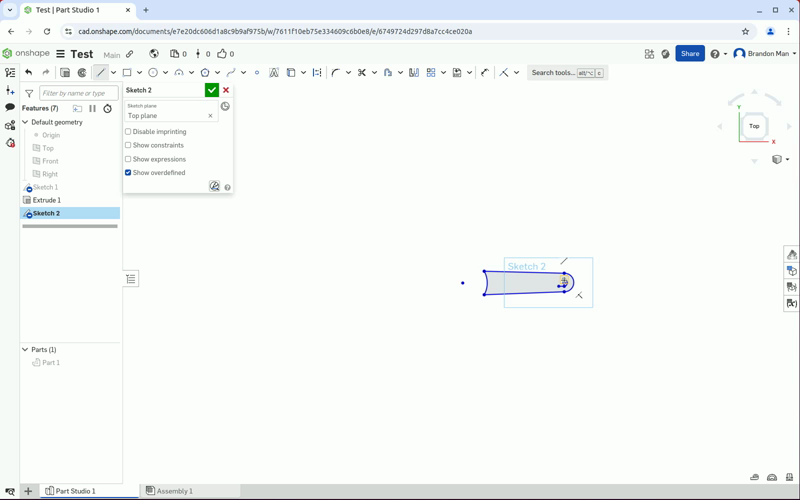
key_down(shift)
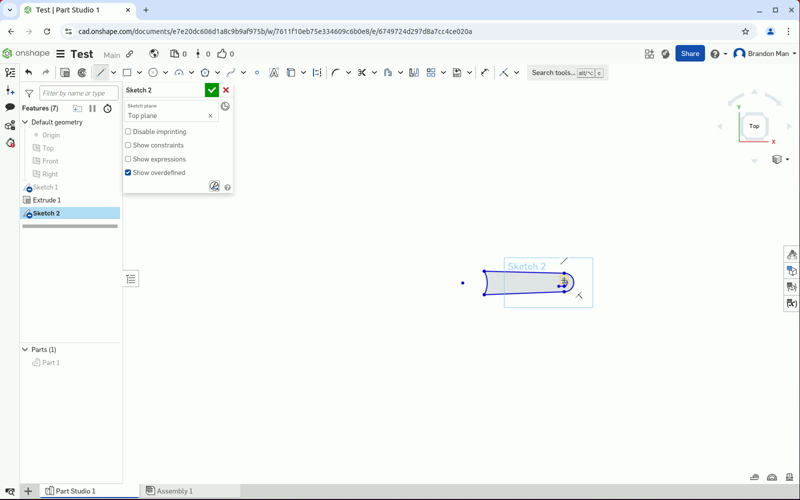
mouse_move(589, 279)
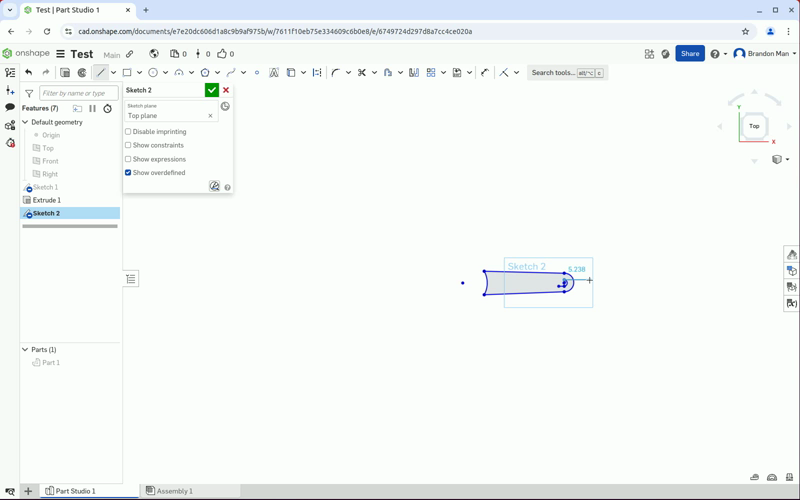
mouse_move(558, 279)
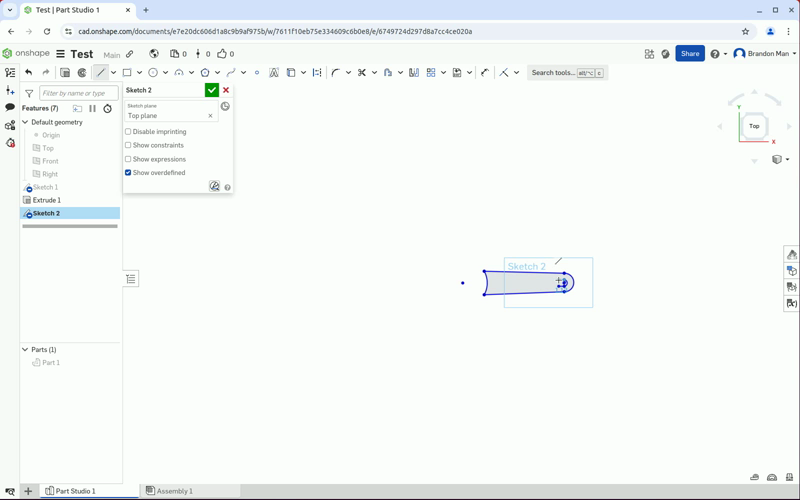
scroll(6)
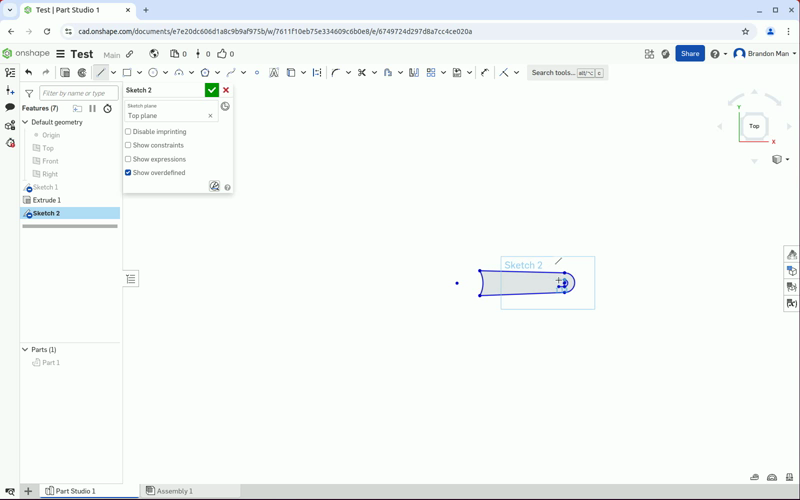
scroll(6)
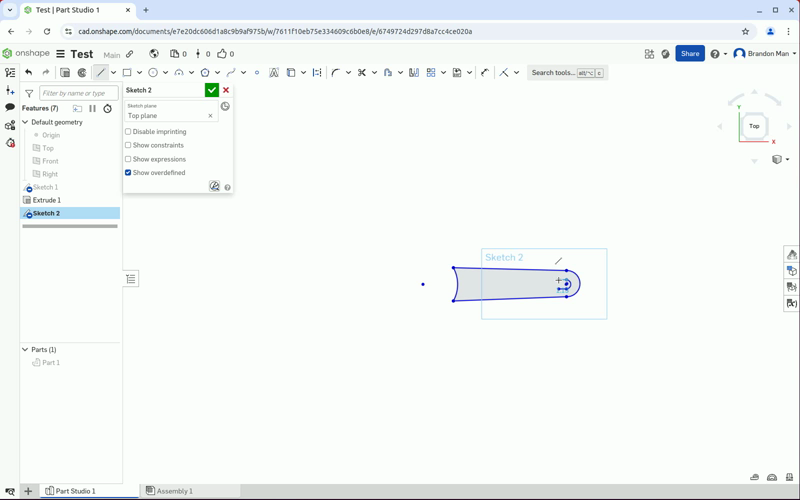
scroll(6)
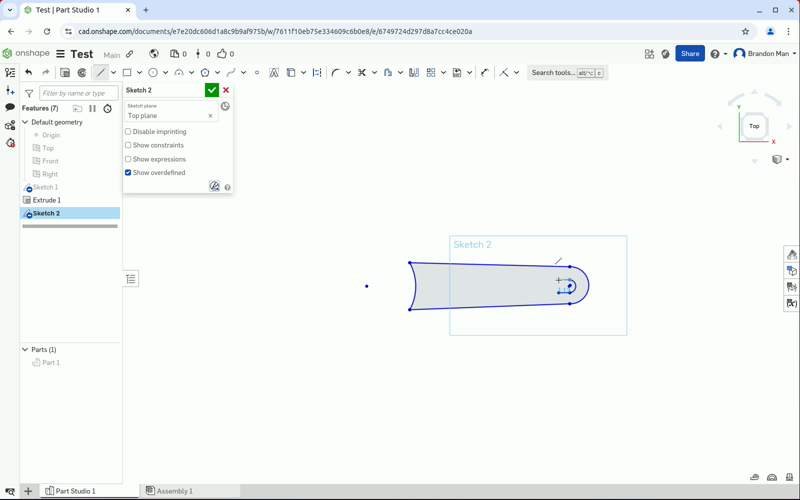
scroll(6)
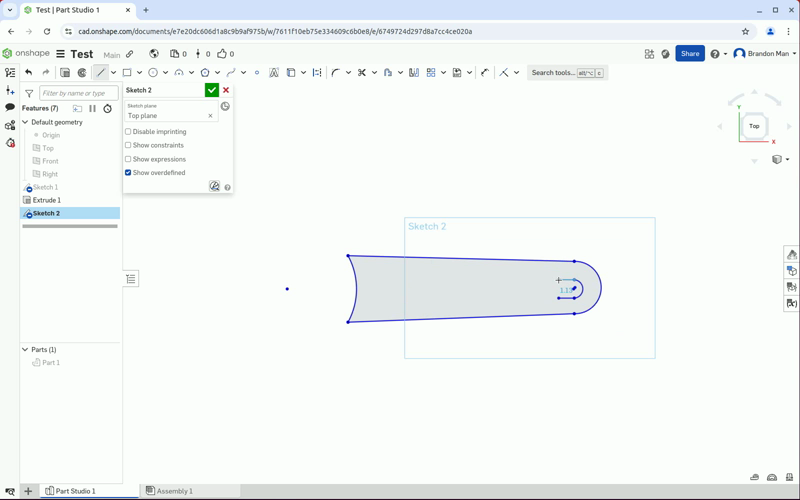
scroll(6)
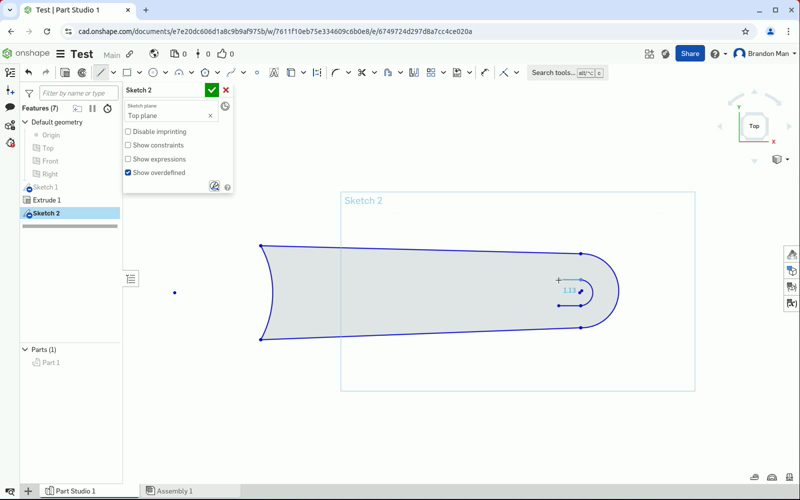
scroll(6)
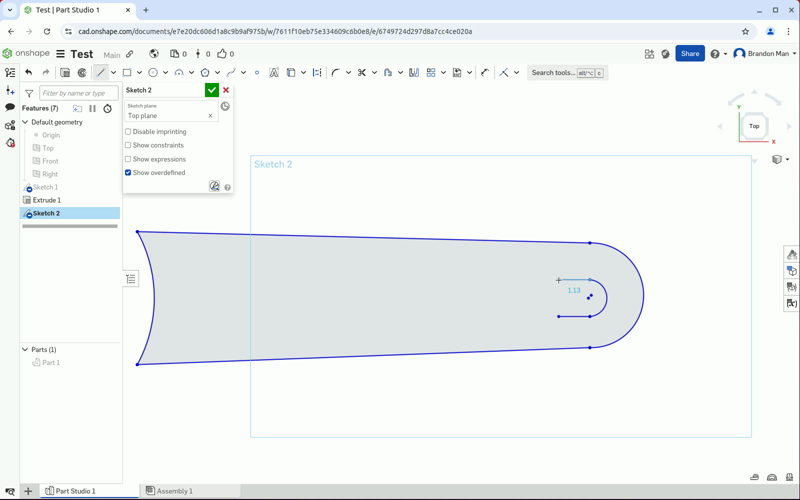
scroll(6)
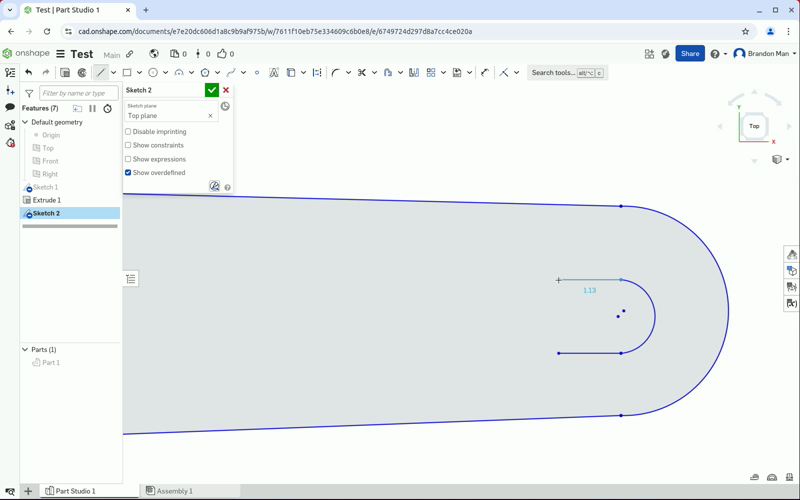
click(558, 279)
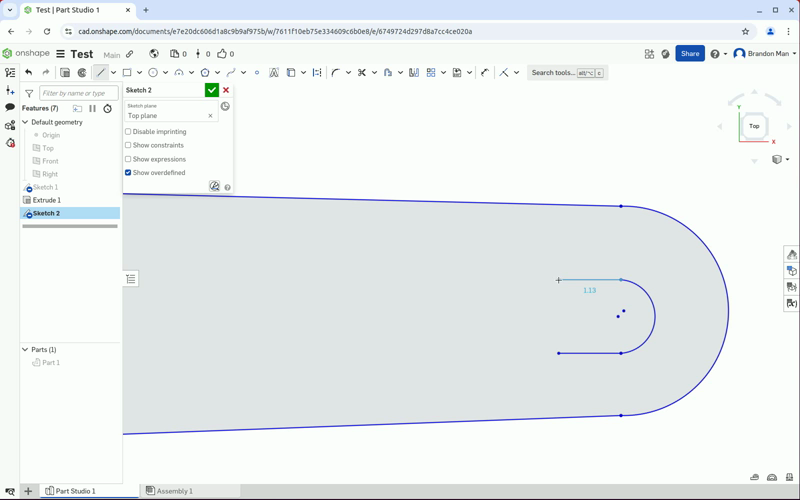
scroll(-6)
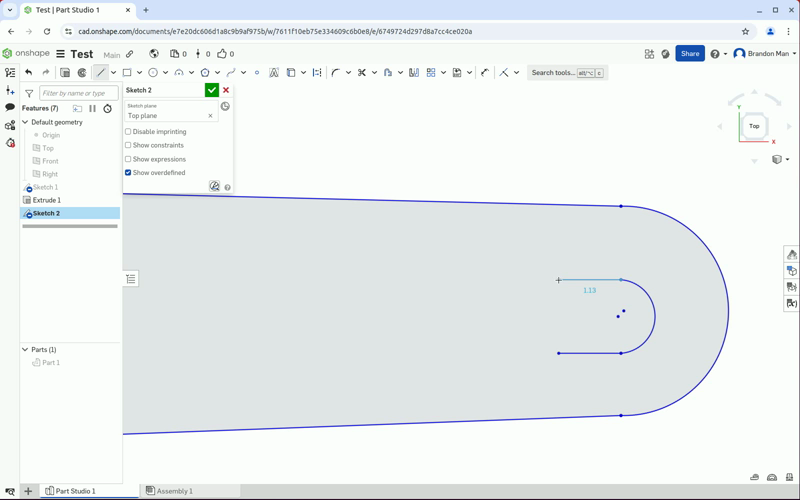
scroll(-6)
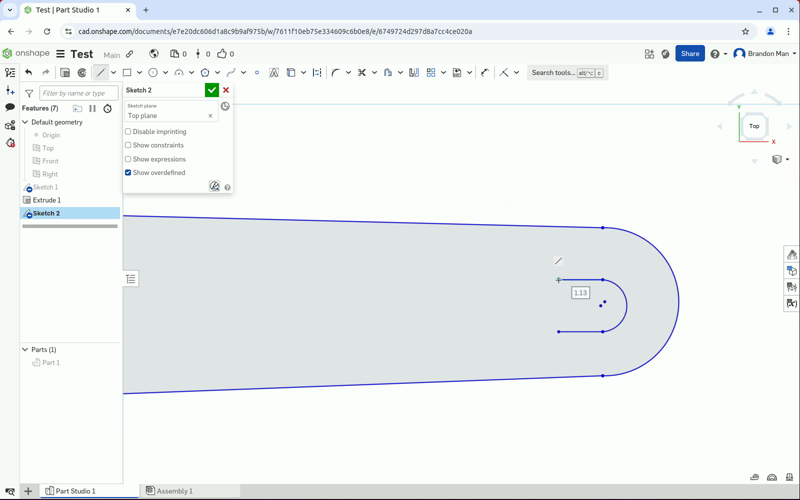
scroll(-6)
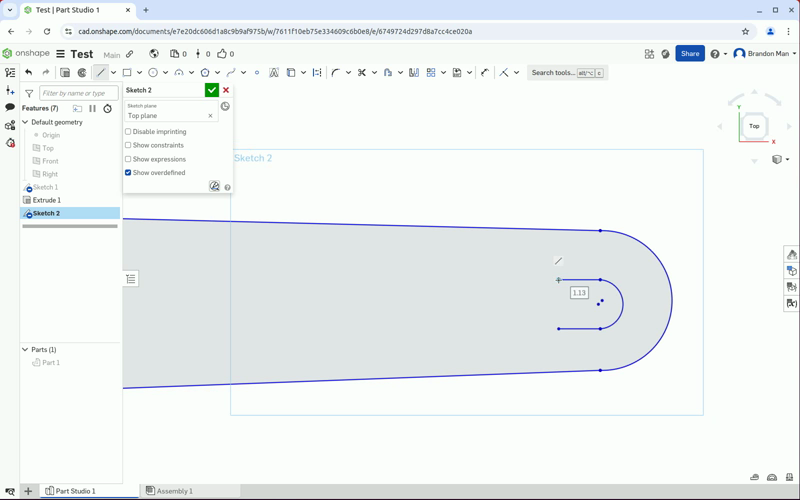
scroll(-6)
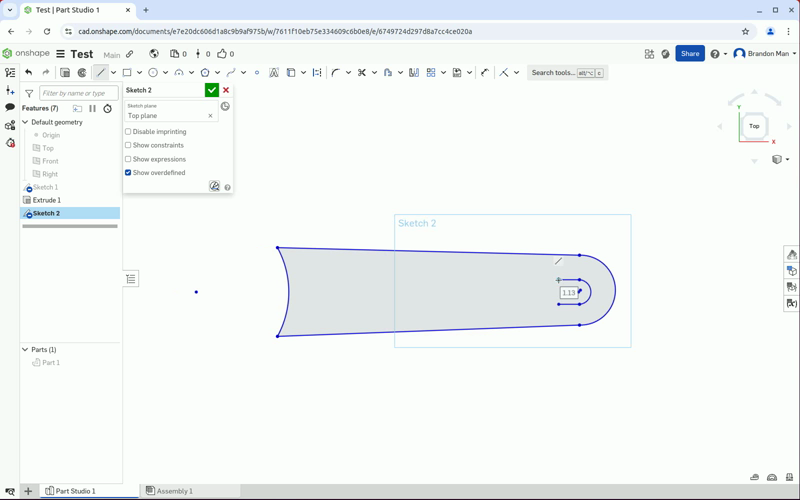
scroll(-6)
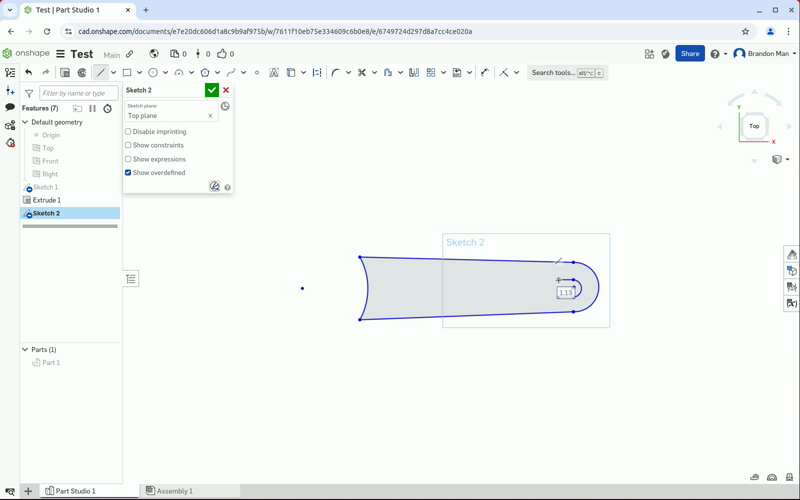
scroll(-6)
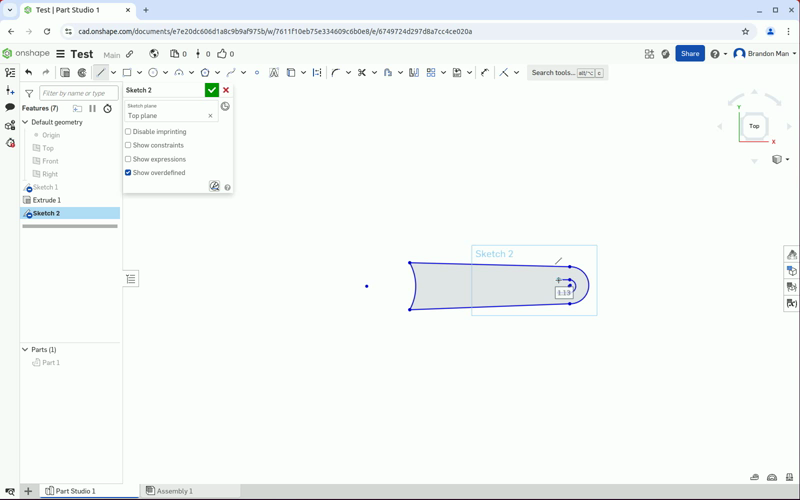
scroll(-6)
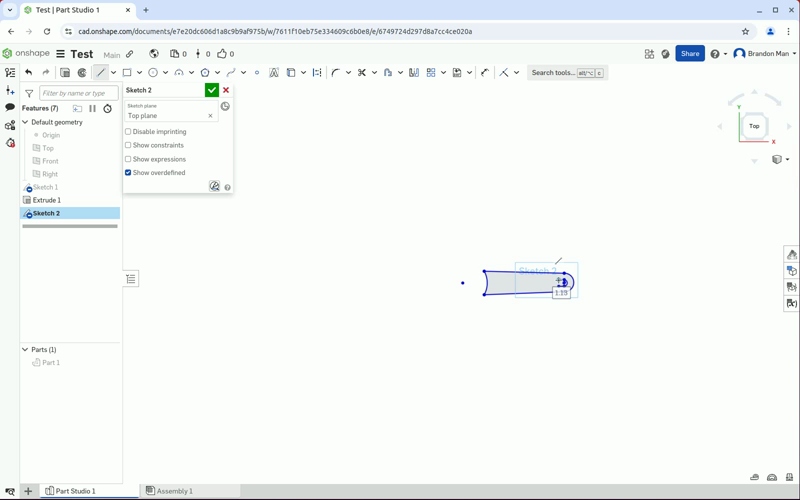
key_up(shift)
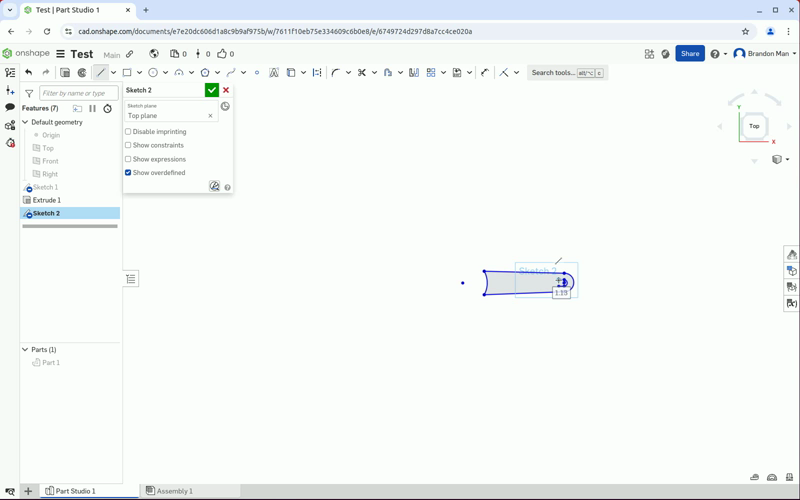
key(esc)
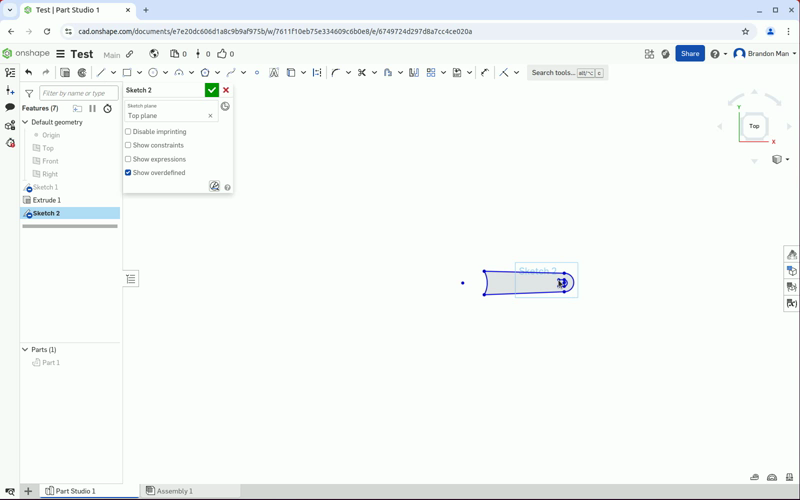
key(a)
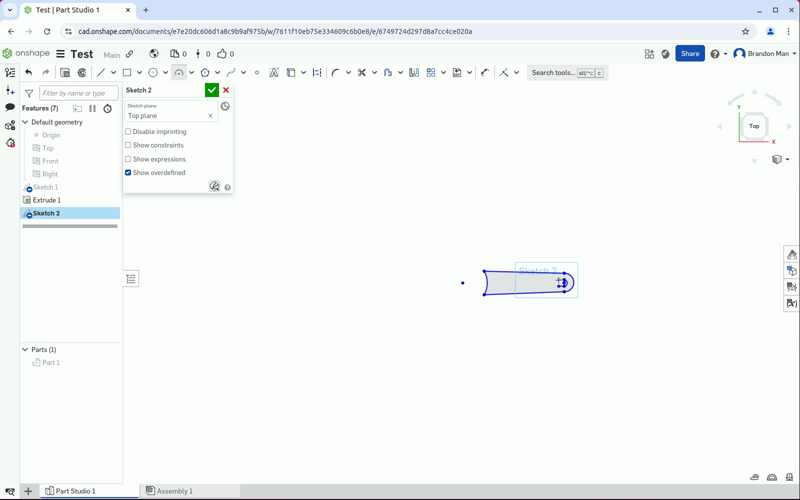
mouse_move(558, 279)
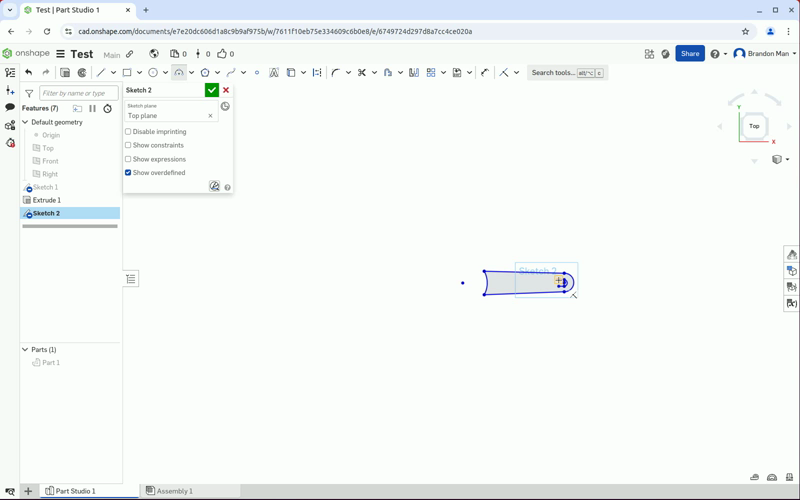
click(558, 279)
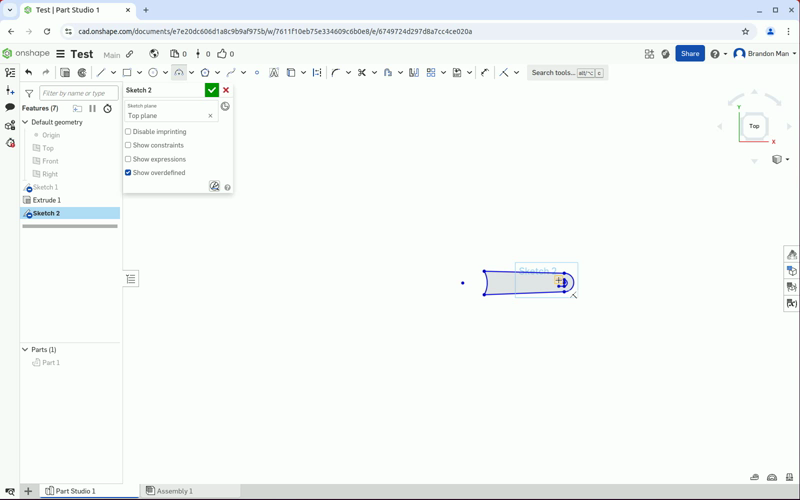
mouse_move(558, 286)
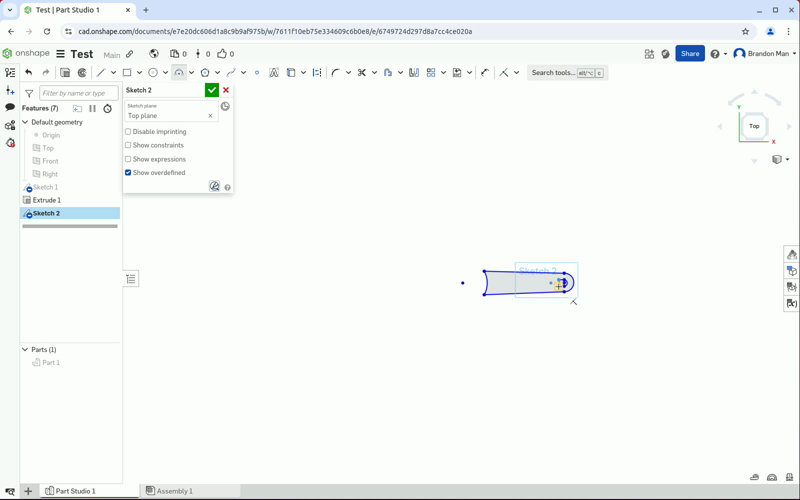
scroll(6)
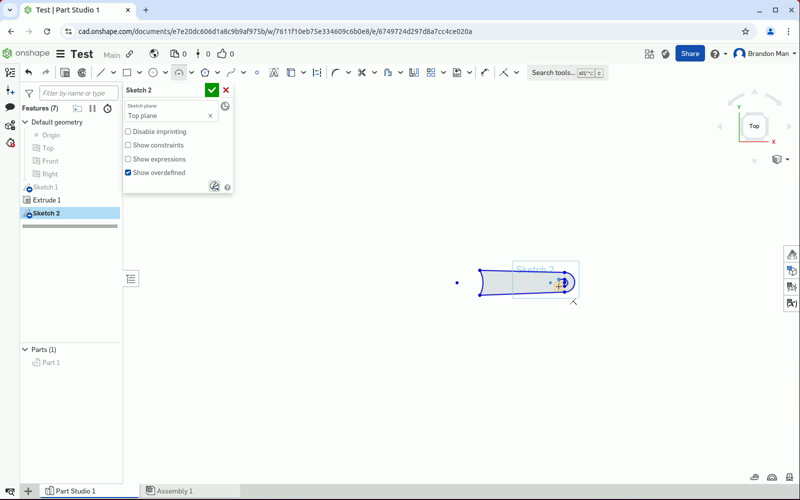
scroll(6)
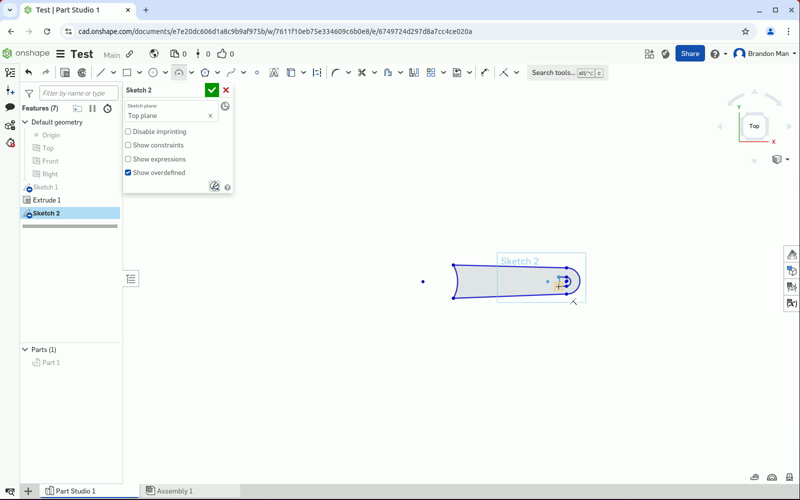
scroll(6)
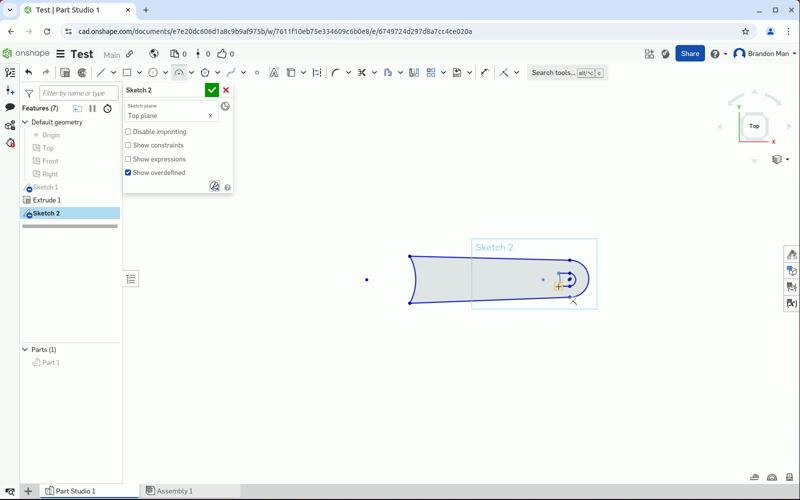
scroll(6)
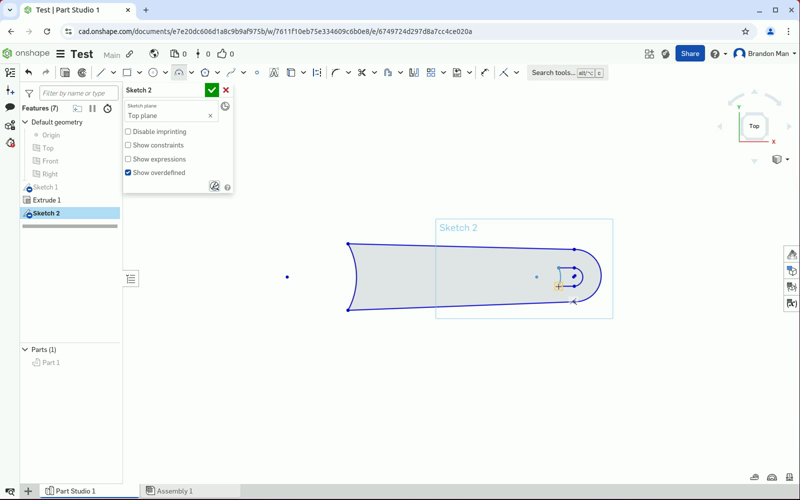
scroll(6)
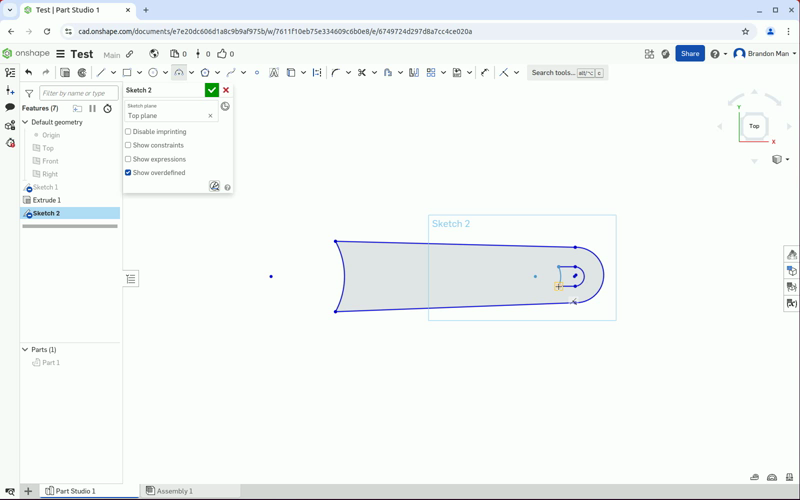
scroll(6)
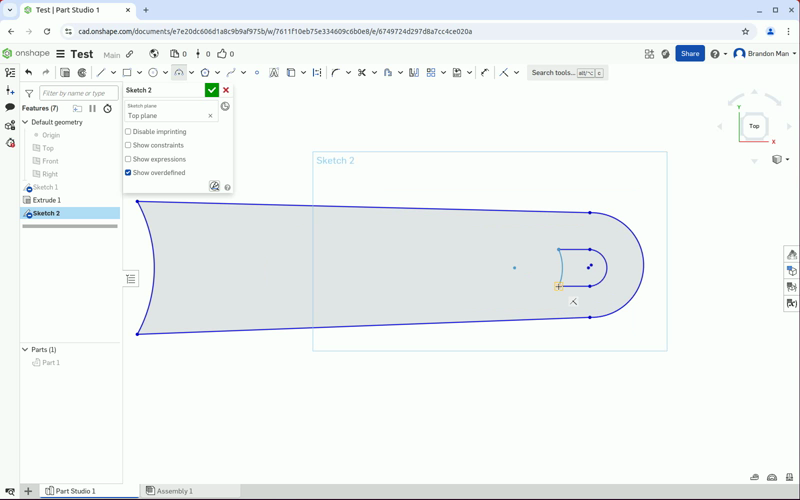
scroll(6)
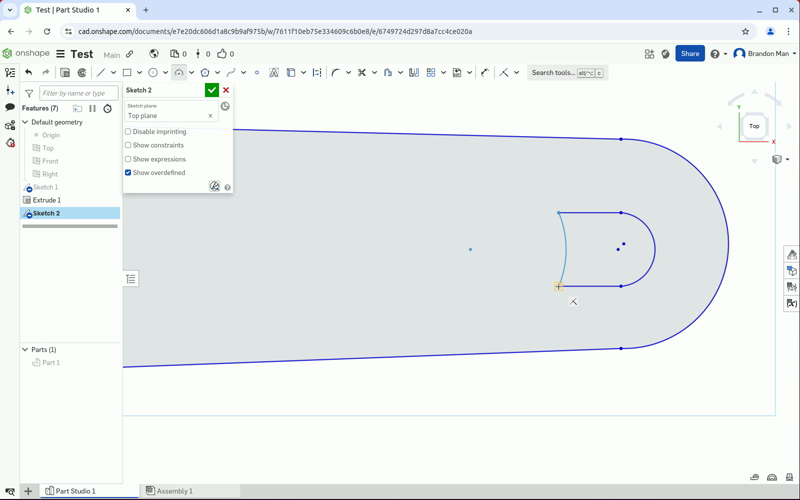
click(558, 286)
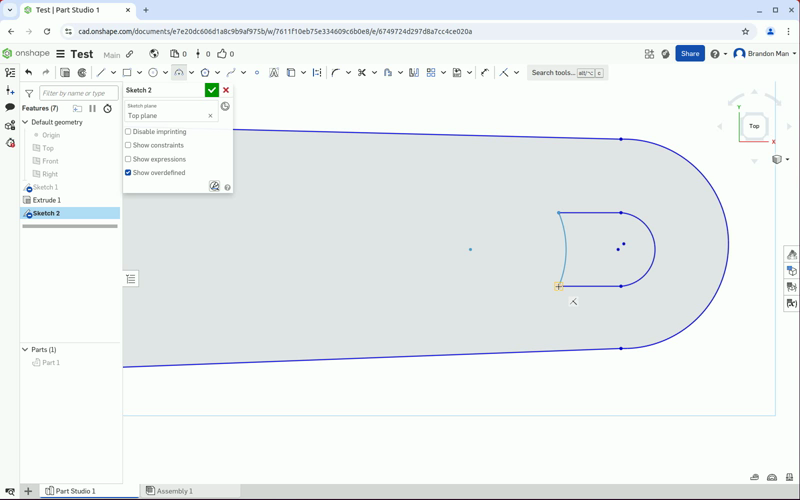
scroll(-6)
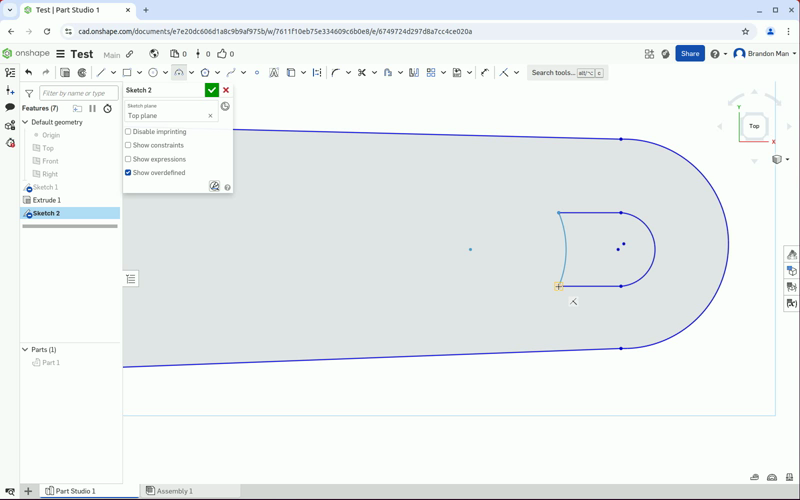
scroll(-6)
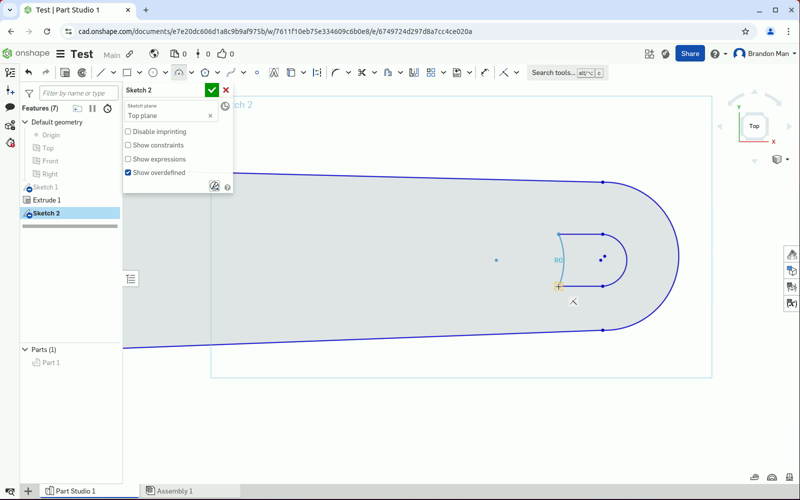
scroll(-6)
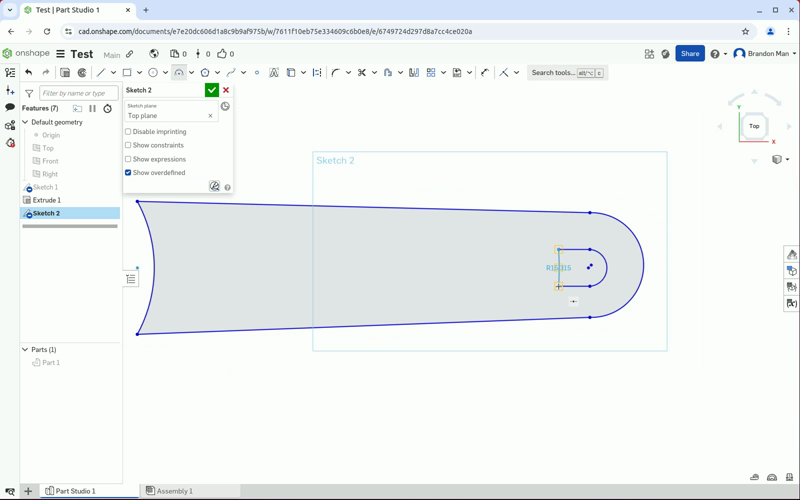
scroll(-6)
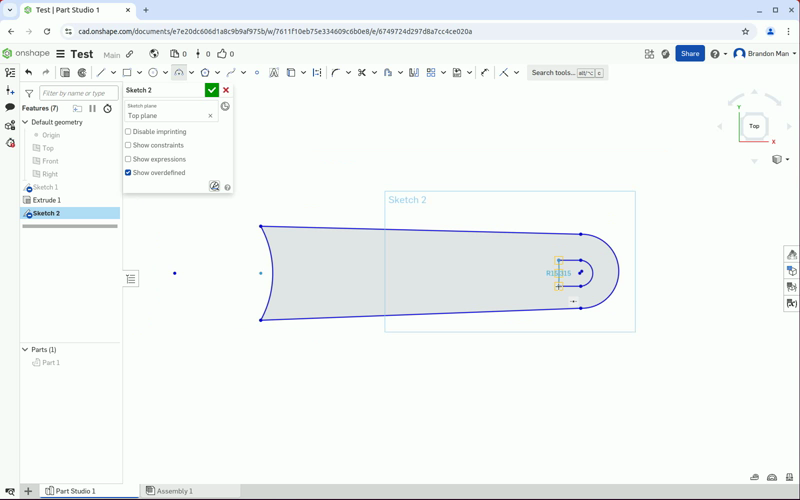
scroll(-6)
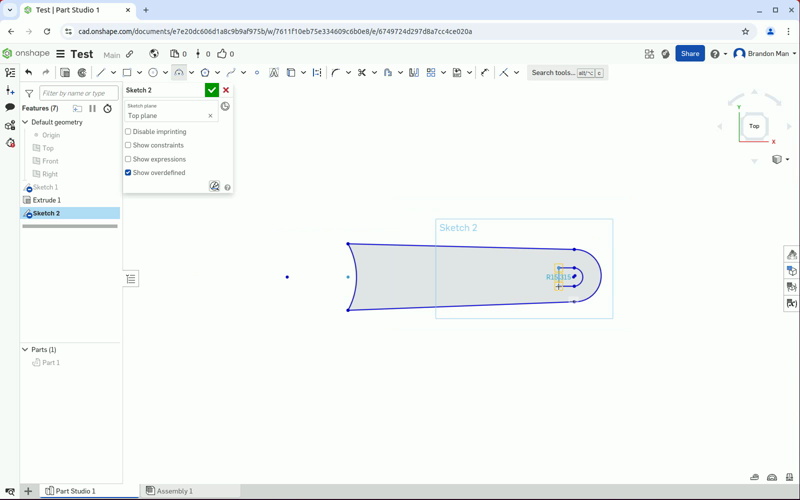
scroll(-6)
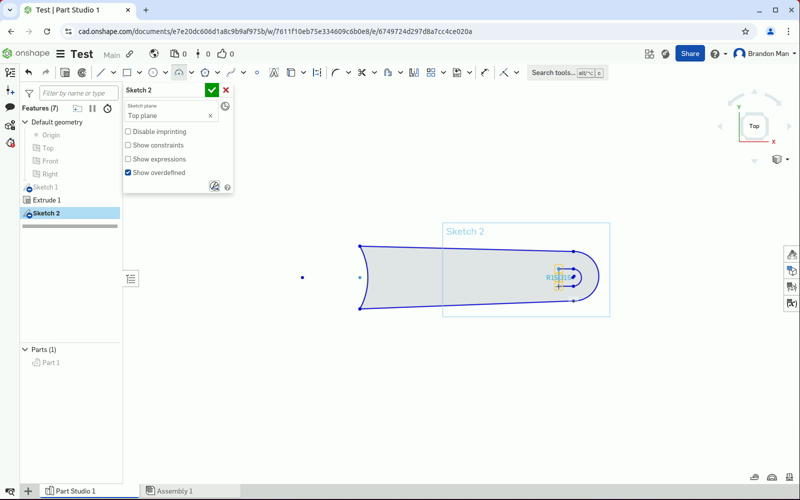
scroll(-6)
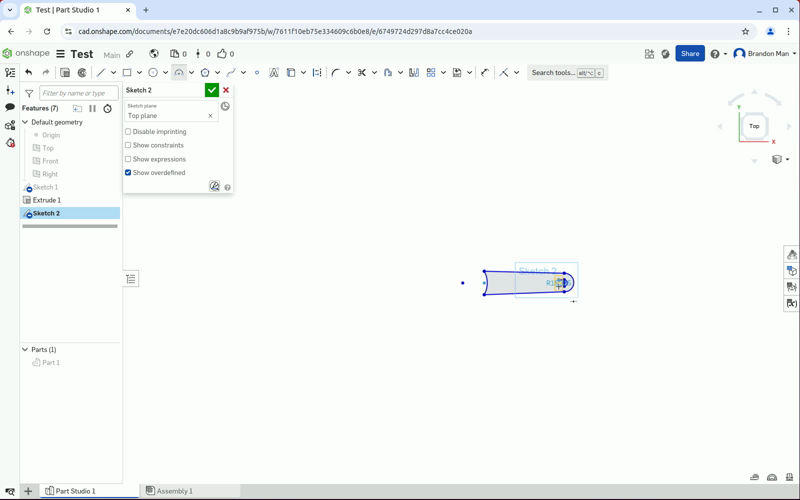
key_down(shift)
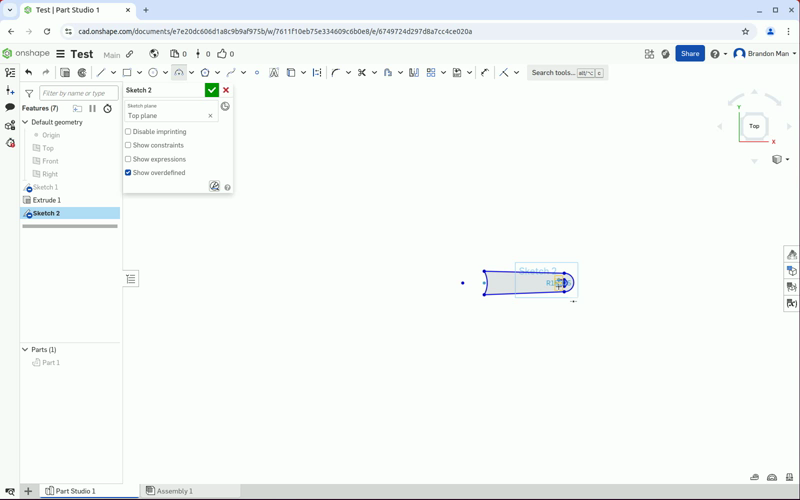
mouse_move(555, 282)
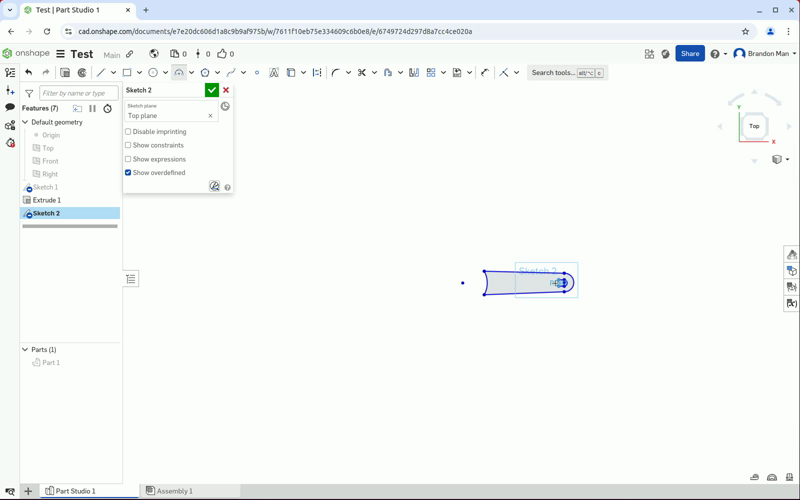
scroll(6)
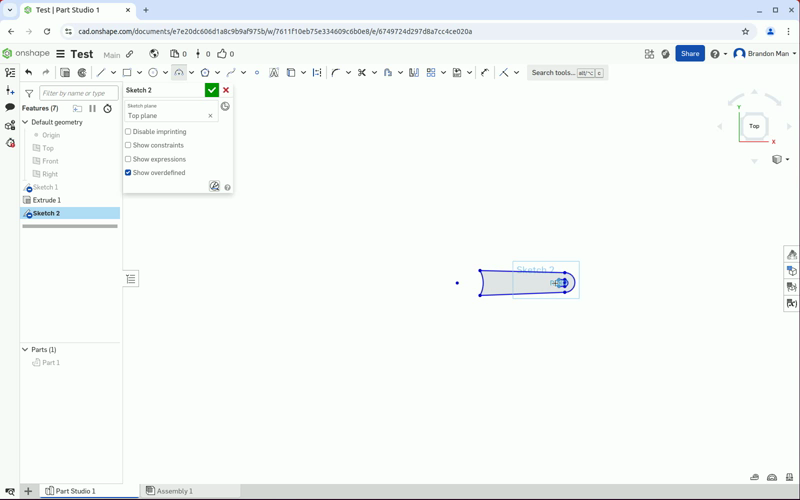
scroll(6)
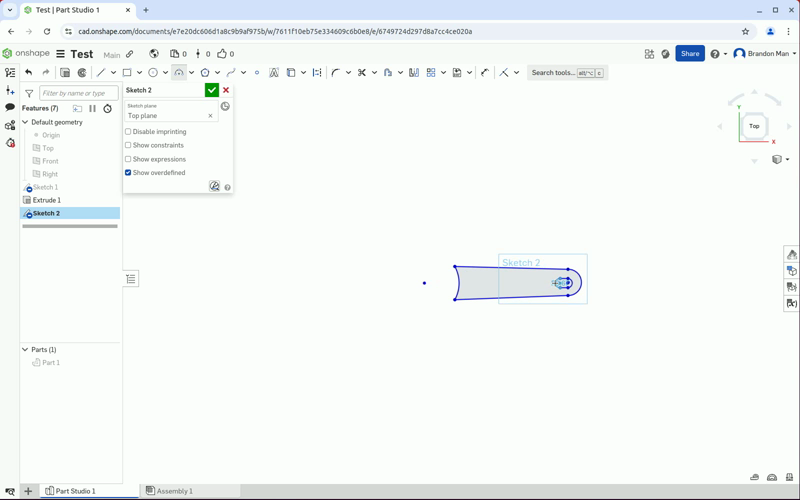
scroll(6)
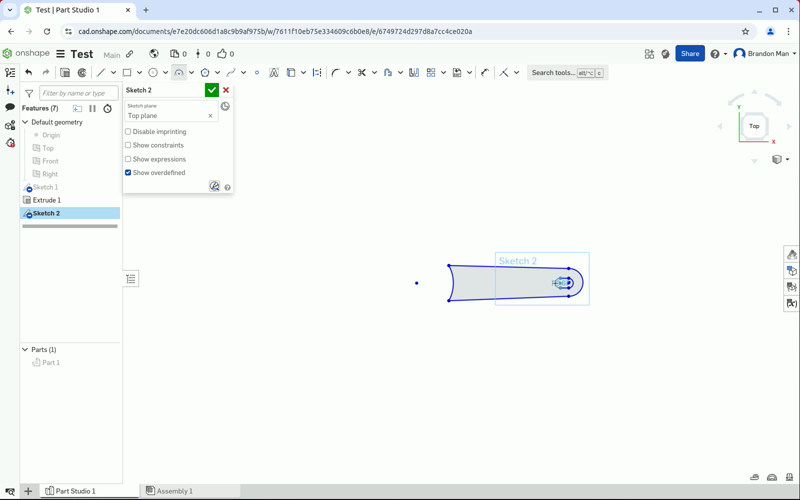
scroll(6)
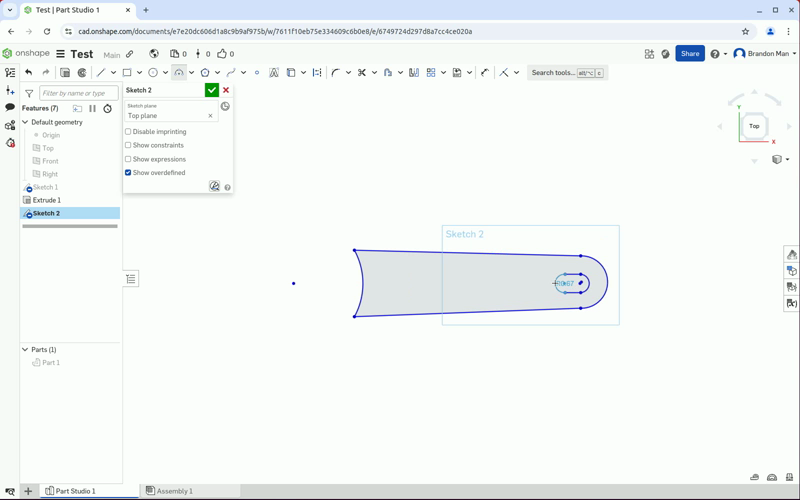
scroll(6)
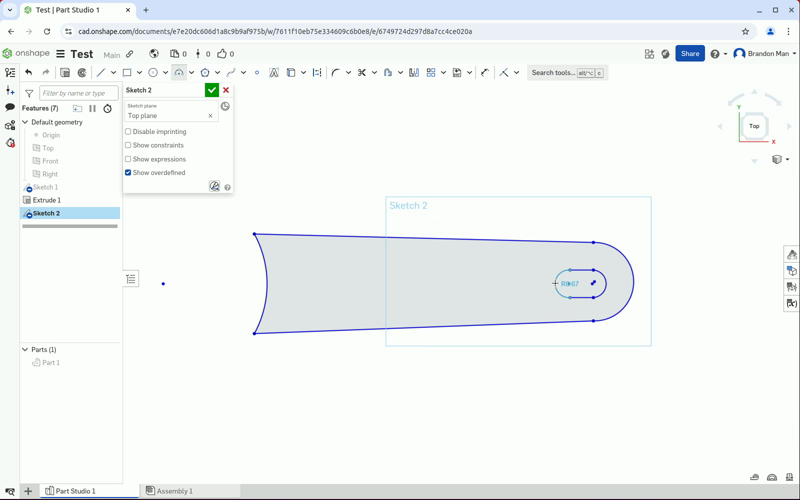
scroll(6)
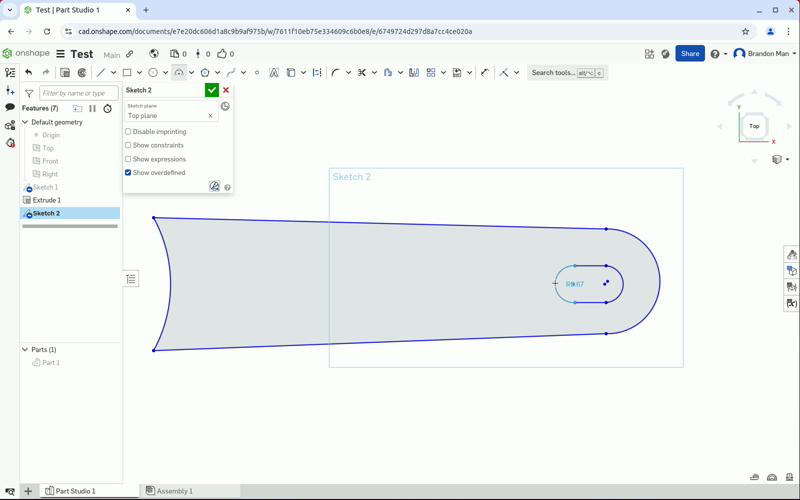
scroll(6)
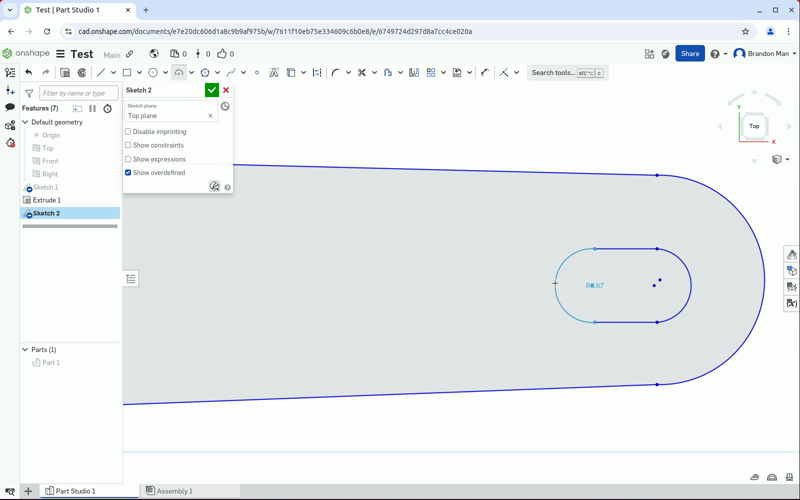
click(555, 282)
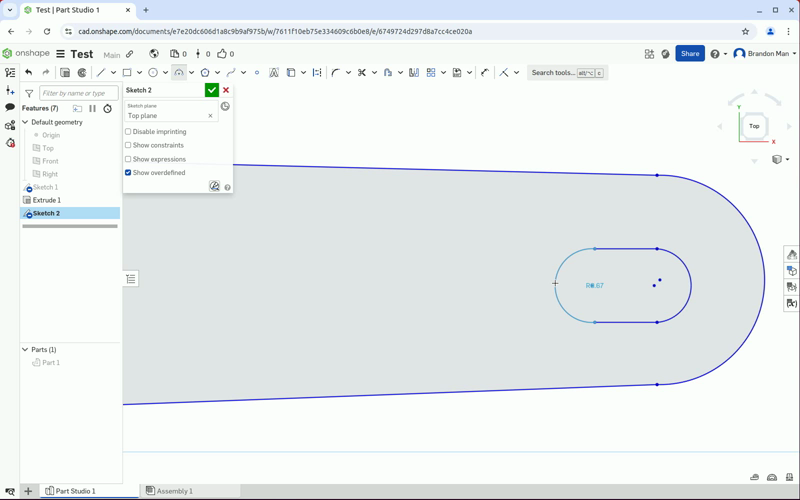
scroll(-6)
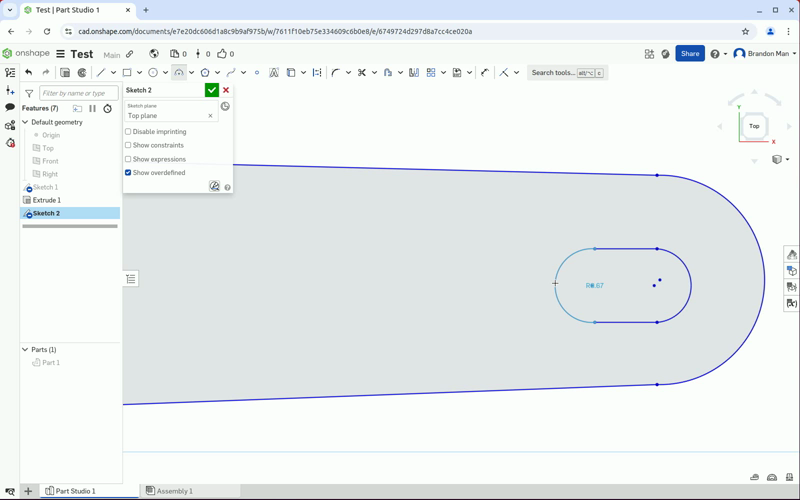
scroll(-6)
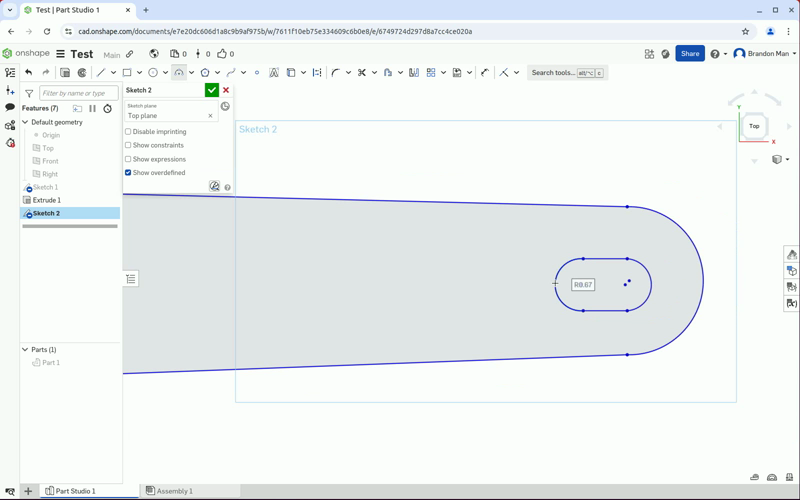
scroll(-6)
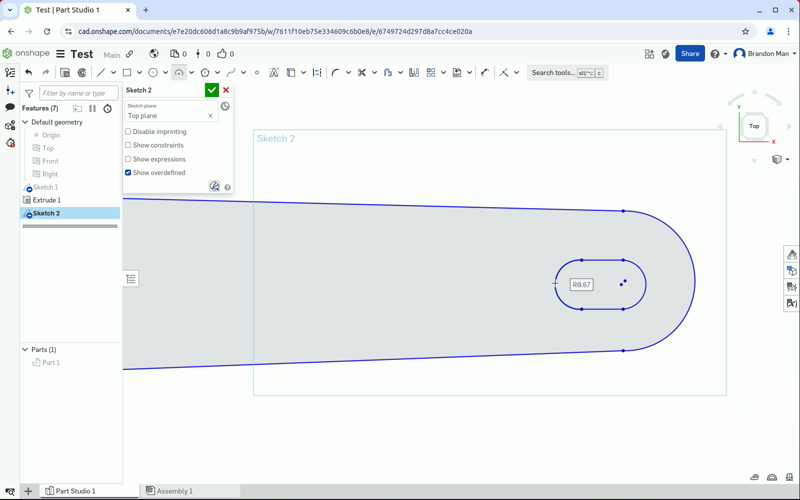
scroll(-6)
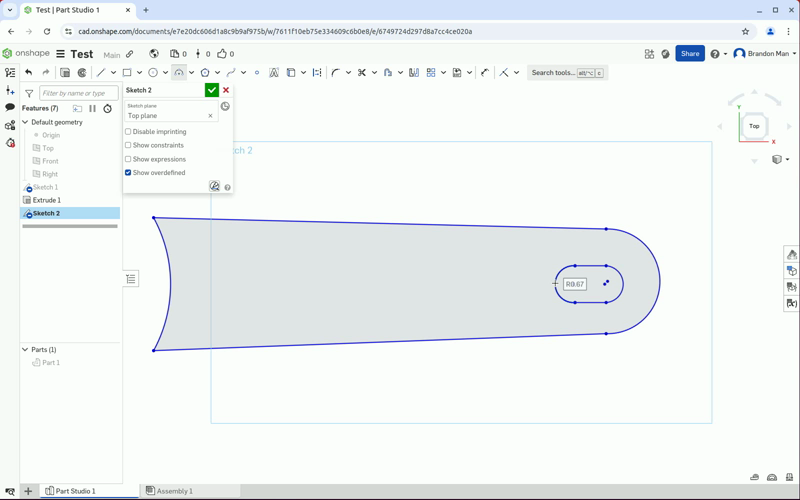
scroll(-6)
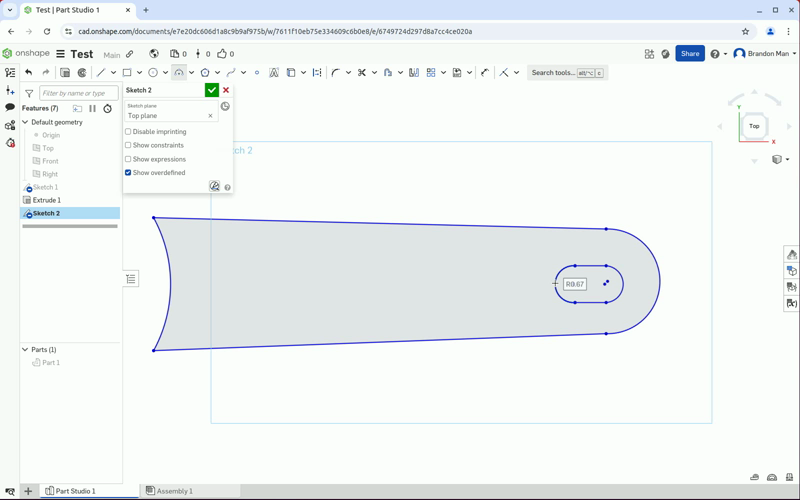
scroll(-6)
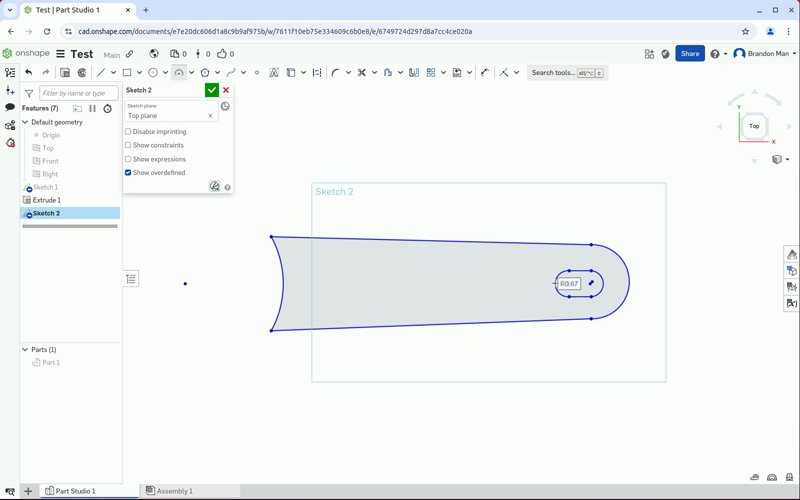
scroll(-6)
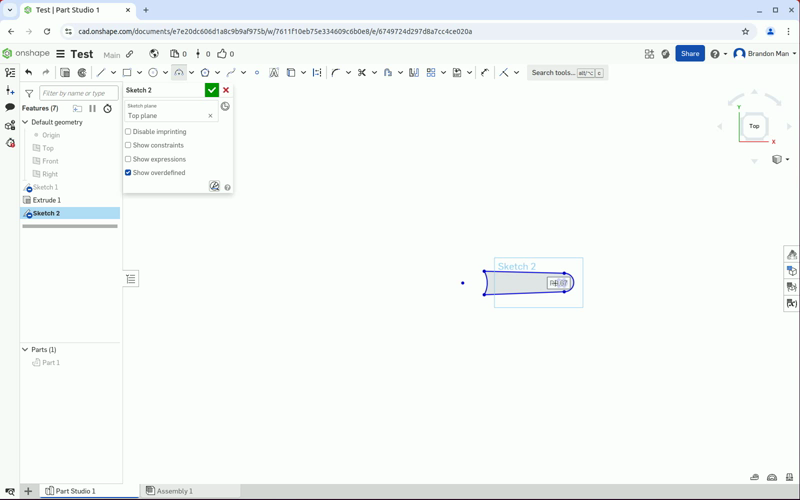
key_up(shift)
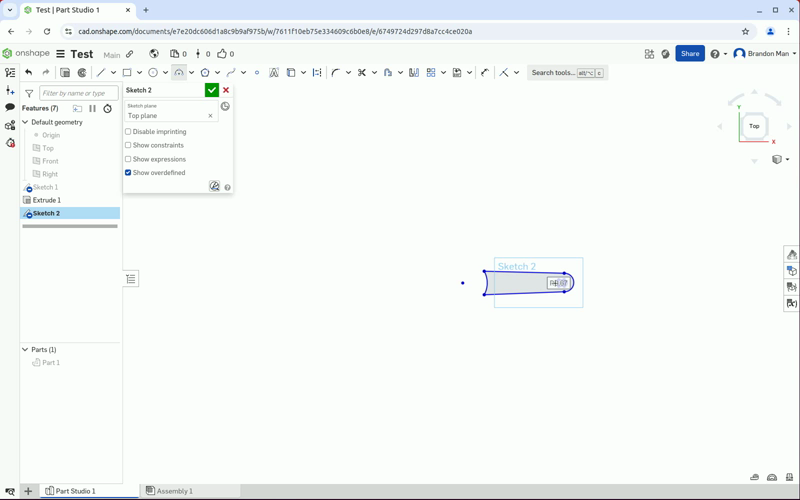
key(esc)
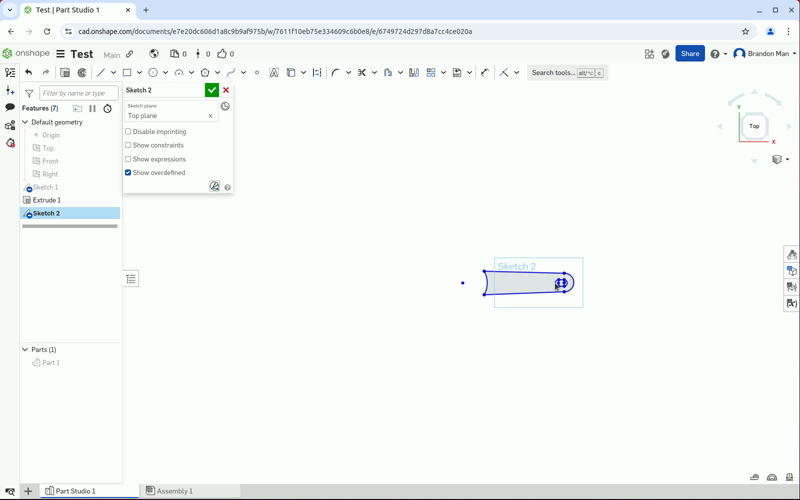
mouse_move(517, 276)
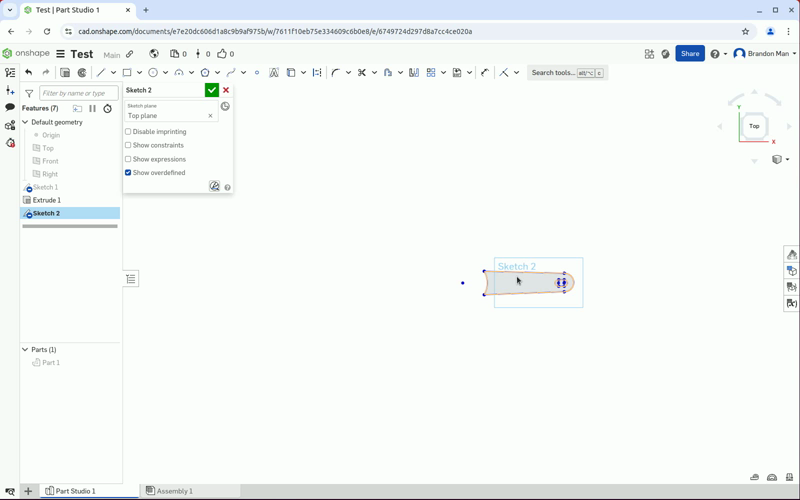
scroll(6)
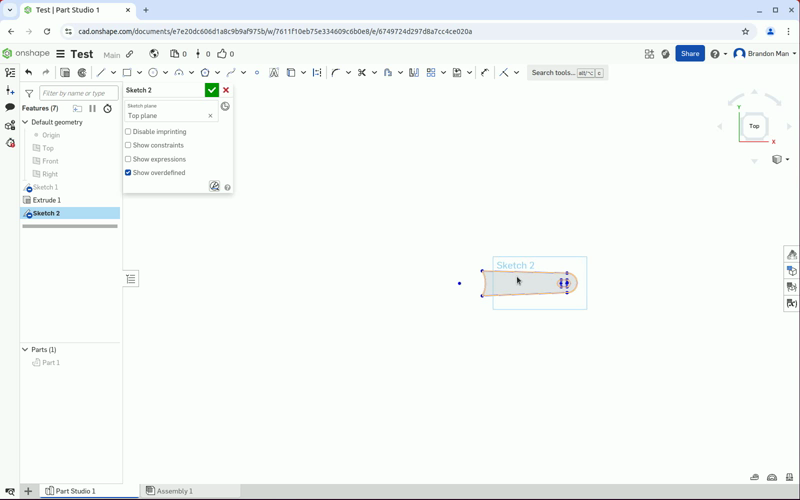
scroll(6)
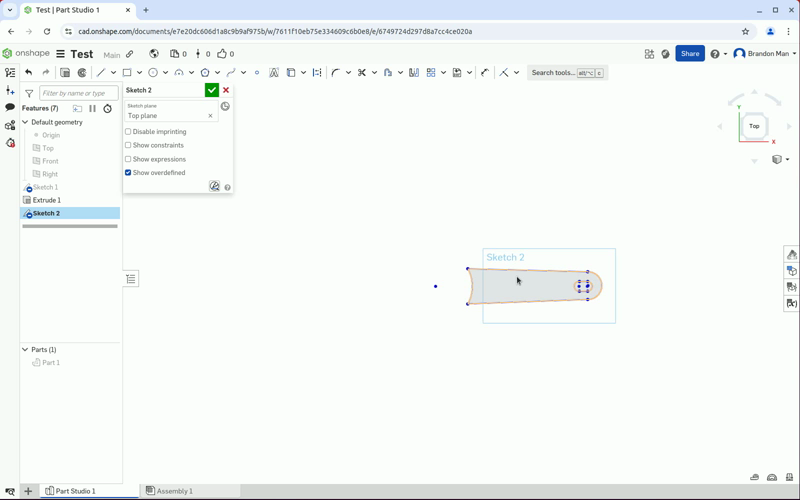
scroll(6)
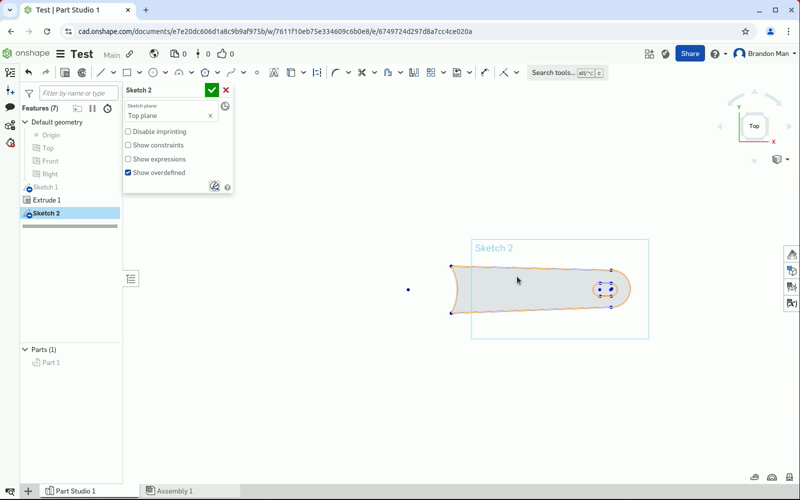
scroll(6)
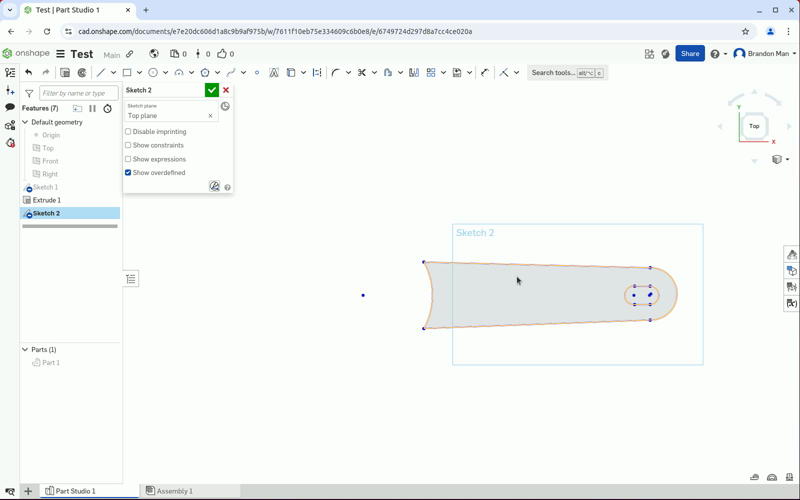
scroll(6)
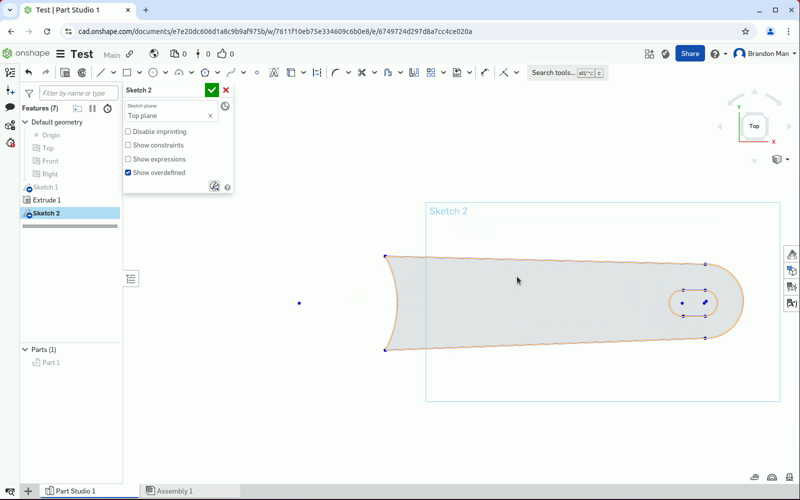
scroll(6)
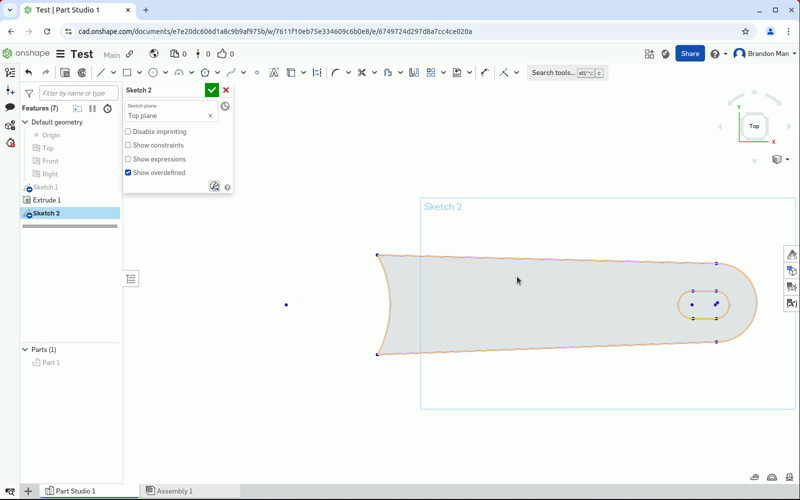
scroll(6)
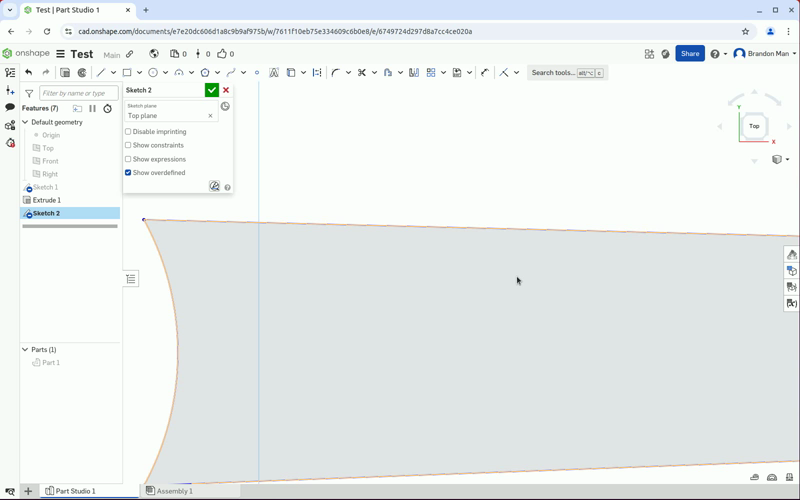
click(517, 276)
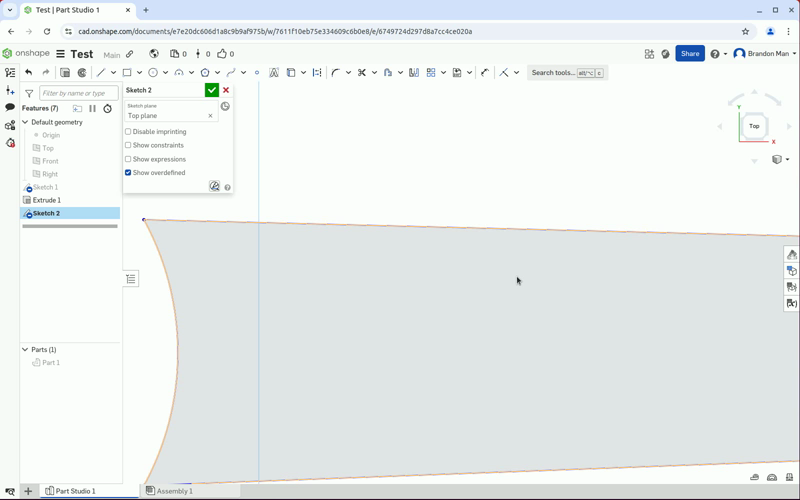
scroll(-6)
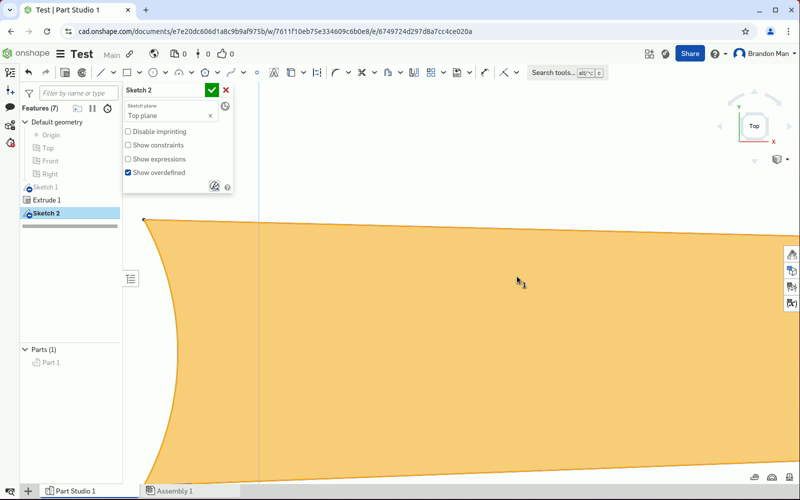
scroll(-6)
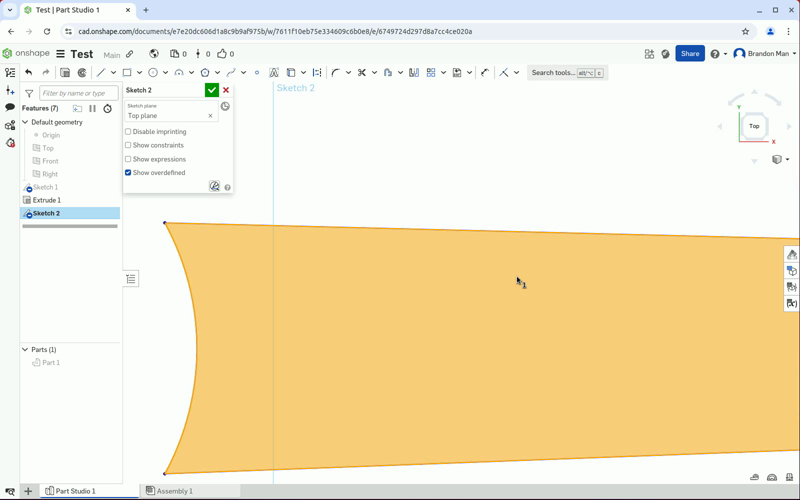
scroll(-6)
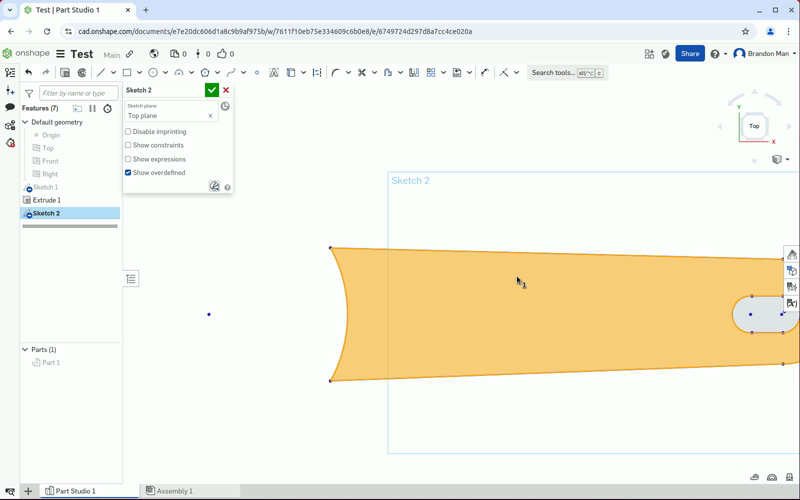
scroll(-6)
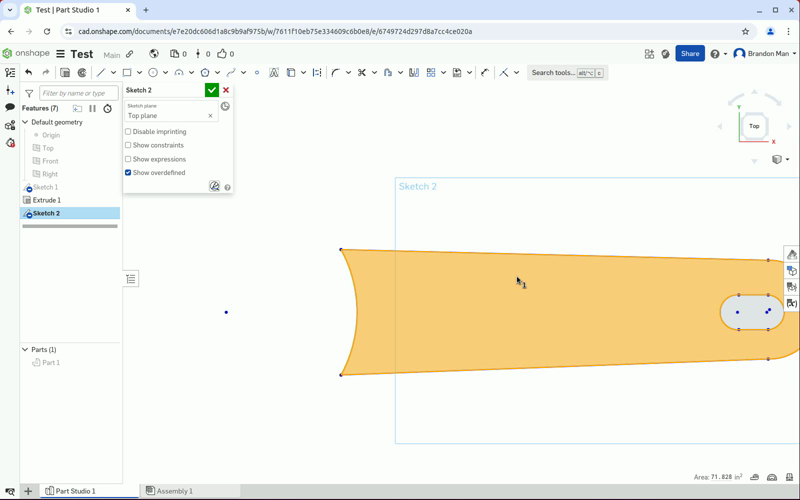
scroll(-6)
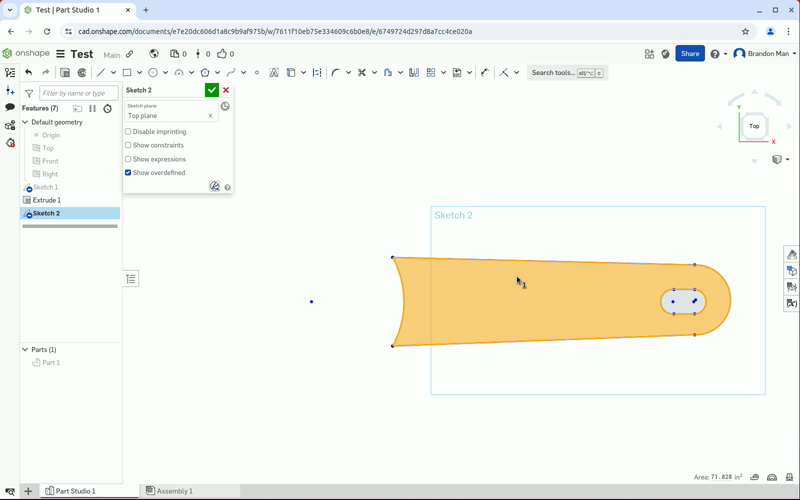
scroll(-6)
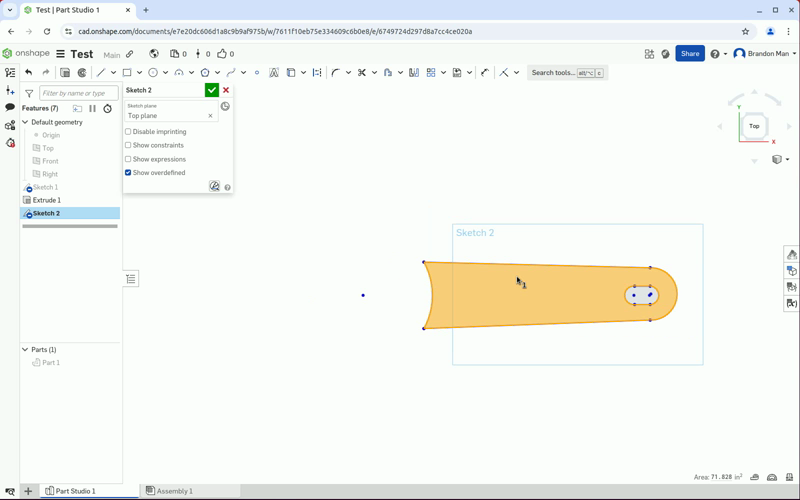
scroll(-6)
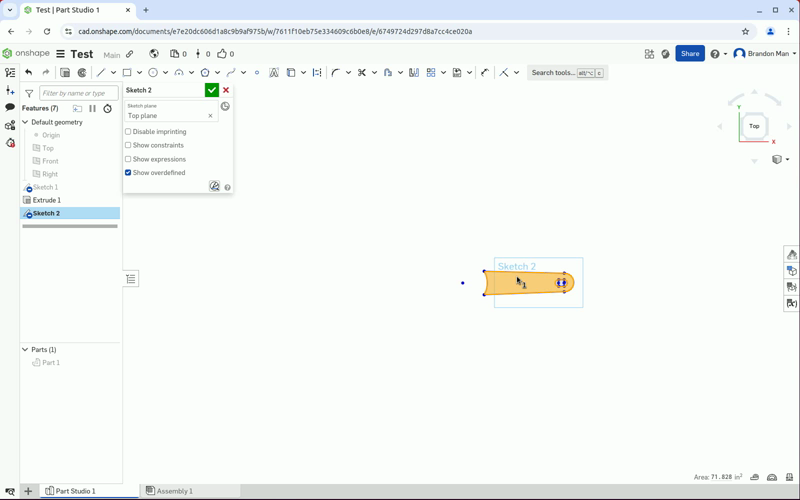
mouse_move(73, 352)
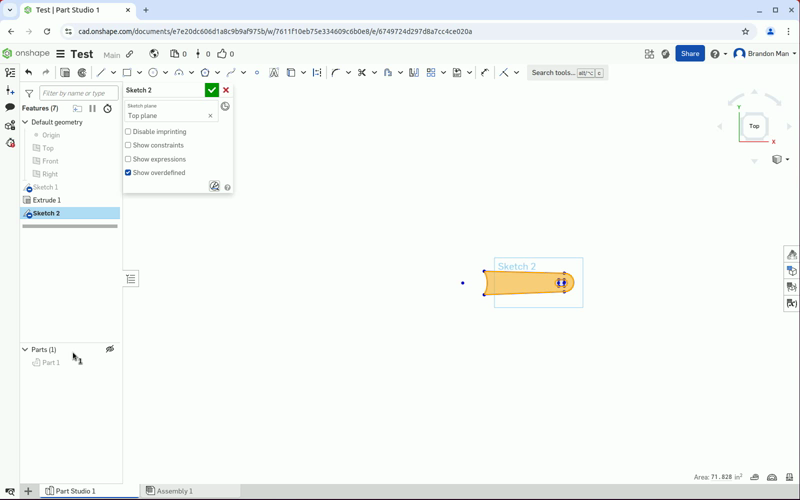
key(shift+y)
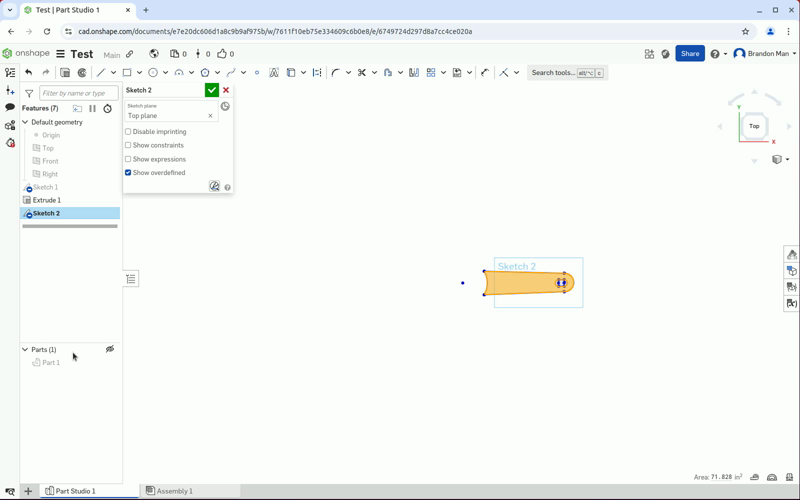
key(shift+e)
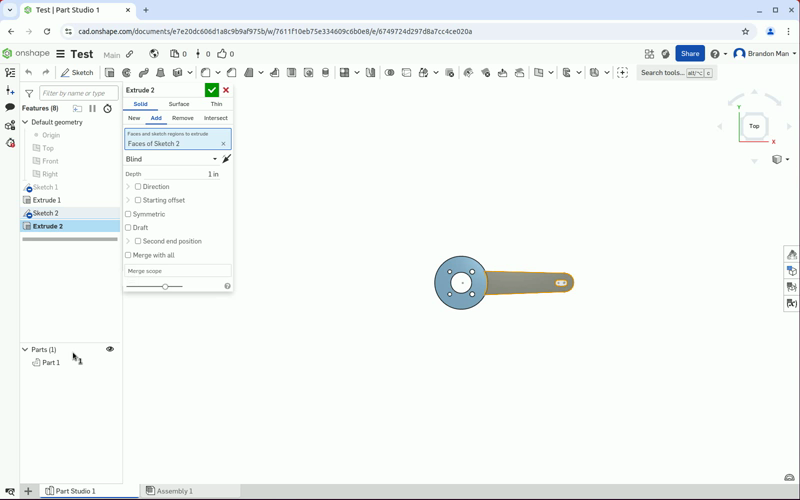
mouse_move(143, 106)
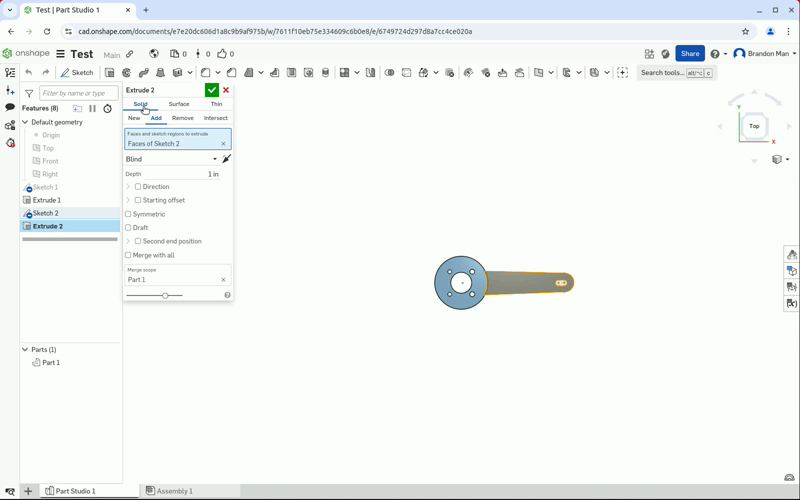
click(143, 106)
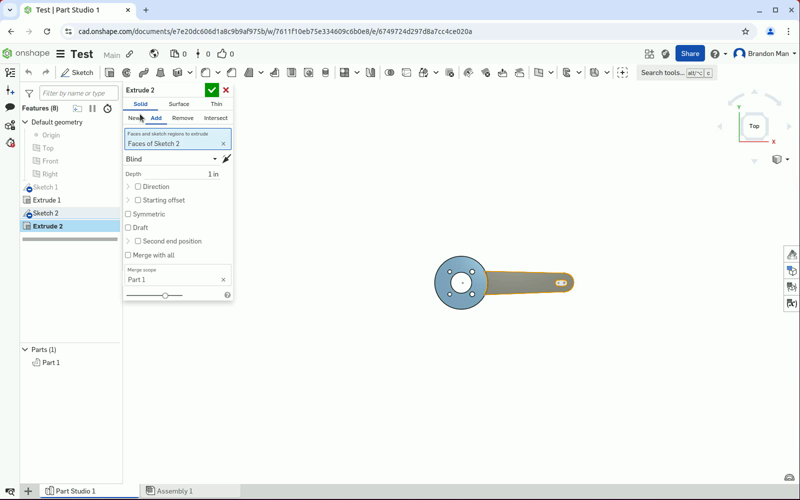
mouse_move(137, 120)
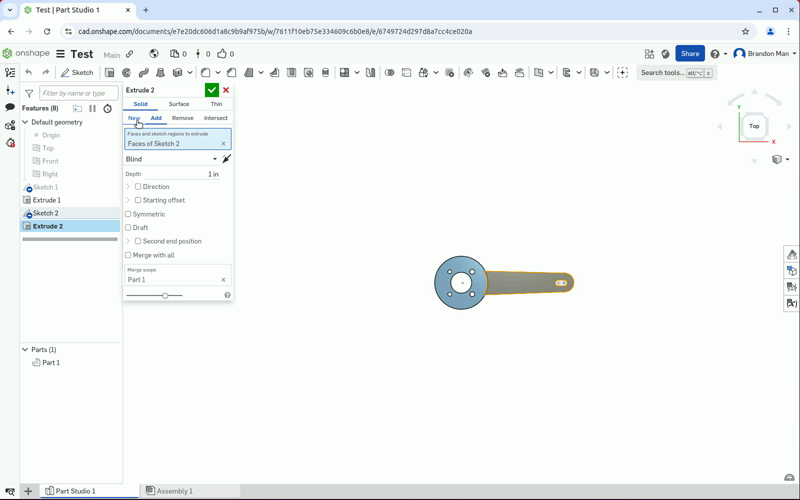
click(137, 120)
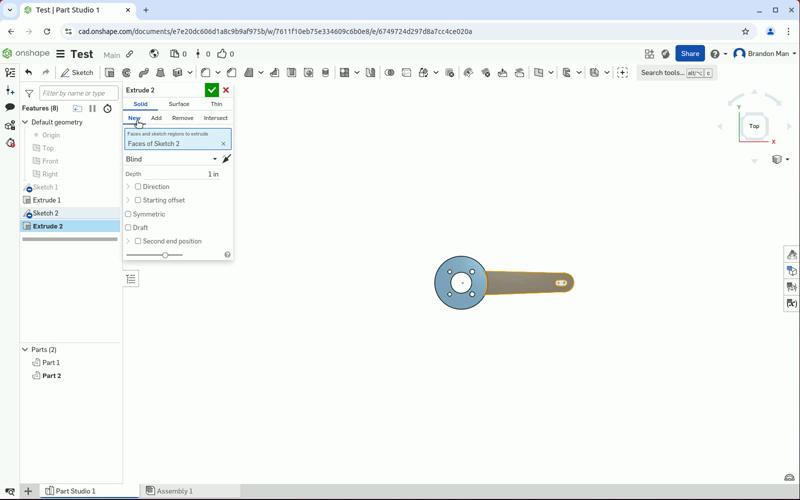
key(tab, 4)
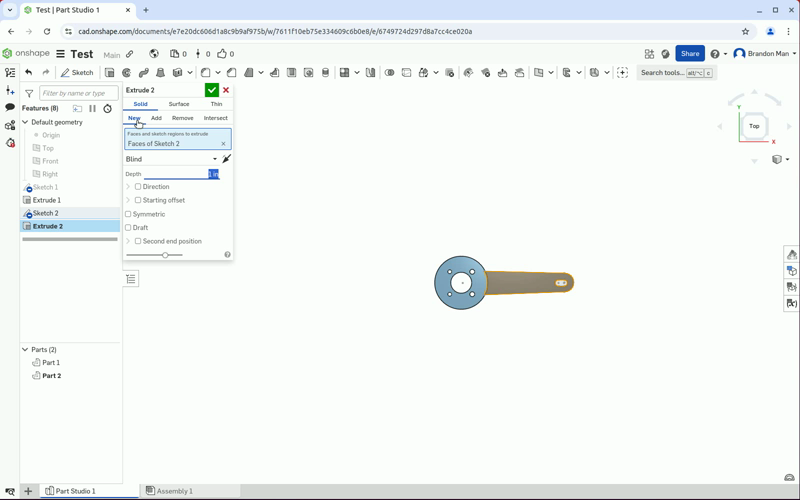
text(2.166)
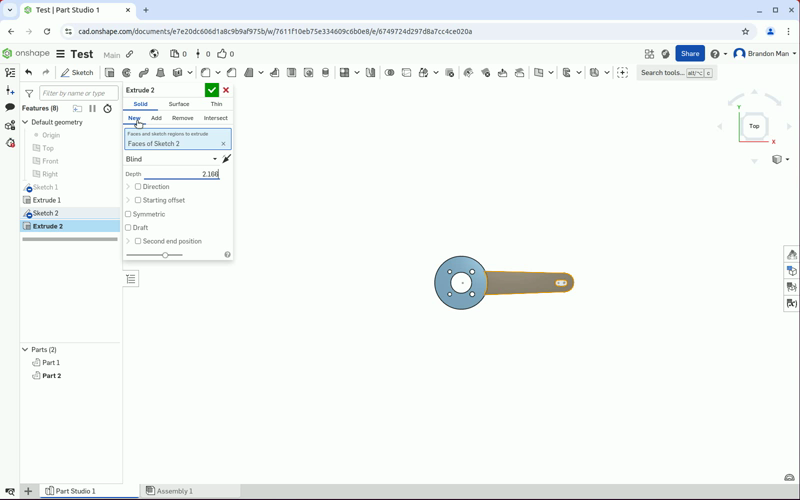
key(enter)
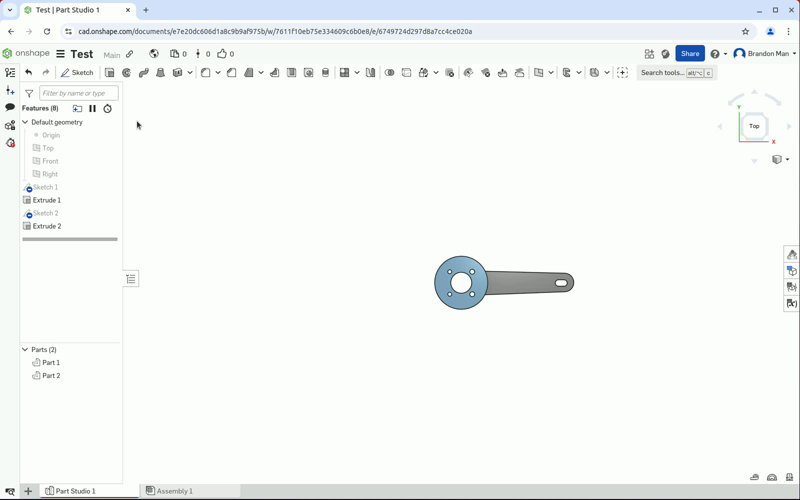
key(shift+h)
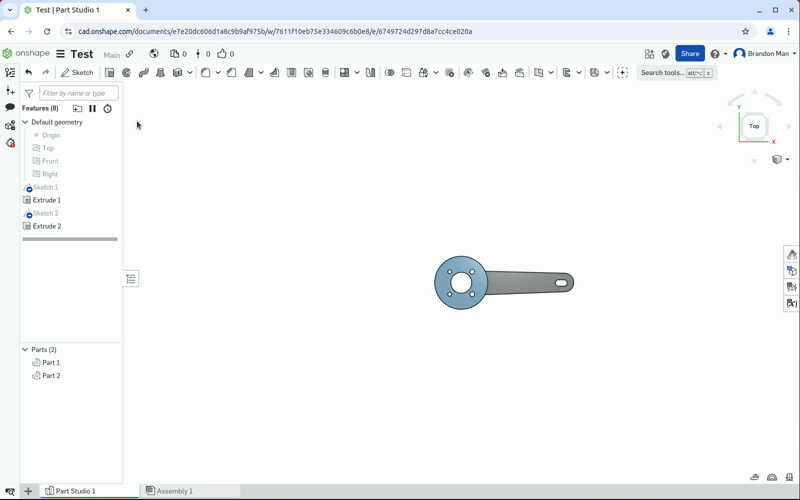
key(shift+h)
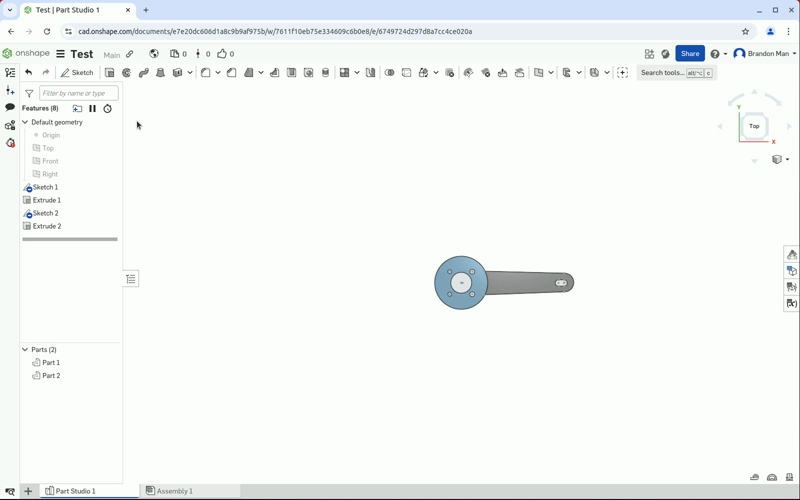
key(shift+7)
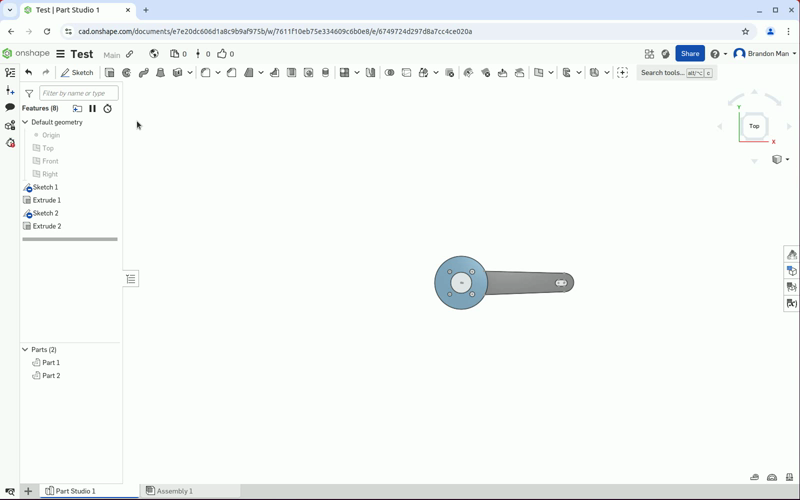
key(up, 3)
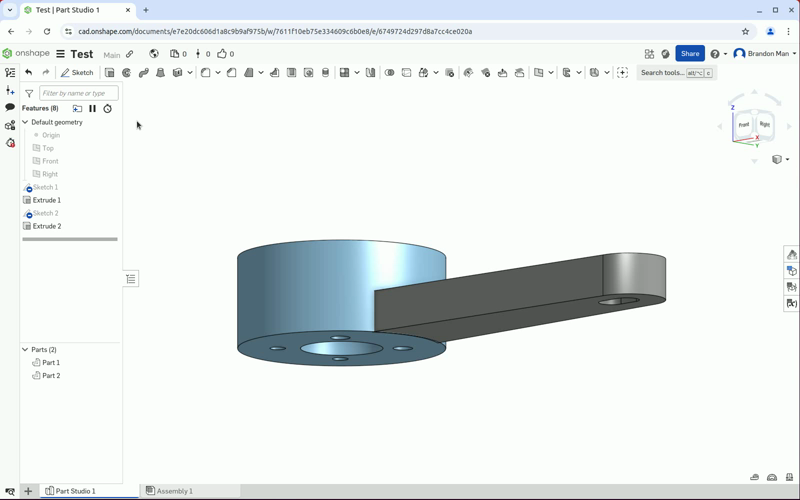
key(left, 3)
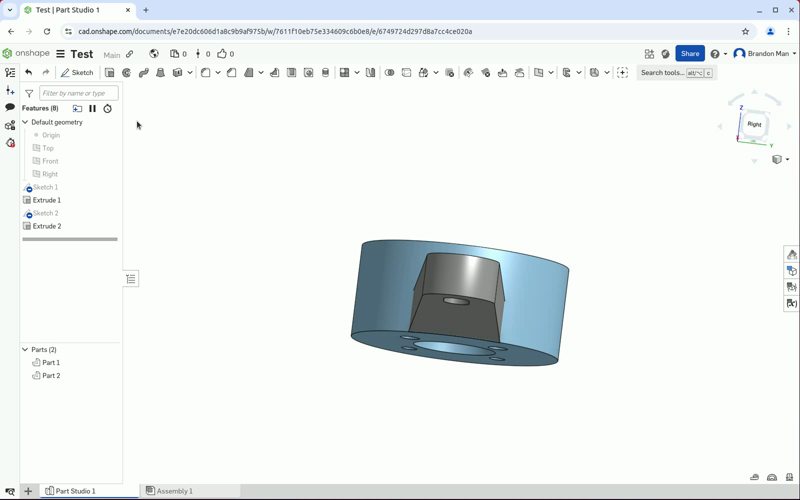
key(right, 3)
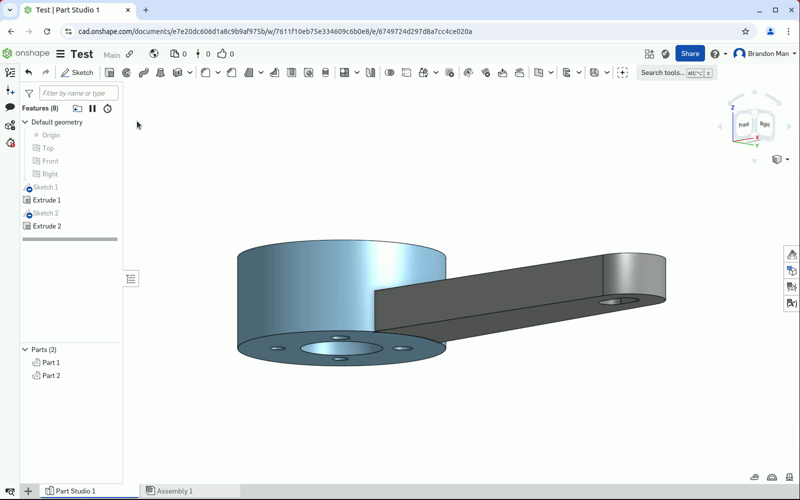
key(down, 3)
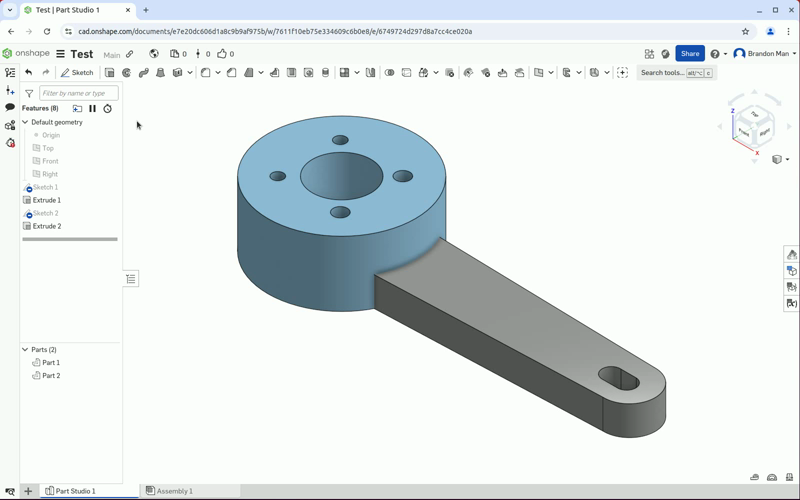
mouse_move(73, 189)
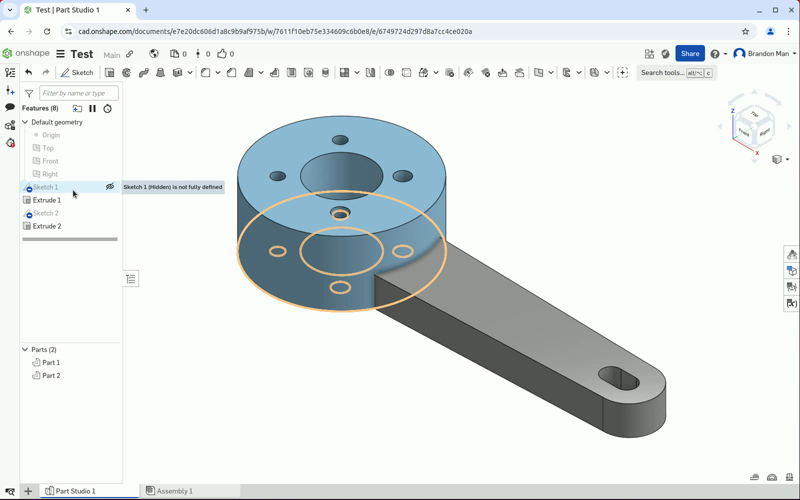
click(73, 189)